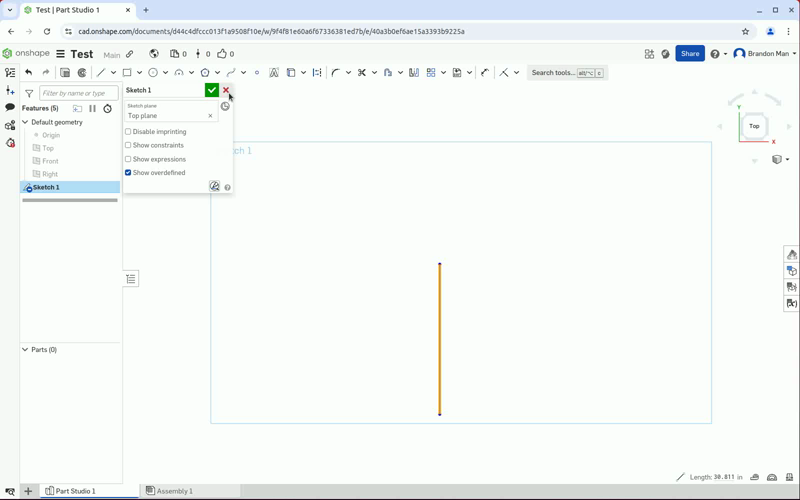
key(shift+h)
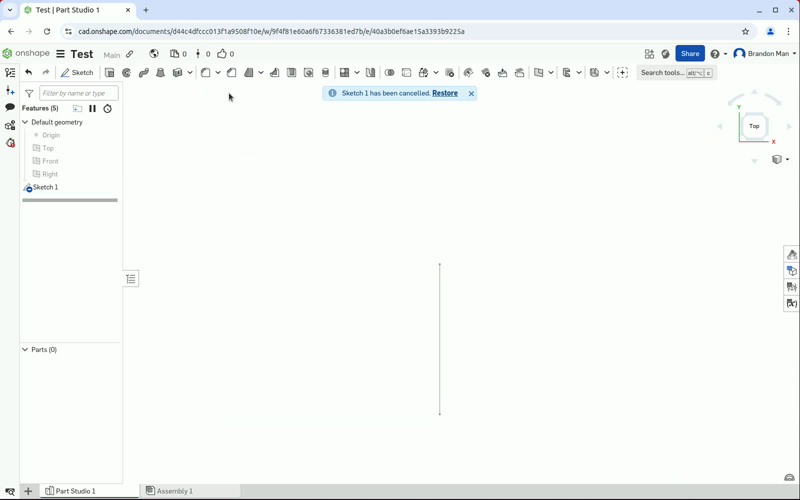
key(shift+s)
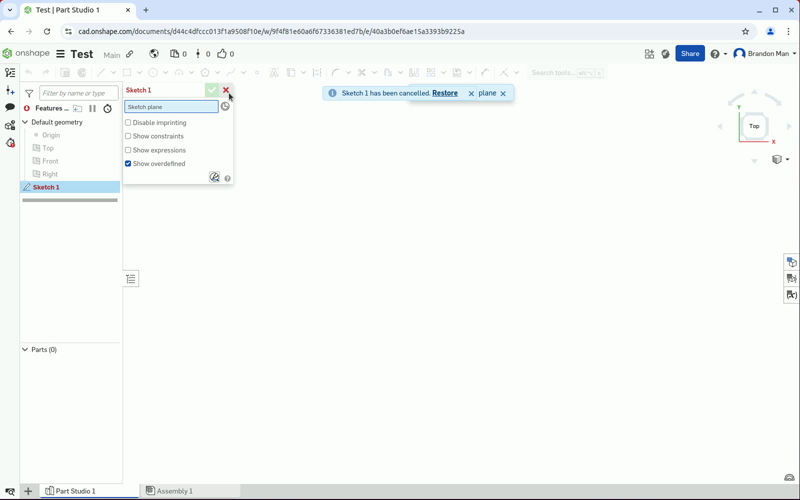
mouse_move(73, 150)
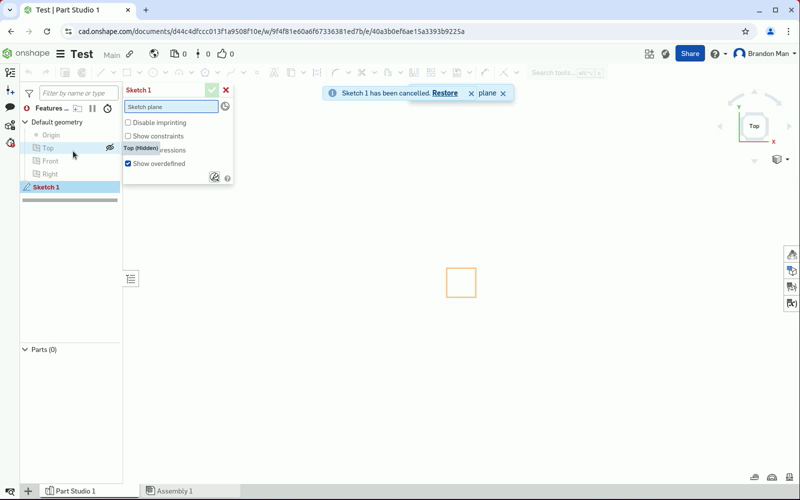
click(73, 150)
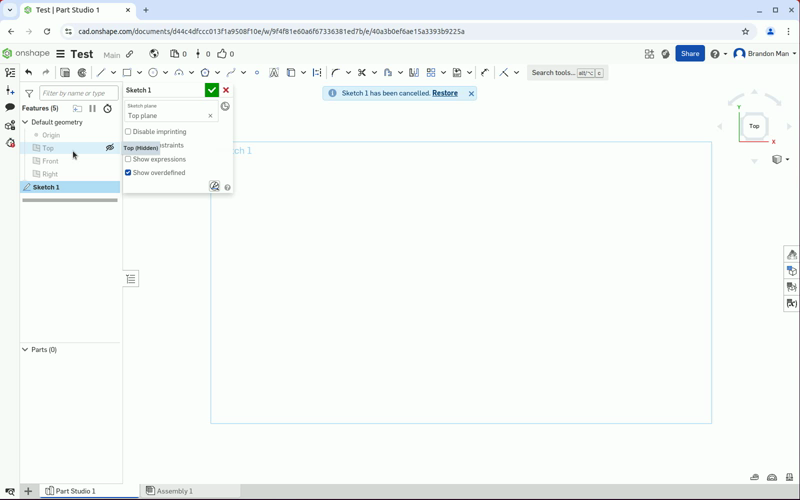
mouse_move(73, 352)
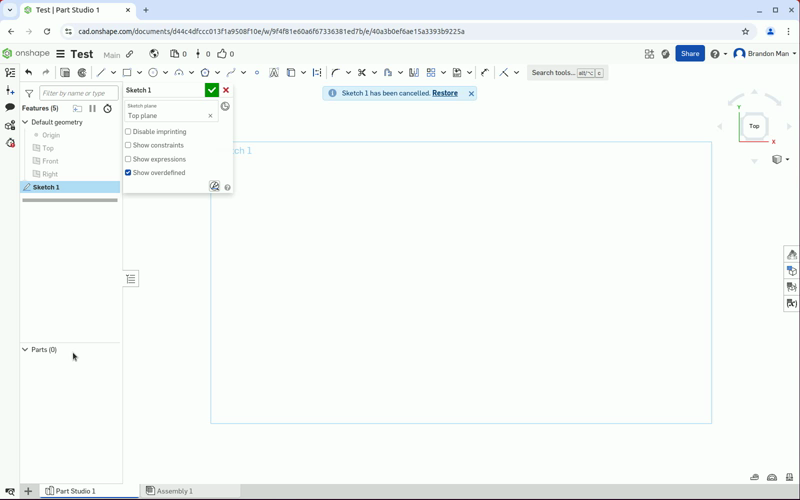
key(y)
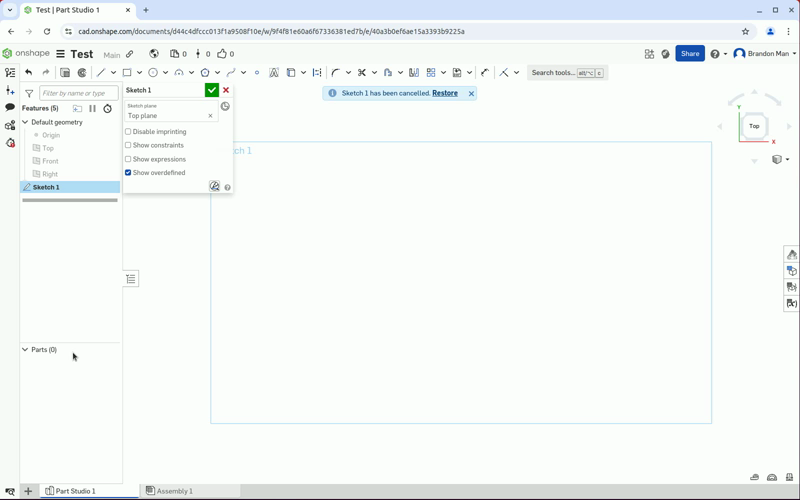
key(l)
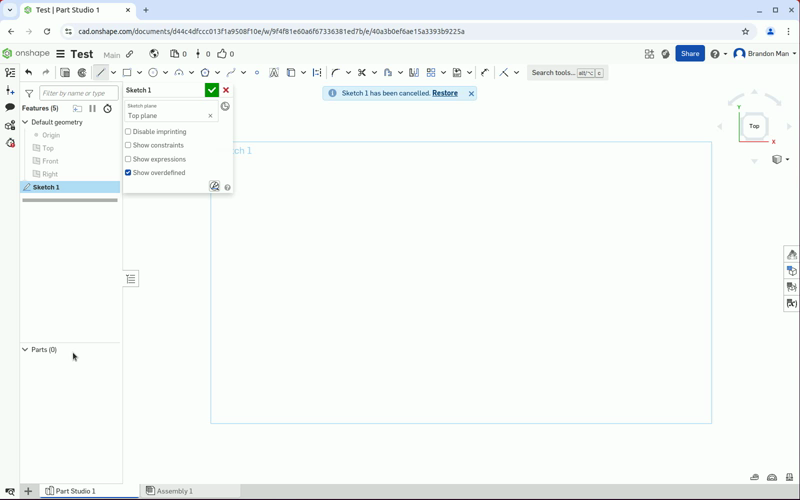
key_down(shift)
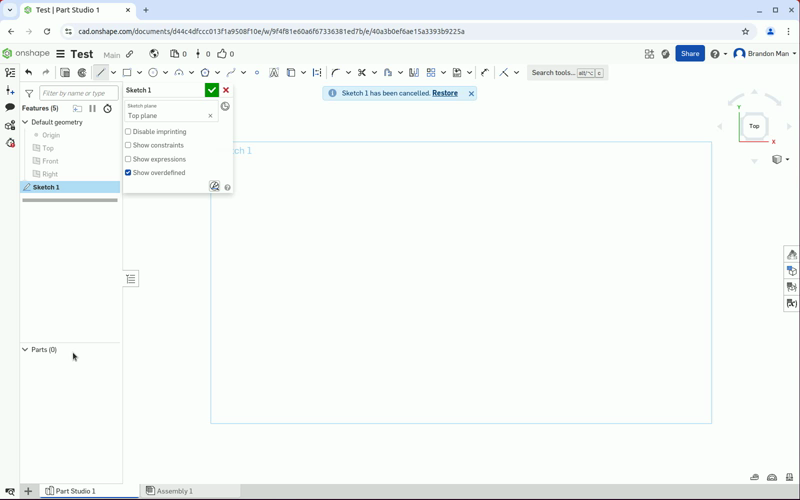
mouse_move(395, 170)
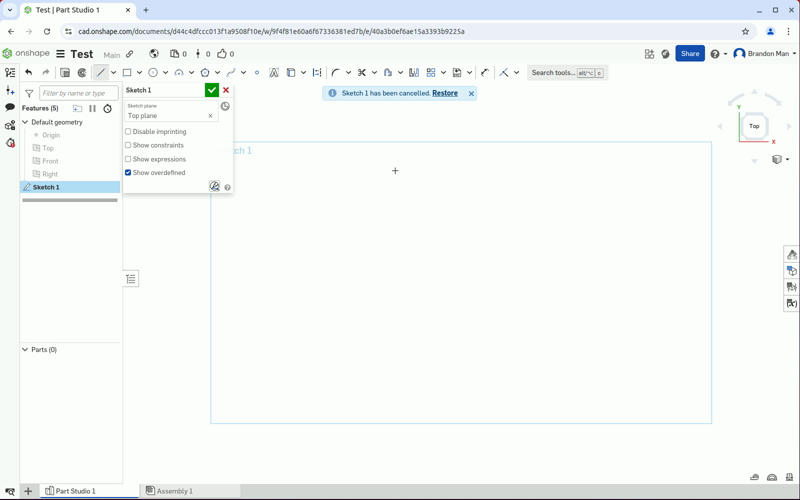
click(395, 170)
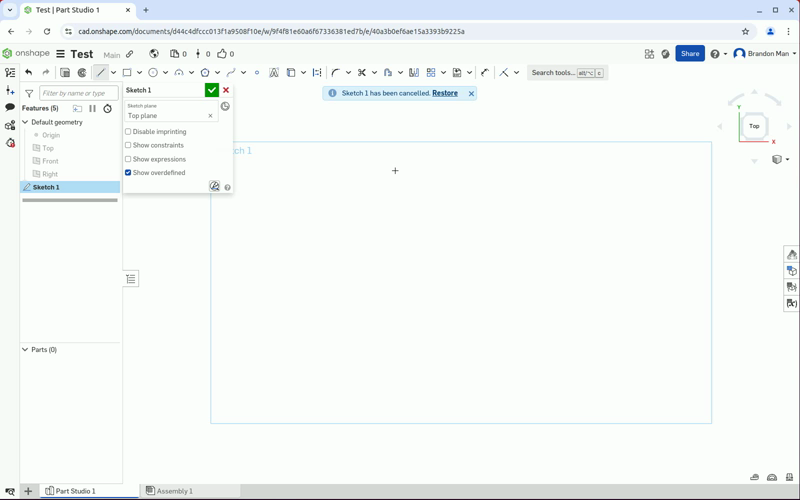
key_up(shift)
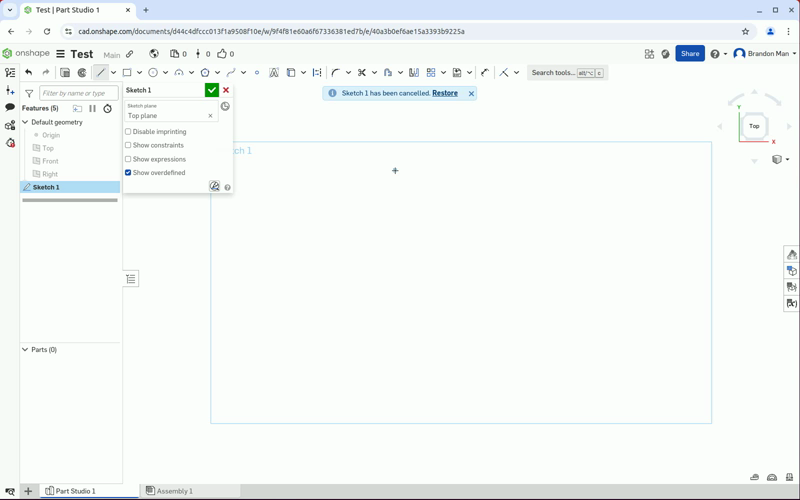
key_down(shift)
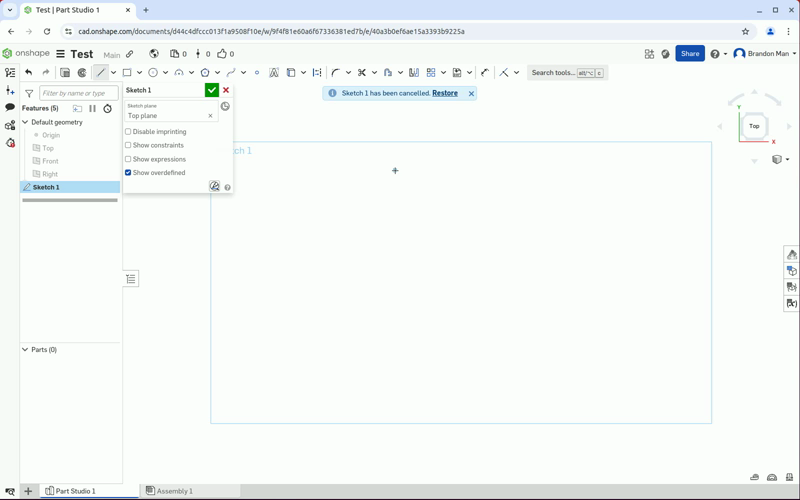
mouse_move(426, 236)
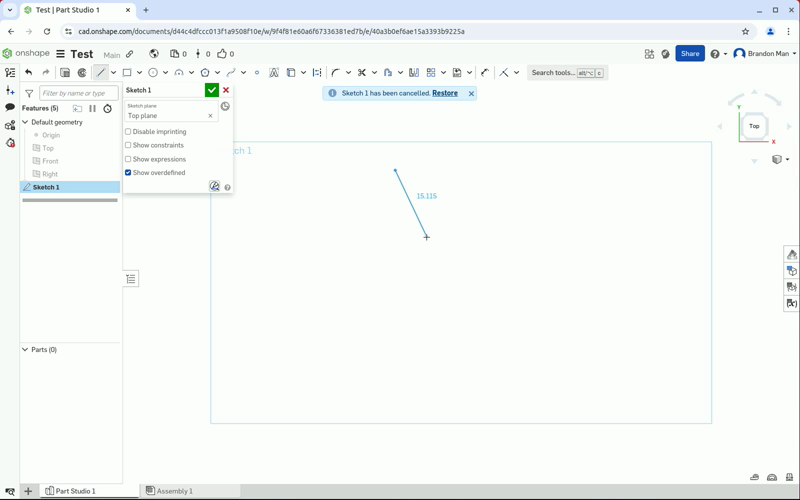
click(426, 236)
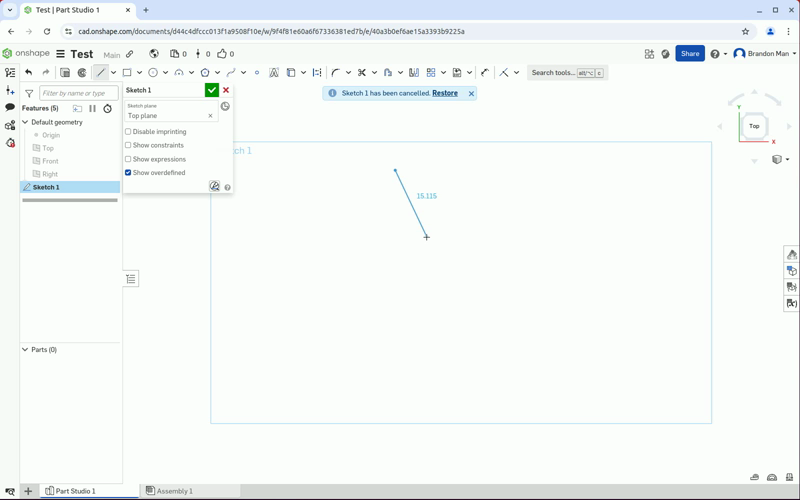
key_up(shift)
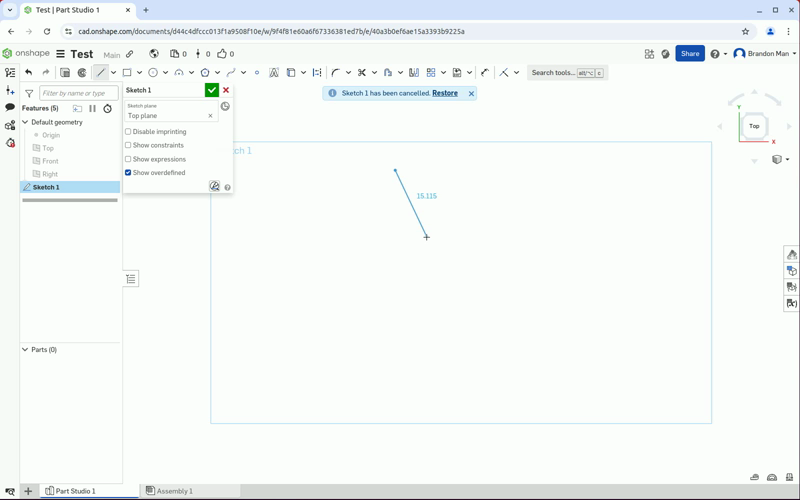
key_down(shift)
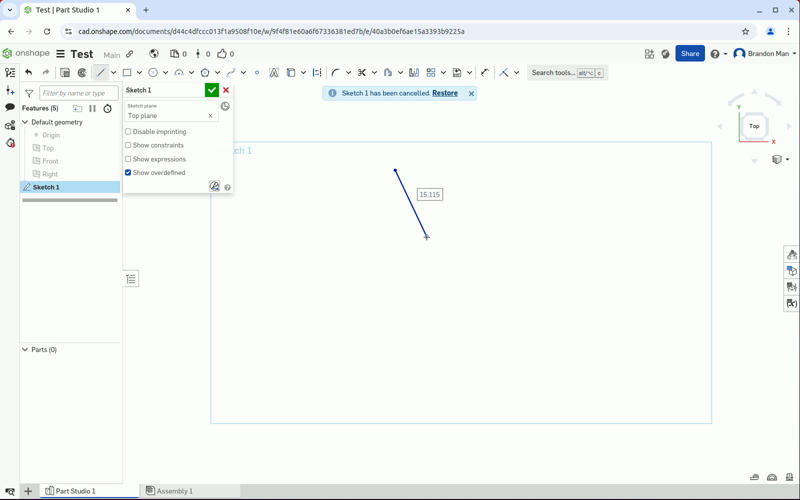
mouse_move(456, 236)
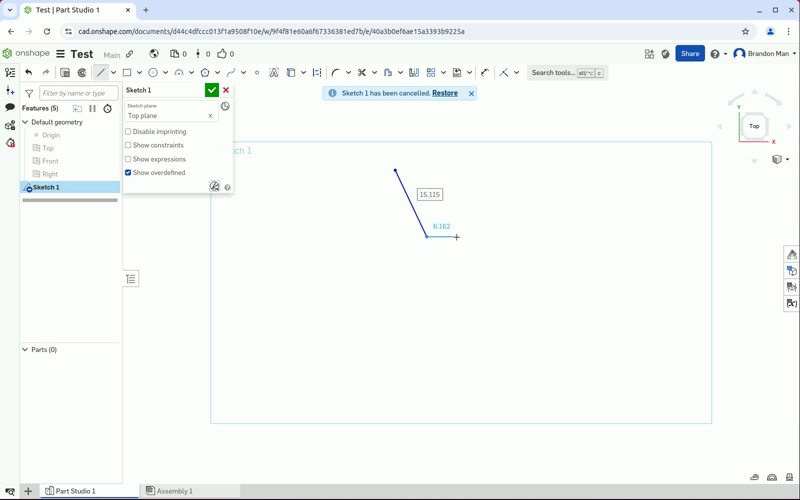
mouse_move(466, 236)
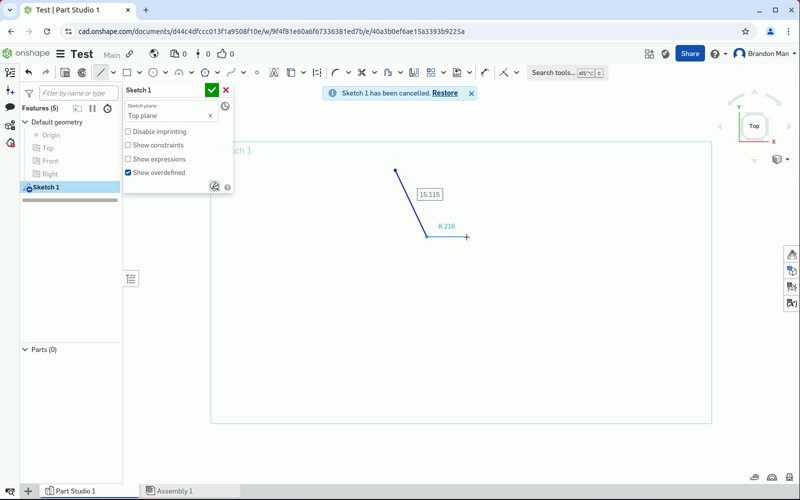
click(466, 236)
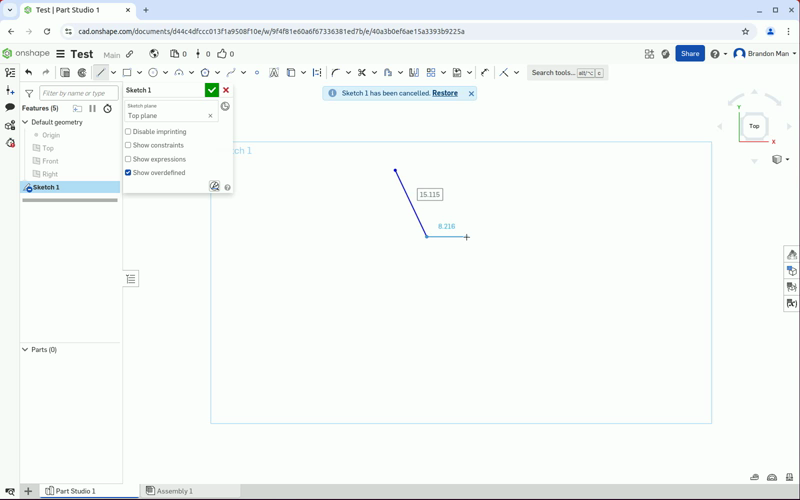
key_up(shift)
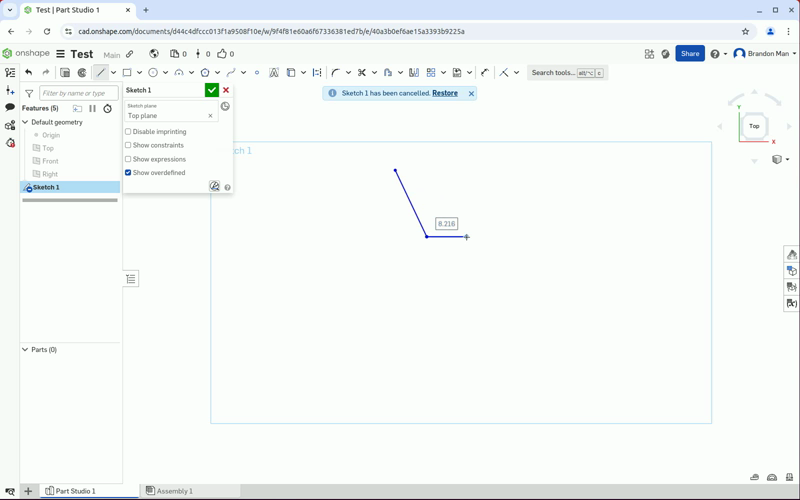
key_down(shift)
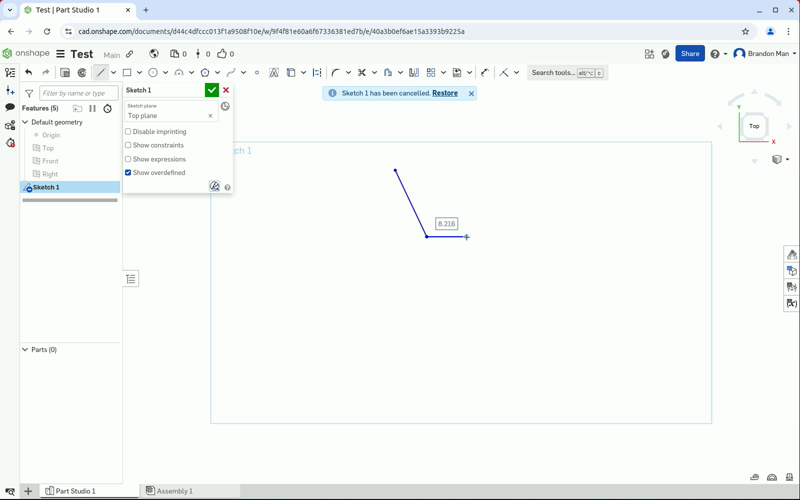
mouse_move(526, 170)
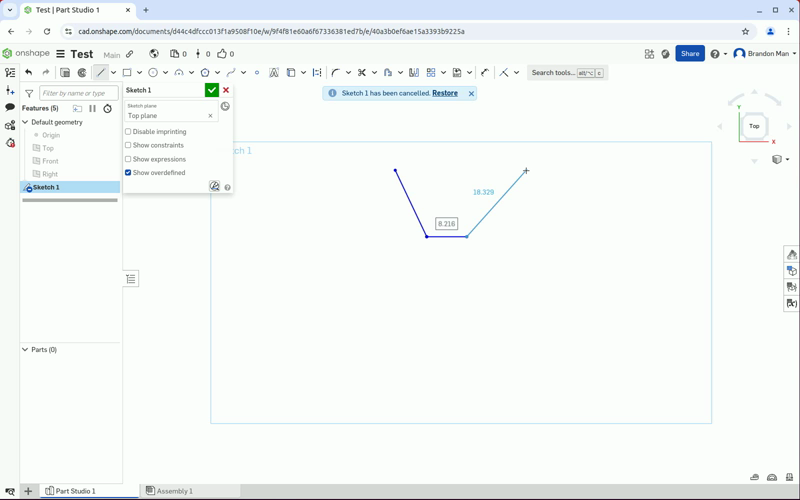
click(526, 170)
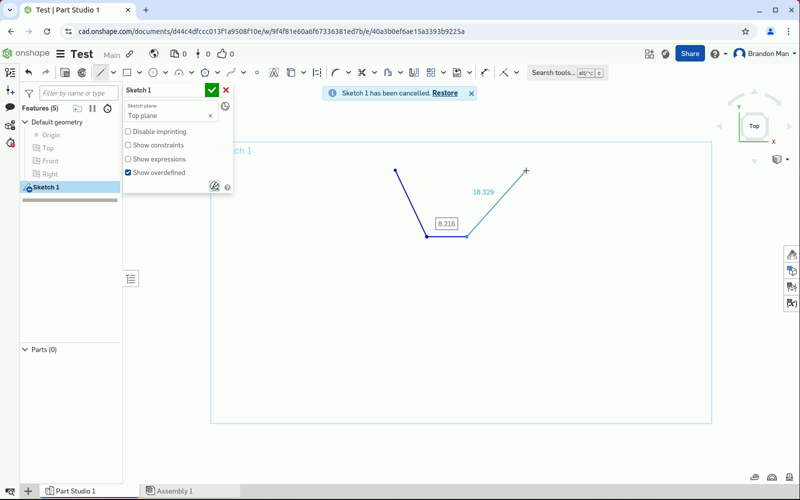
key_up(shift)
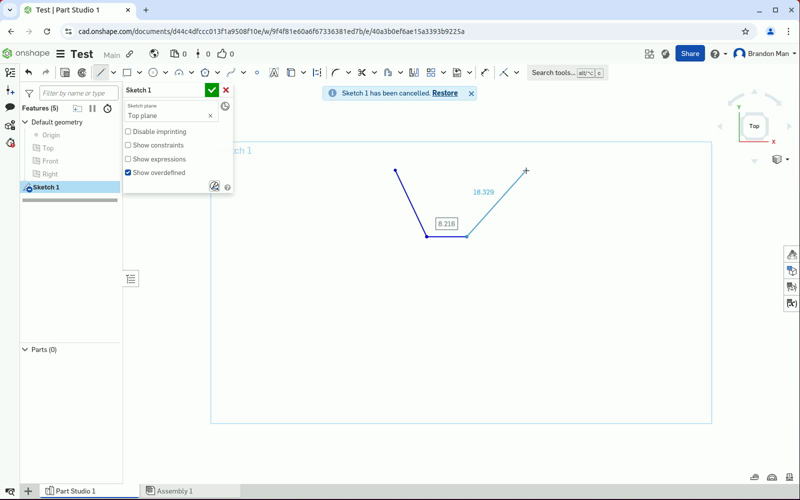
key_down(shift)
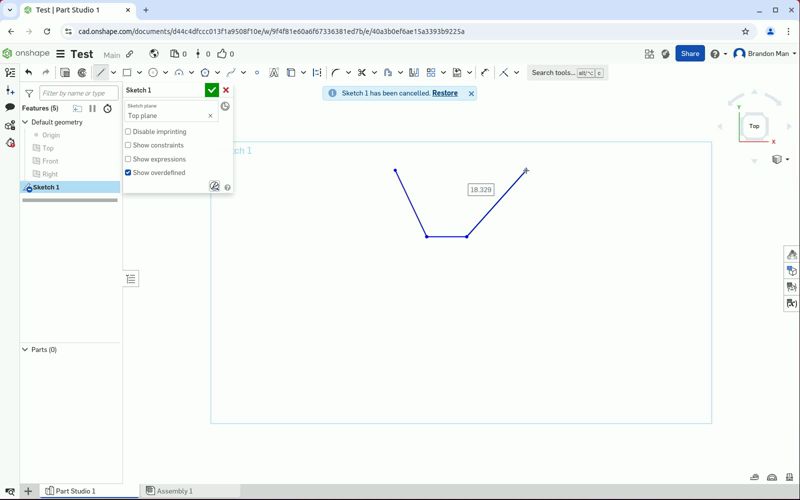
mouse_move(395, 170)
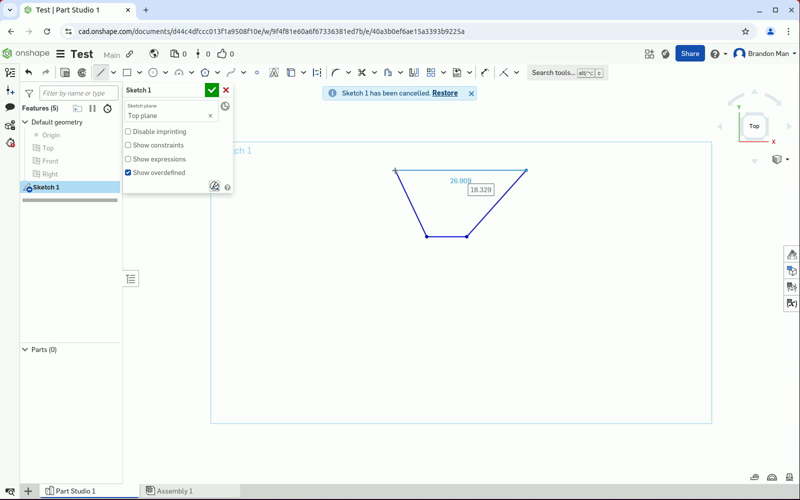
key_up(shift)
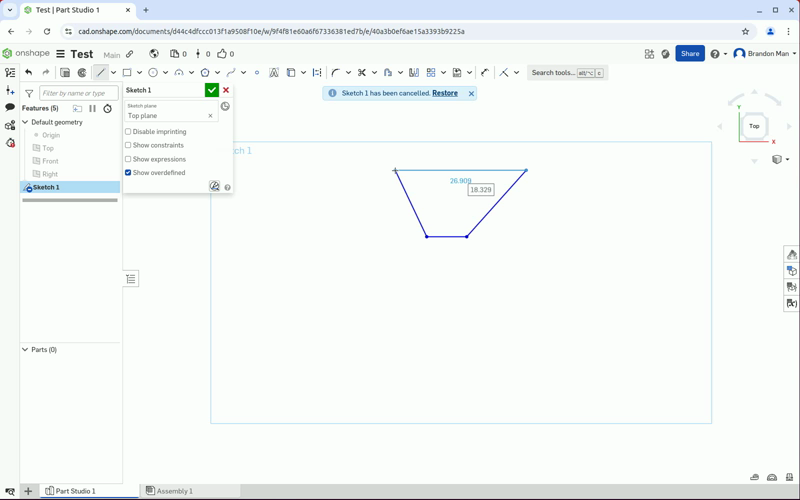
click(395, 170)
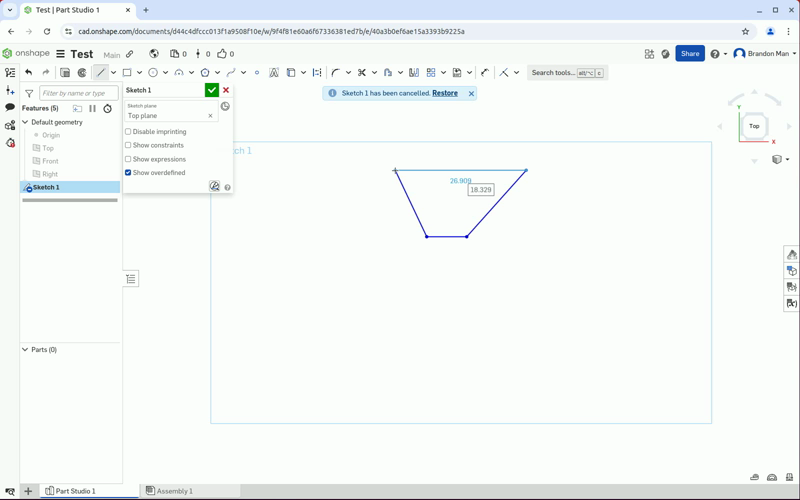
key(esc)
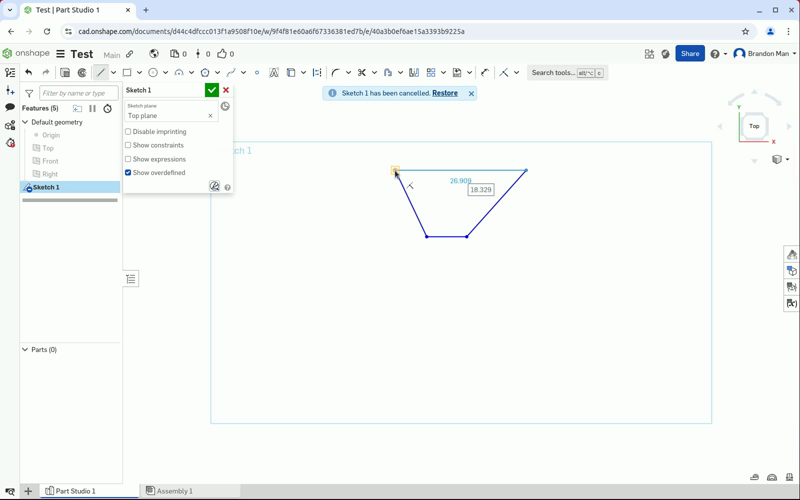
mouse_move(410, 182)
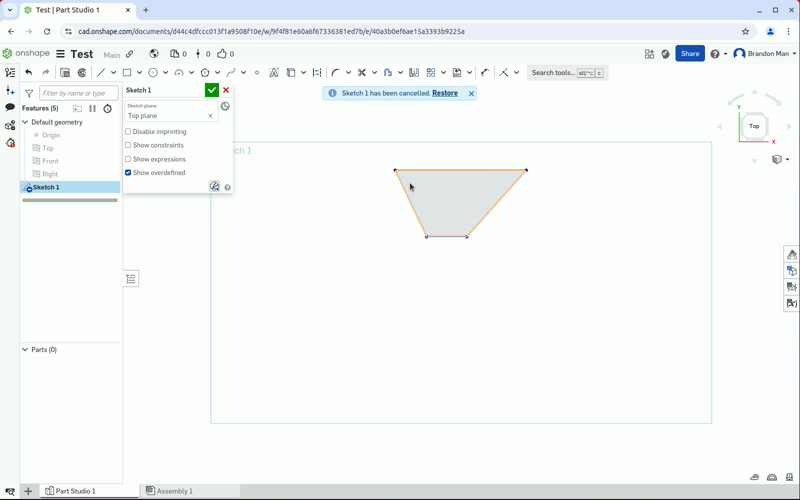
click(410, 182)
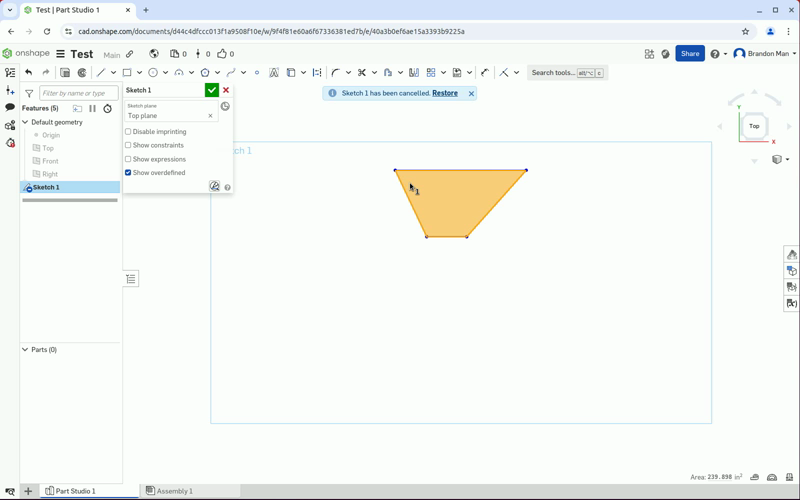
mouse_move(73, 352)
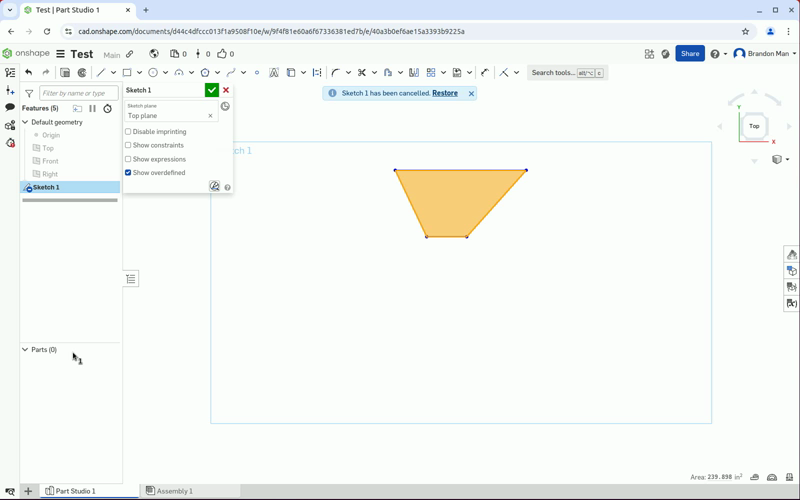
key(shift+y)
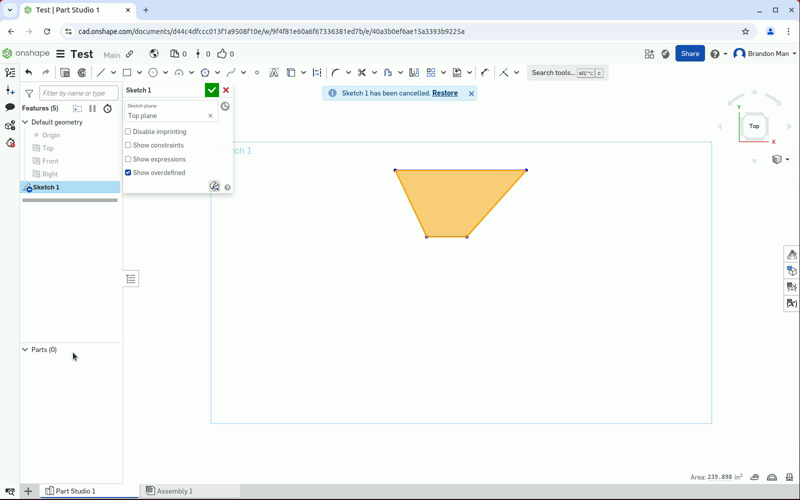
key(shift+e)
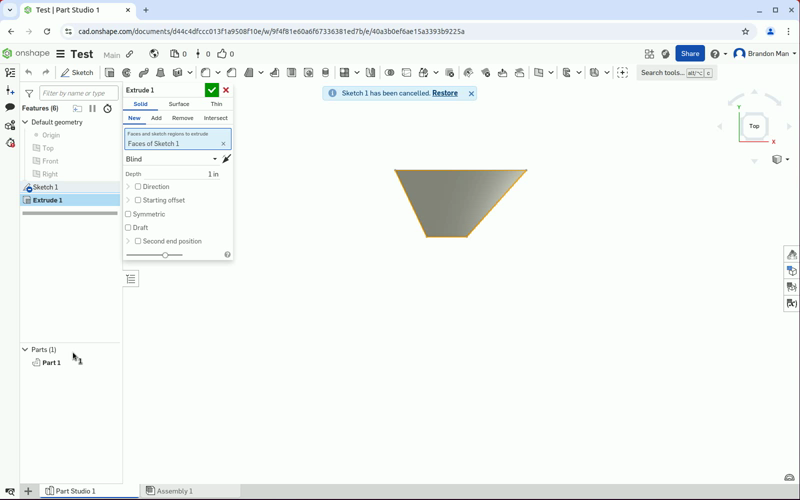
mouse_move(143, 106)
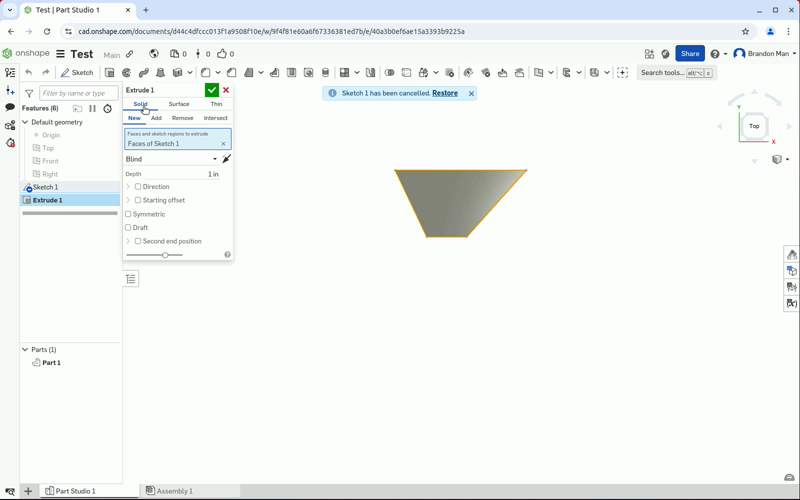
click(143, 106)
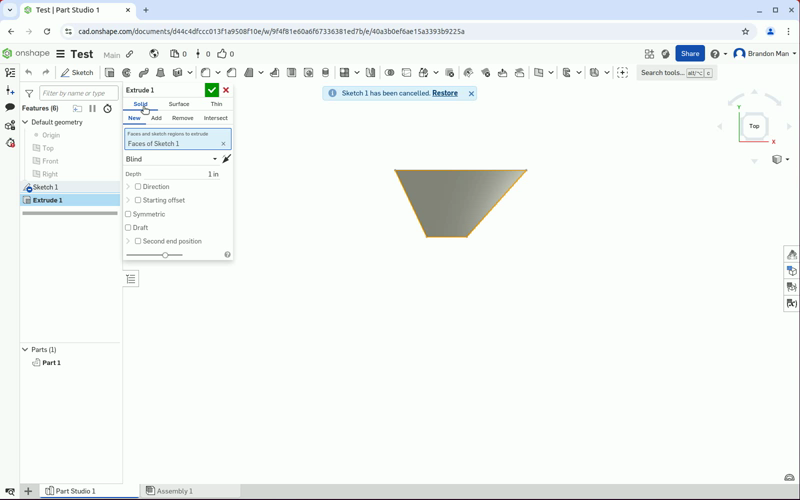
mouse_move(137, 120)
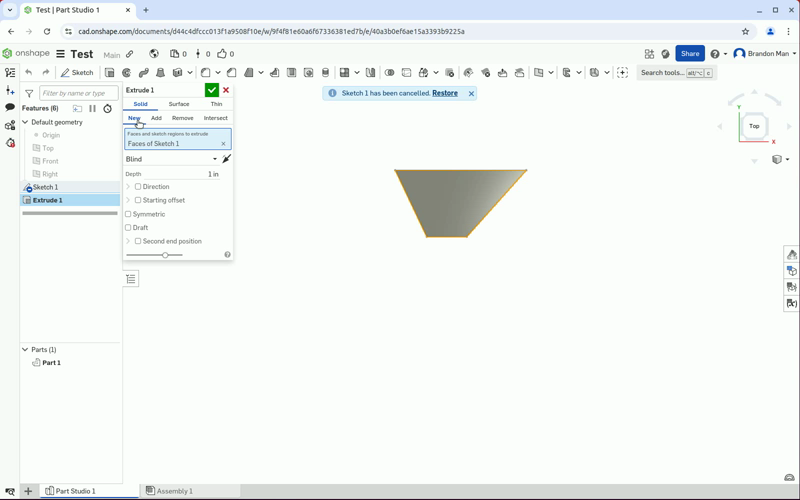
click(137, 120)
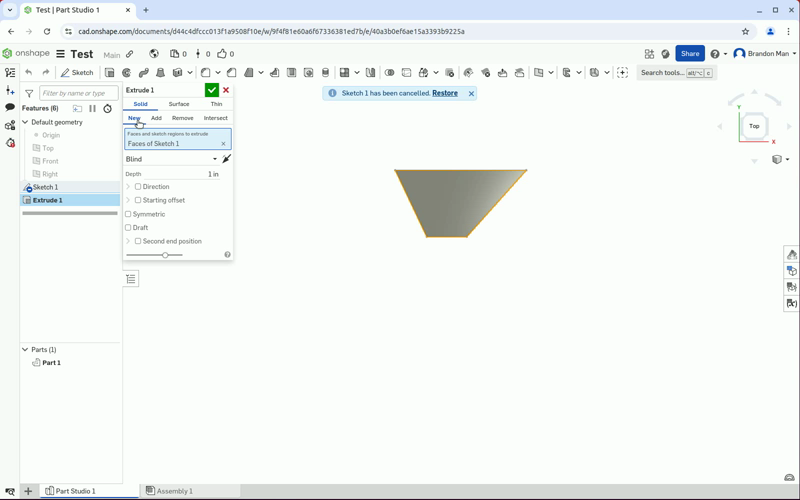
key(tab, 4)
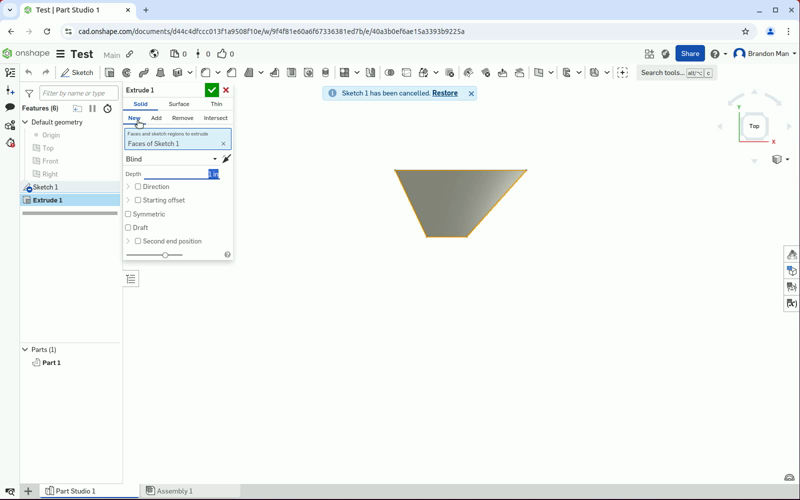
text(12.036)
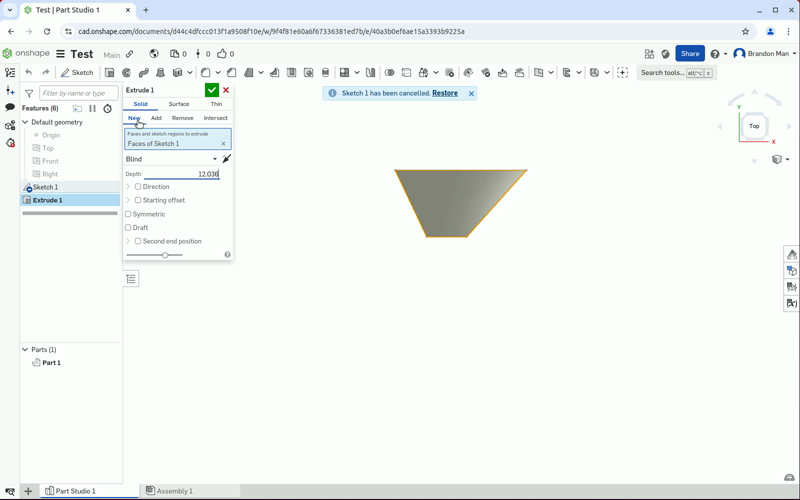
key(enter)
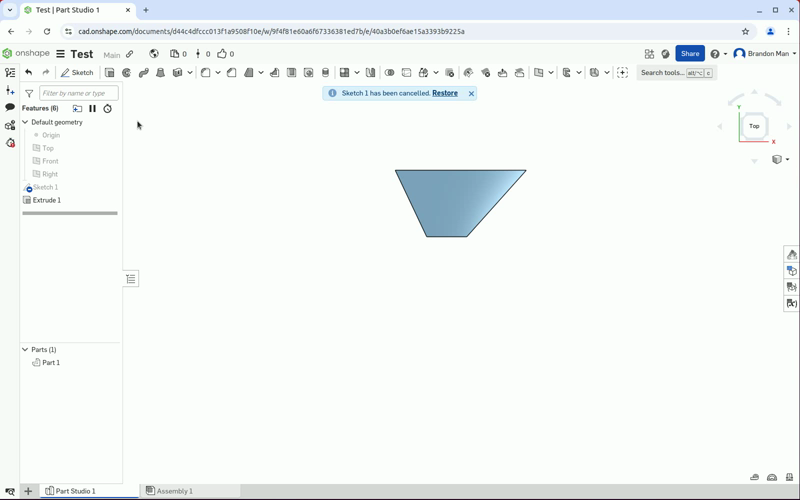
key(shift+h)
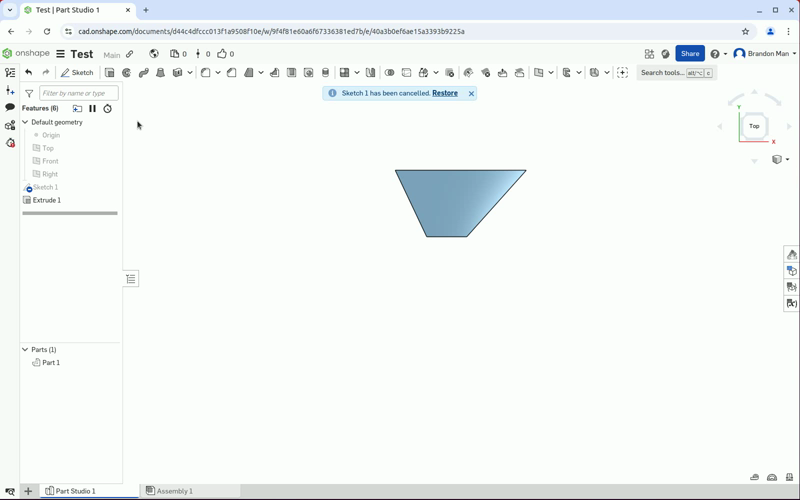
key(shift+h)
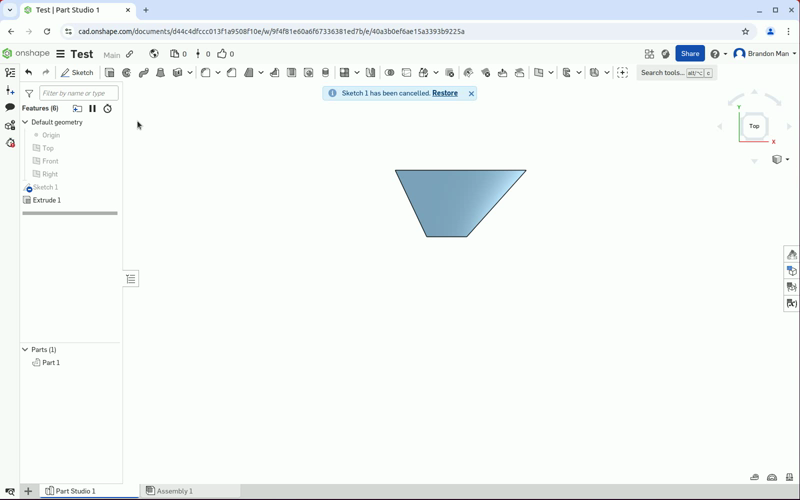
mouse_move(73, 189)
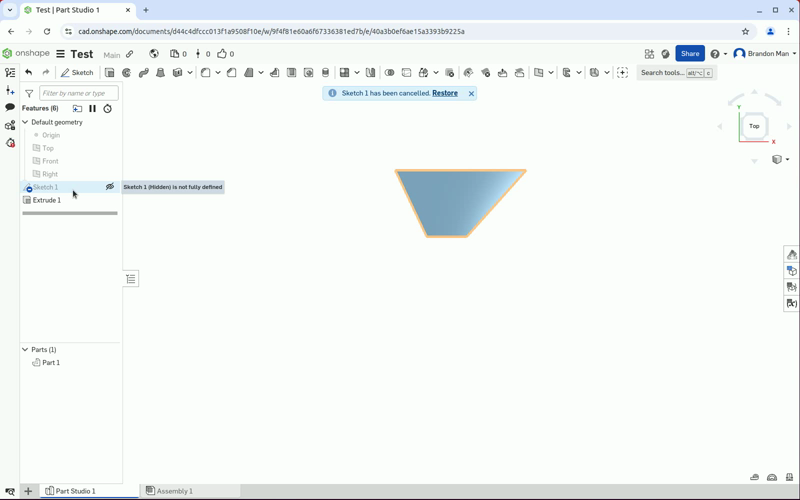
click(73, 189)
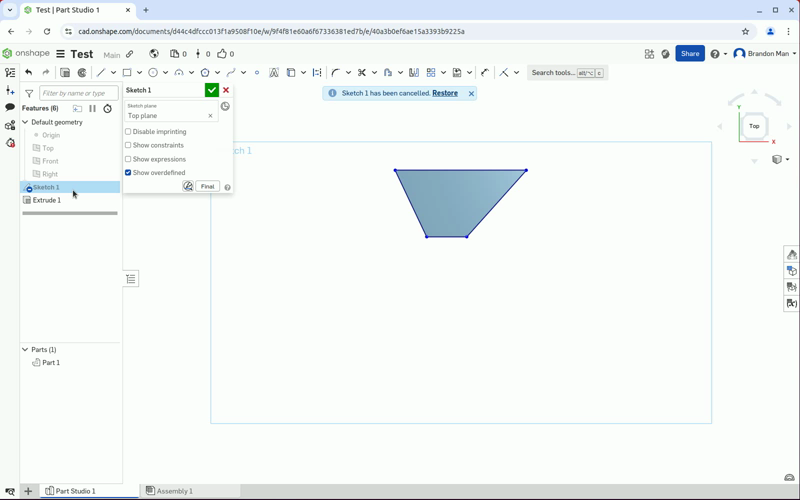
mouse_move(229, 92)
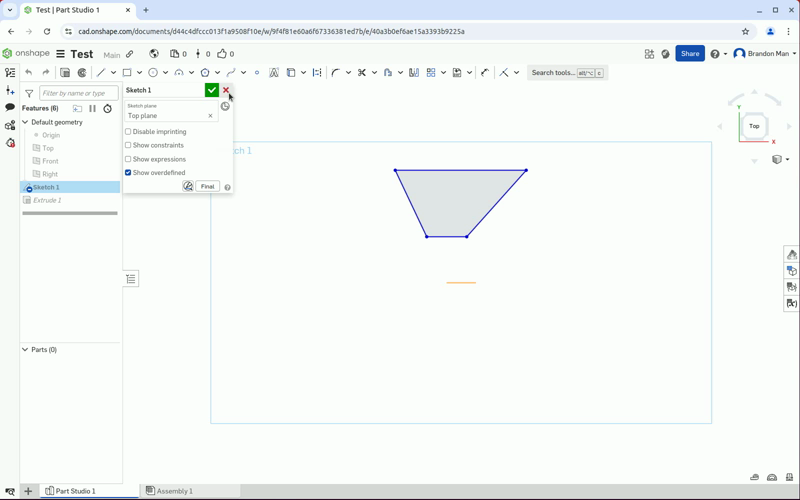
click(229, 92)
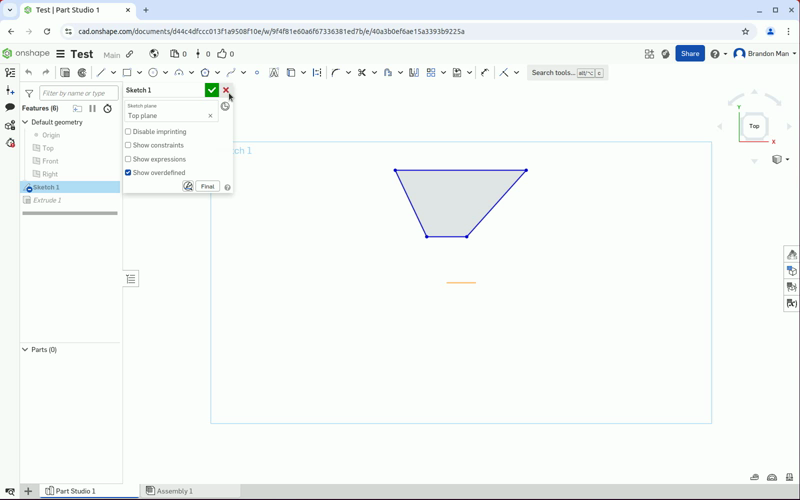
key(shift+s)
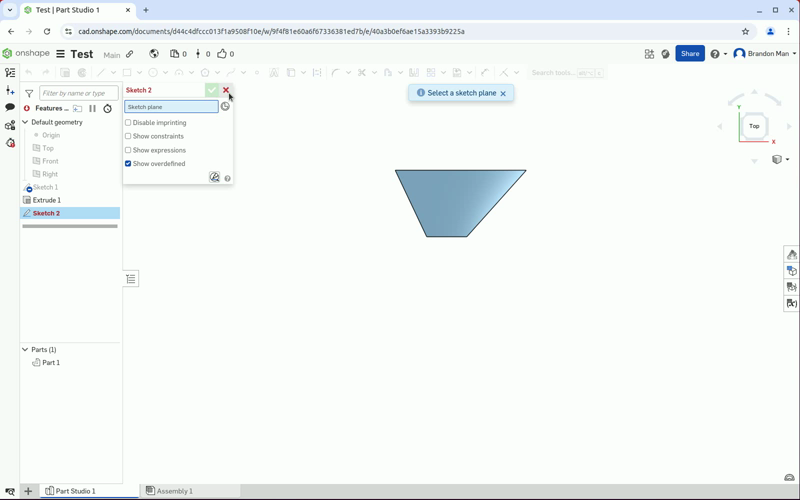
mouse_move(73, 150)
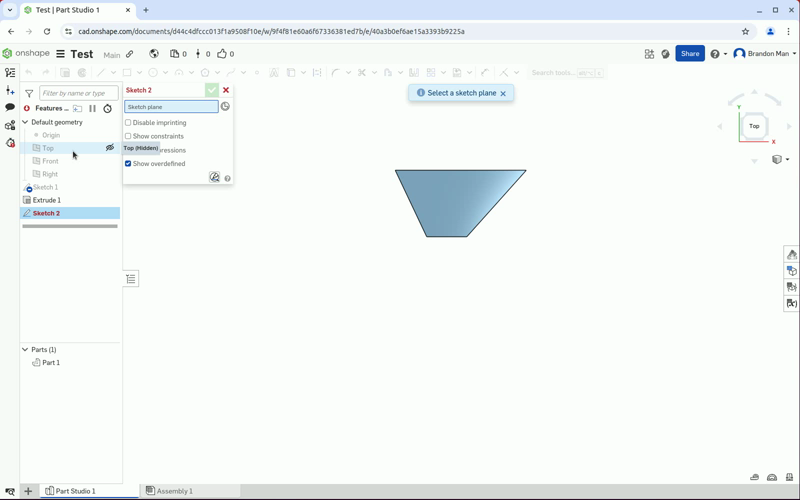
click(73, 150)
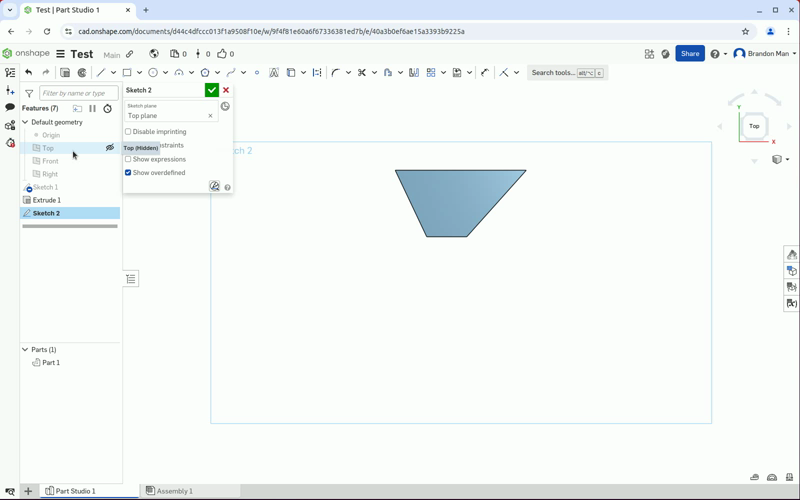
mouse_move(73, 352)
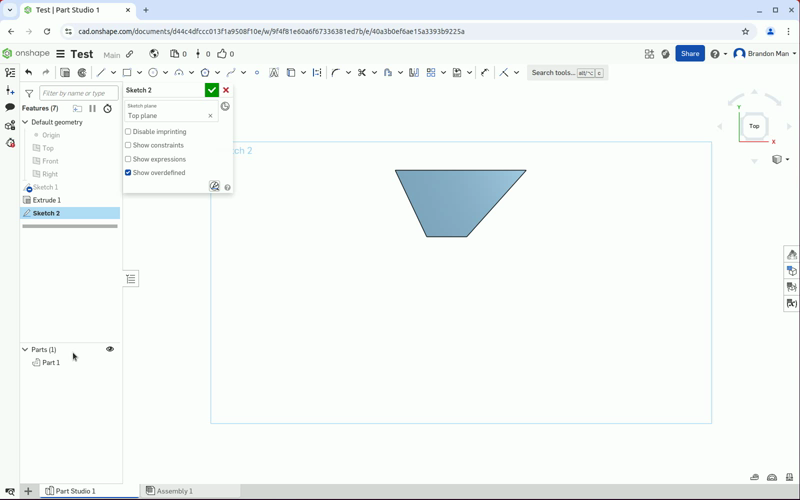
key(y)
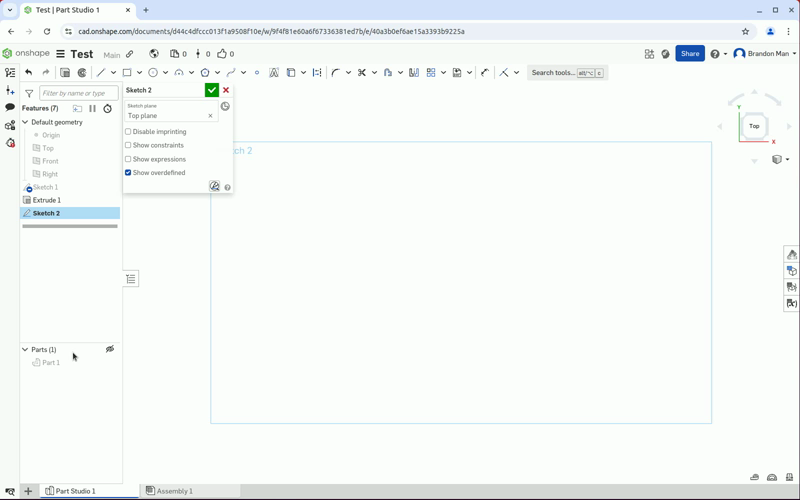
key(l)
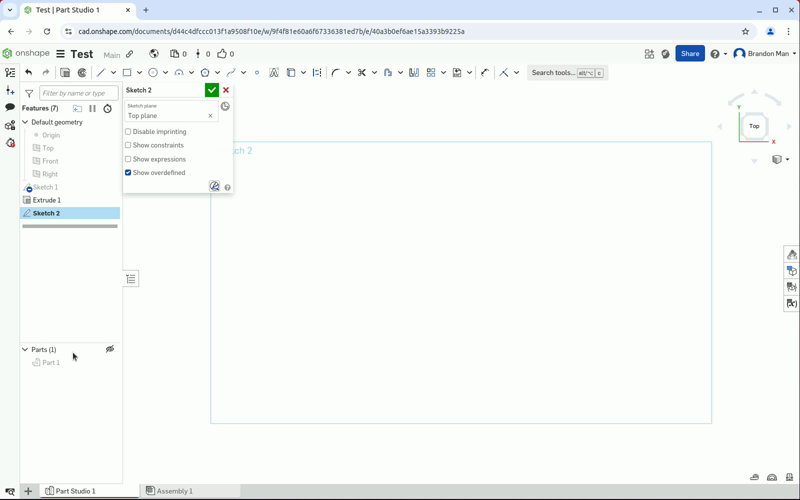
key_down(shift)
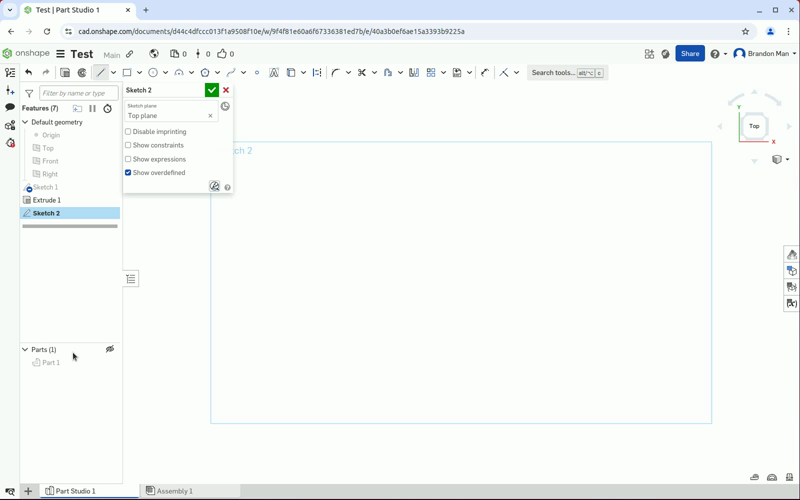
mouse_move(478, 295)
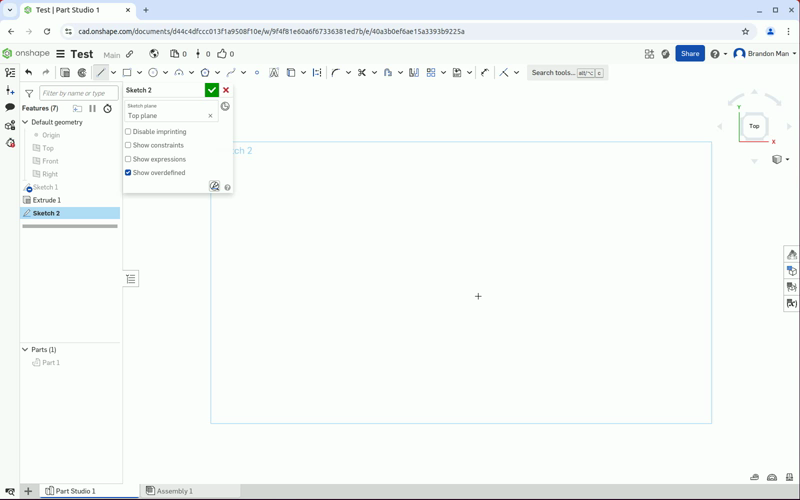
click(478, 295)
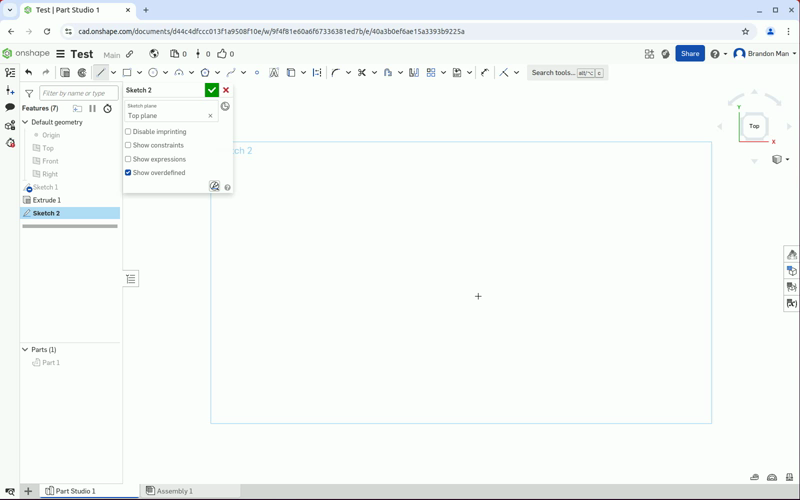
key_up(shift)
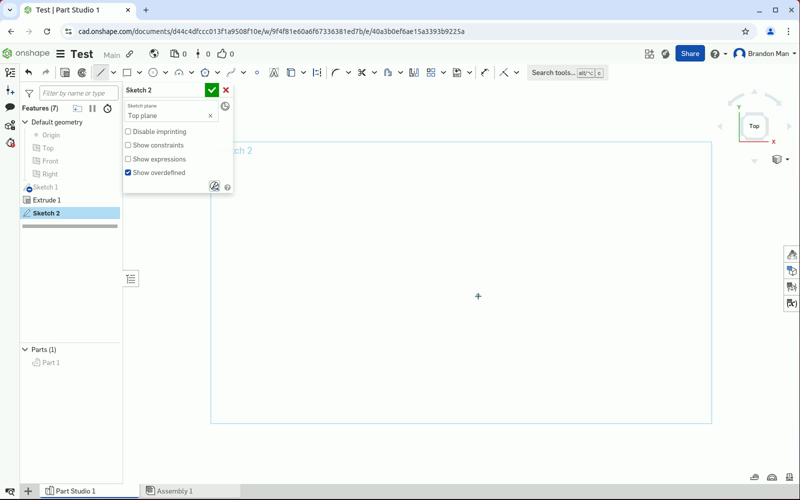
key_down(shift)
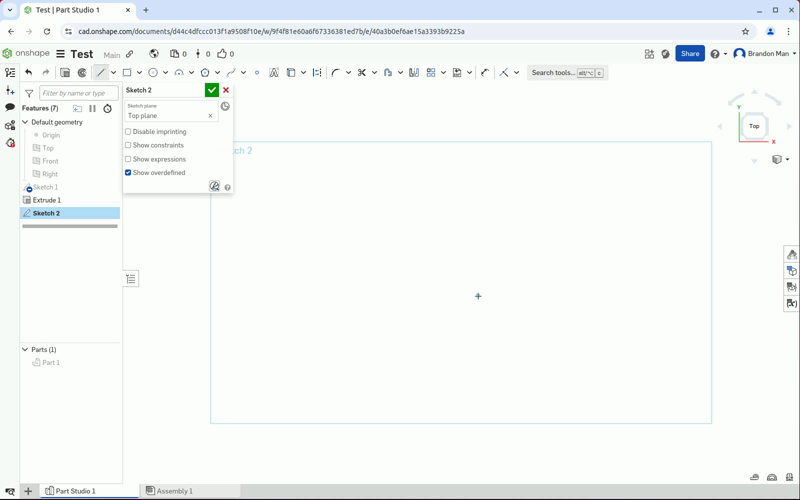
mouse_move(562, 327)
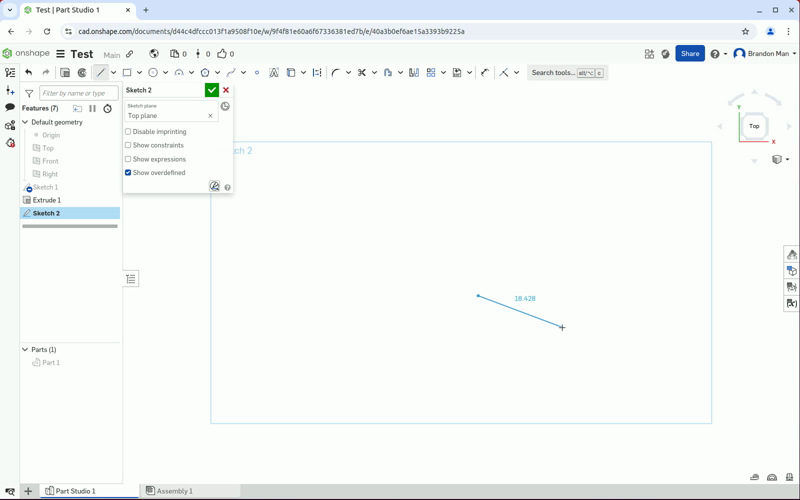
click(562, 327)
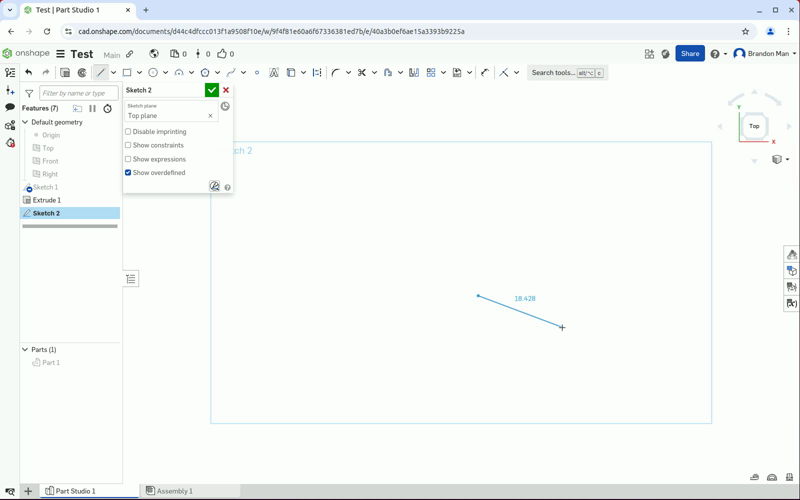
key_up(shift)
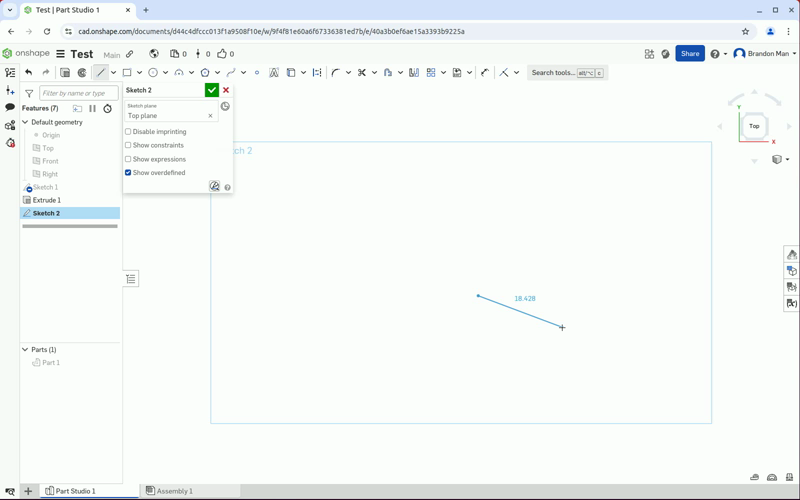
key_down(shift)
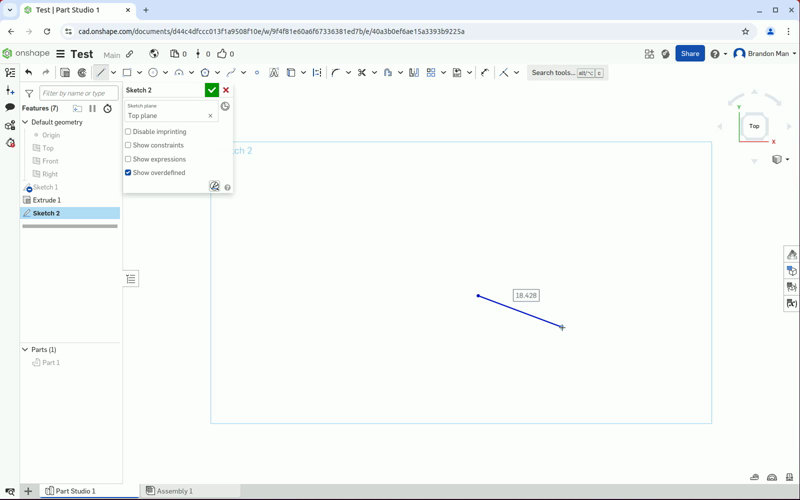
mouse_move(562, 205)
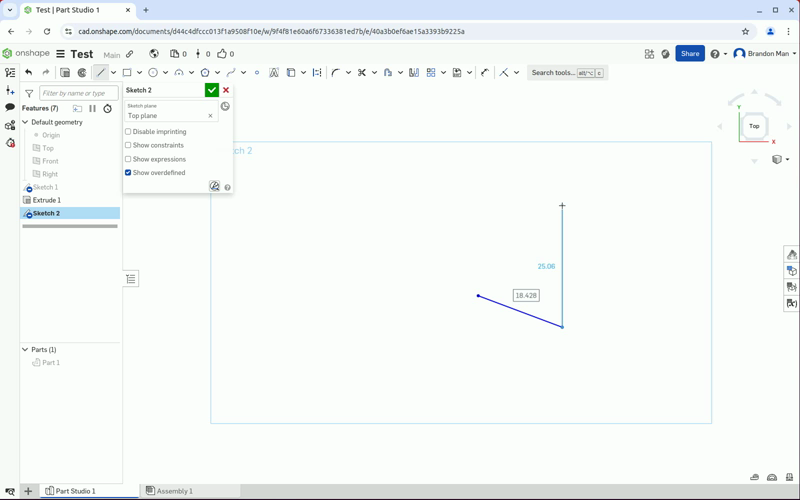
click(562, 205)
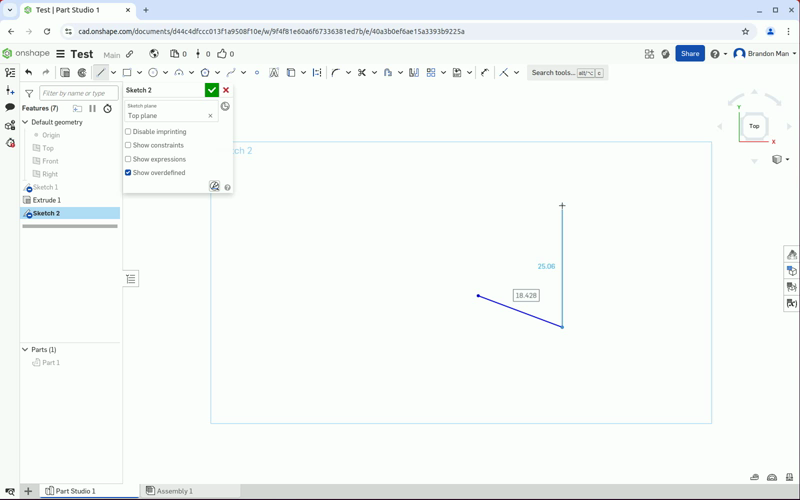
key_up(shift)
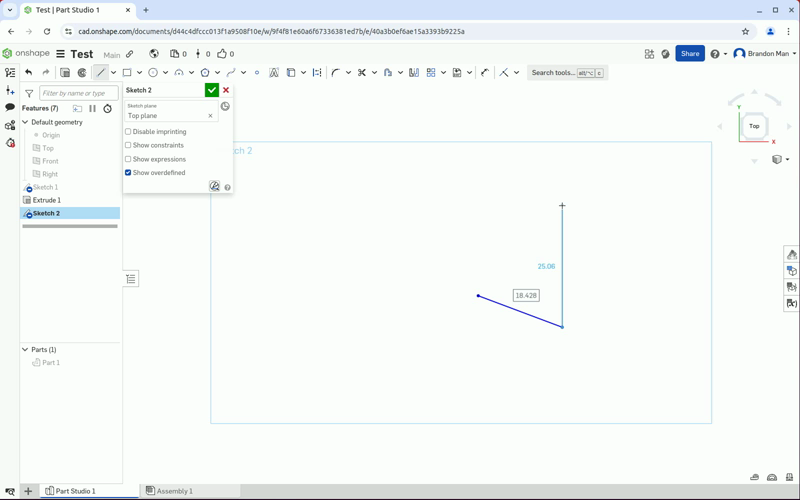
key_down(shift)
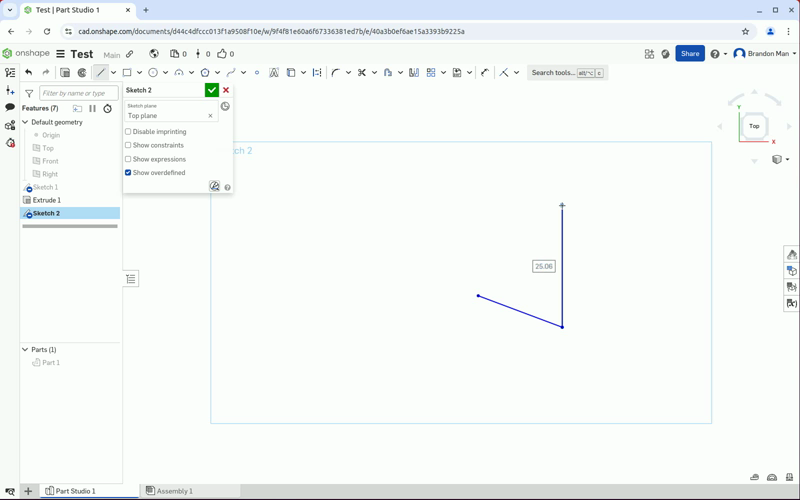
mouse_move(478, 248)
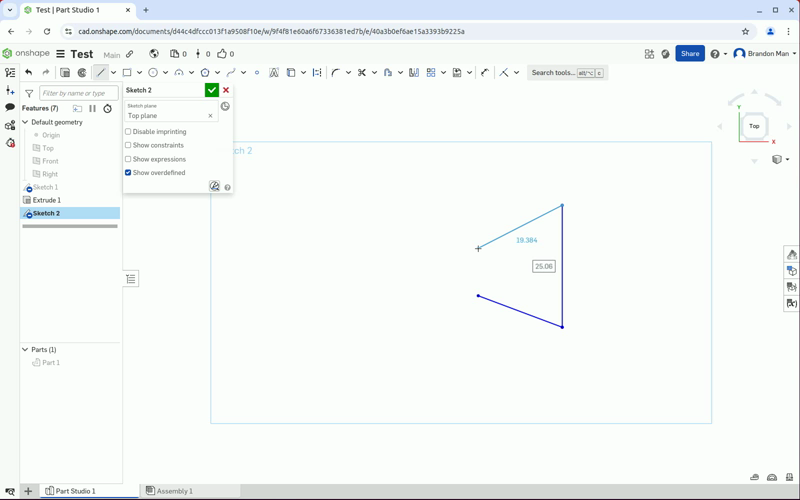
click(478, 248)
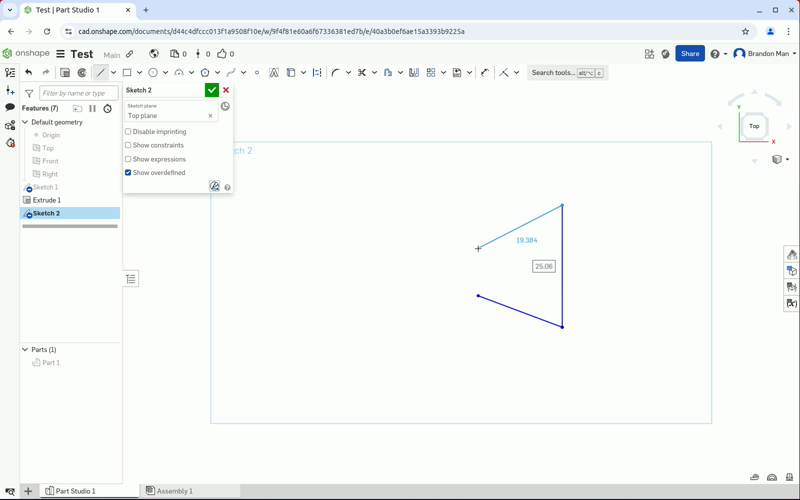
key_up(shift)
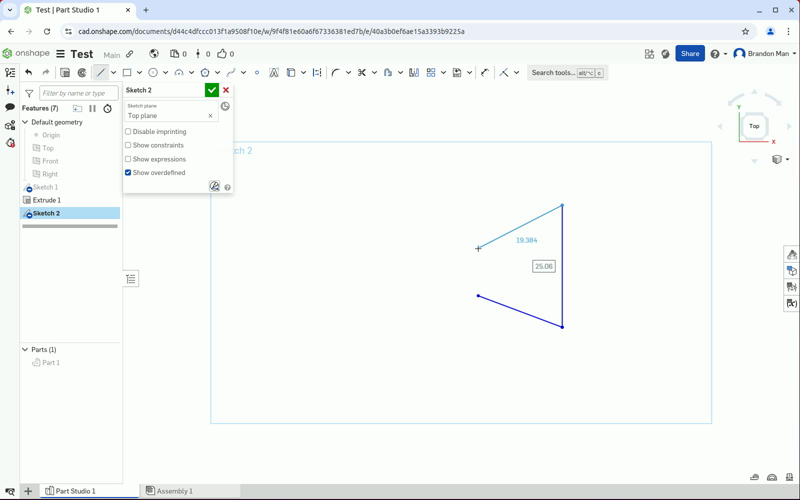
mouse_move(508, 248)
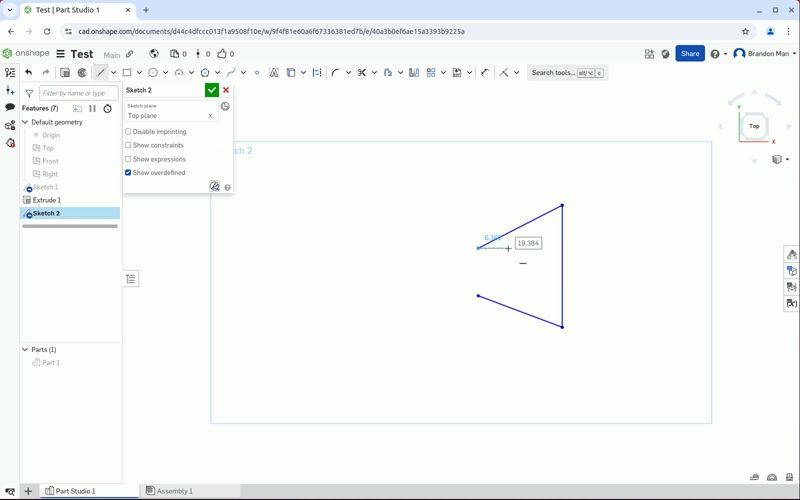
key_down(shift)
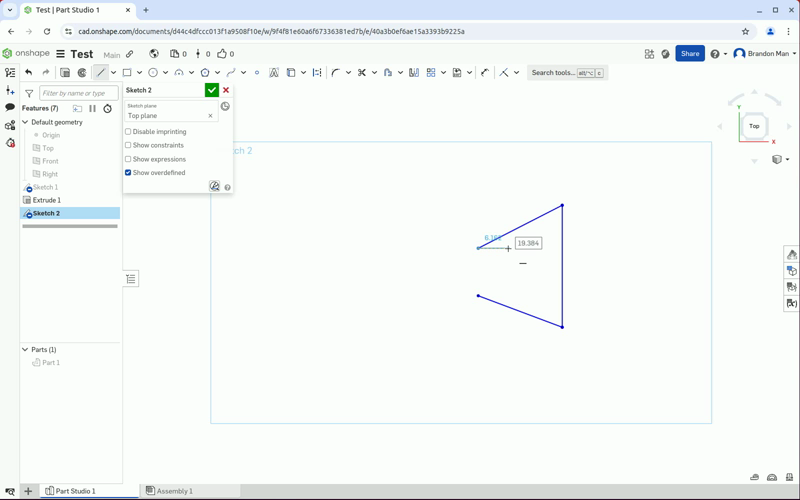
mouse_move(478, 295)
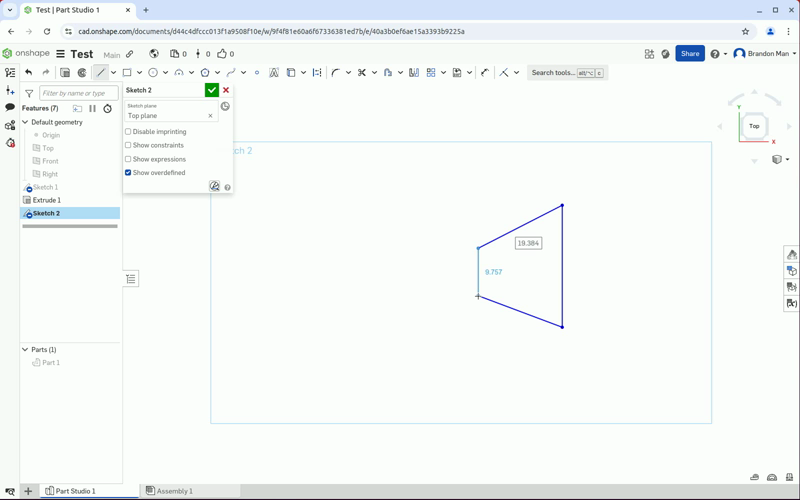
key_up(shift)
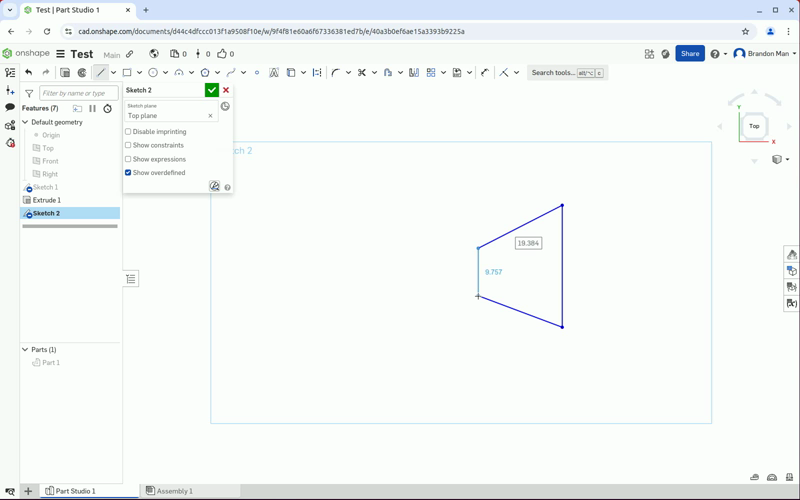
click(478, 295)
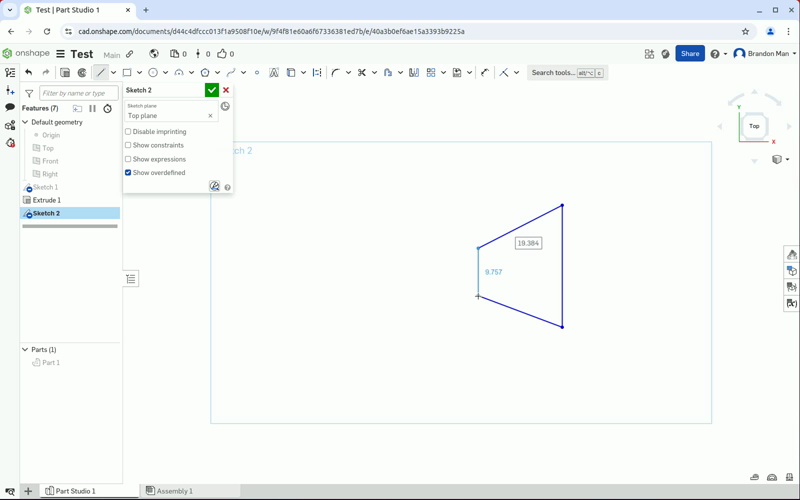
key(esc)
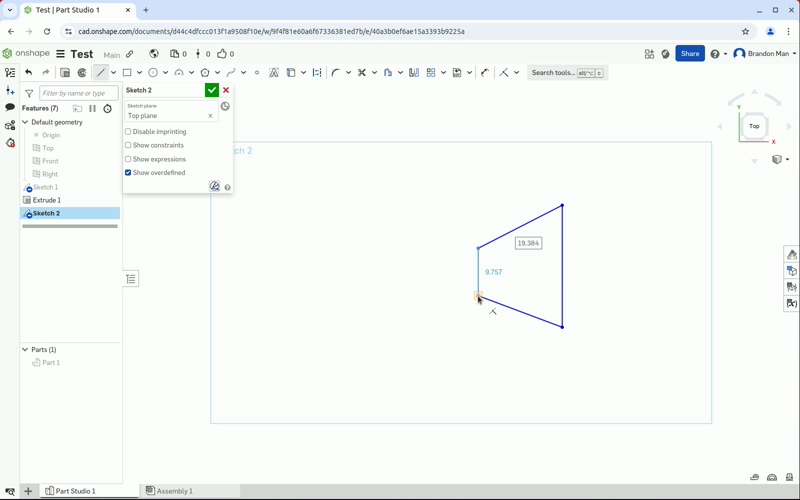
mouse_move(508, 272)
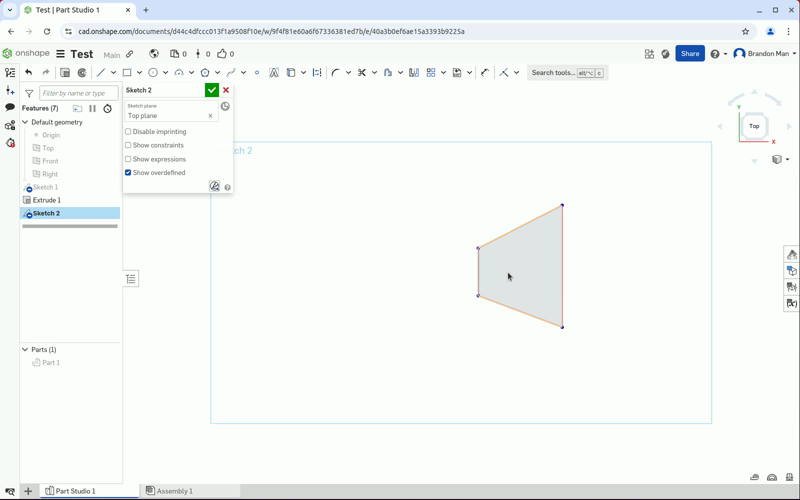
click(508, 272)
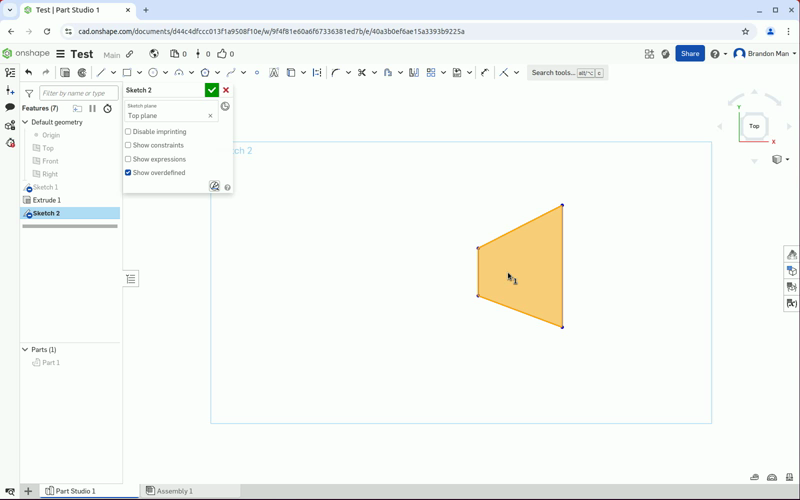
mouse_move(73, 352)
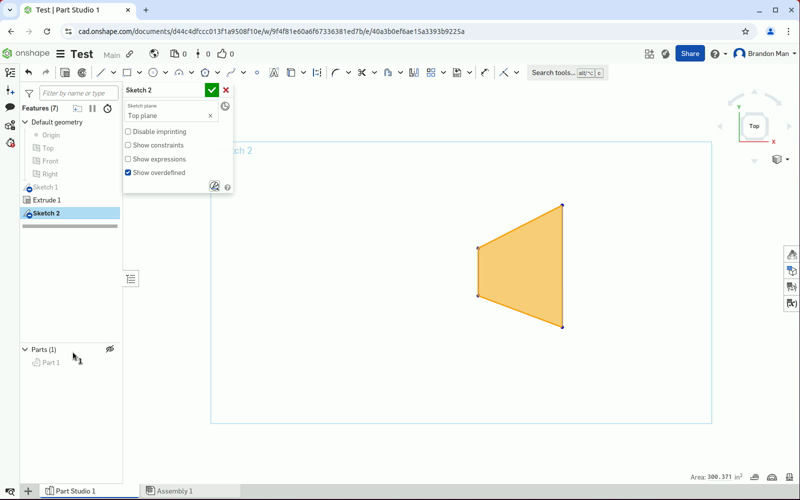
key(shift+y)
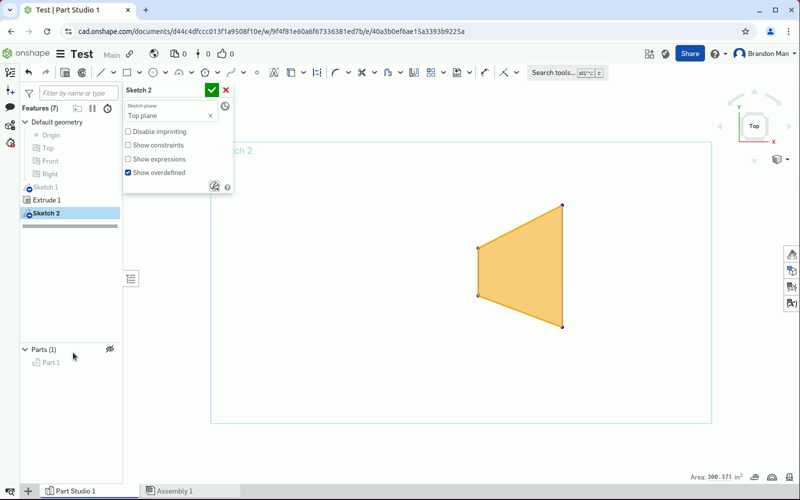
key(shift+e)
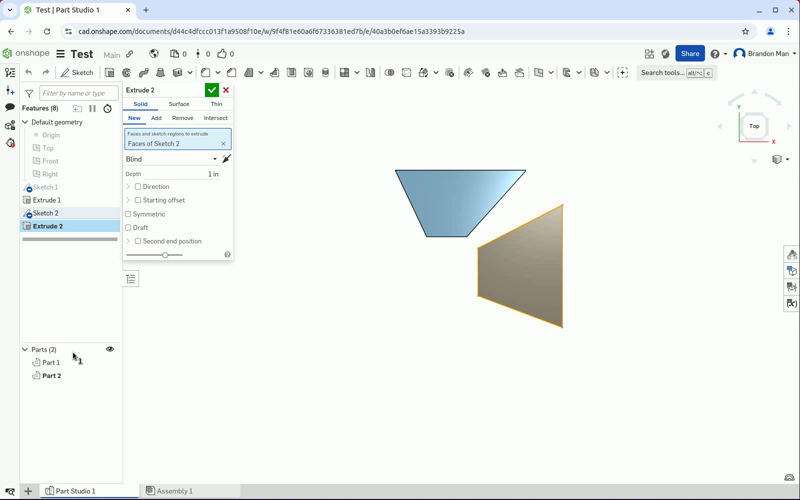
mouse_move(143, 106)
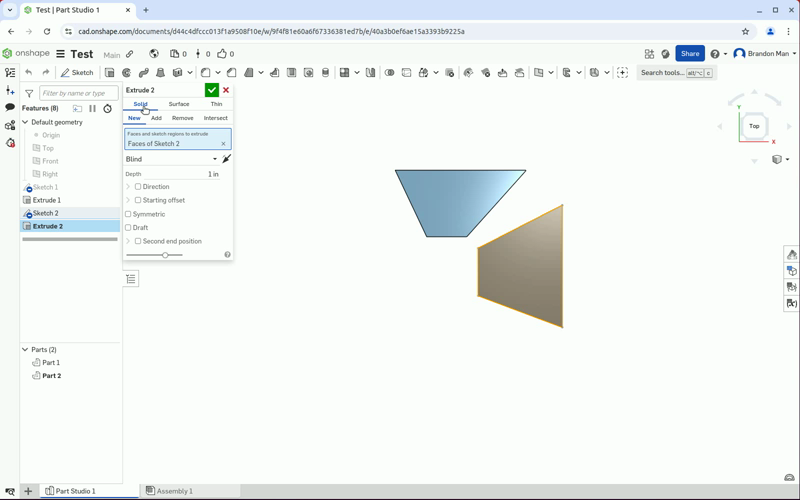
click(143, 106)
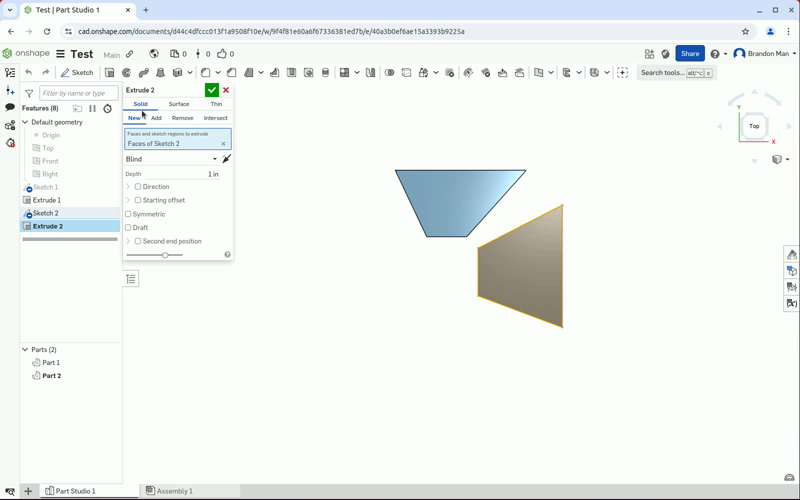
mouse_move(137, 120)
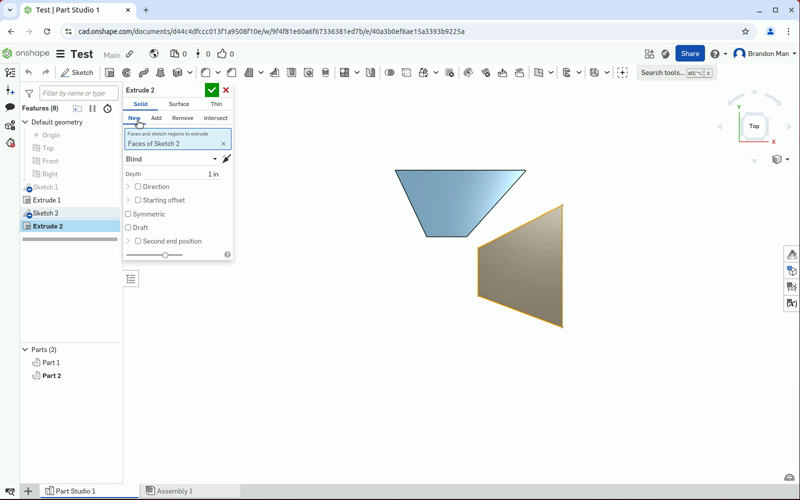
click(137, 120)
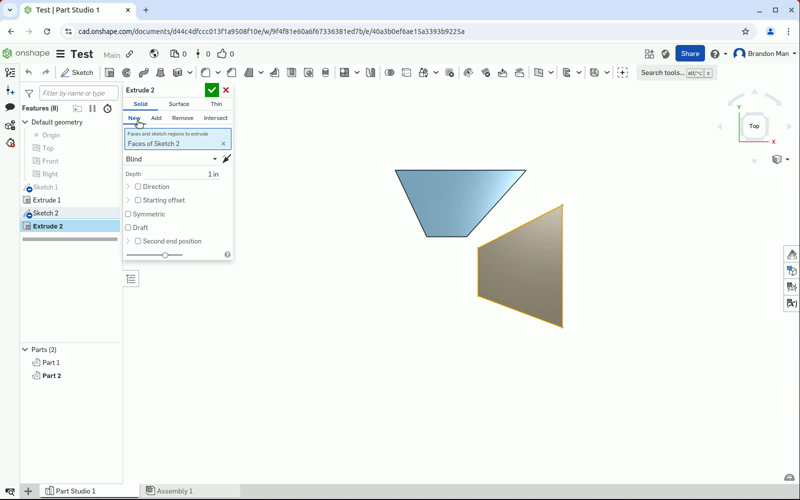
key(tab, 4)
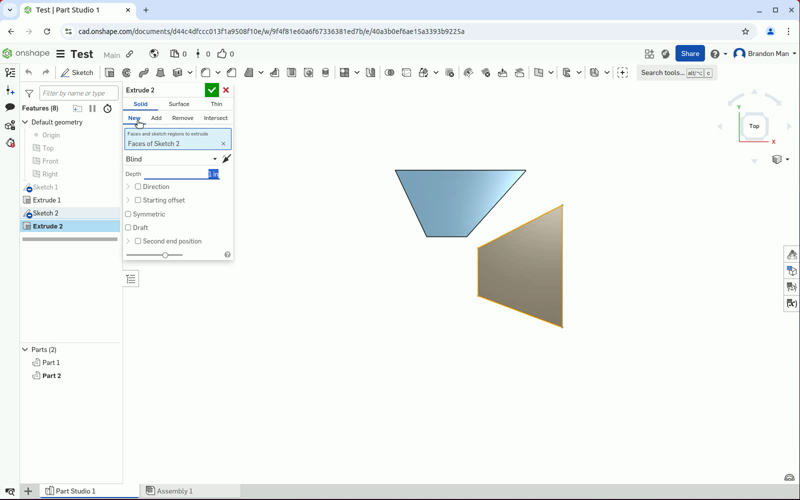
text(12.036)
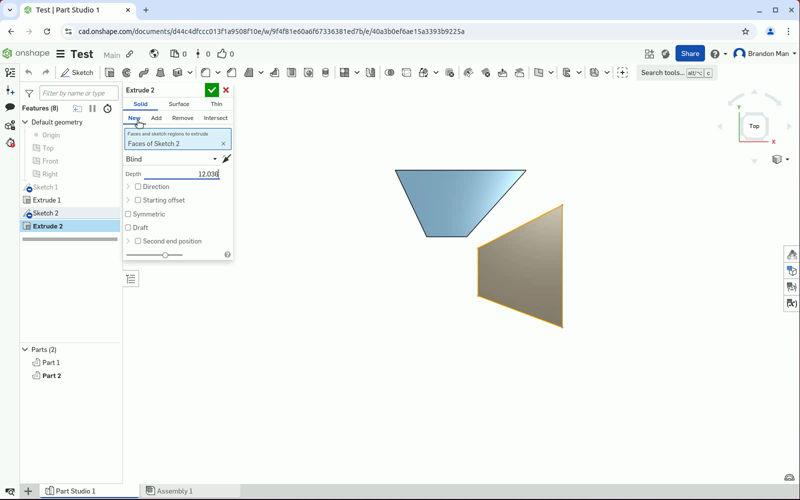
key(enter)
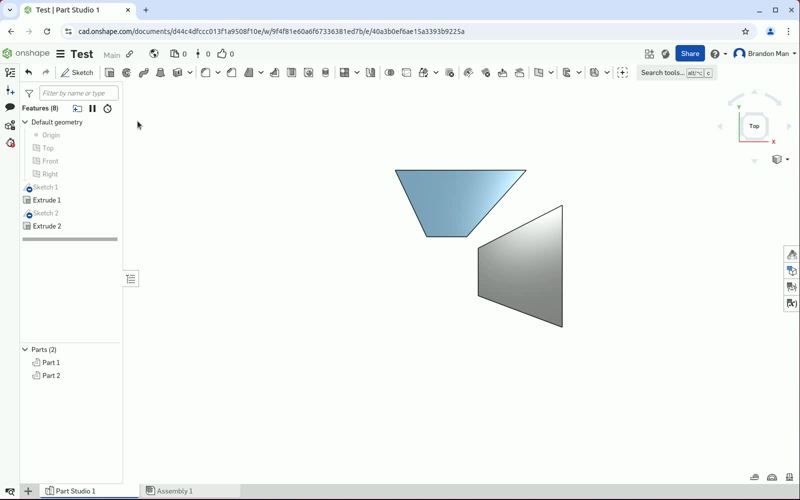
key(shift+h)
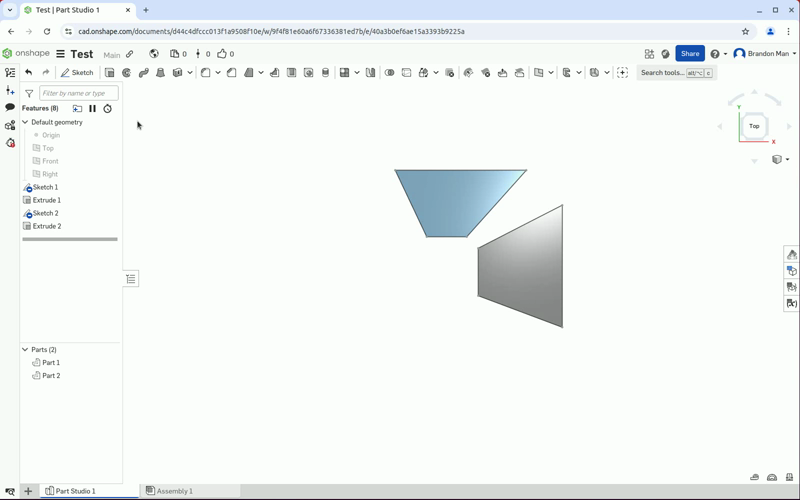
key(shift+h)
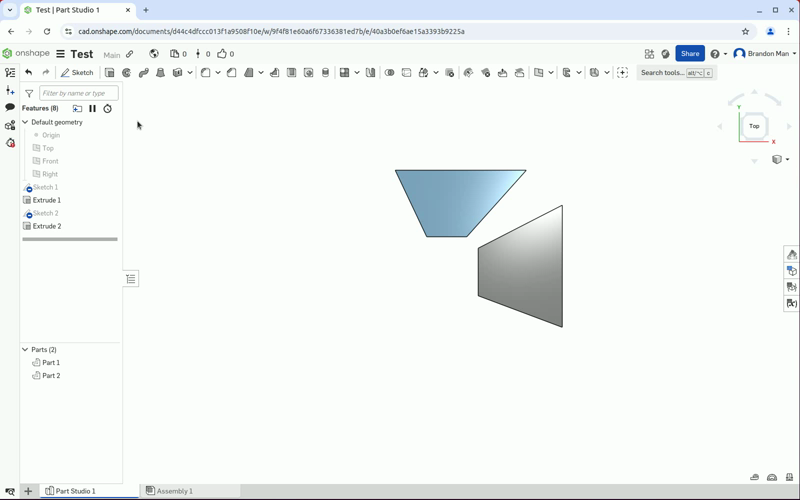
mouse_move(73, 189)
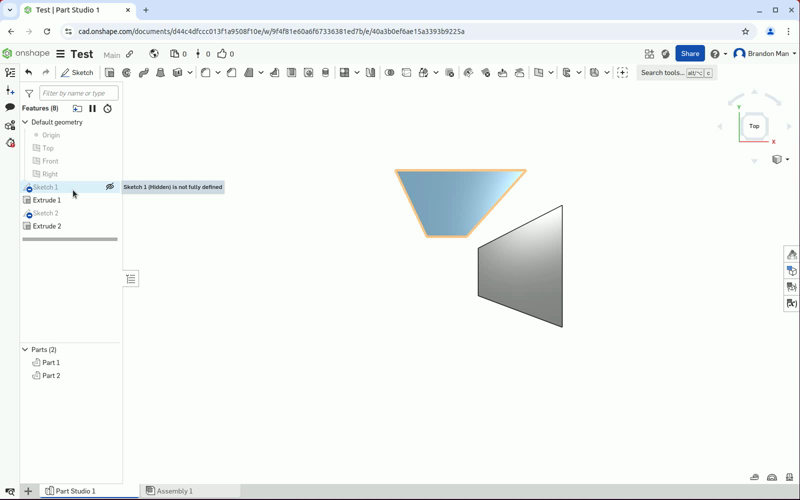
click(73, 189)
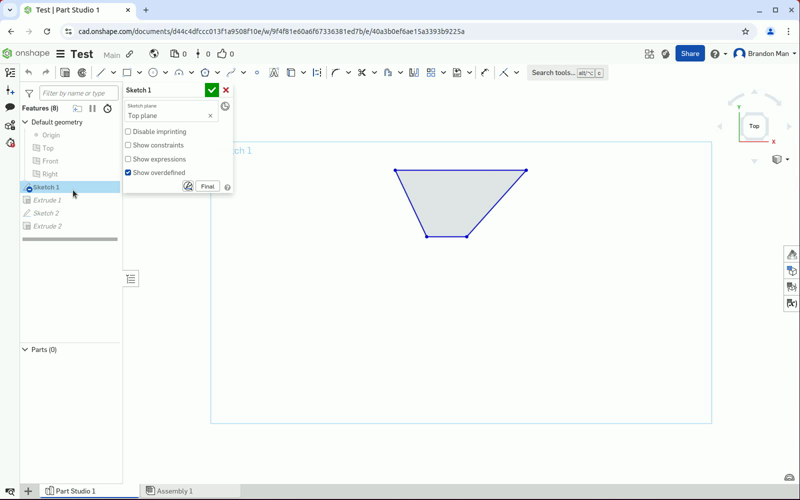
mouse_move(229, 92)
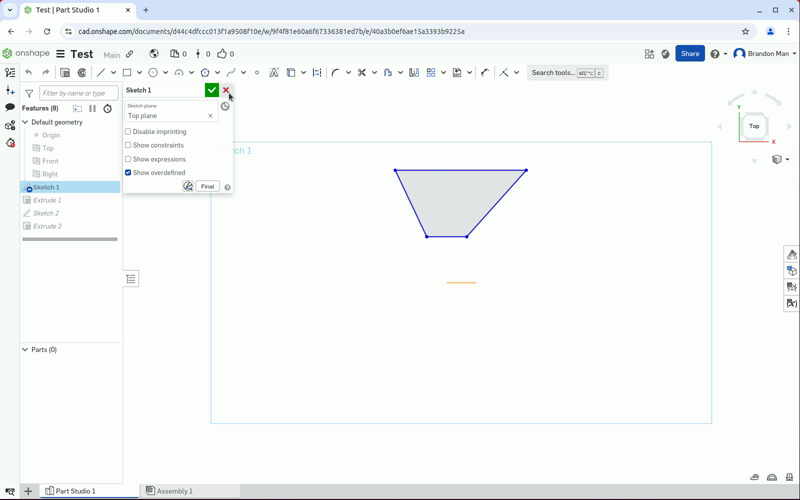
click(229, 92)
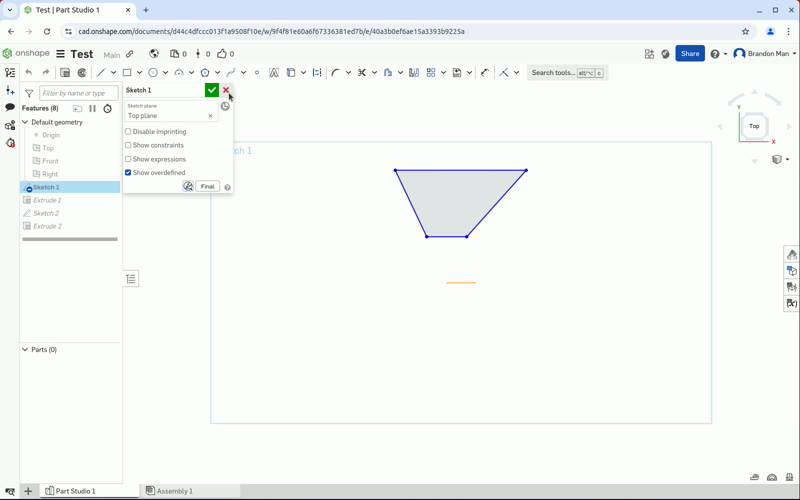
key(shift+s)
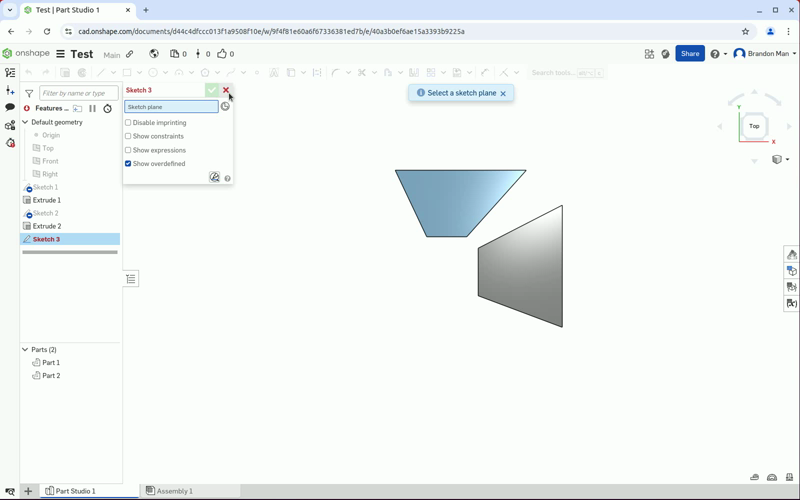
mouse_move(73, 150)
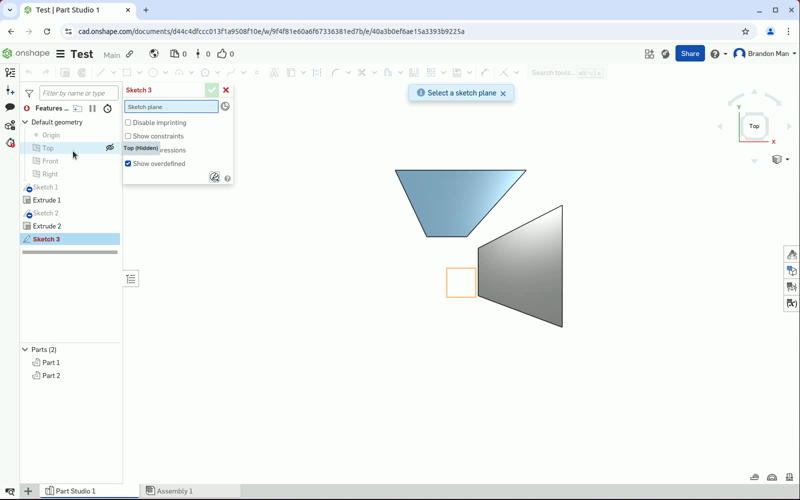
click(73, 150)
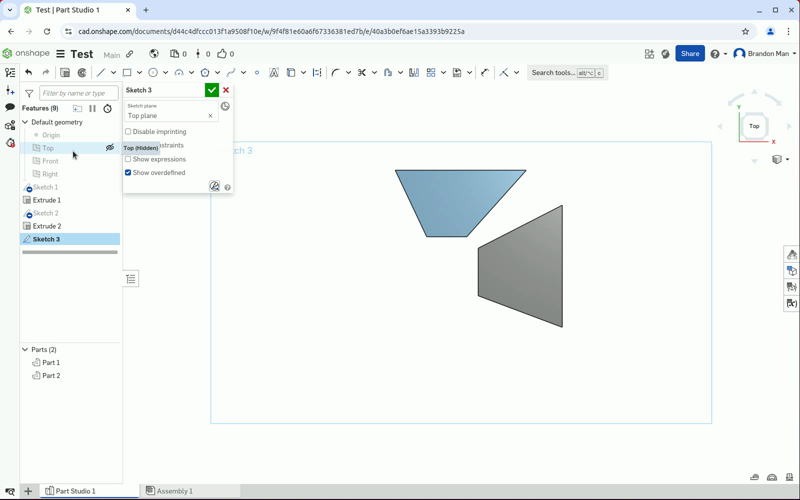
mouse_move(73, 352)
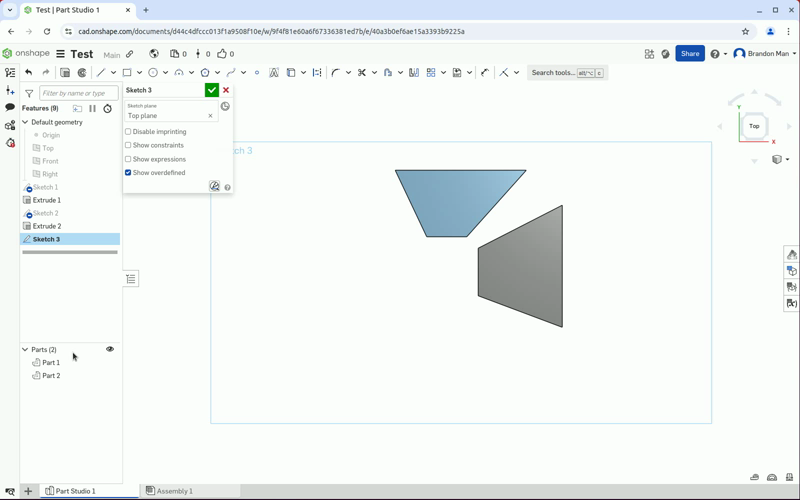
key(y)
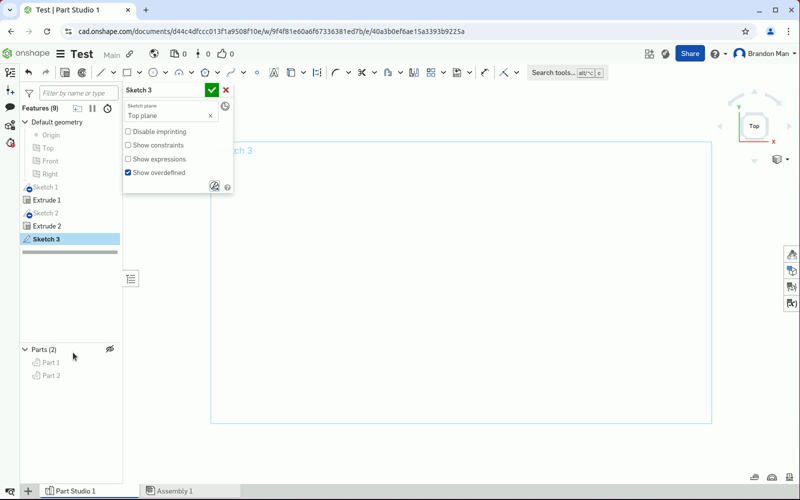
key(l)
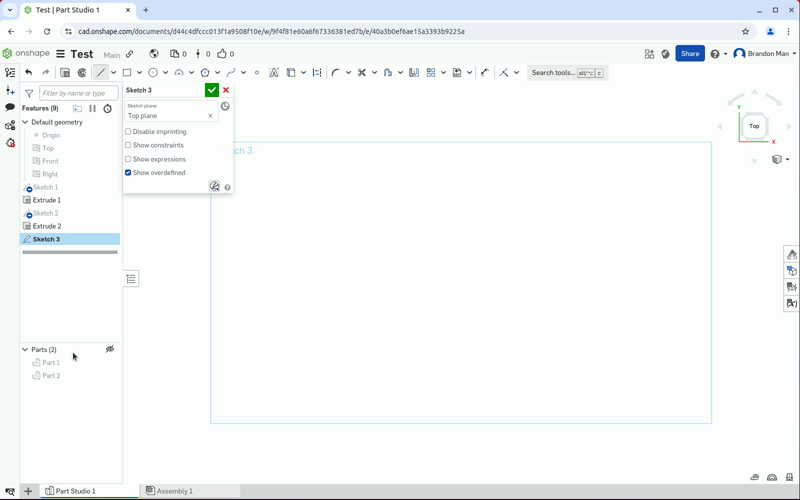
key_down(shift)
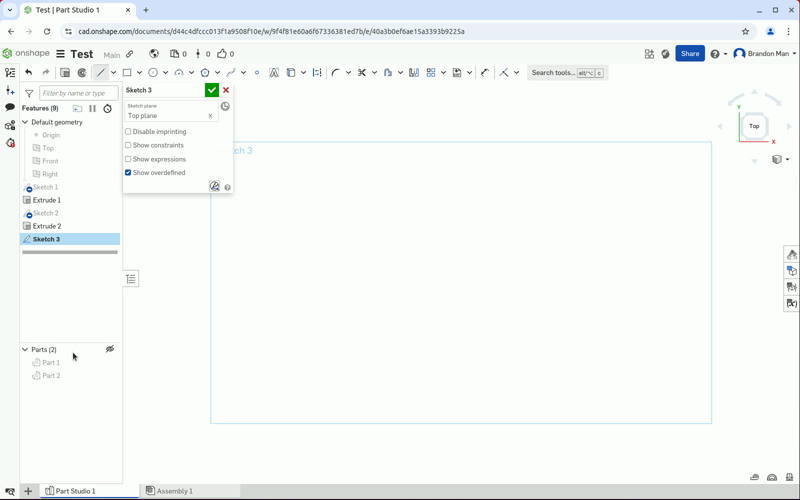
mouse_move(395, 362)
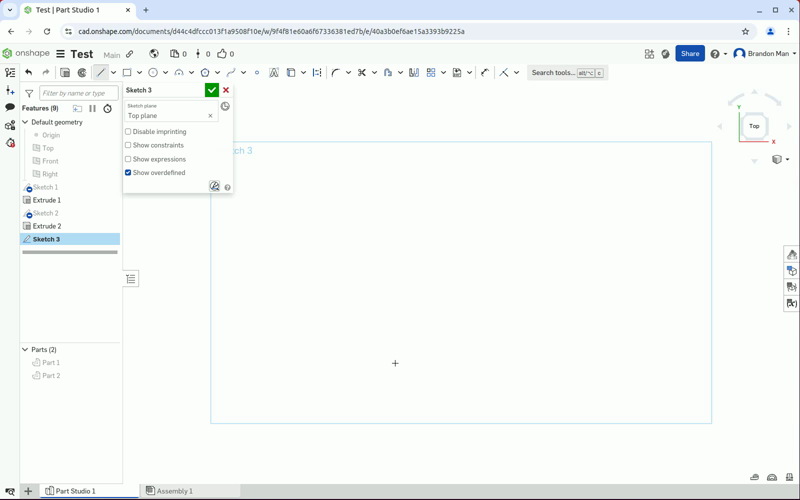
click(395, 362)
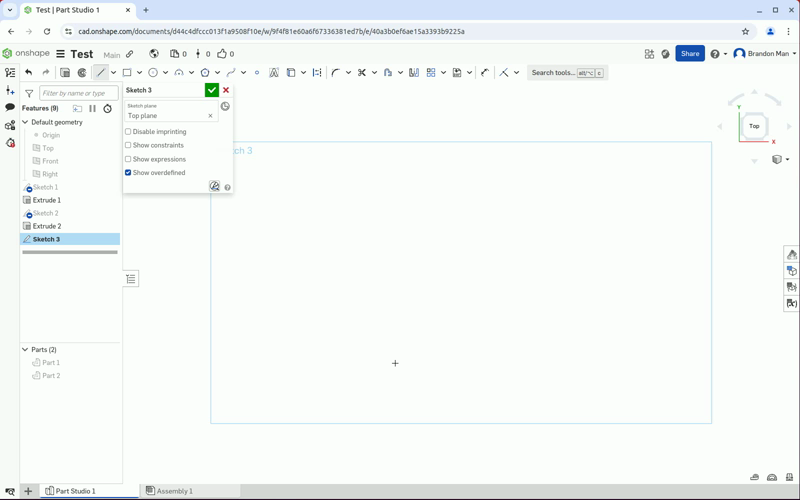
key_up(shift)
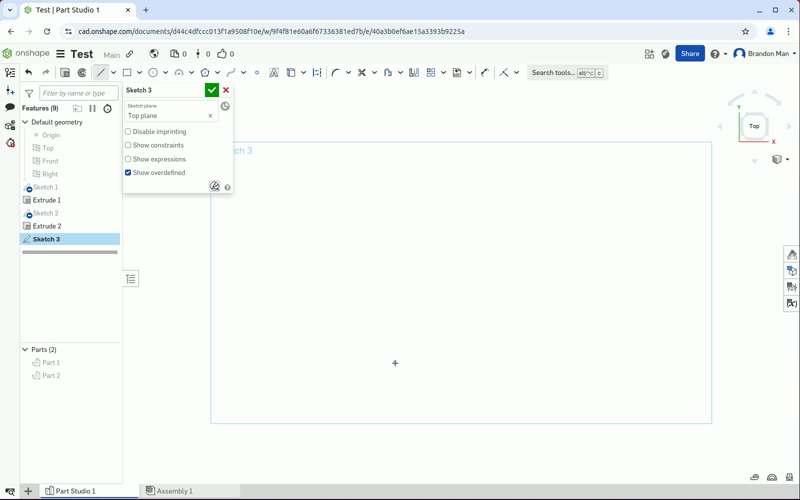
key_down(shift)
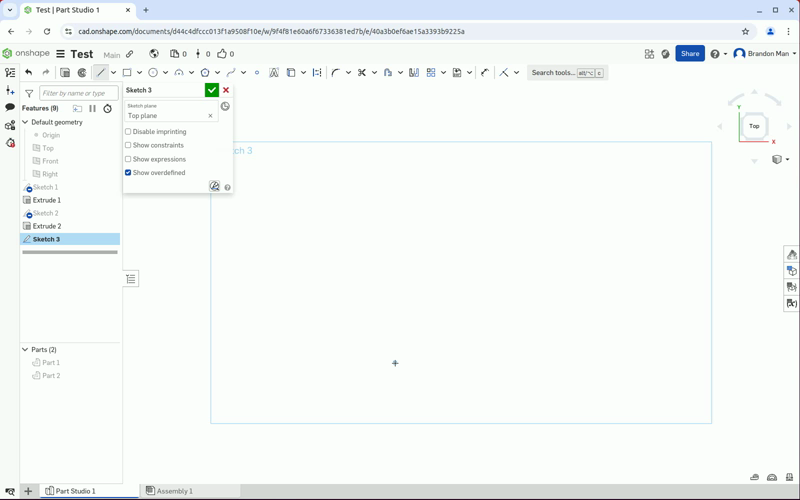
mouse_move(526, 362)
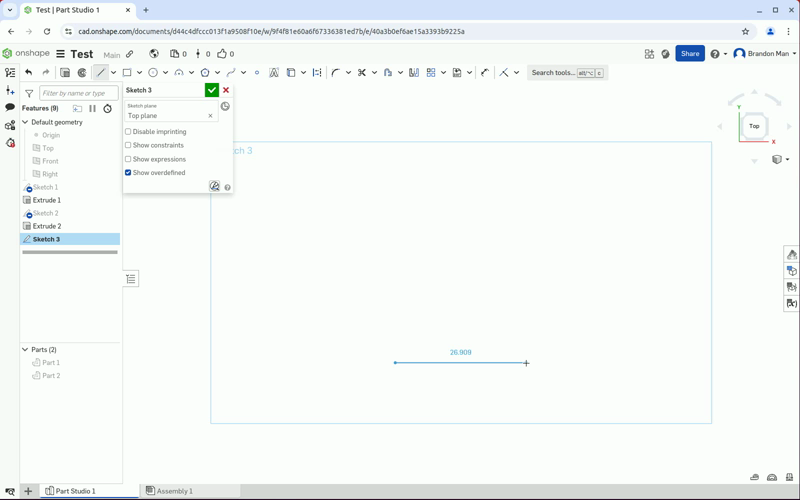
click(526, 362)
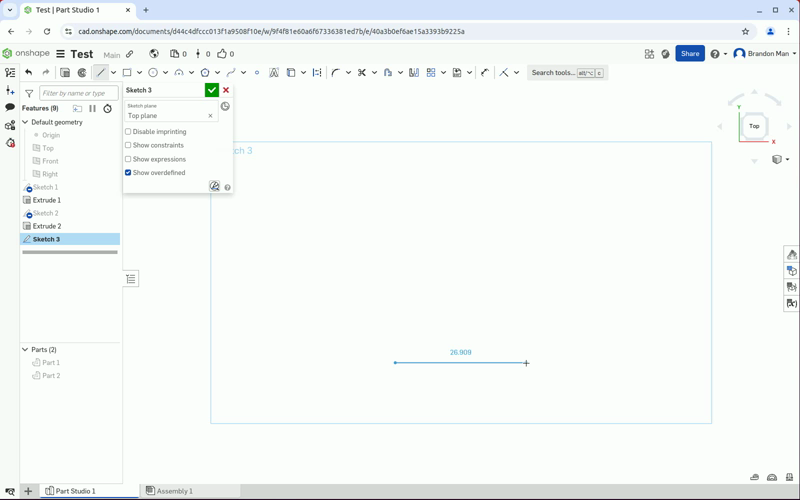
key_up(shift)
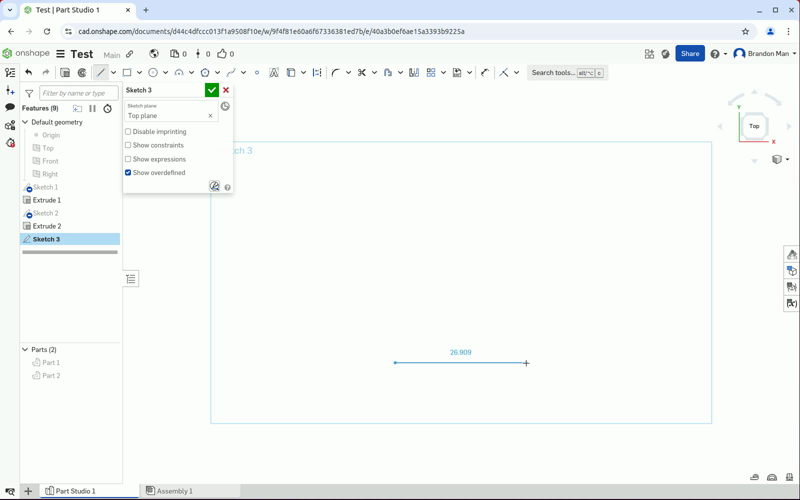
key_down(shift)
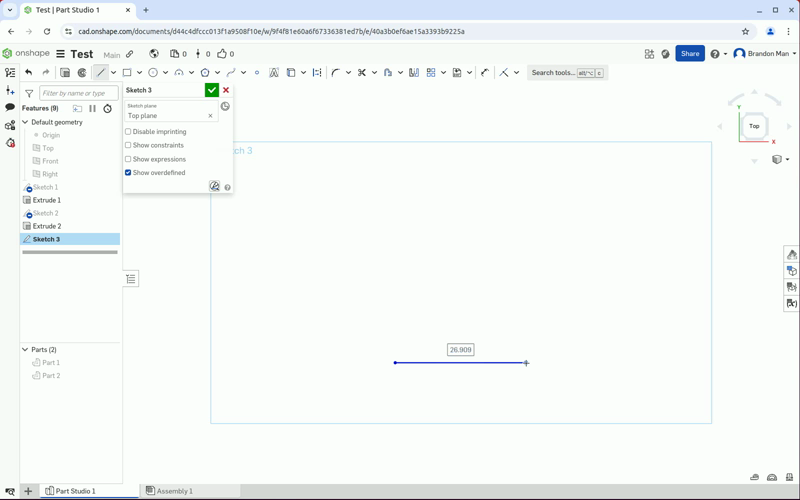
mouse_move(466, 307)
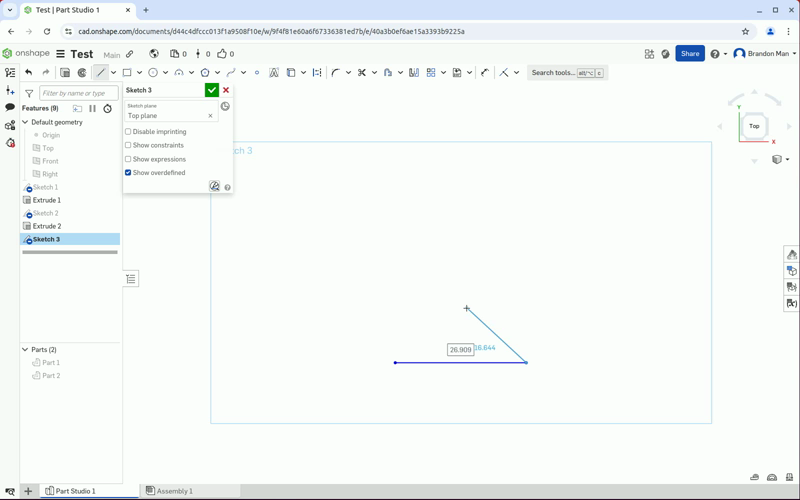
click(466, 307)
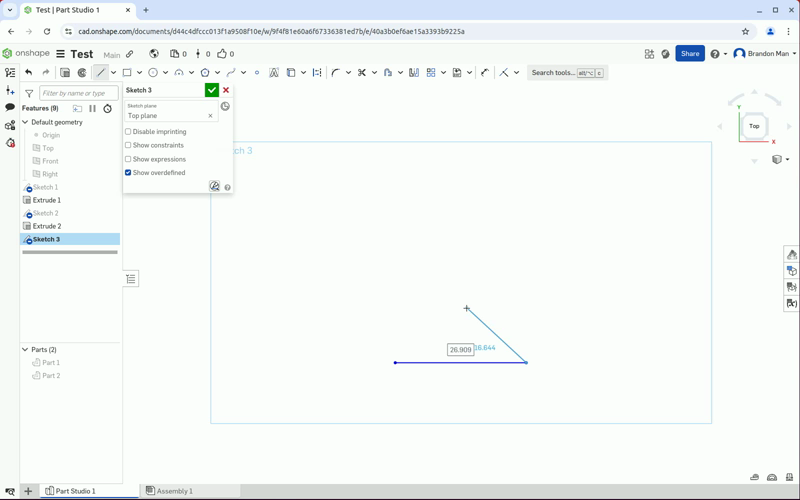
key_up(shift)
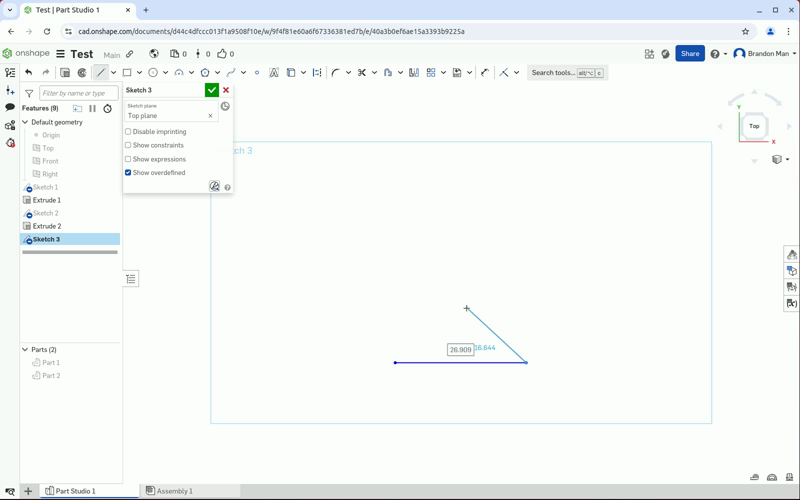
key_down(shift)
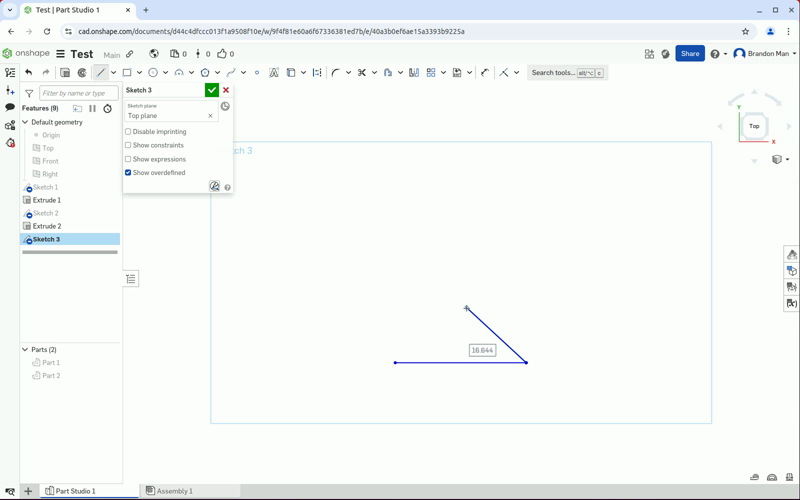
mouse_move(496, 307)
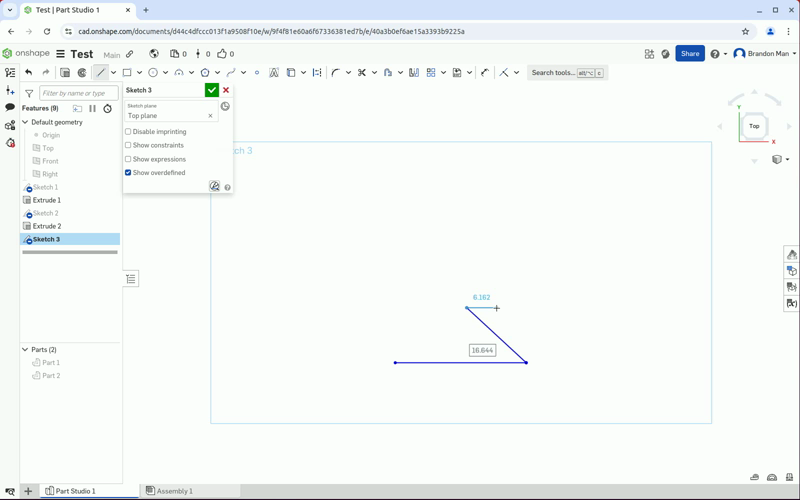
mouse_move(426, 307)
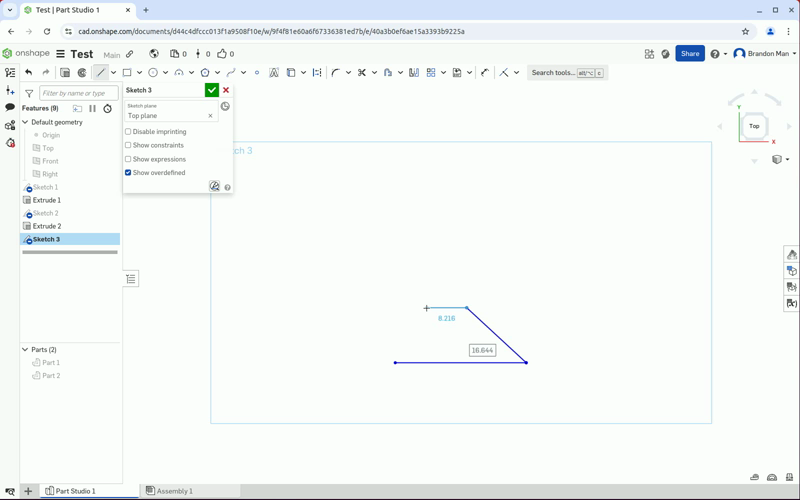
click(426, 307)
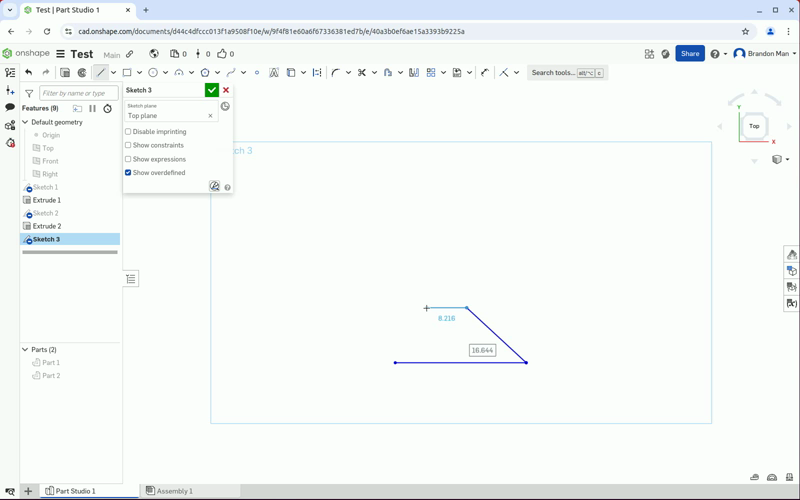
key_up(shift)
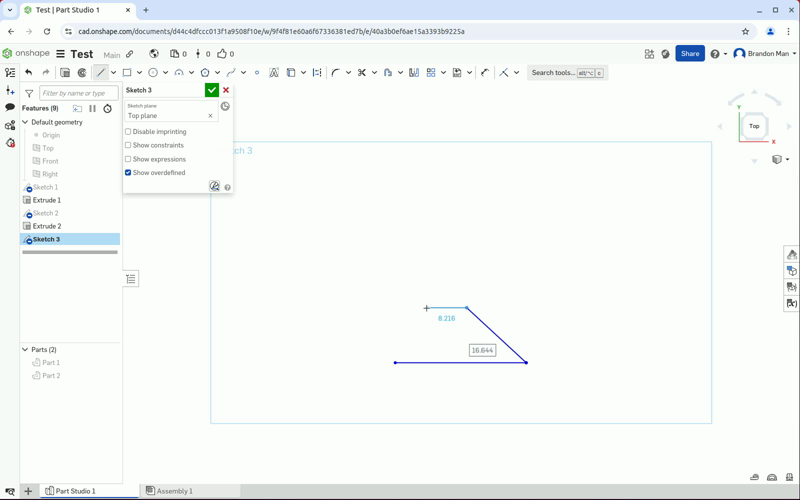
key_down(shift)
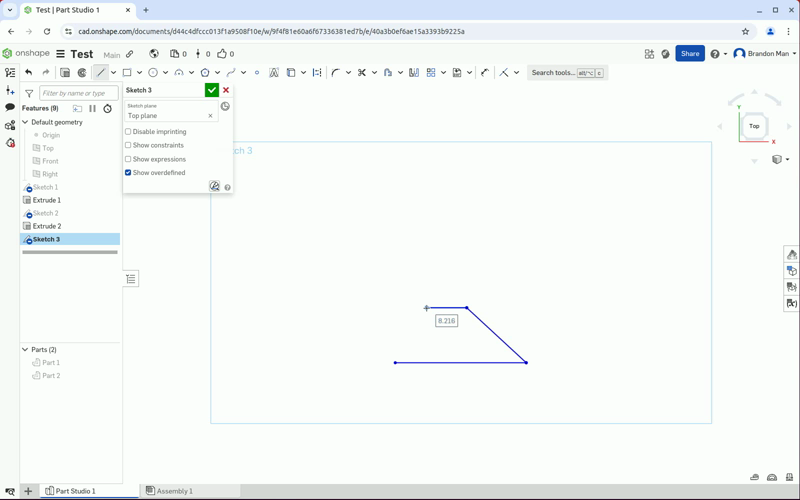
mouse_move(395, 362)
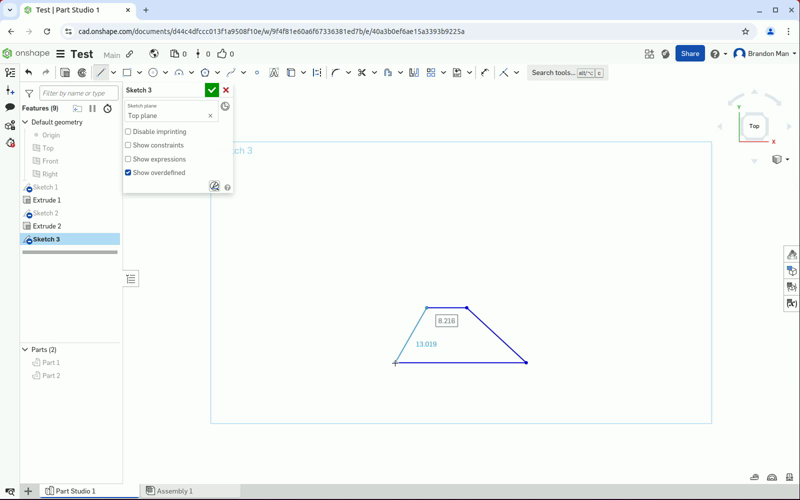
key_up(shift)
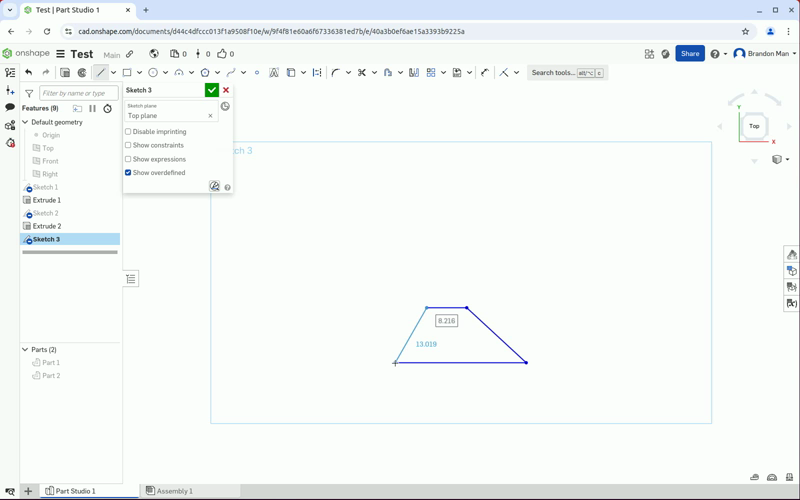
click(395, 362)
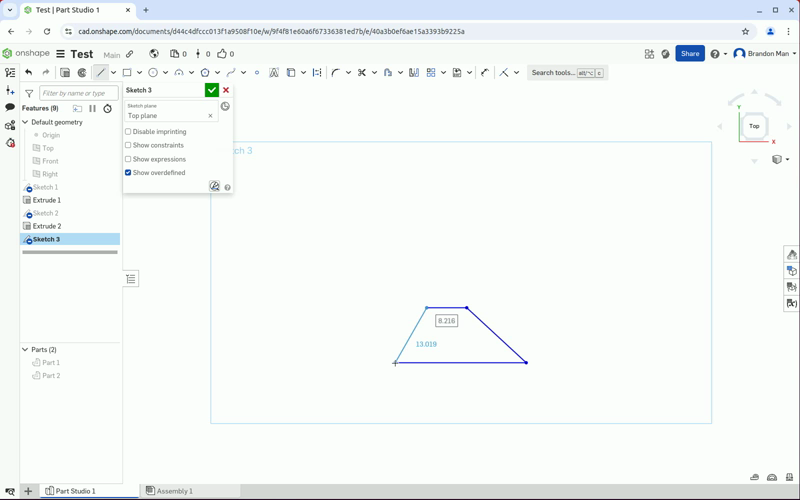
key(esc)
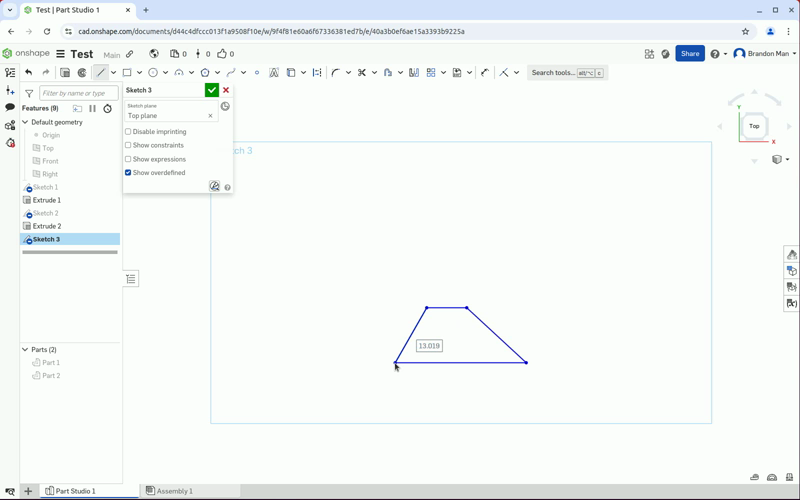
mouse_move(422, 345)
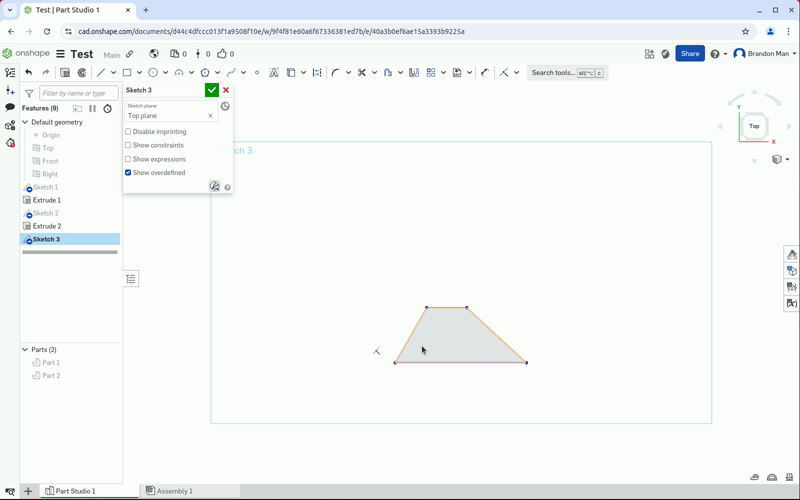
click(422, 345)
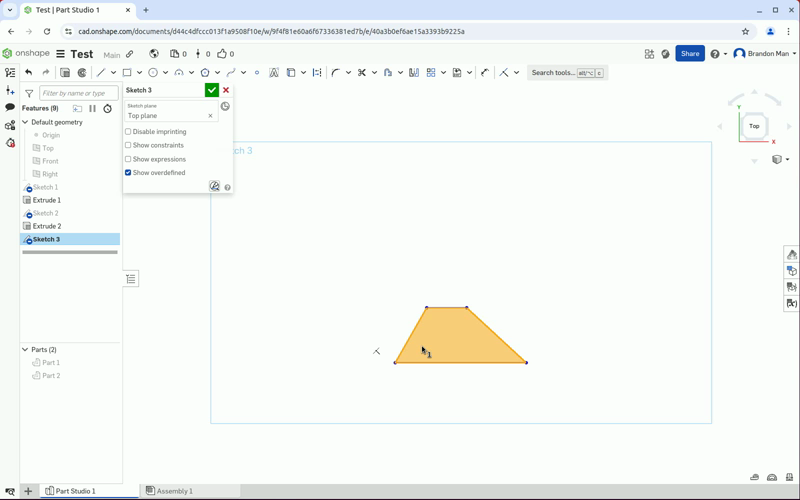
mouse_move(73, 352)
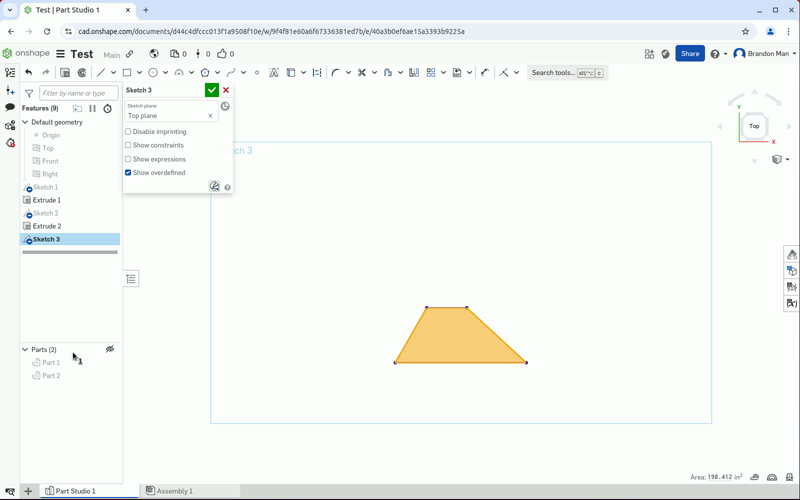
key(shift+y)
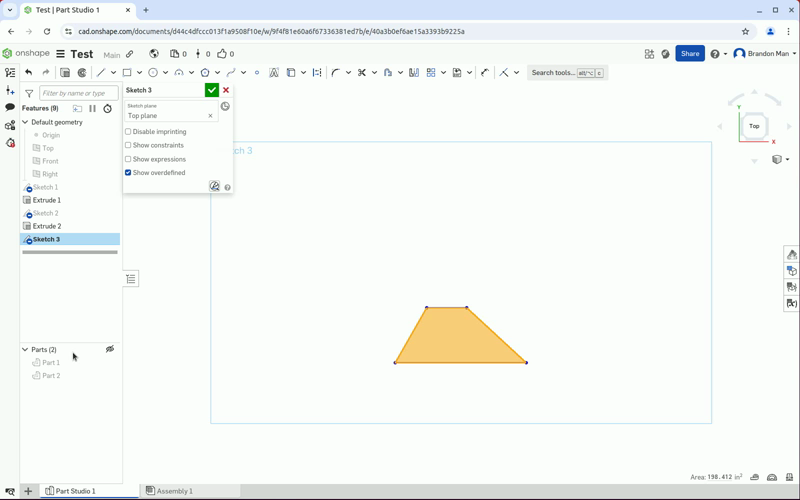
key(shift+e)
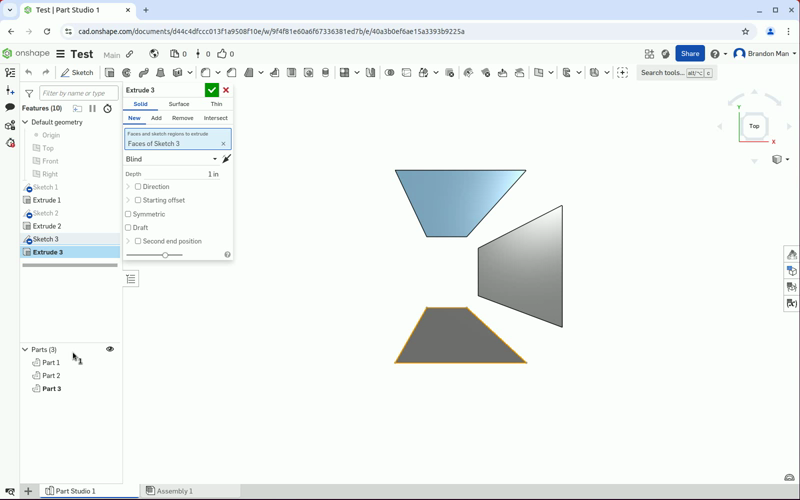
mouse_move(143, 106)
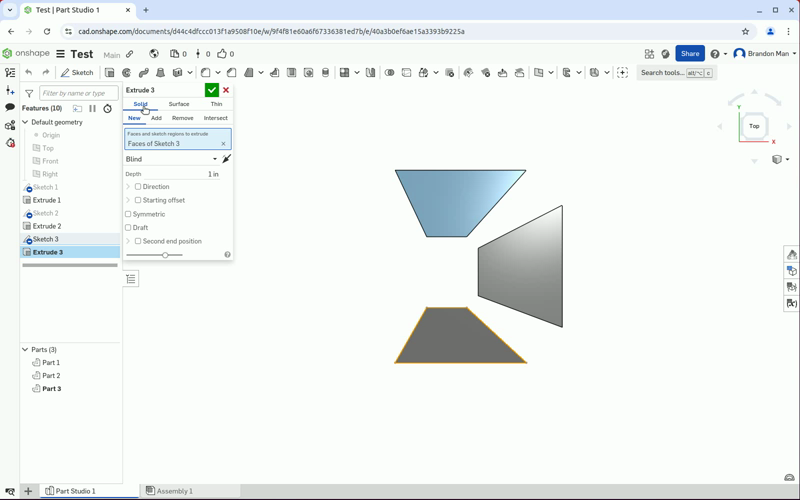
click(143, 106)
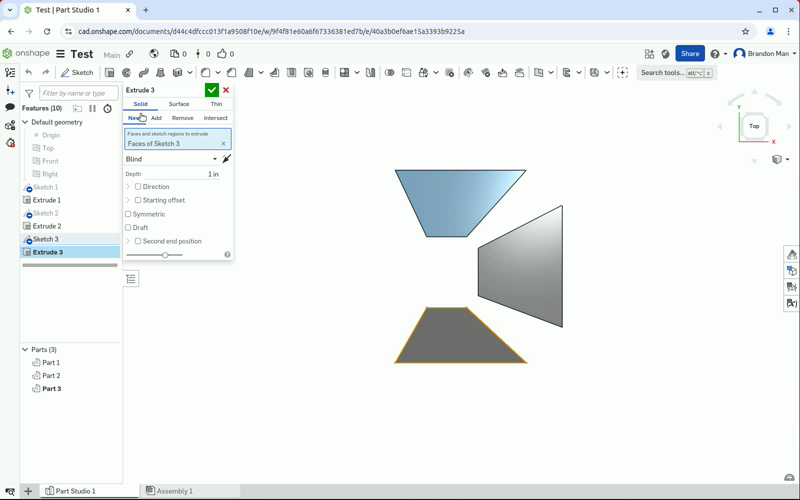
mouse_move(137, 120)
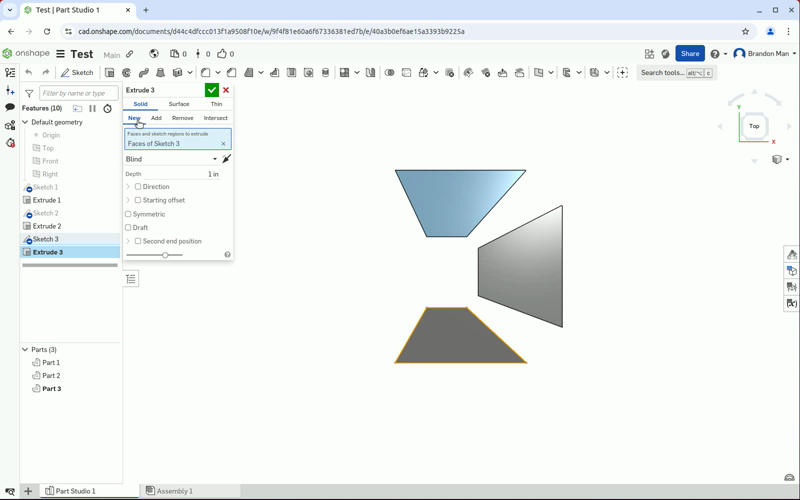
click(137, 120)
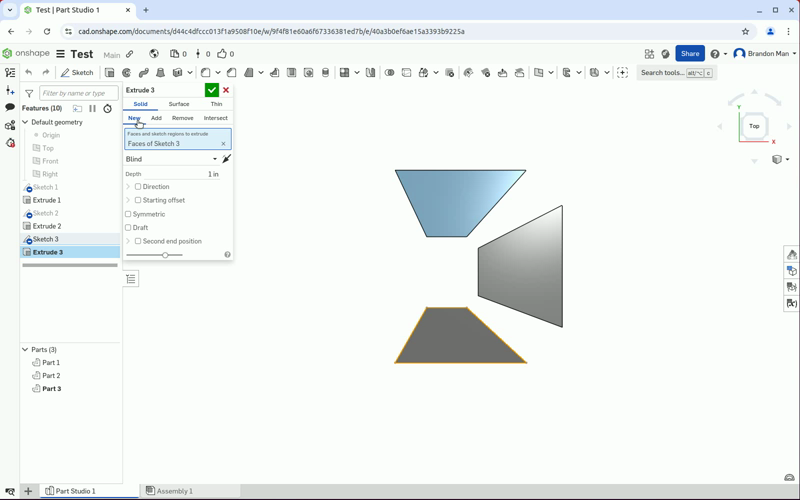
key(tab, 4)
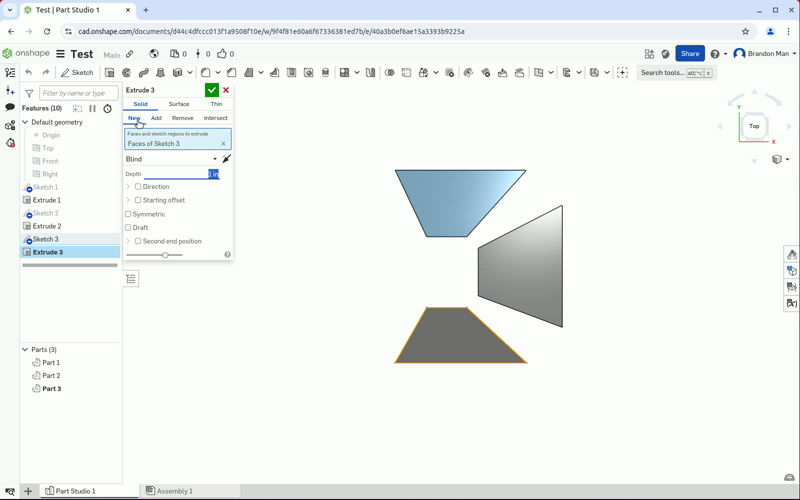
text(12.036)
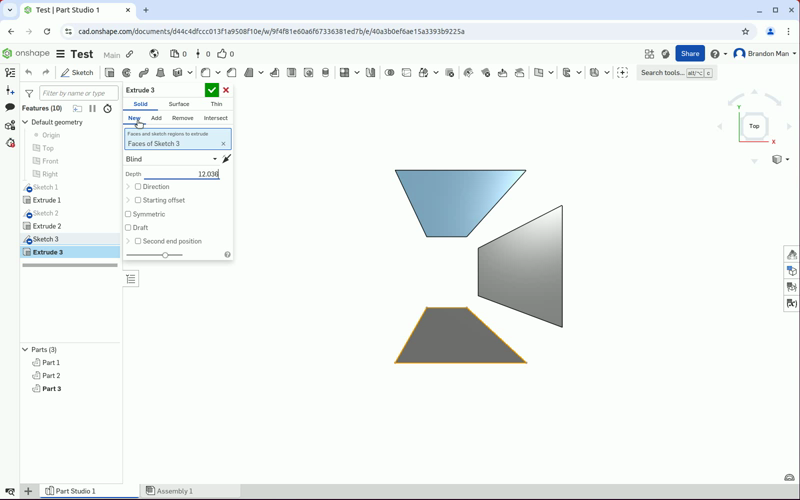
key(enter)
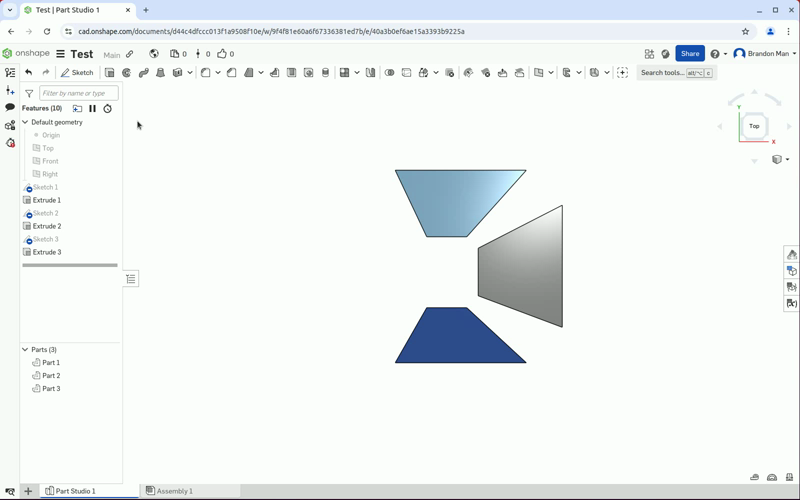
key(shift+h)
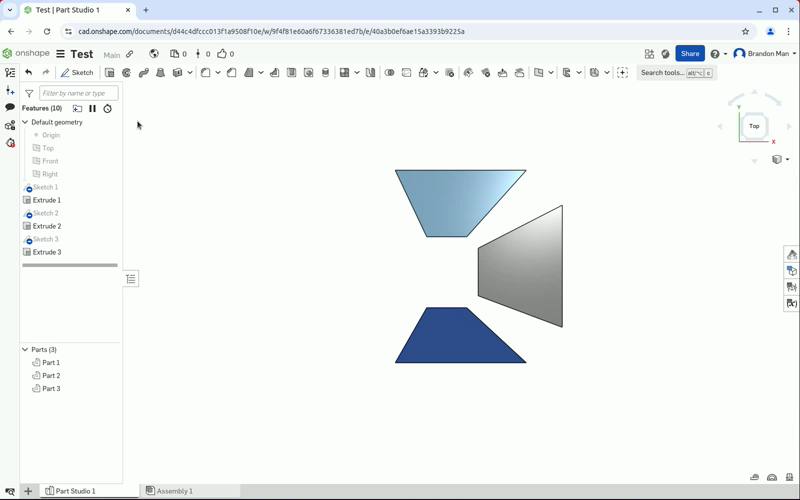
key(shift+h)
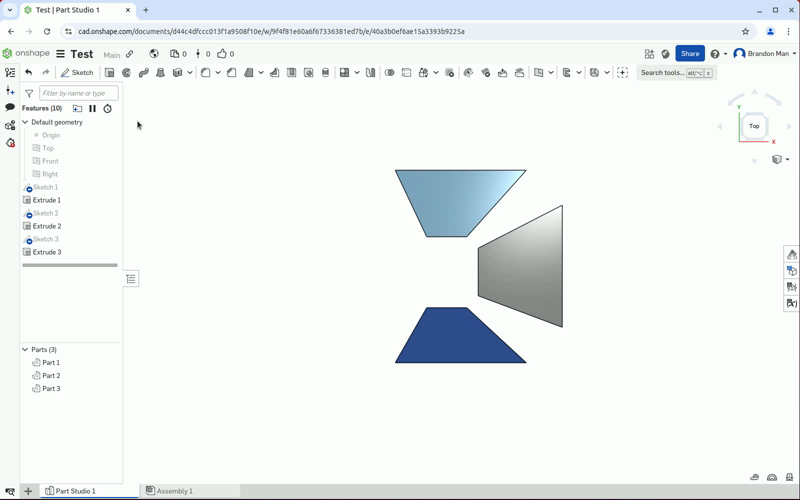
mouse_move(73, 189)
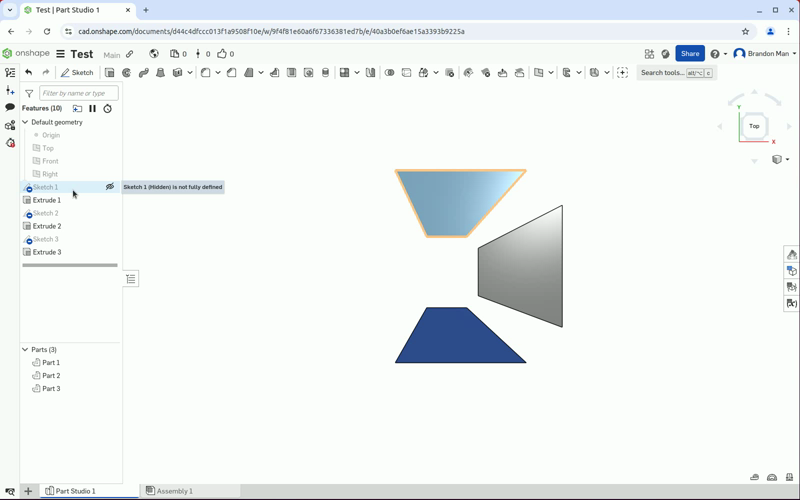
click(73, 189)
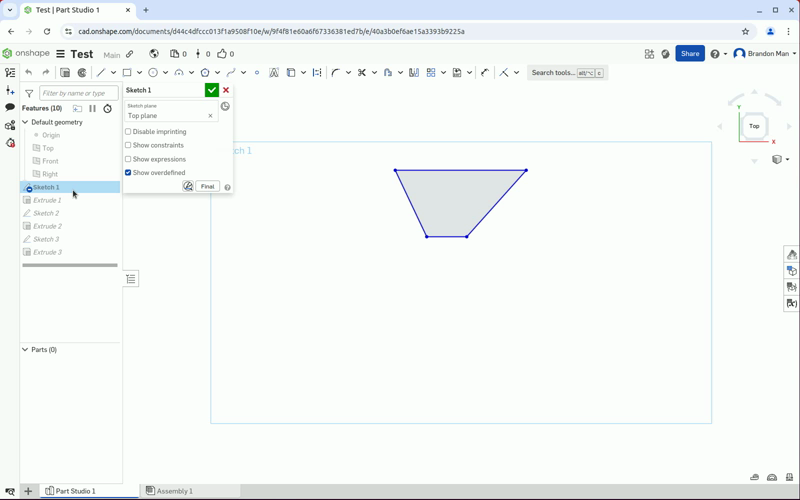
mouse_move(229, 92)
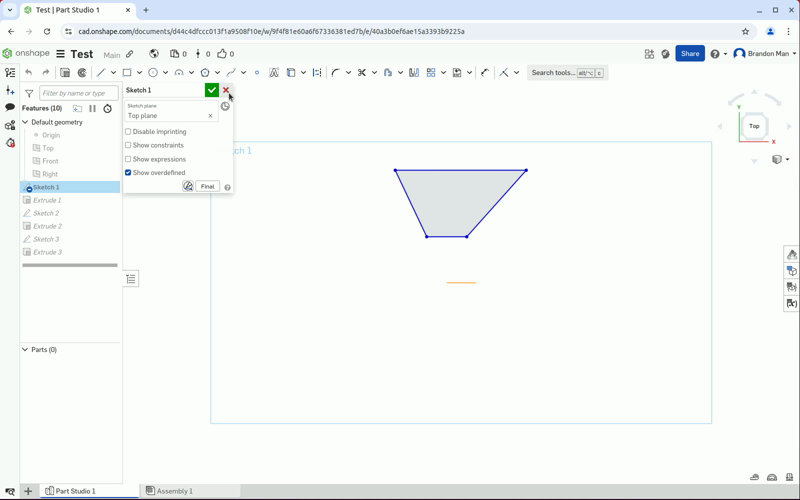
click(229, 92)
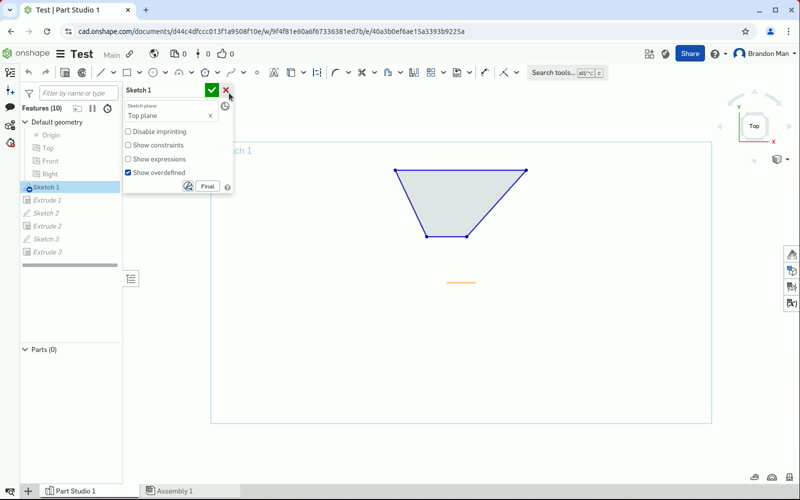
key(shift+s)
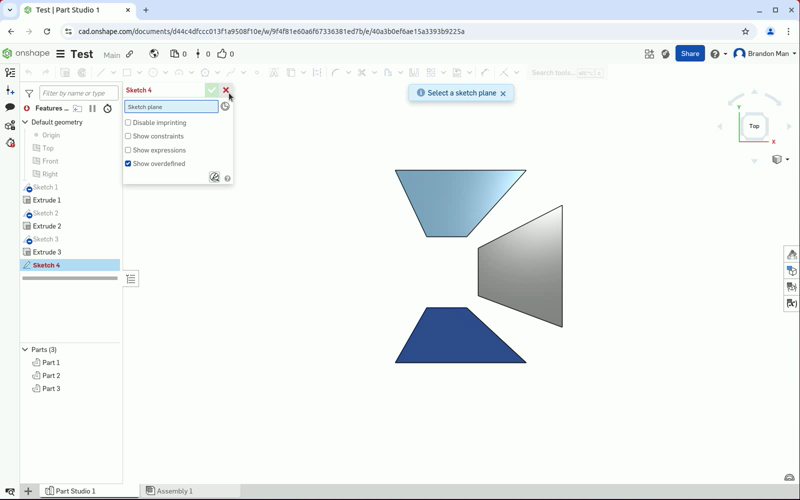
mouse_move(73, 150)
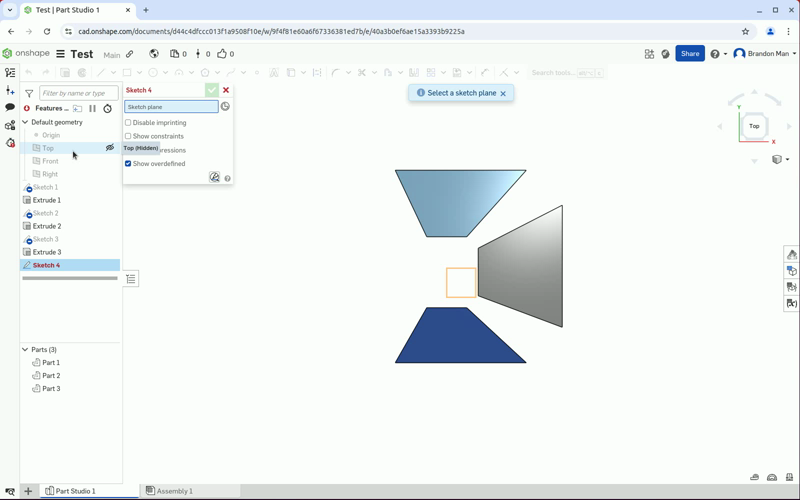
click(73, 150)
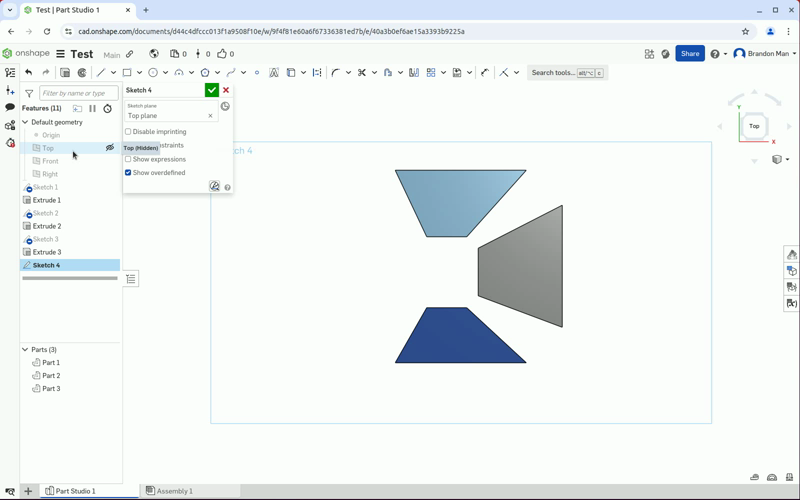
mouse_move(73, 352)
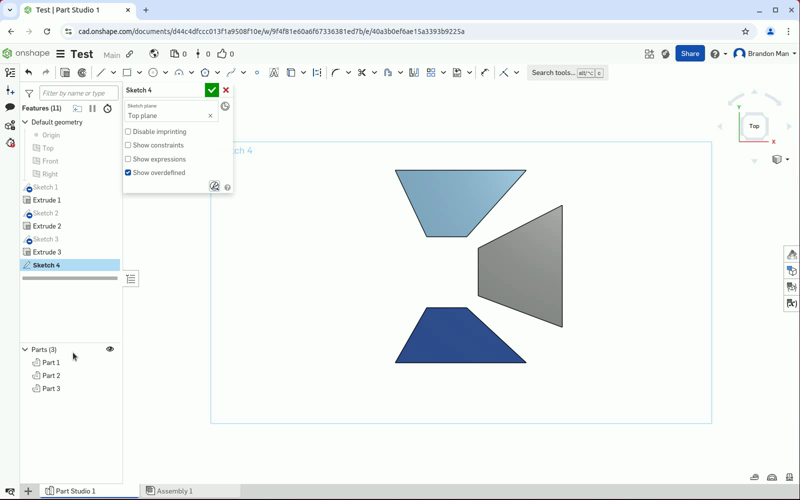
key(y)
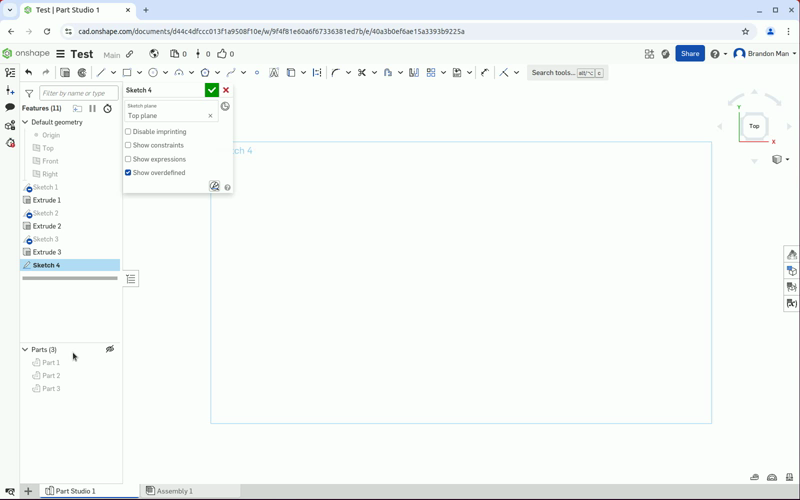
key(l)
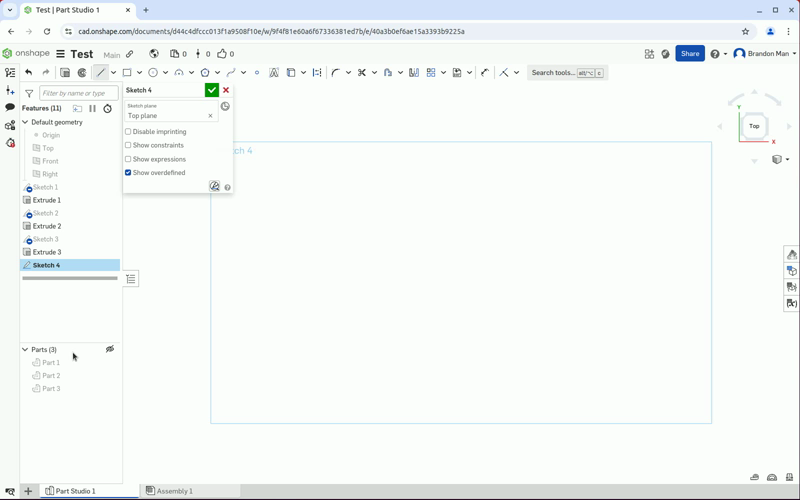
key_down(shift)
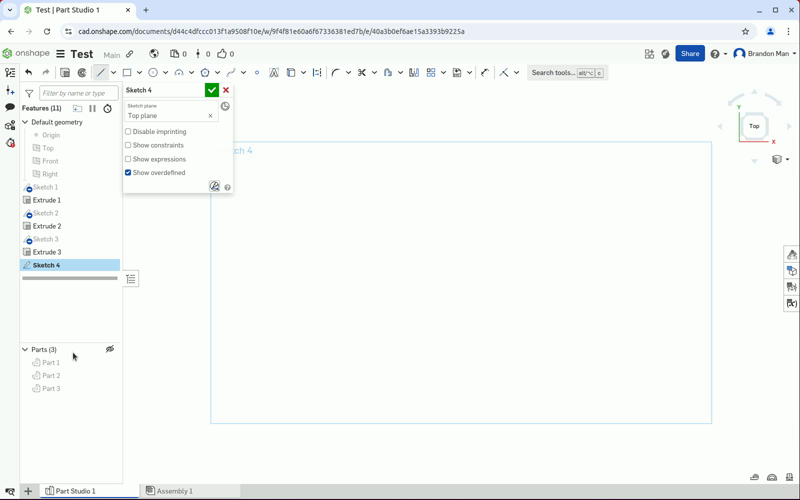
mouse_move(359, 327)
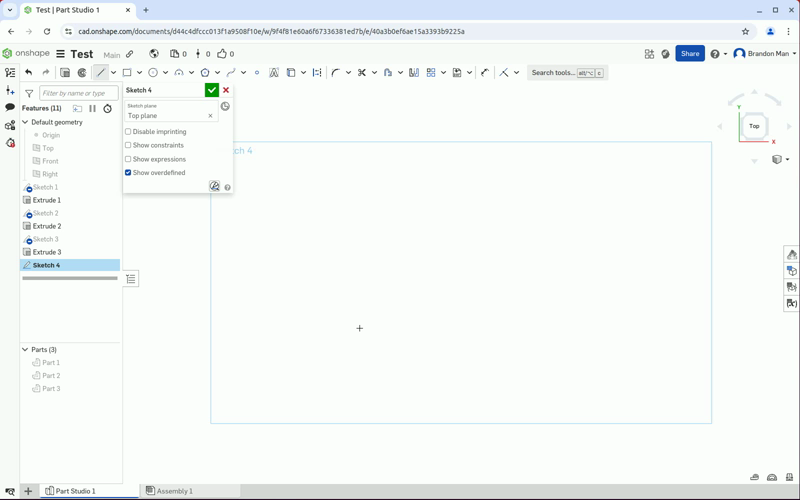
click(359, 327)
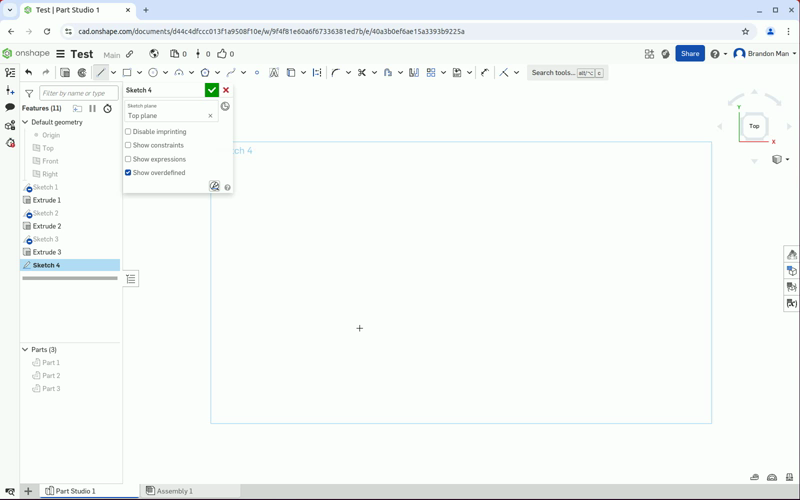
key_up(shift)
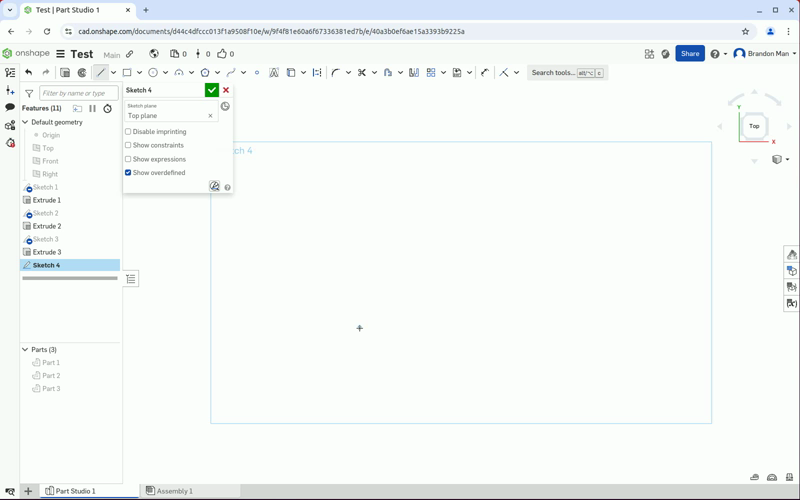
key_down(shift)
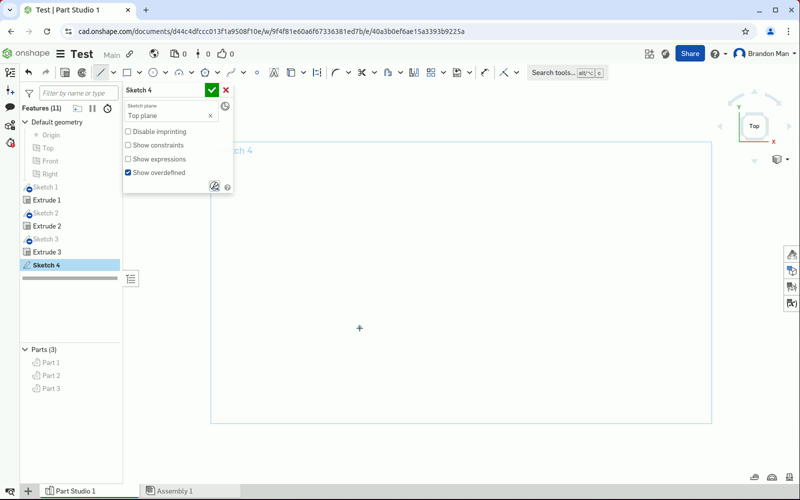
mouse_move(416, 295)
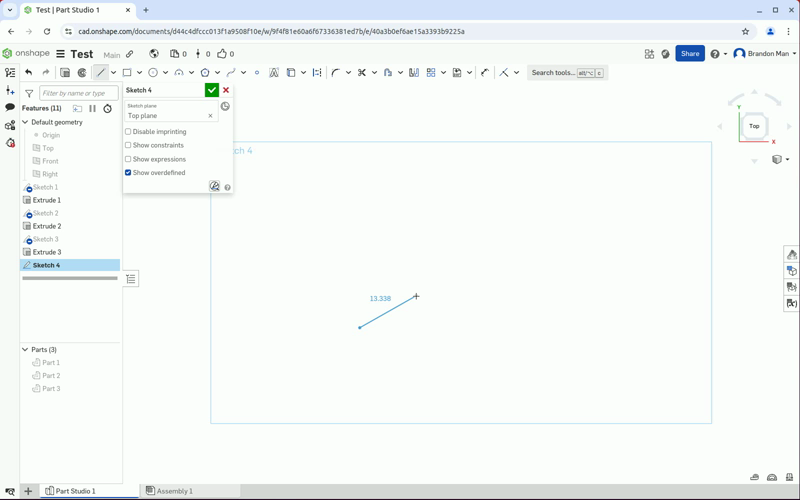
click(416, 295)
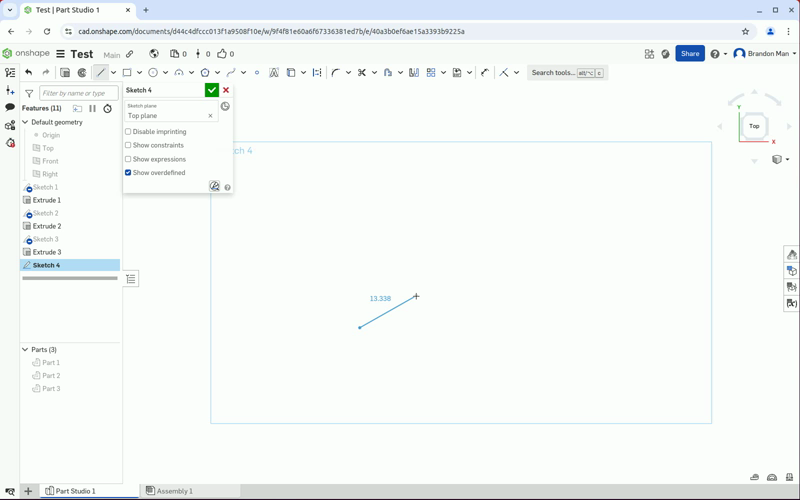
key_up(shift)
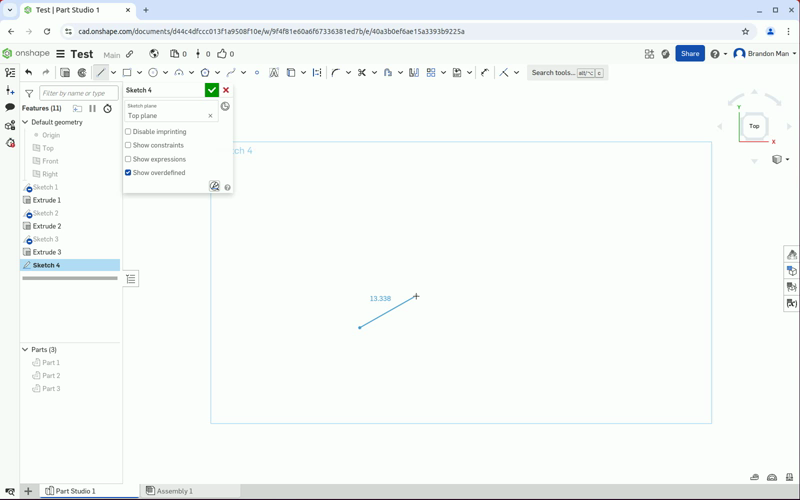
key_down(shift)
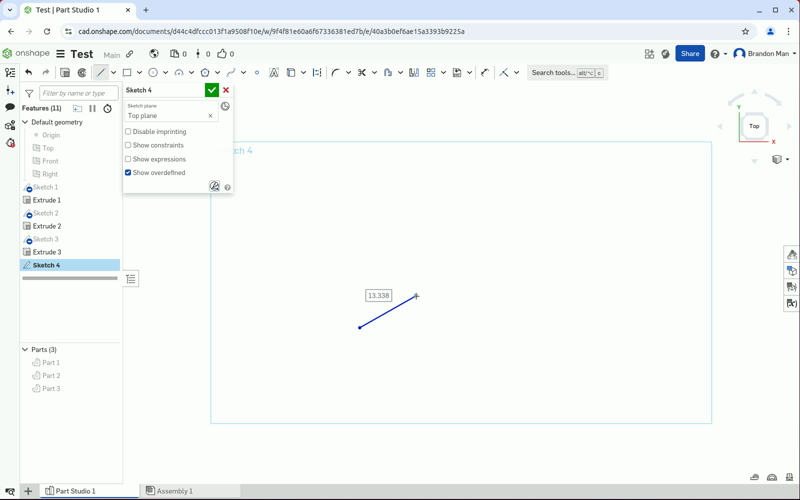
mouse_move(446, 295)
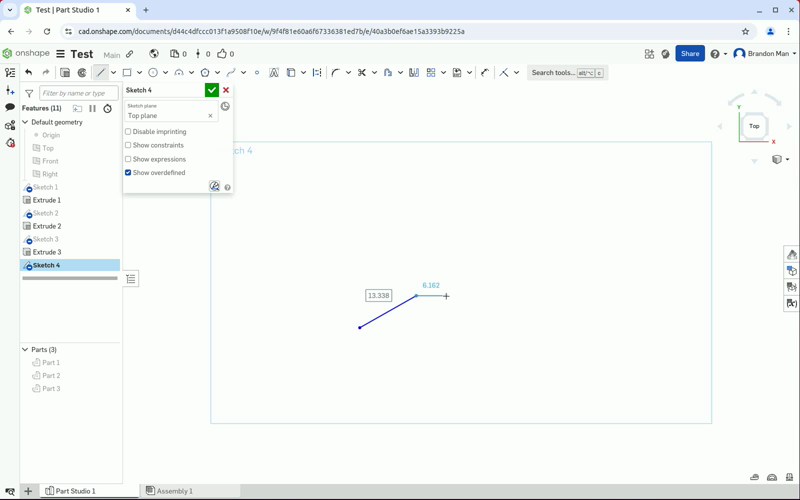
mouse_move(416, 248)
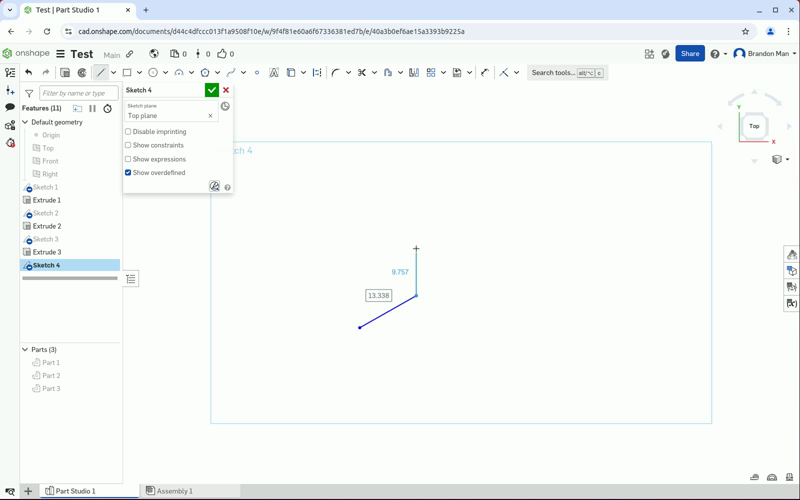
click(416, 248)
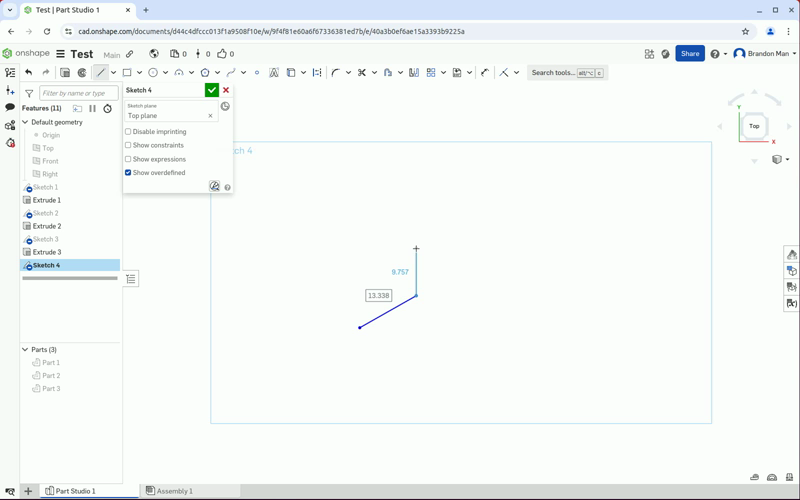
key_up(shift)
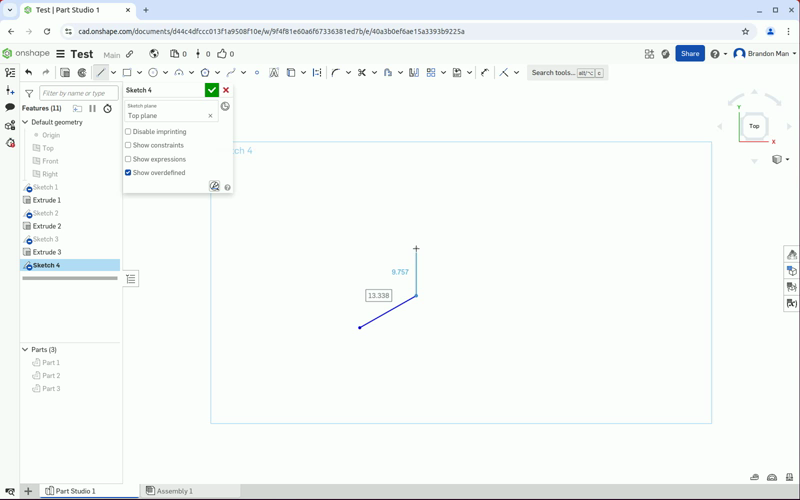
key_down(shift)
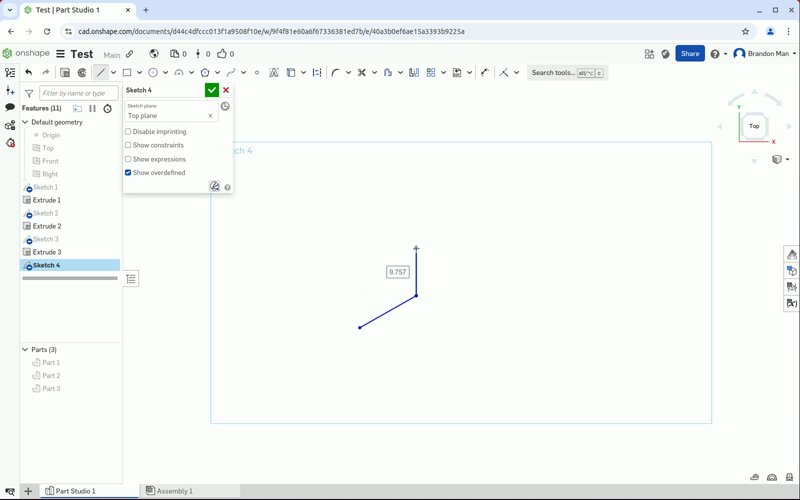
mouse_move(359, 205)
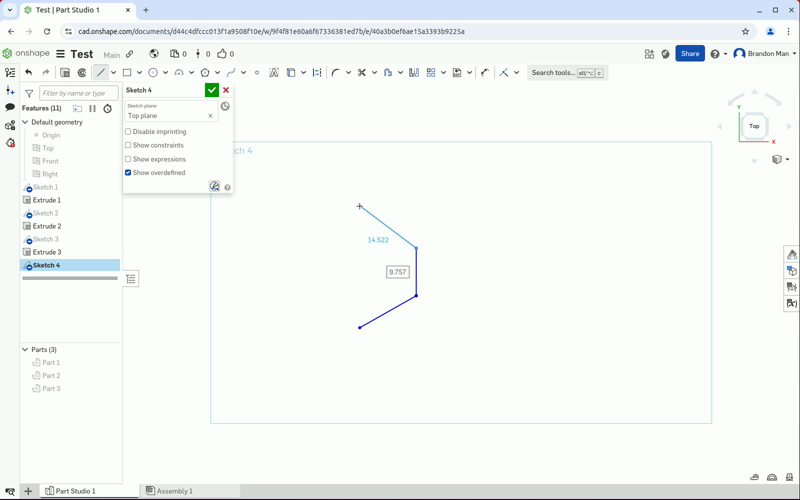
click(359, 205)
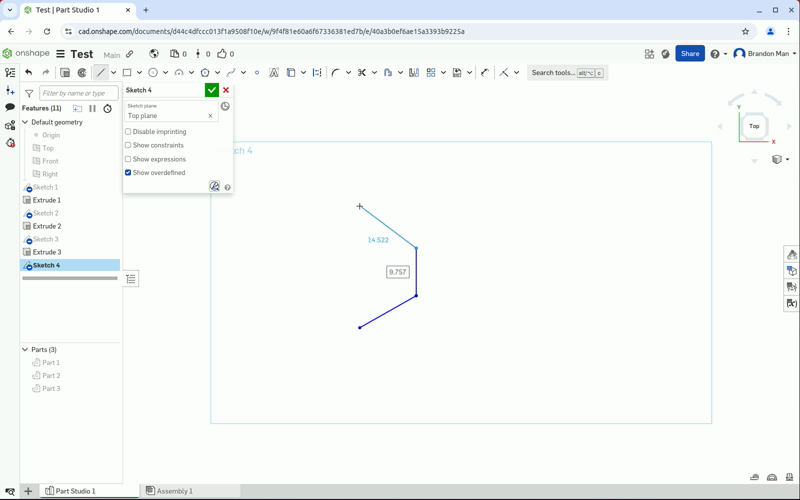
key_up(shift)
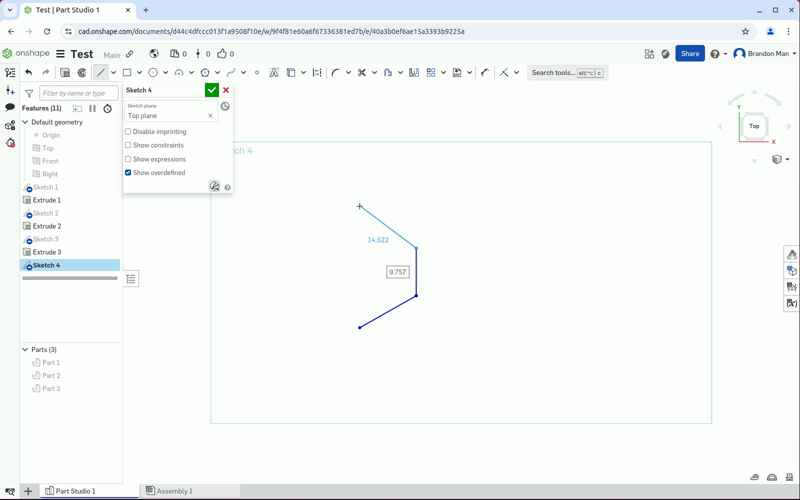
key_down(shift)
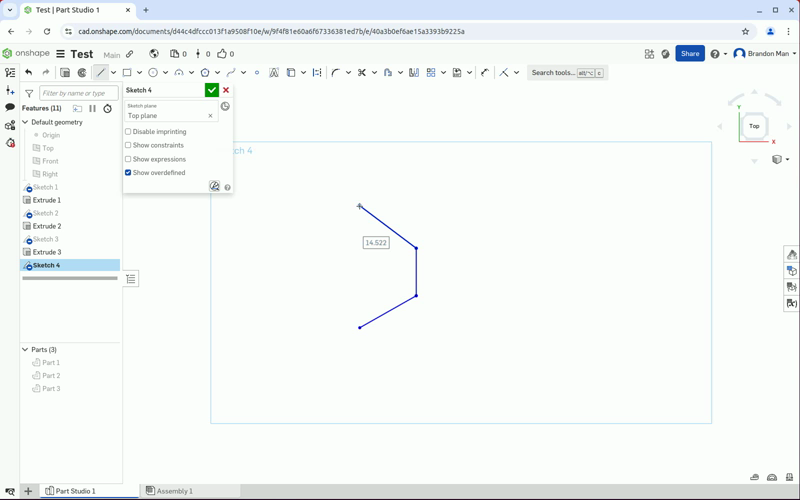
mouse_move(359, 327)
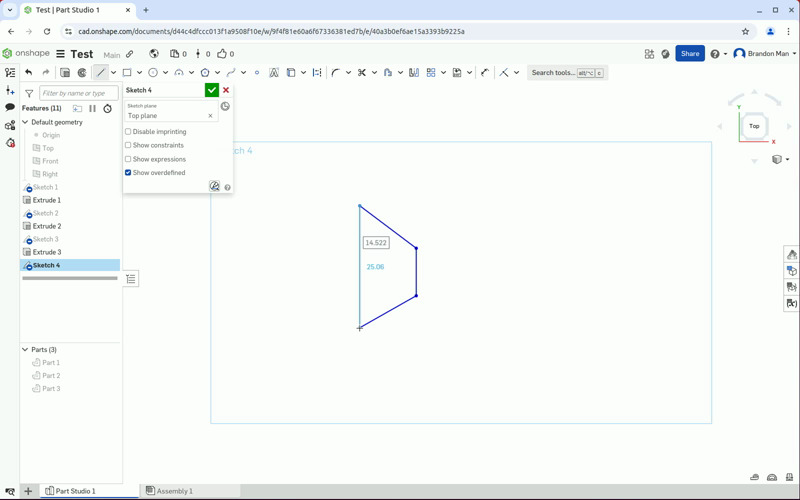
key_up(shift)
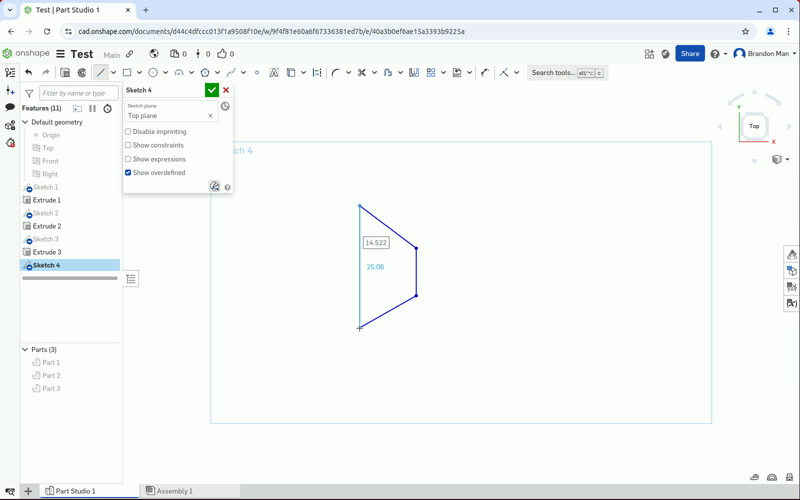
click(359, 327)
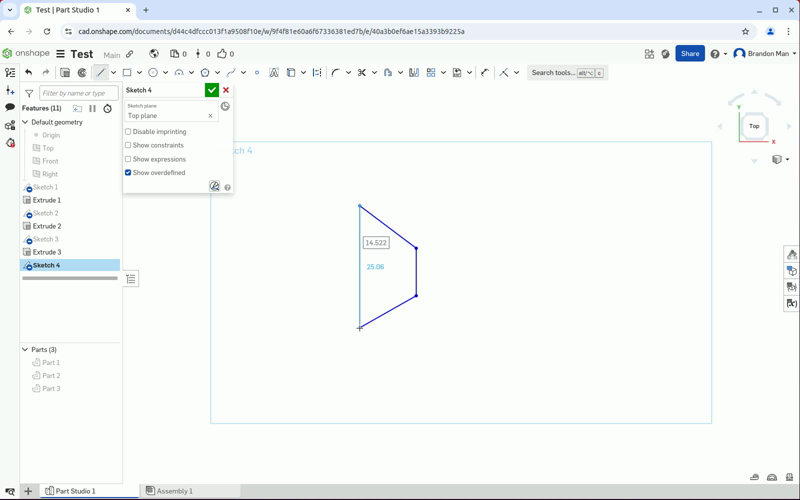
key(esc)
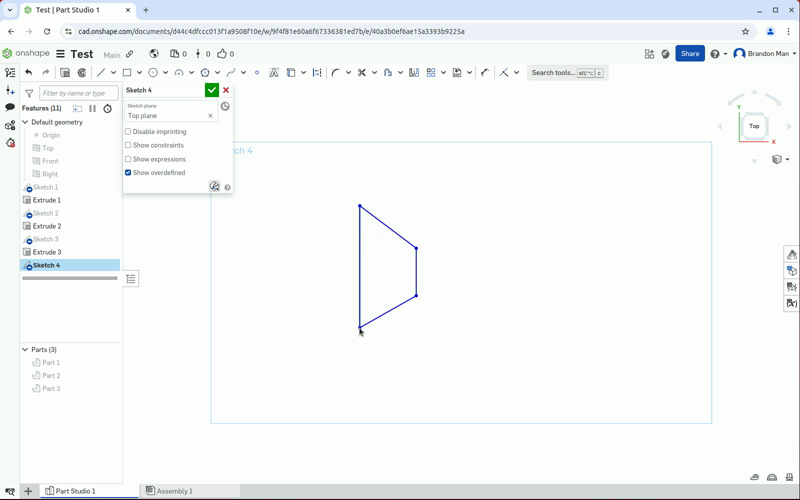
mouse_move(402, 274)
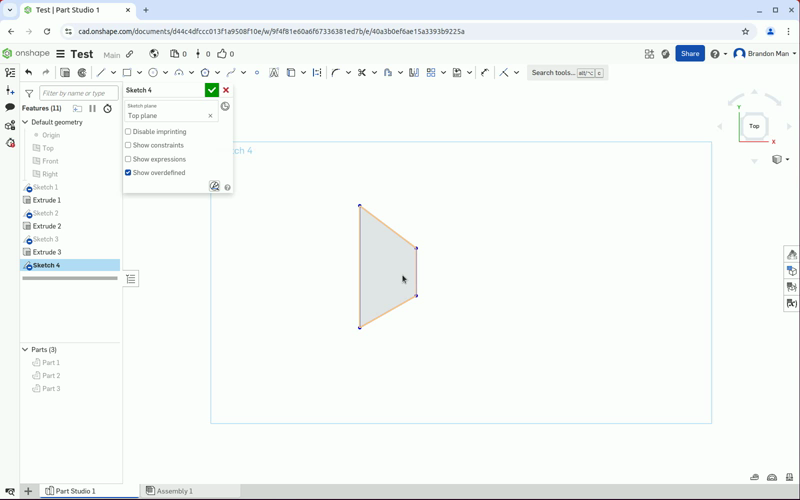
click(402, 274)
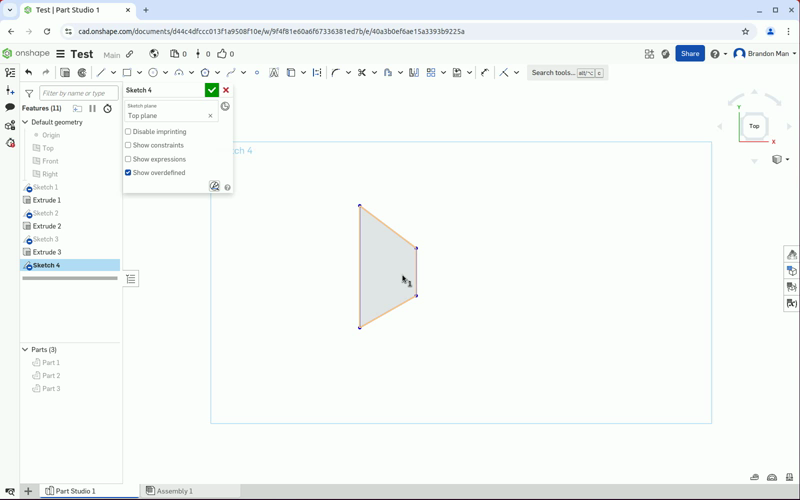
mouse_move(73, 352)
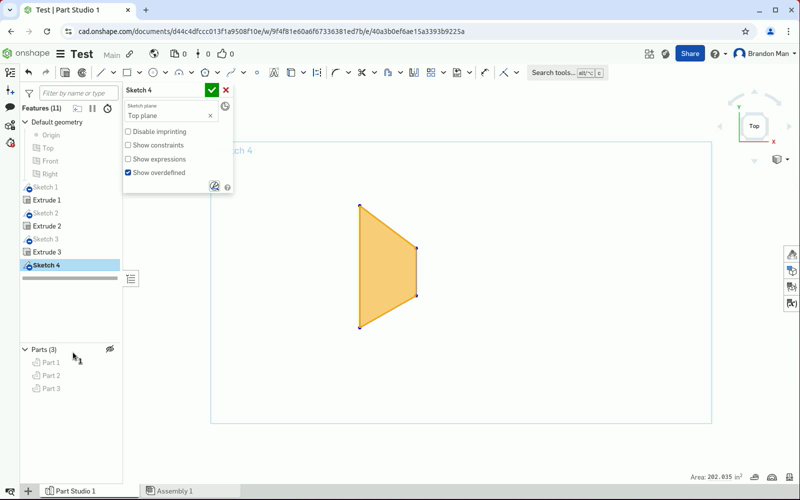
key(shift+y)
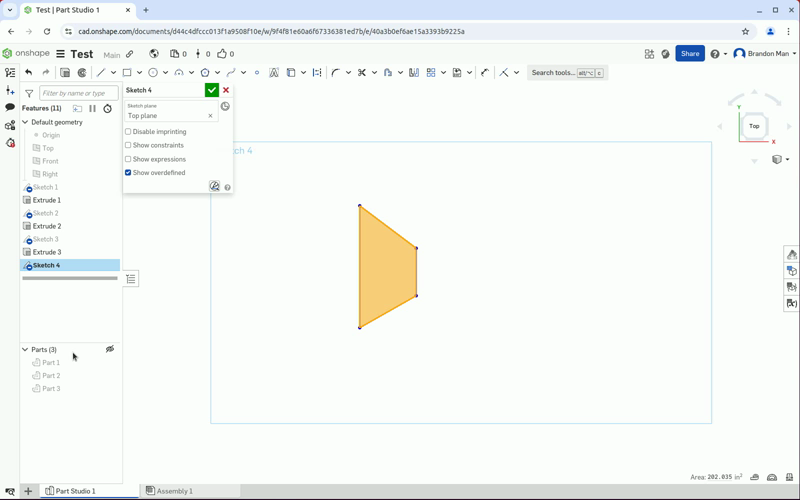
key(shift+e)
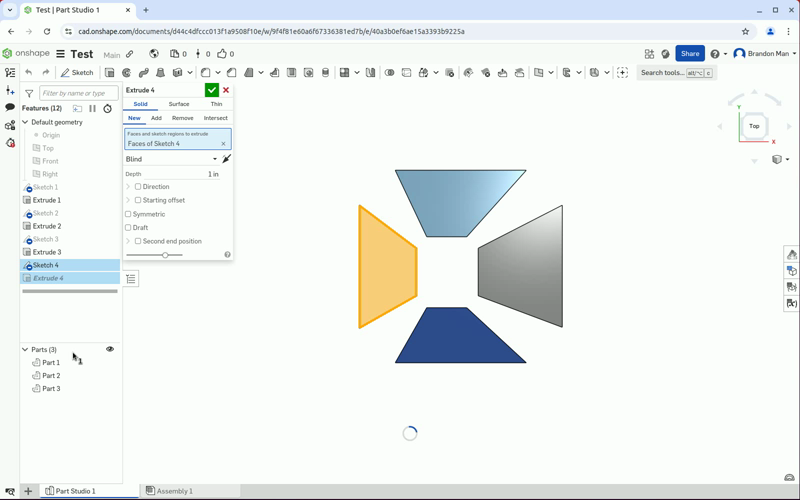
mouse_move(143, 106)
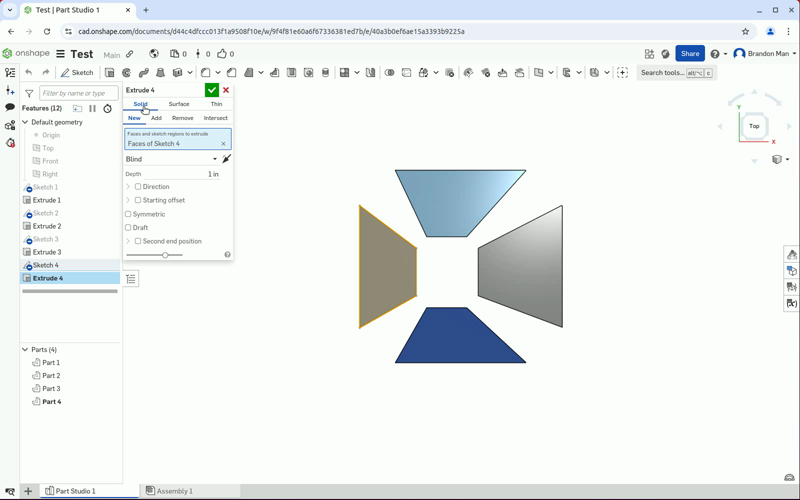
click(143, 106)
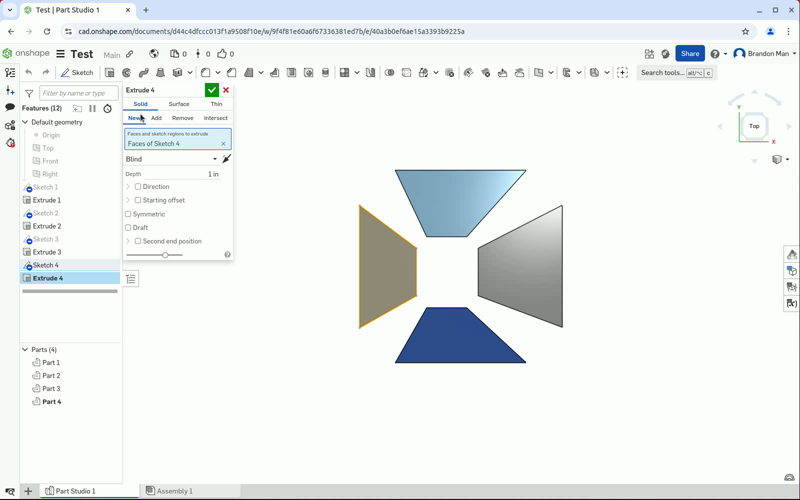
mouse_move(137, 120)
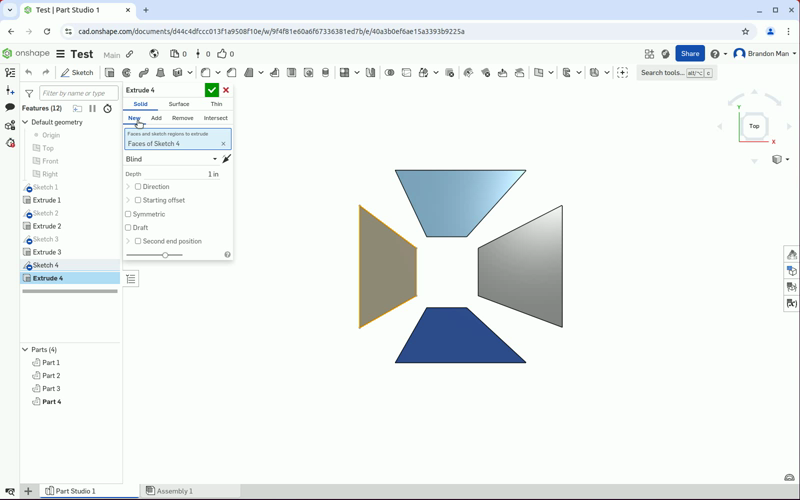
click(137, 120)
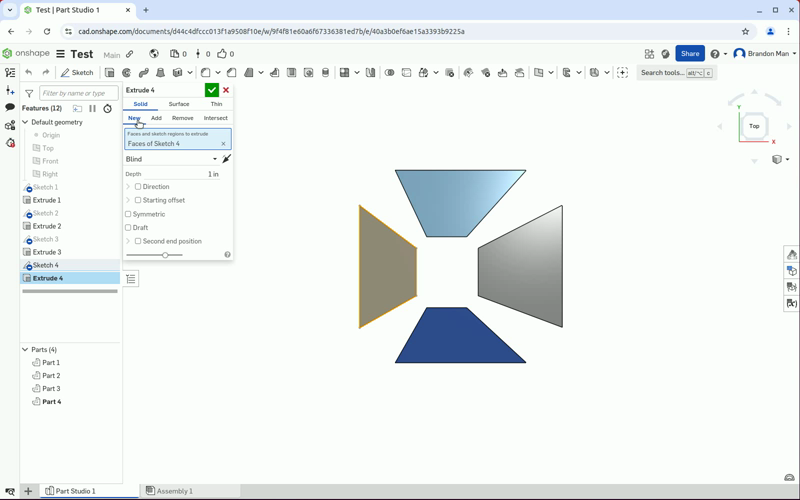
key(tab, 4)
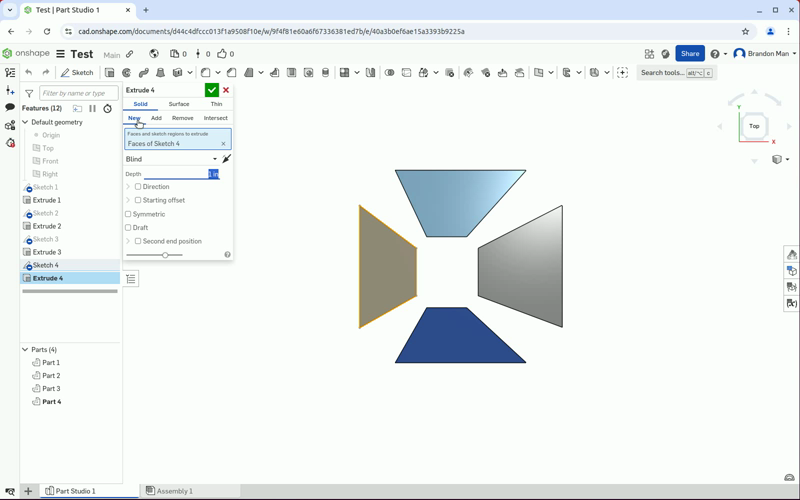
text(12.036)
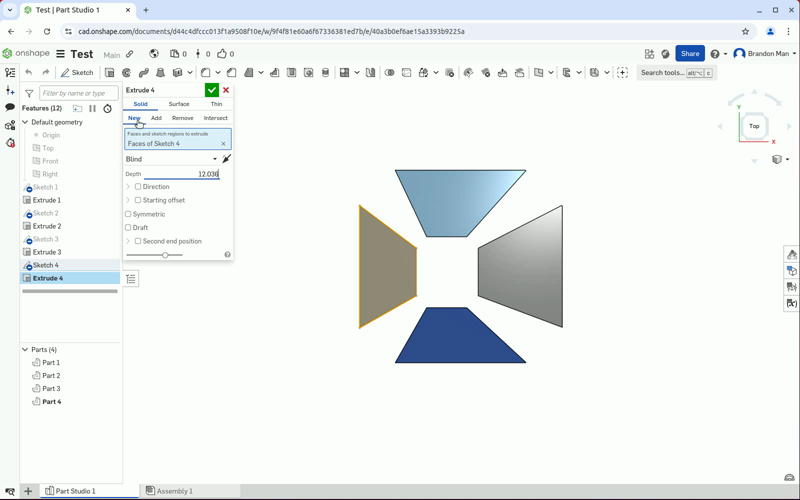
key(enter)
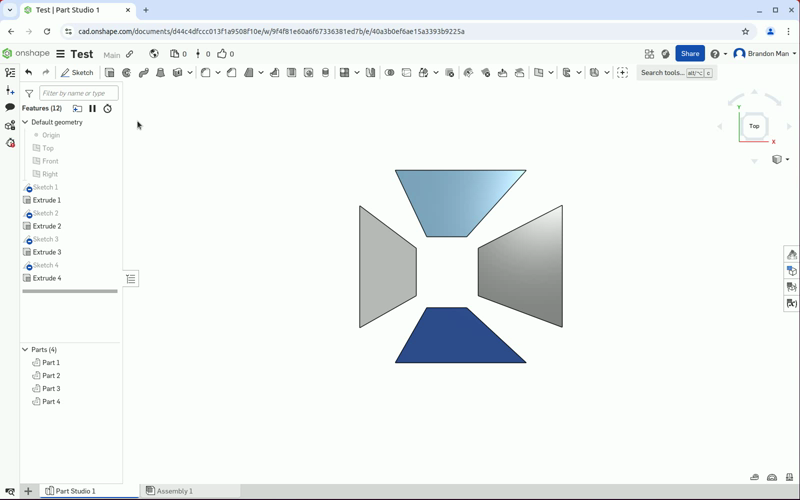
key(shift+h)
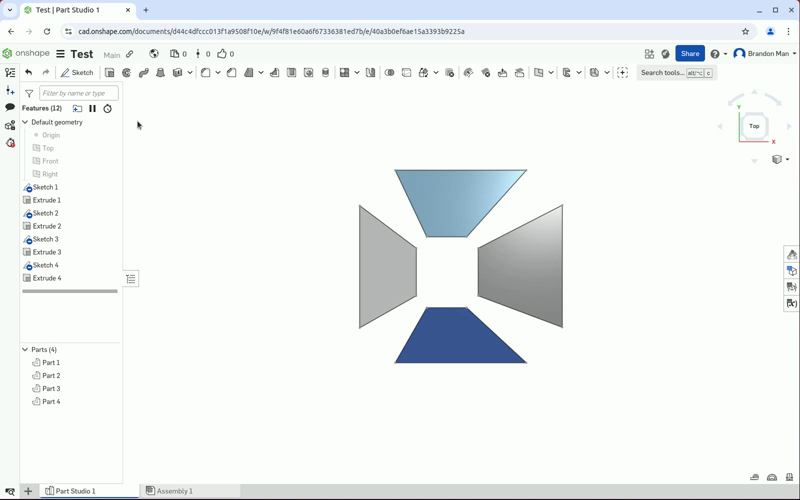
key(shift+h)
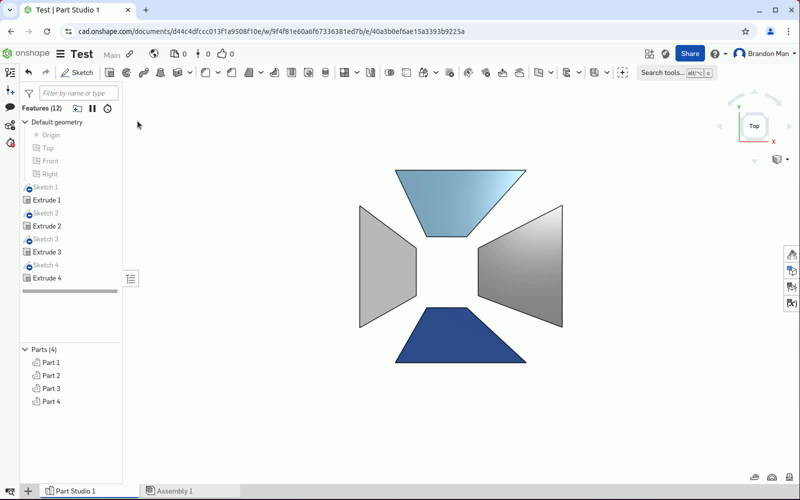
mouse_move(73, 189)
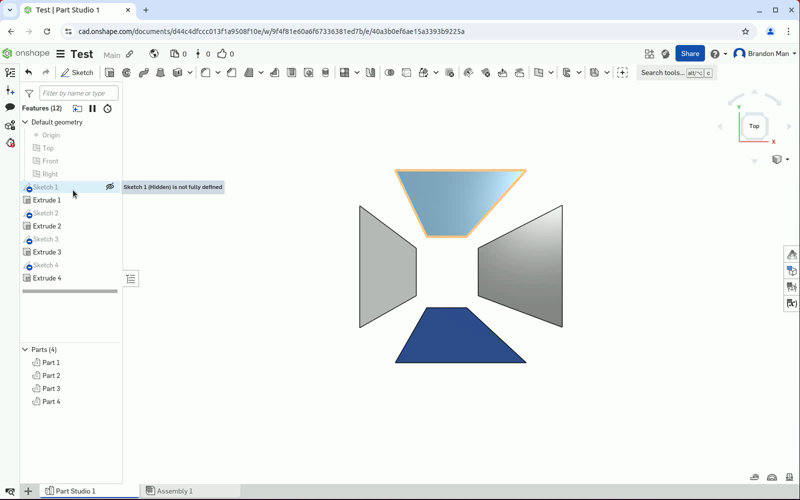
click(73, 189)
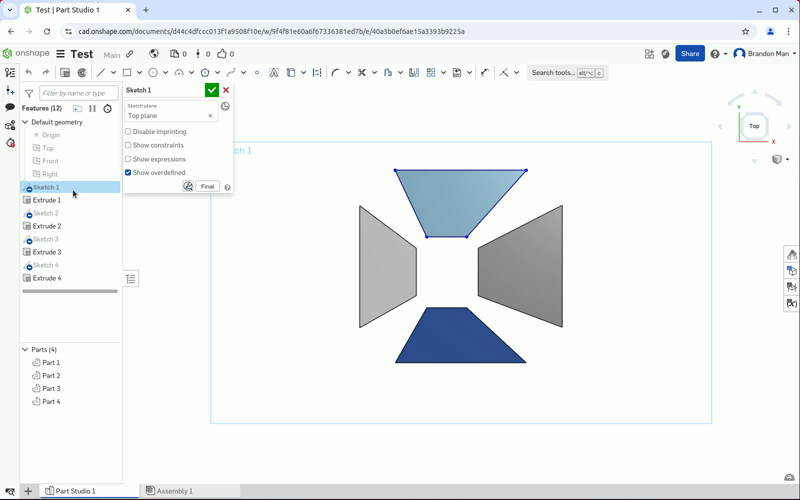
mouse_move(229, 92)
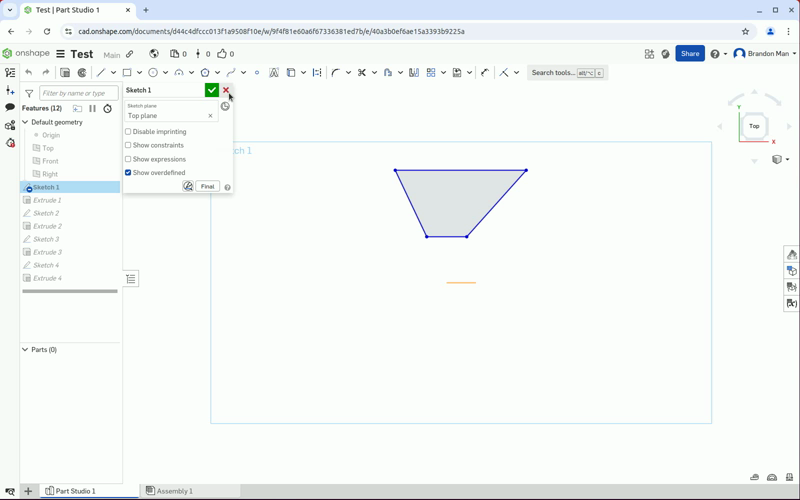
click(229, 92)
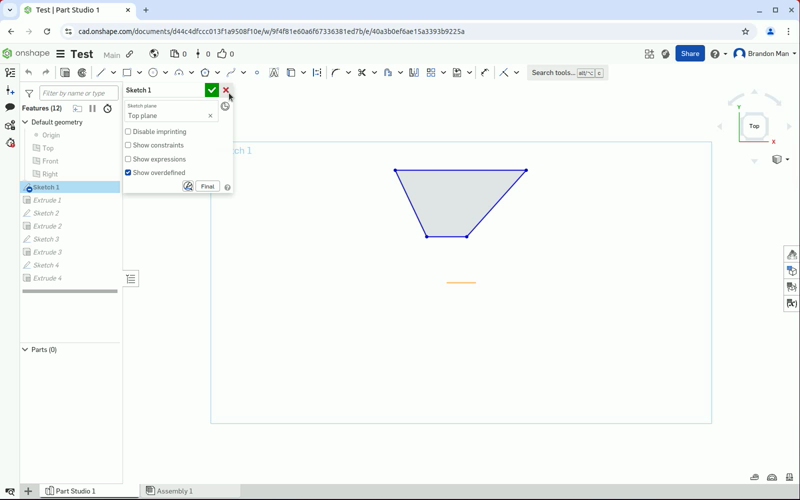
key(shift+s)
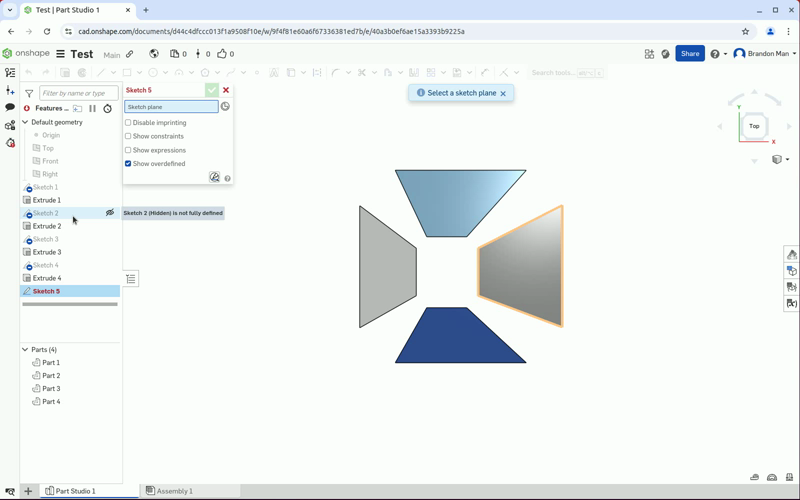
scroll(3)
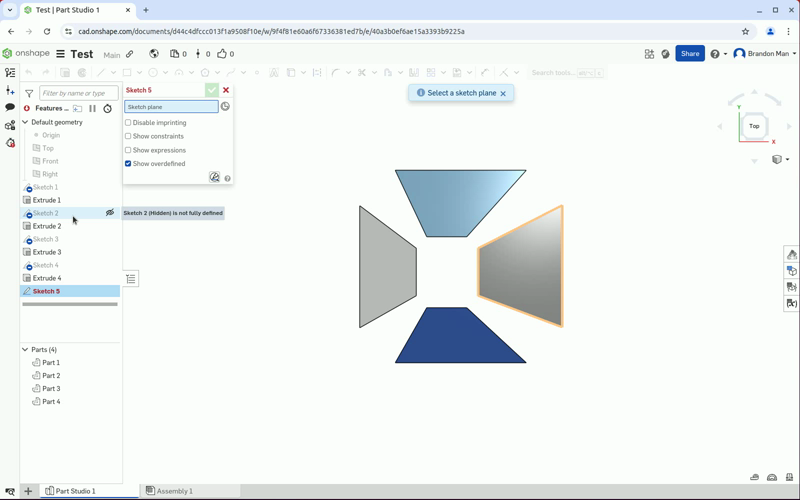
mouse_move(73, 150)
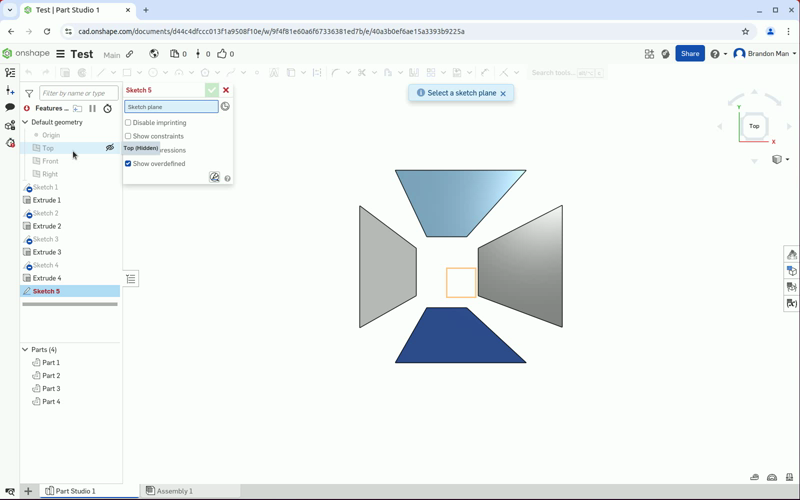
click(73, 150)
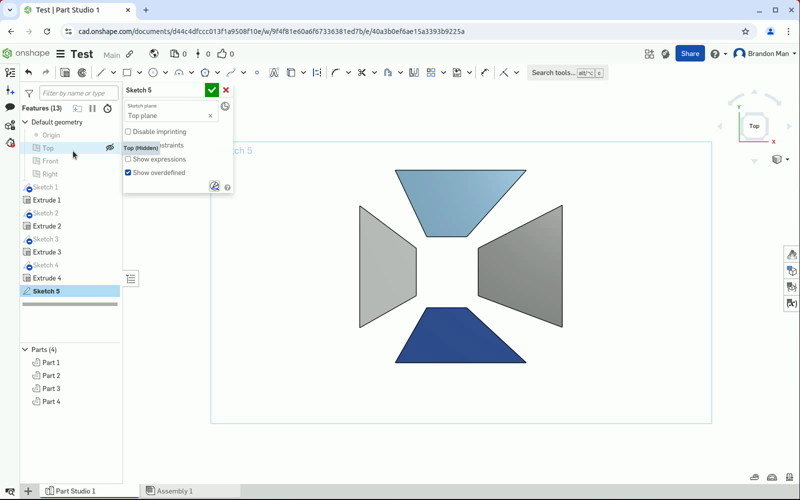
mouse_move(73, 352)
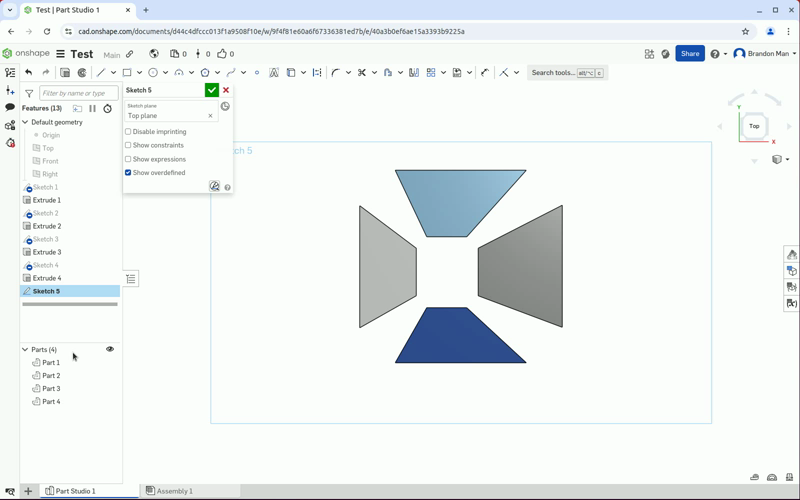
key(y)
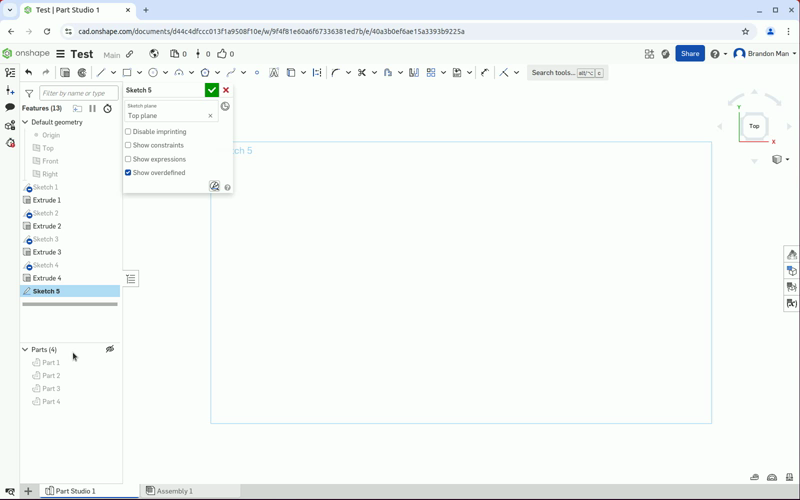
key(l)
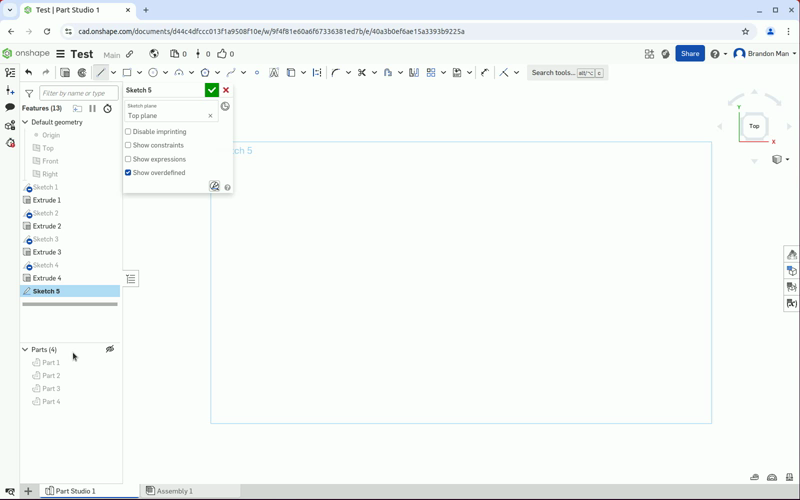
key_down(shift)
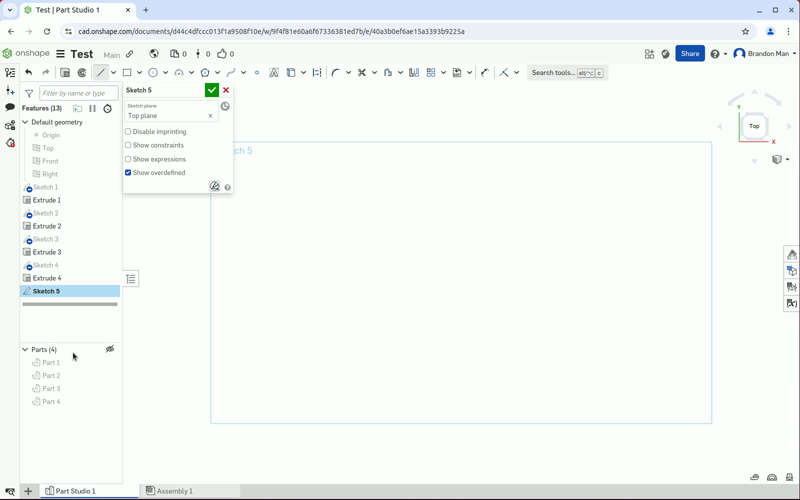
mouse_move(466, 307)
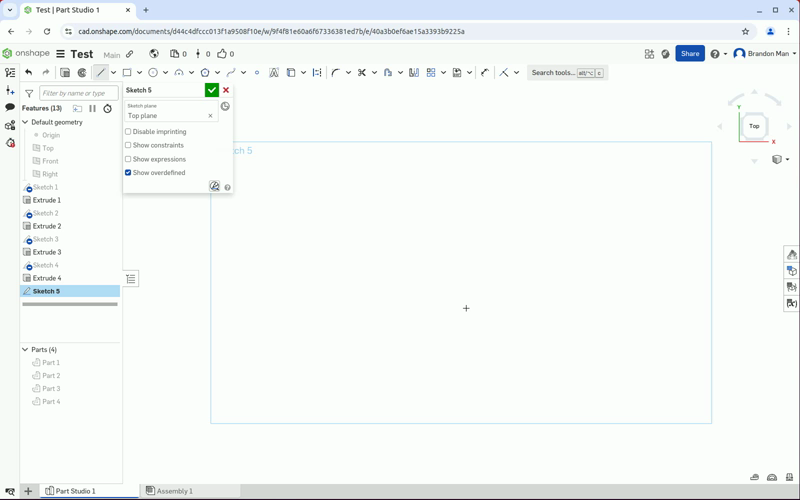
click(466, 307)
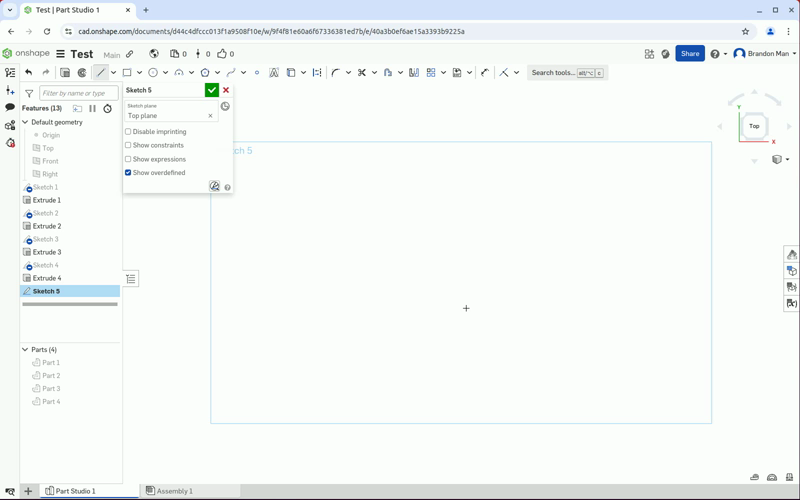
key_up(shift)
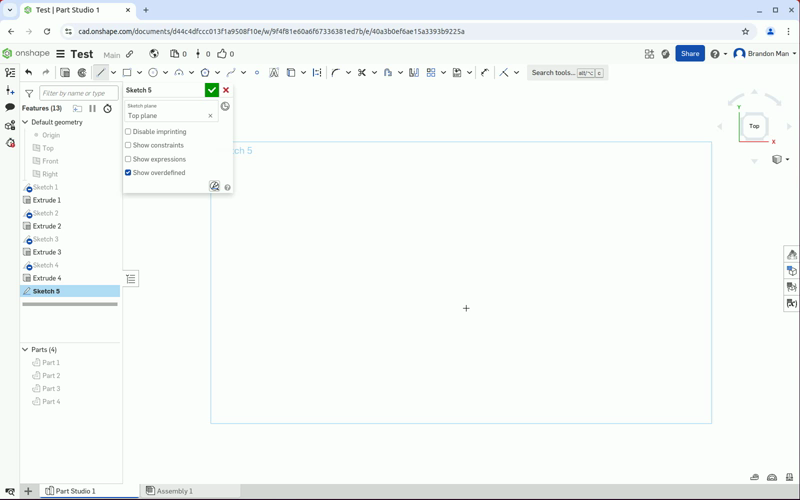
key_down(shift)
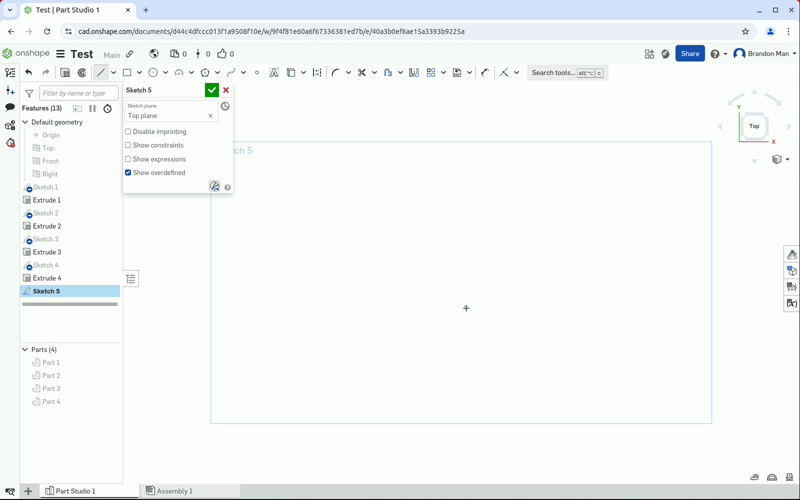
mouse_move(526, 362)
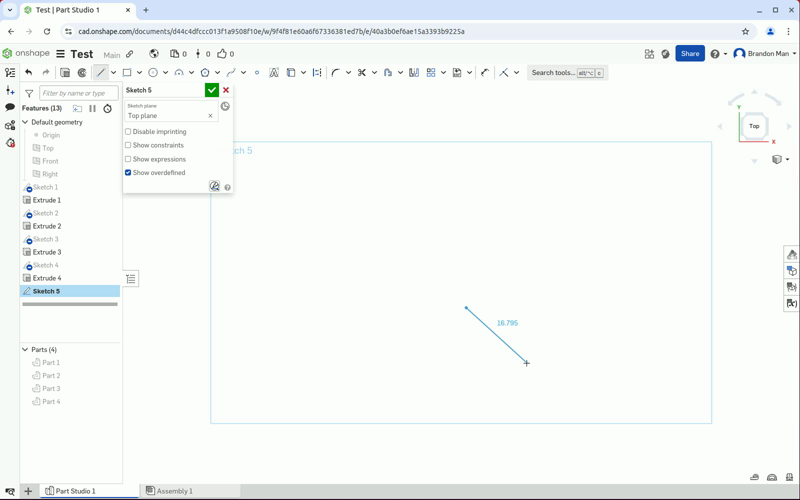
click(526, 362)
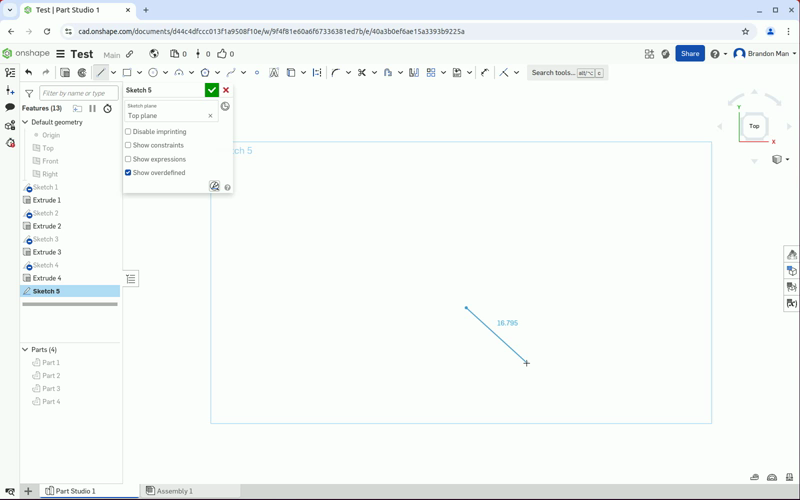
key_up(shift)
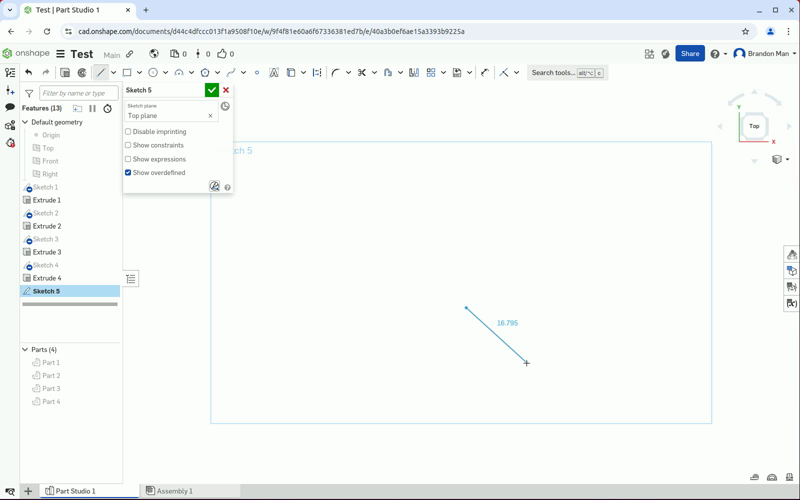
key(esc)
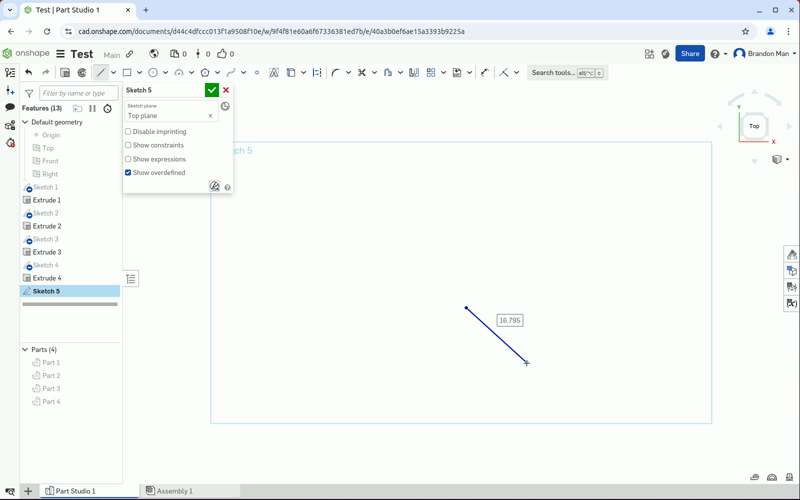
key(a)
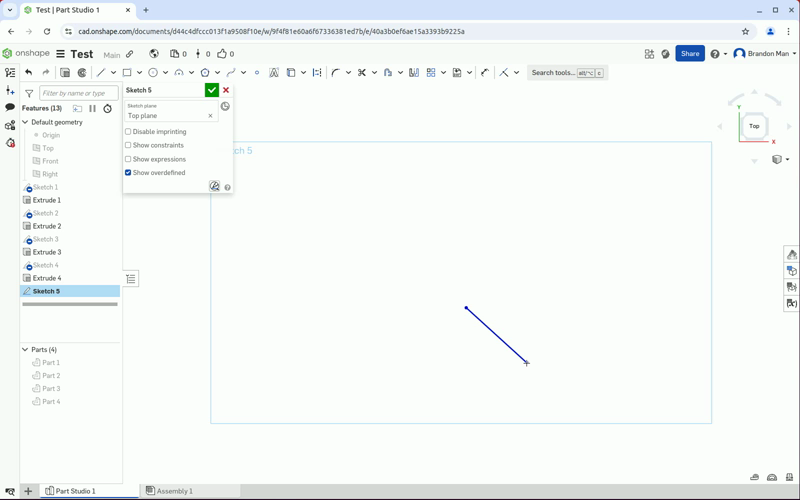
mouse_move(526, 362)
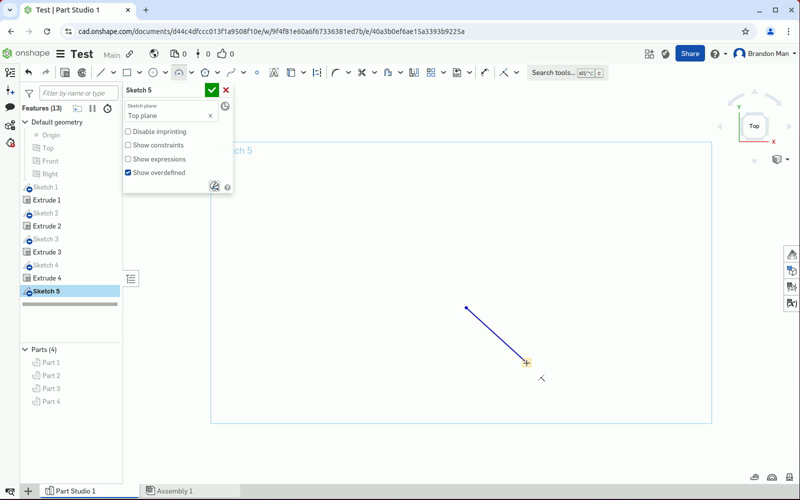
click(526, 362)
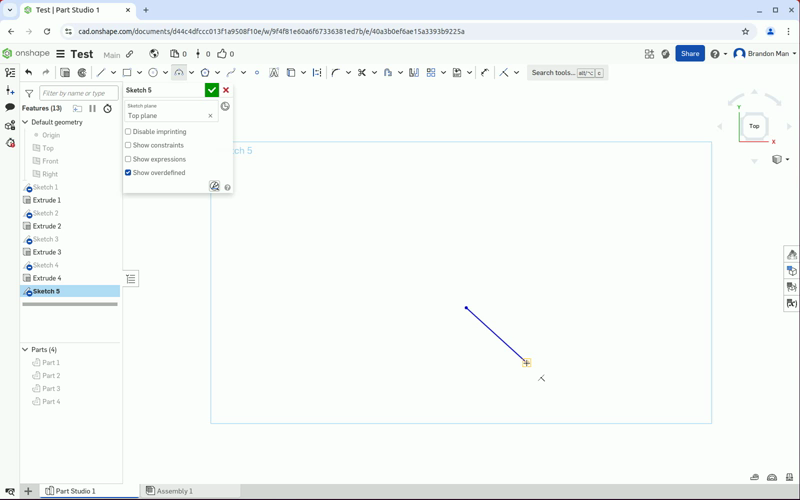
key_down(shift)
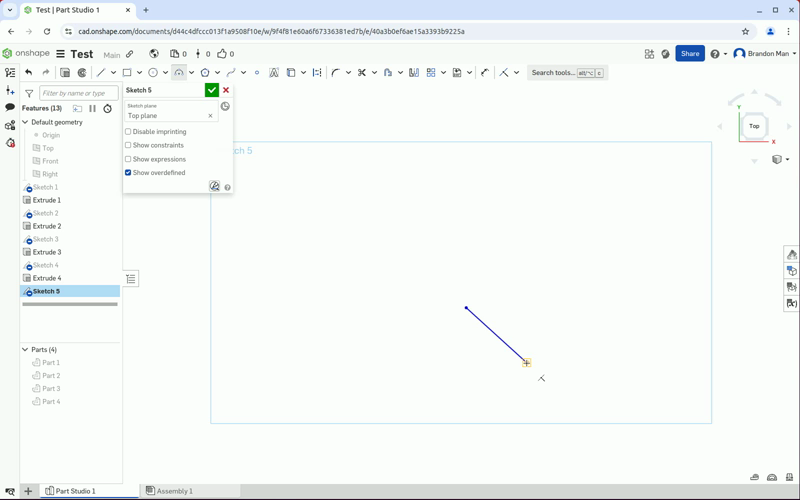
mouse_move(561, 327)
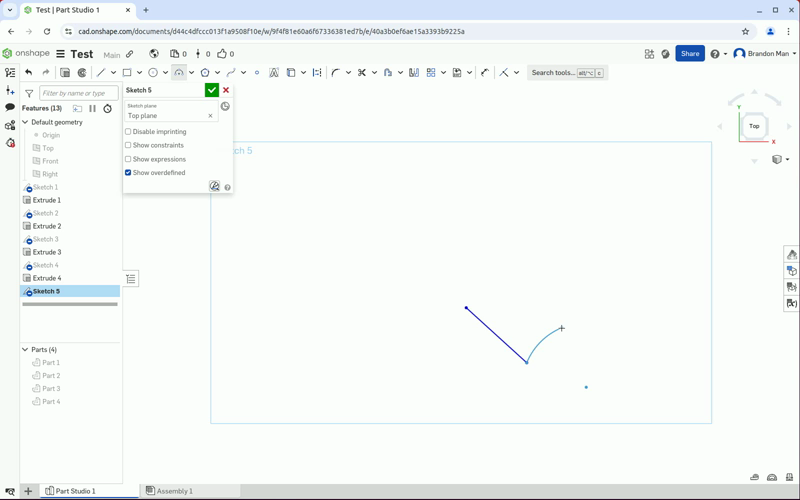
click(561, 327)
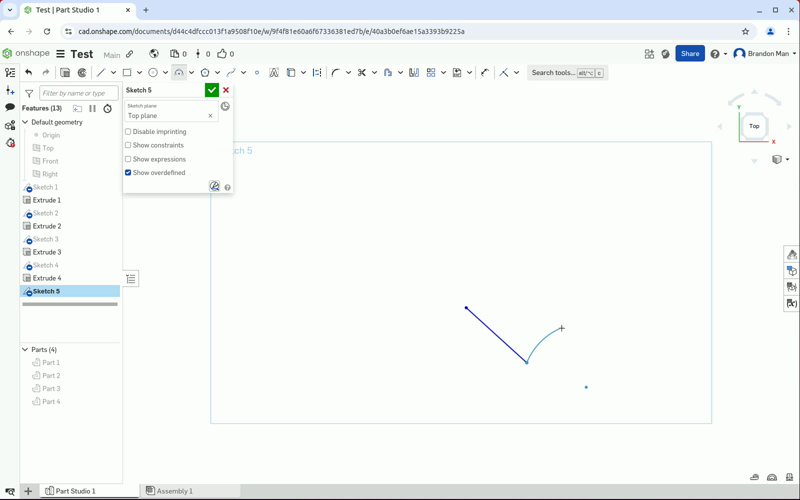
mouse_move(551, 352)
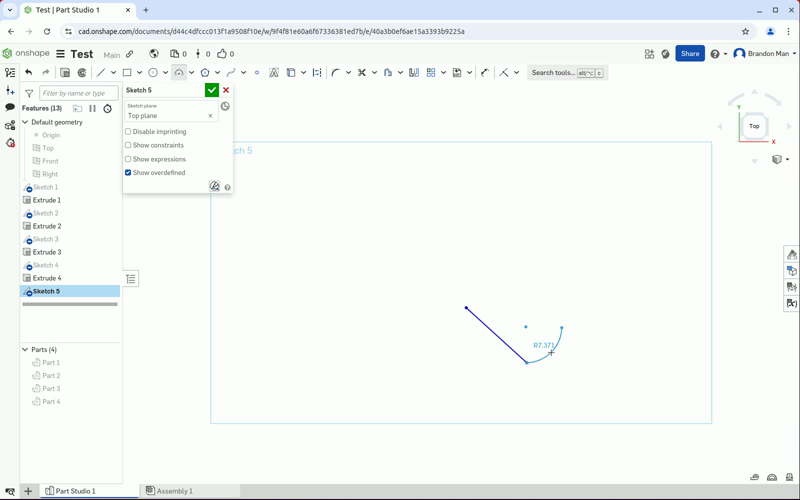
click(551, 352)
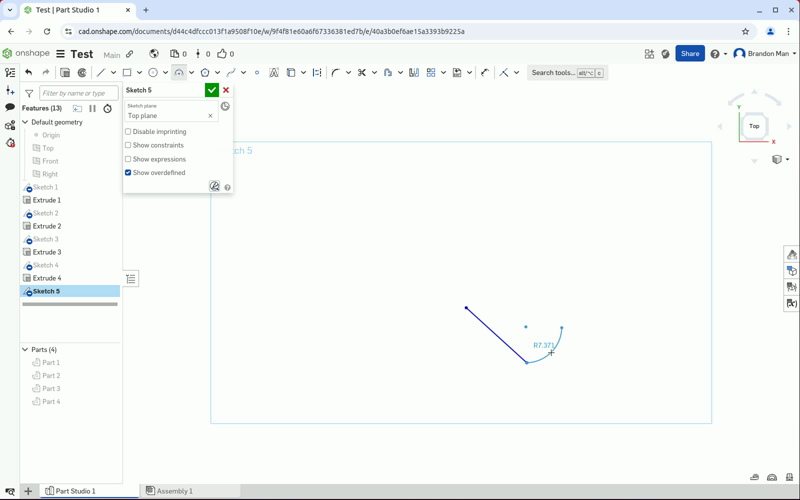
key_up(shift)
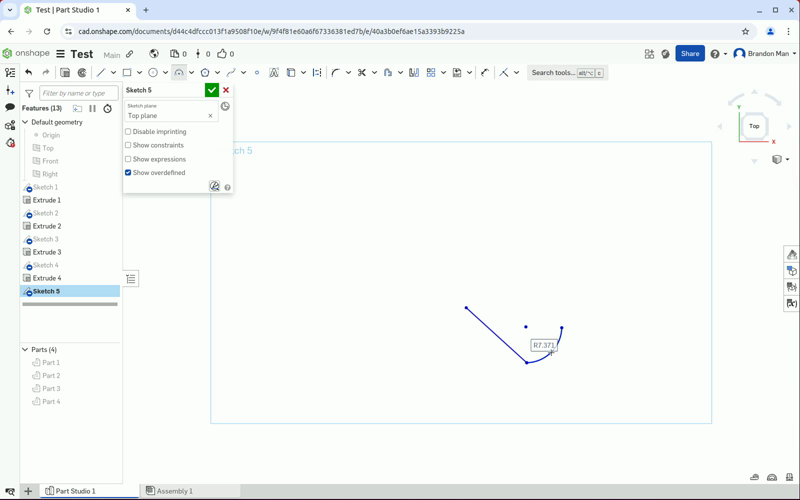
key(esc)
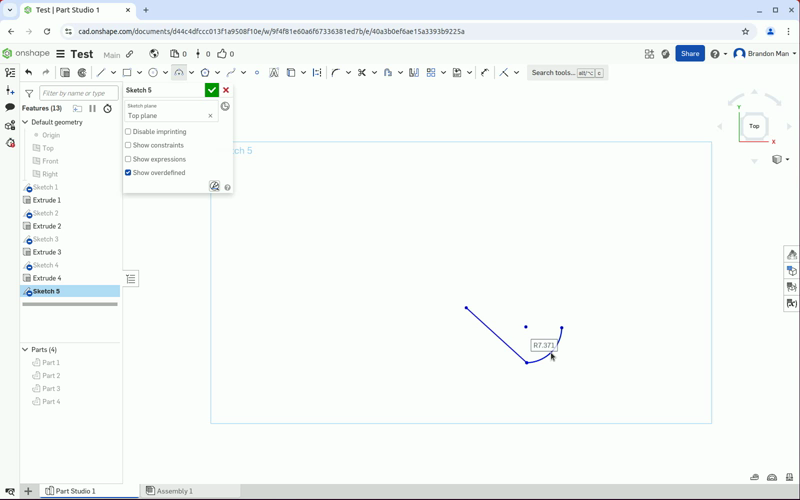
key(l)
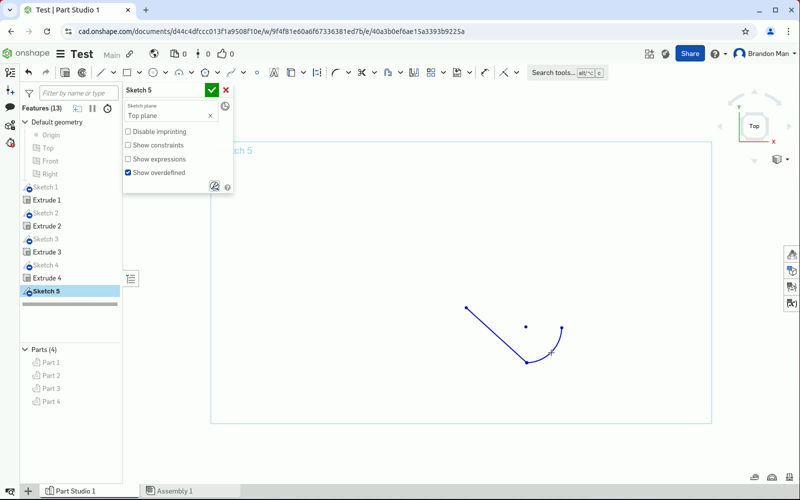
mouse_move(561, 327)
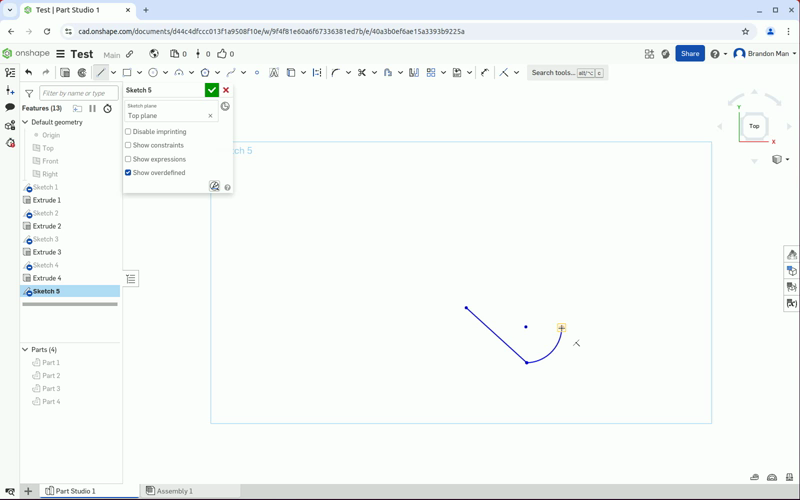
click(561, 327)
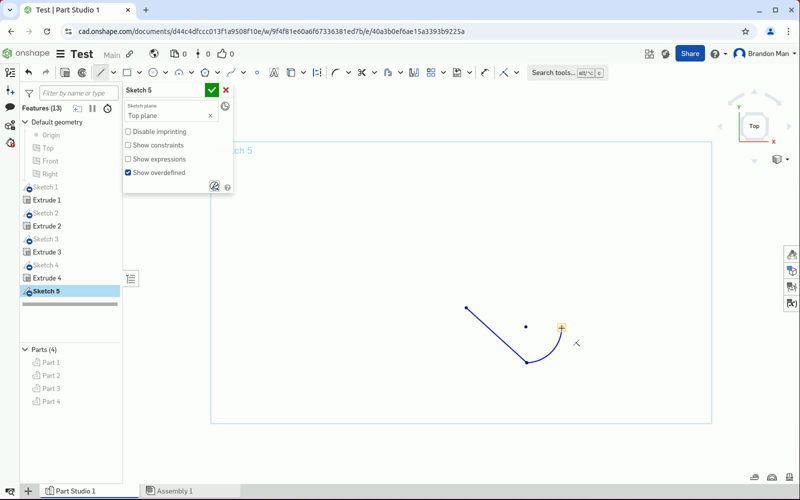
key_down(shift)
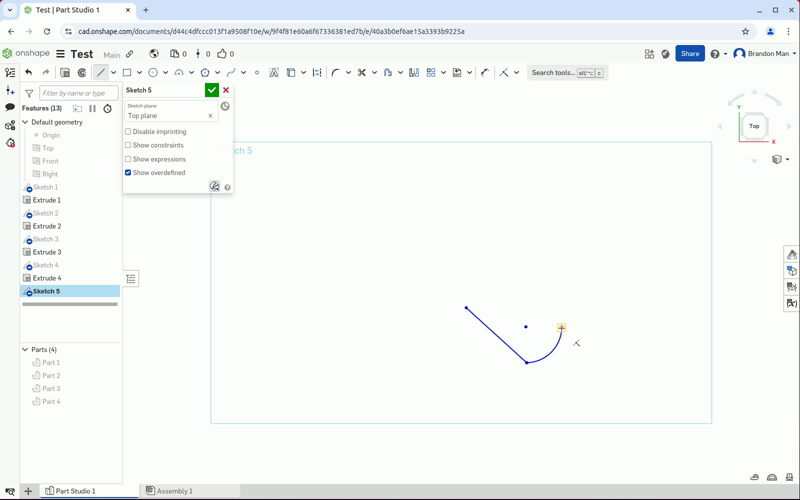
mouse_move(478, 295)
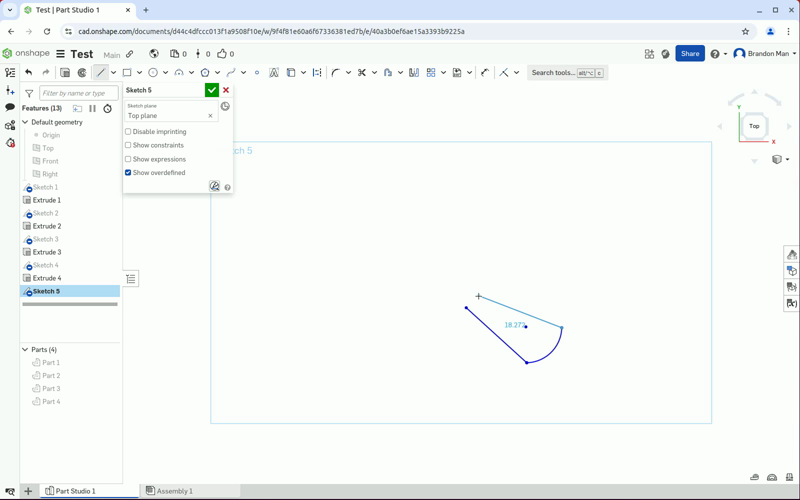
click(478, 295)
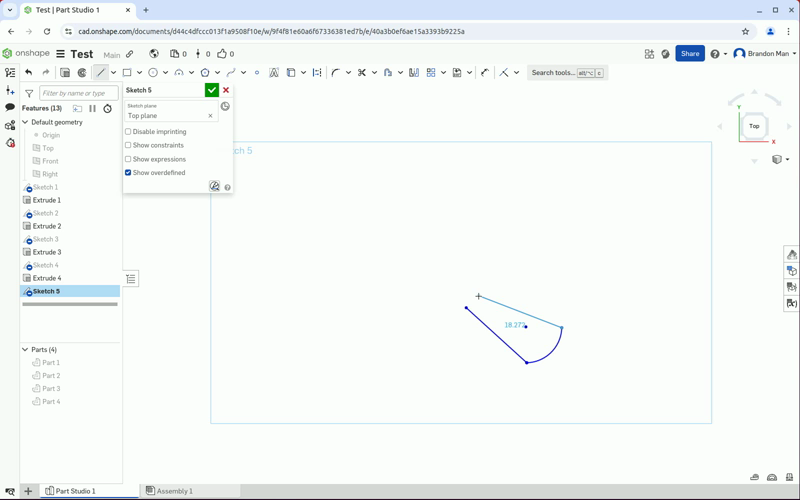
key_up(shift)
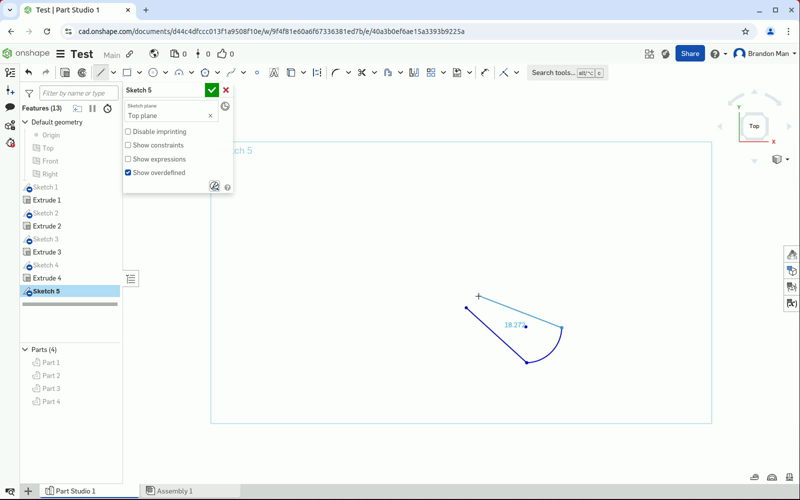
key_down(shift)
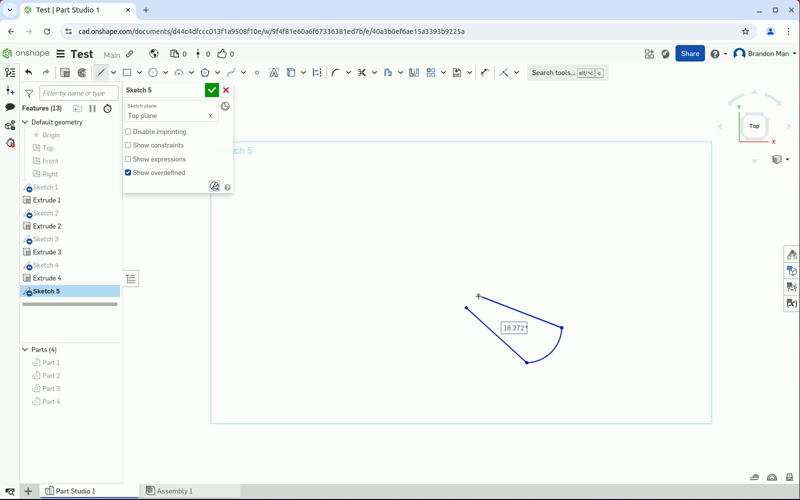
mouse_move(508, 295)
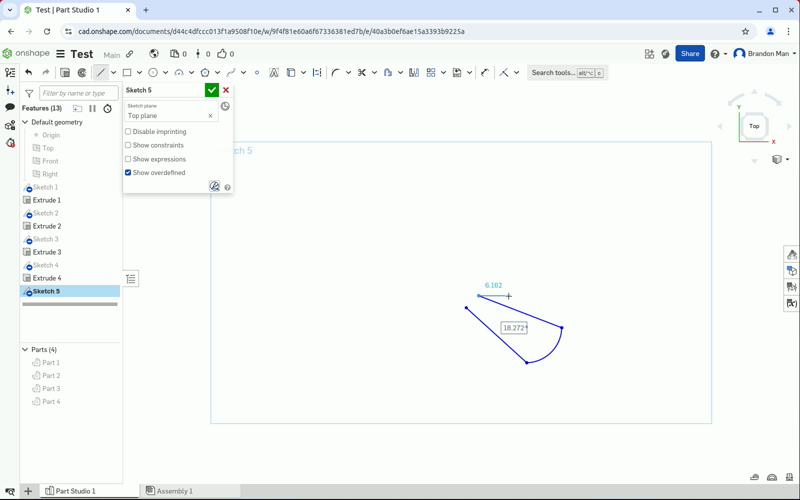
mouse_move(478, 307)
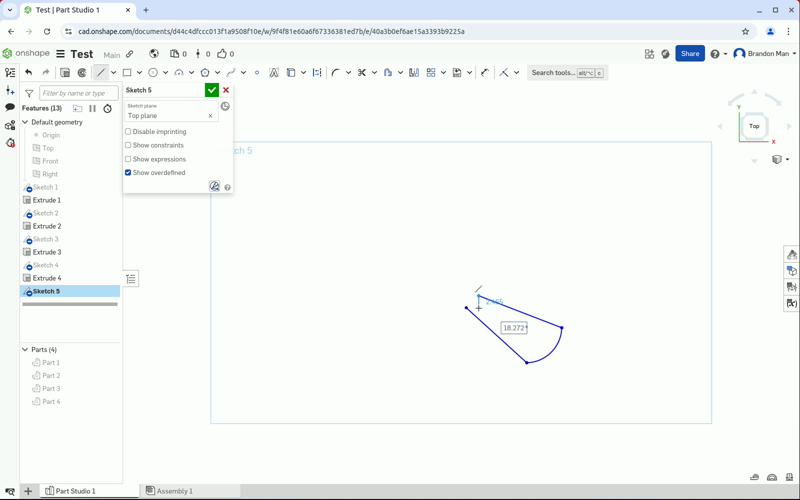
click(478, 307)
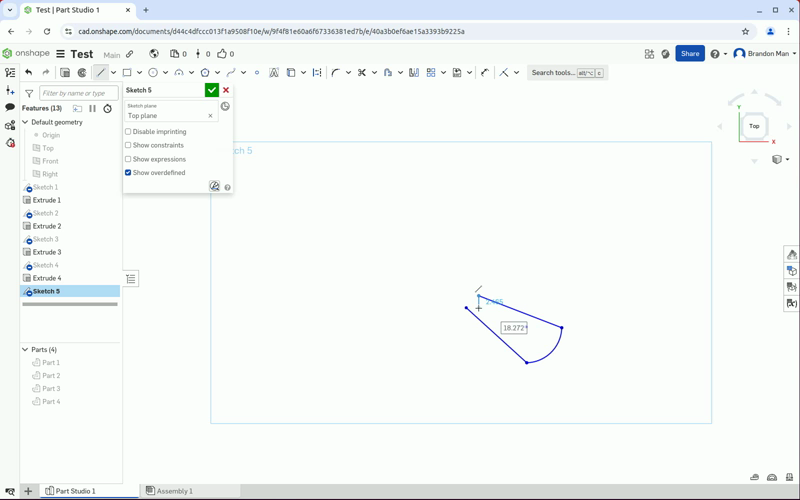
key_up(shift)
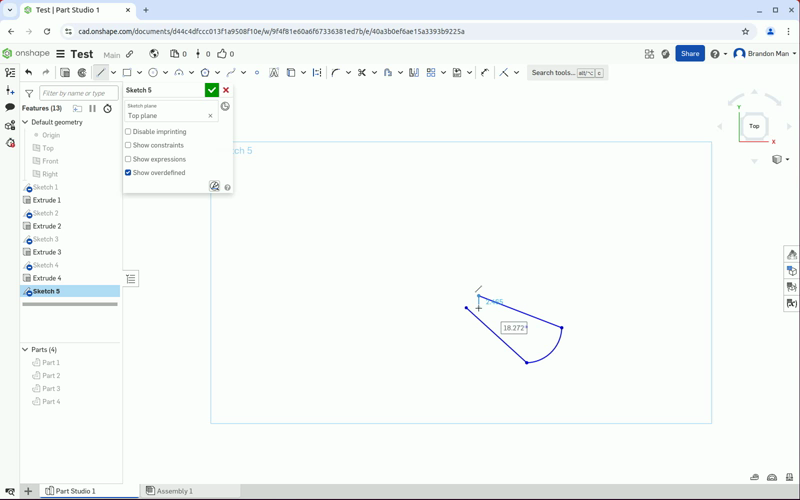
mouse_move(508, 307)
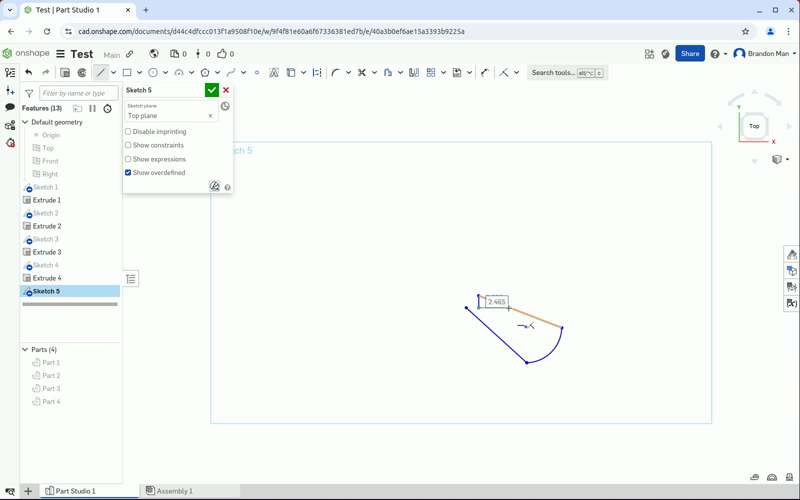
key_down(shift)
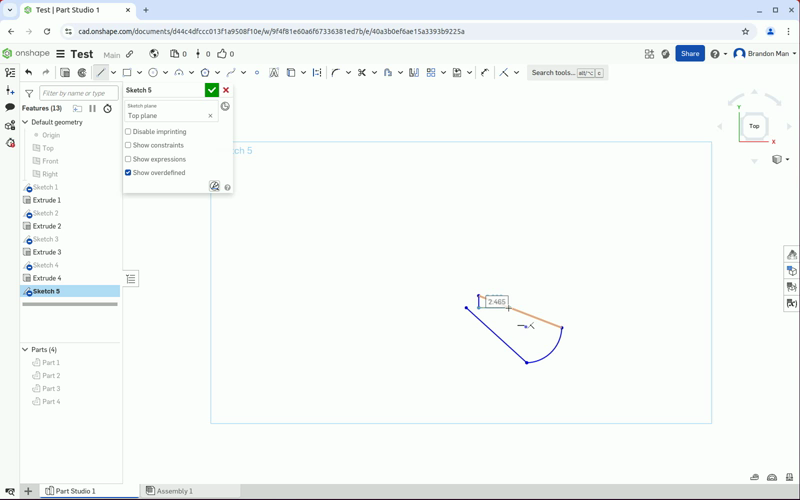
mouse_move(466, 307)
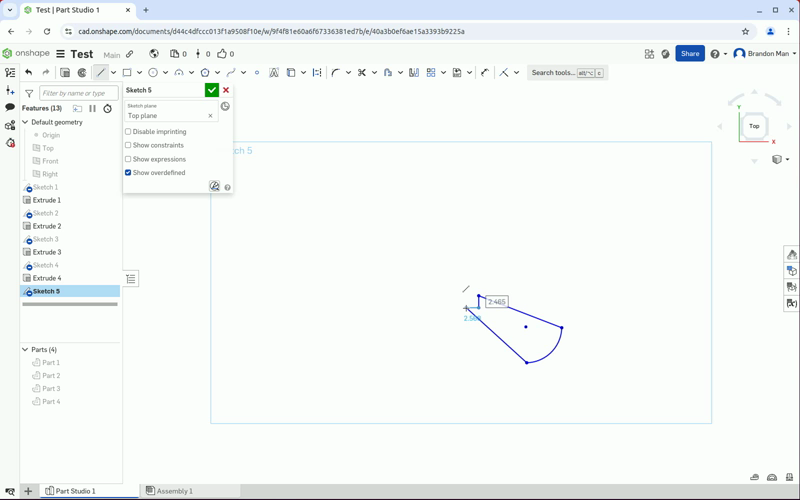
key_up(shift)
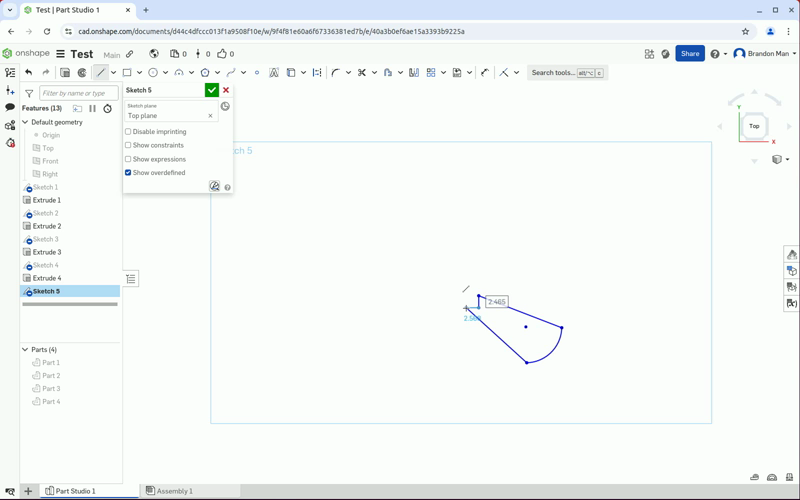
click(466, 307)
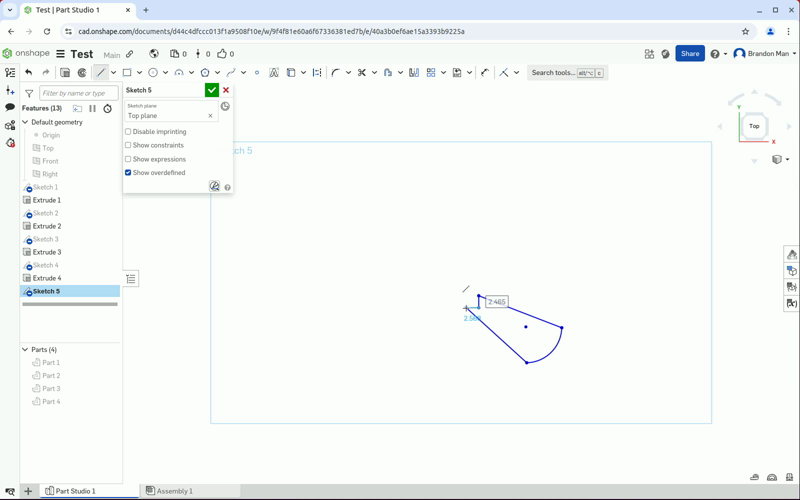
key(esc)
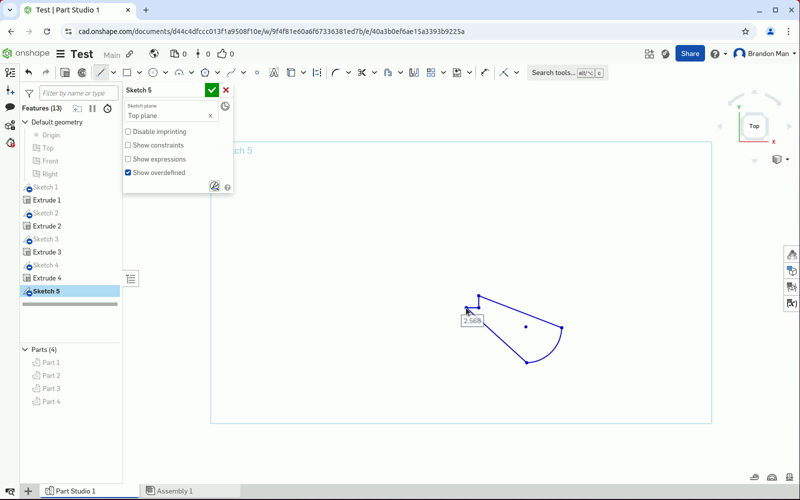
mouse_move(479, 311)
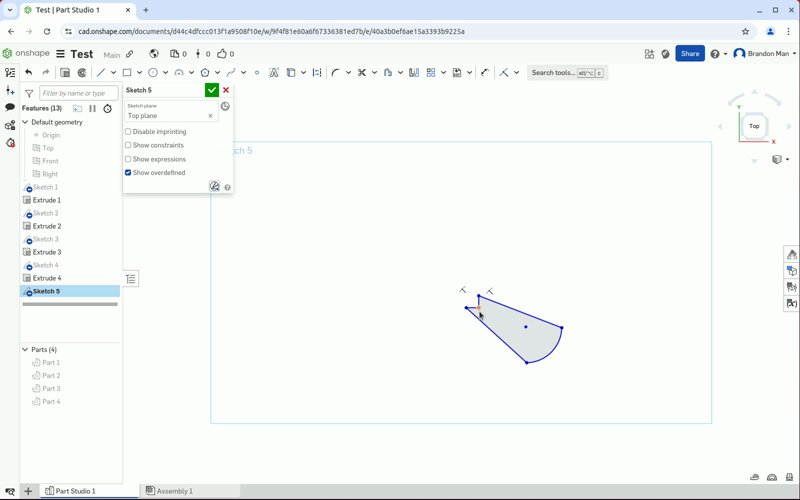
click(479, 311)
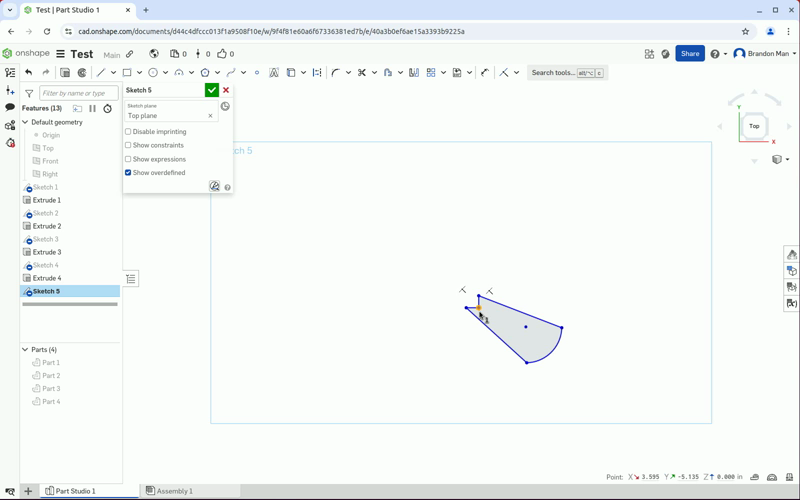
mouse_move(73, 352)
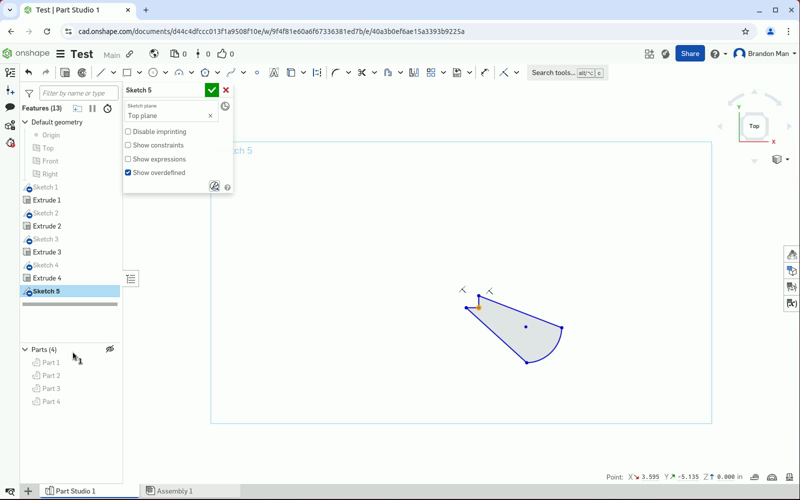
key(shift+y)
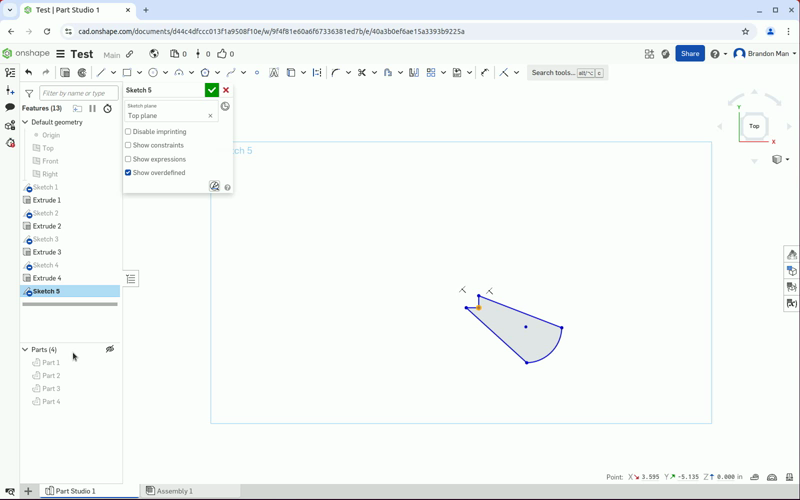
key(shift+e)
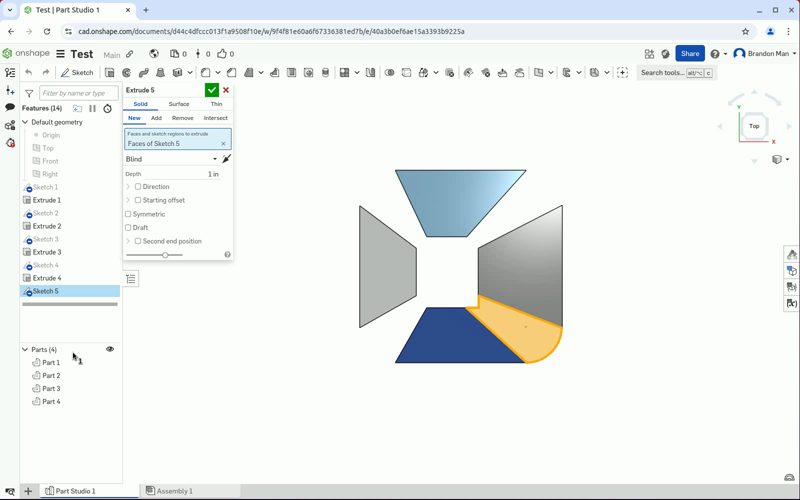
mouse_move(143, 106)
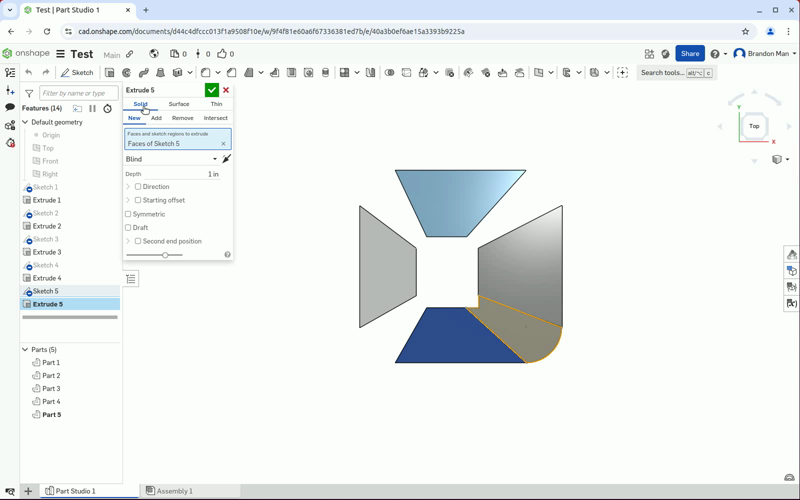
click(143, 106)
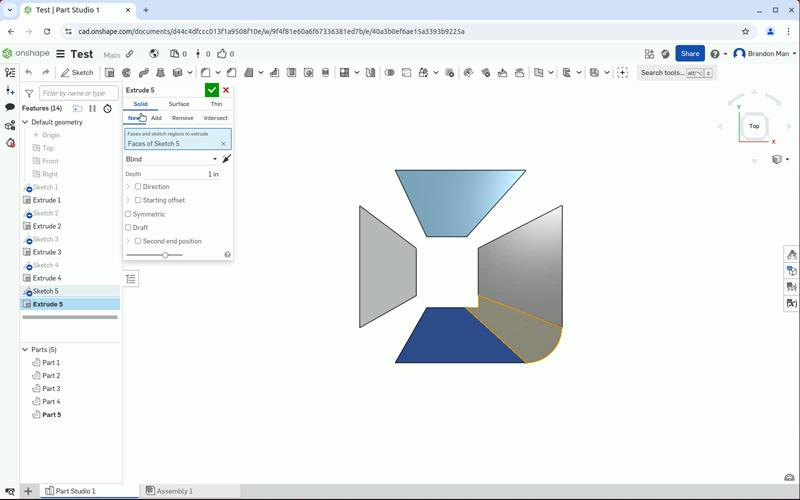
mouse_move(137, 120)
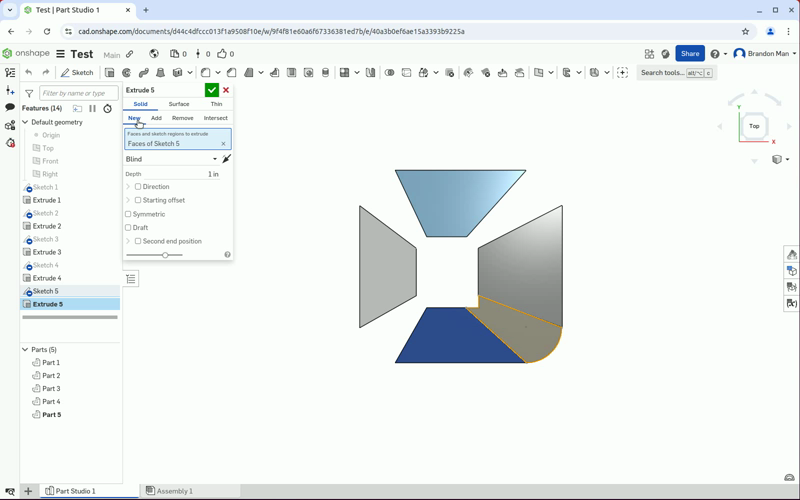
click(137, 120)
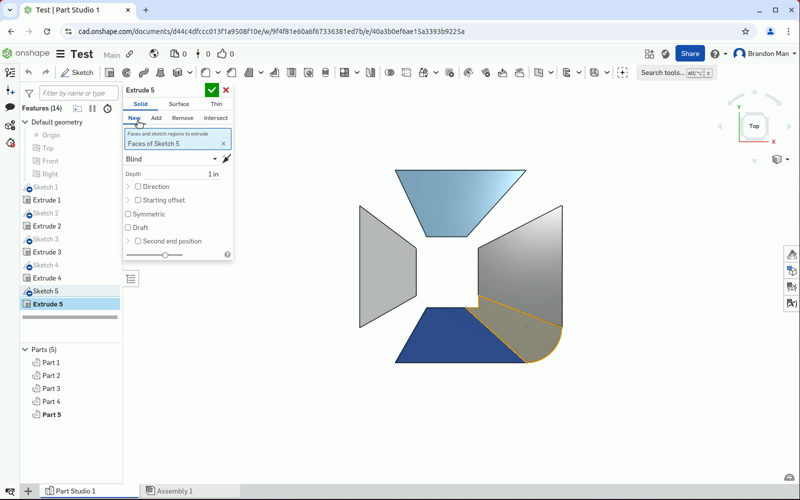
key(tab, 4)
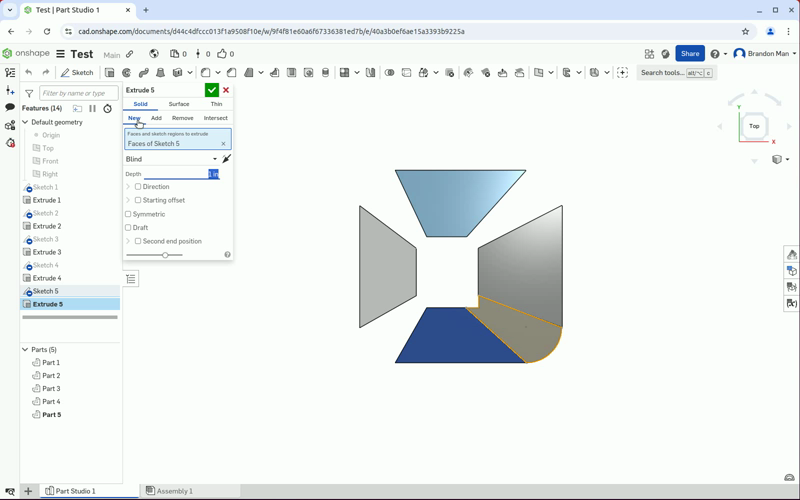
text(12.036)
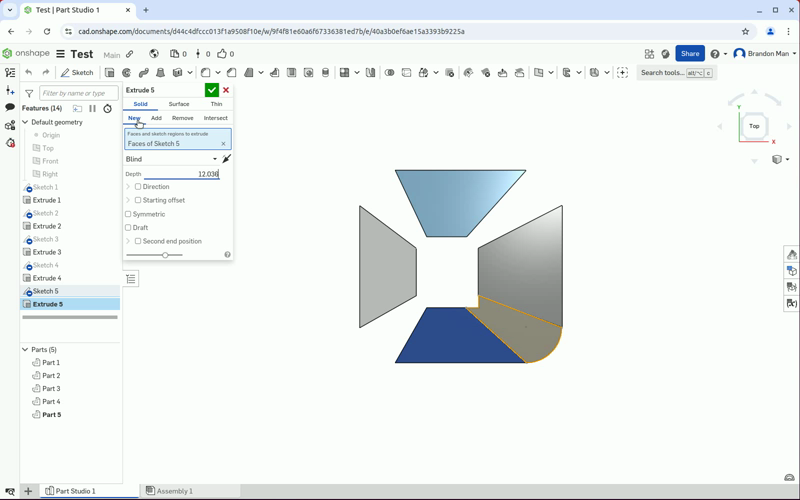
key(enter)
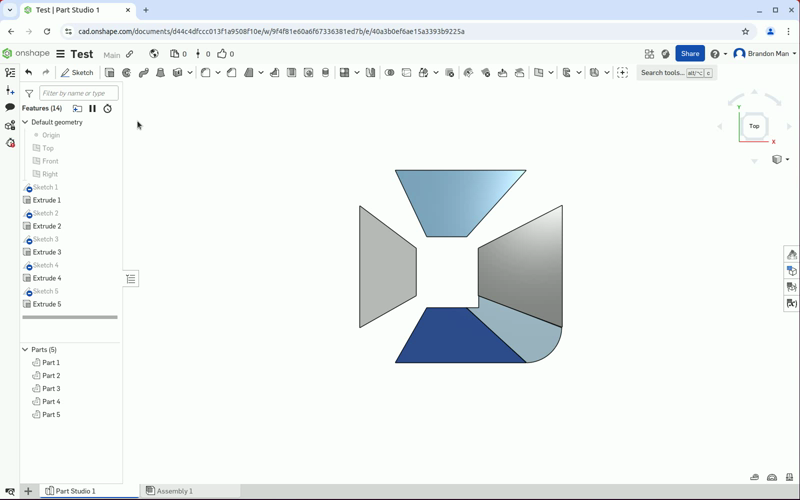
key(shift+h)
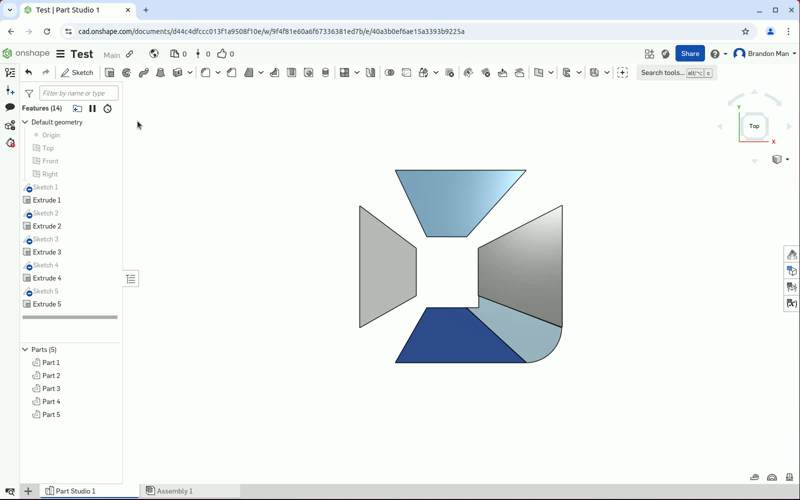
key(shift+h)
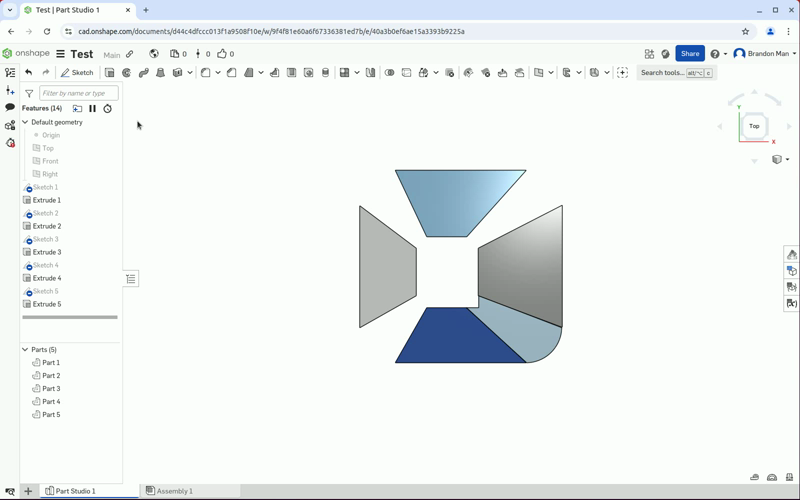
mouse_move(73, 189)
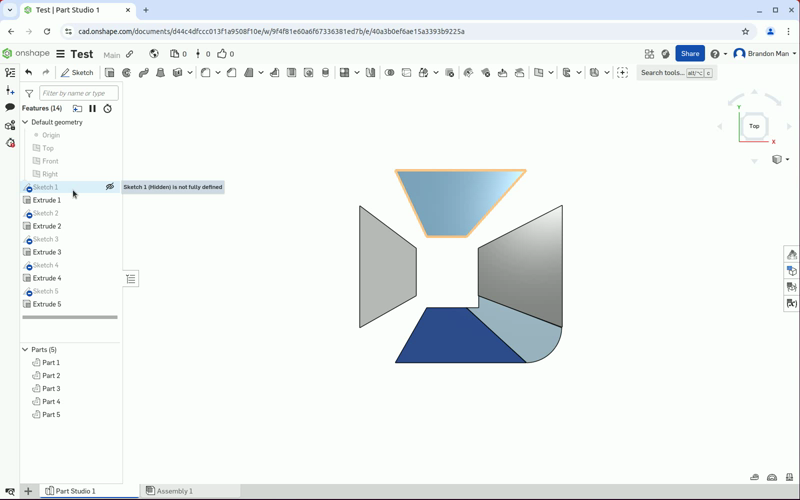
click(73, 189)
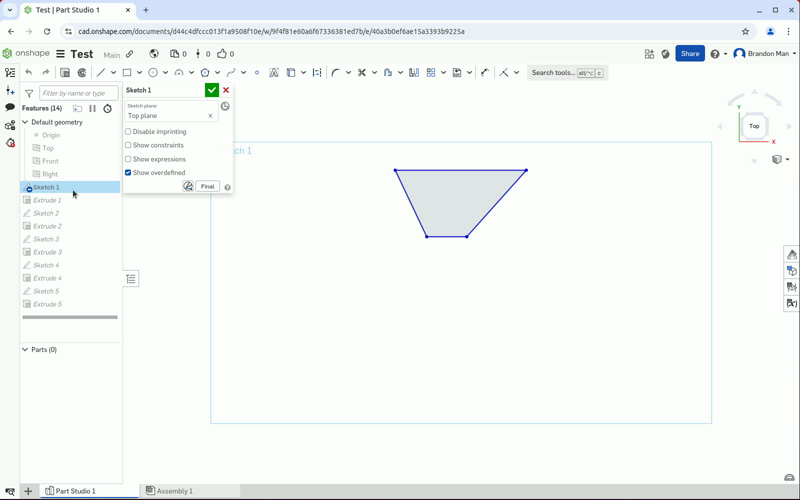
mouse_move(229, 92)
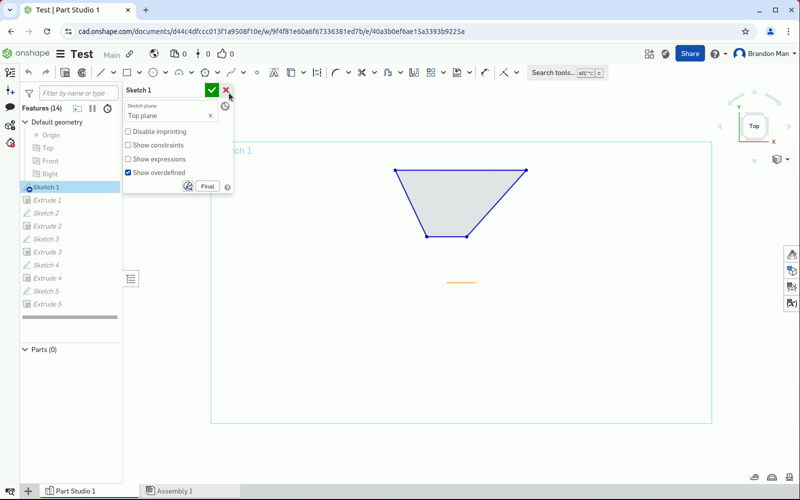
click(229, 92)
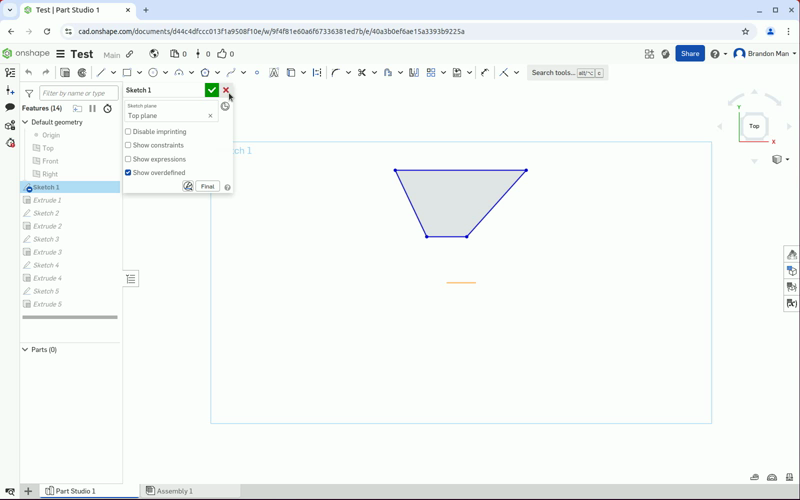
key(shift+s)
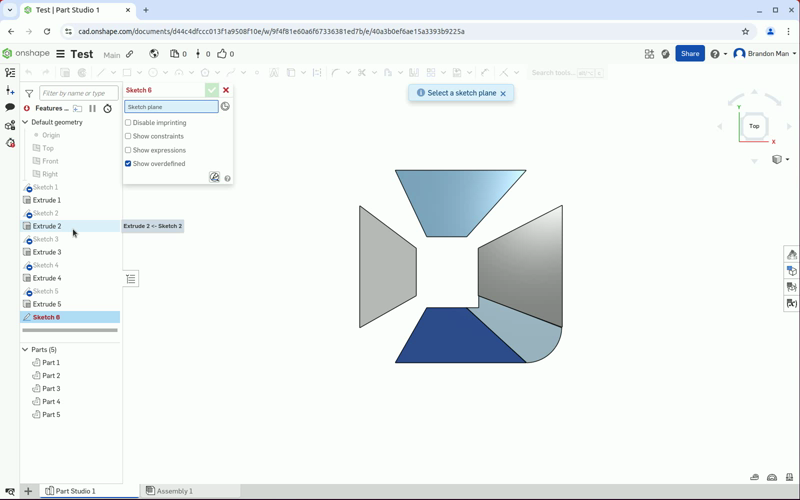
scroll(3)
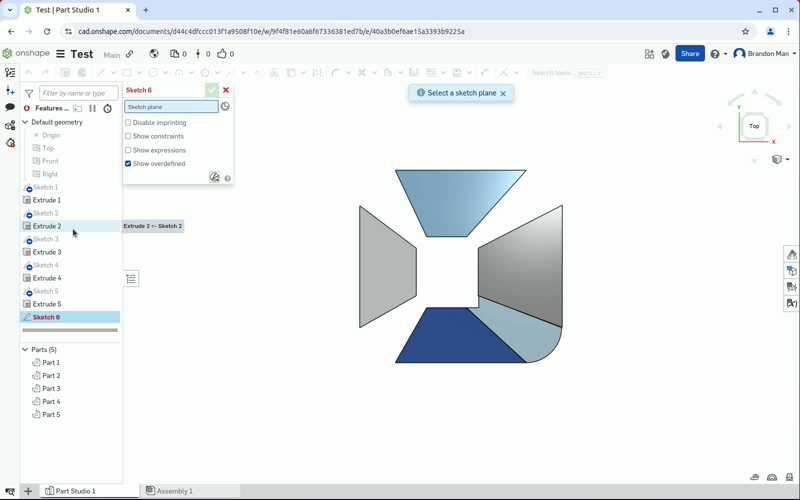
mouse_move(73, 150)
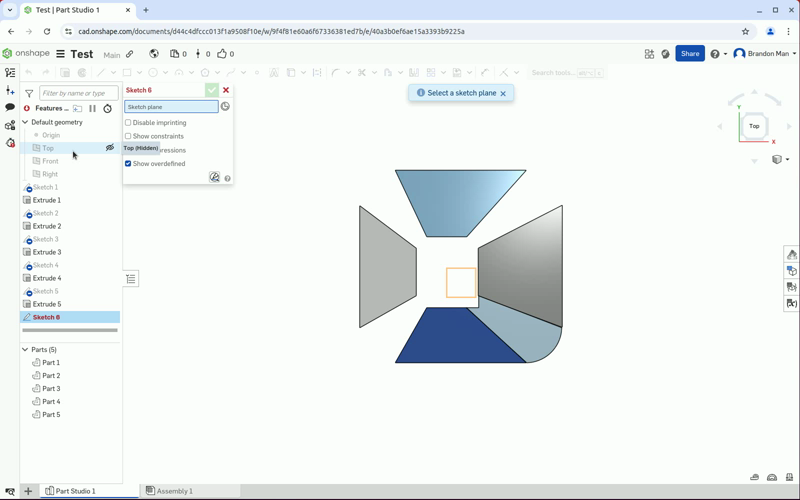
click(73, 150)
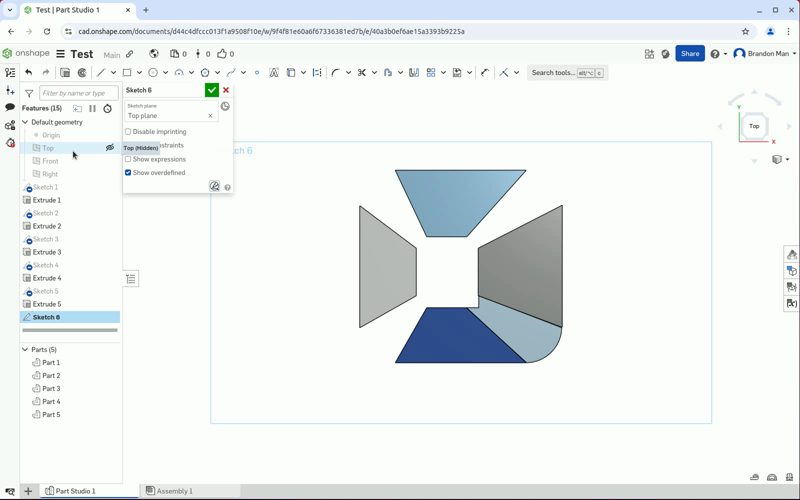
mouse_move(73, 352)
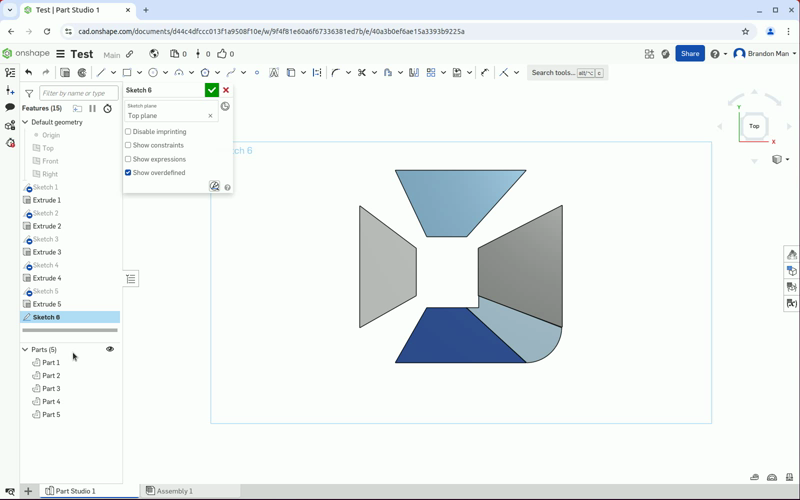
key(y)
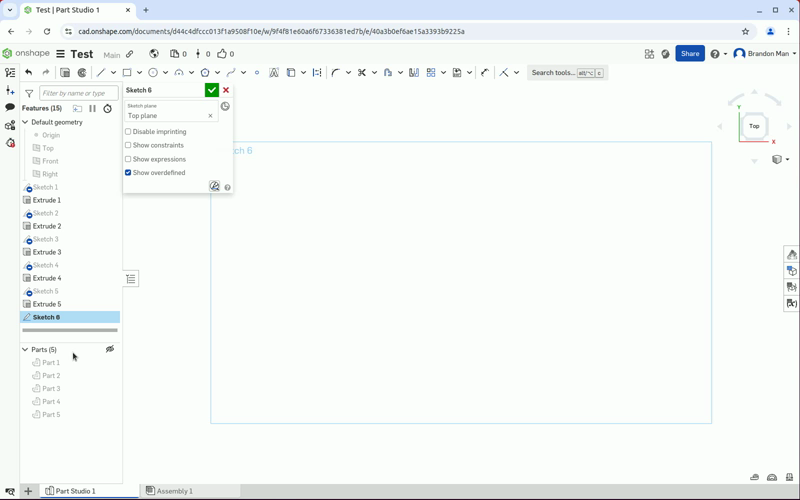
key(a)
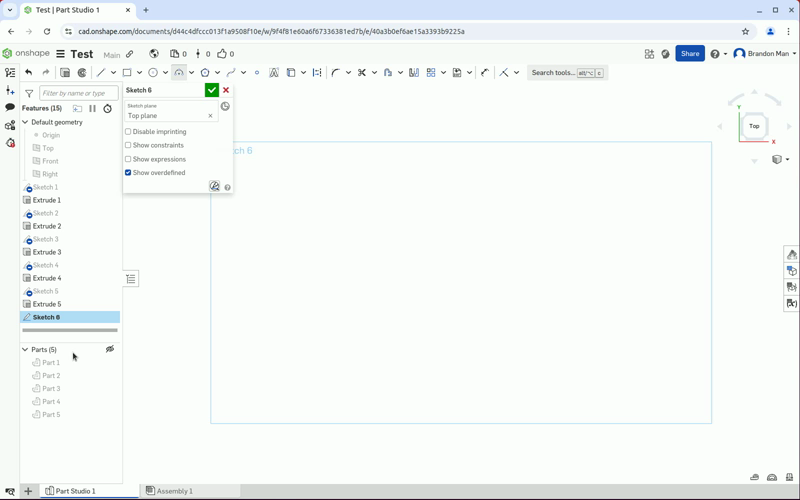
key_down(shift)
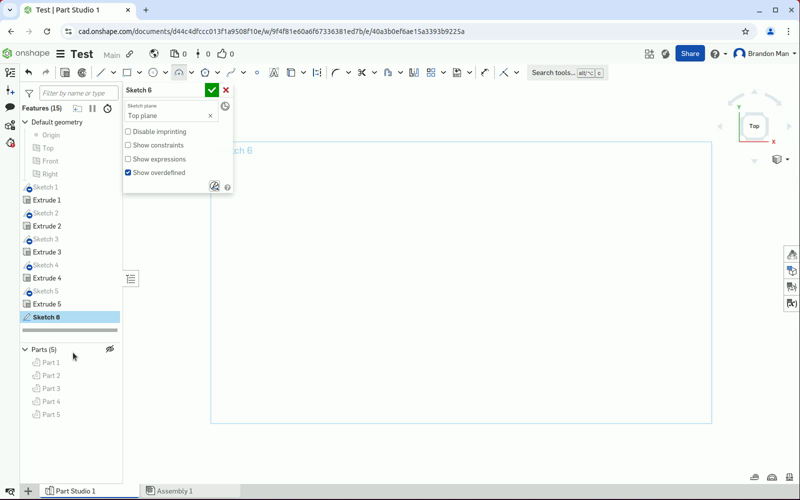
mouse_move(359, 327)
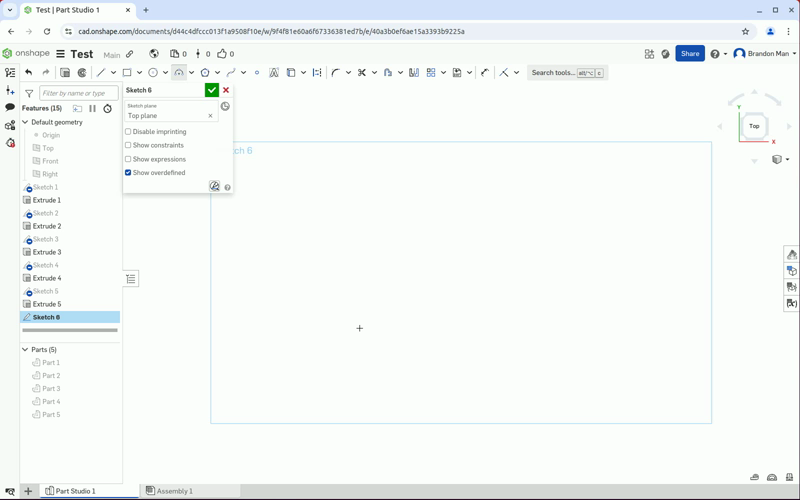
click(359, 327)
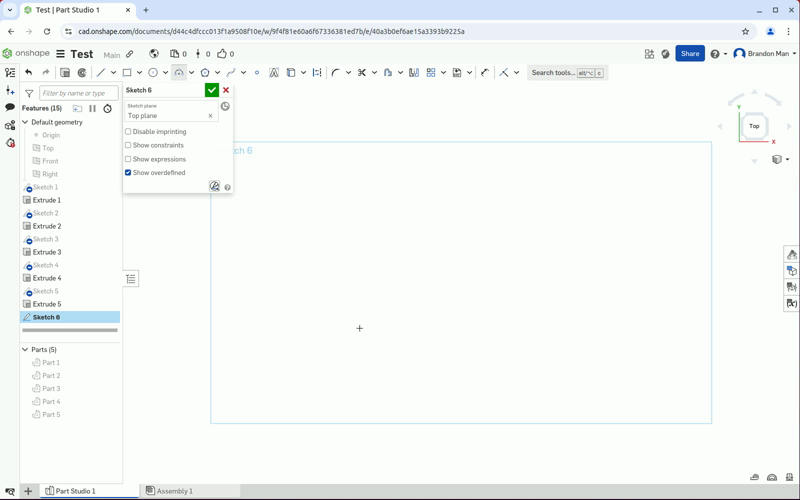
key_up(shift)
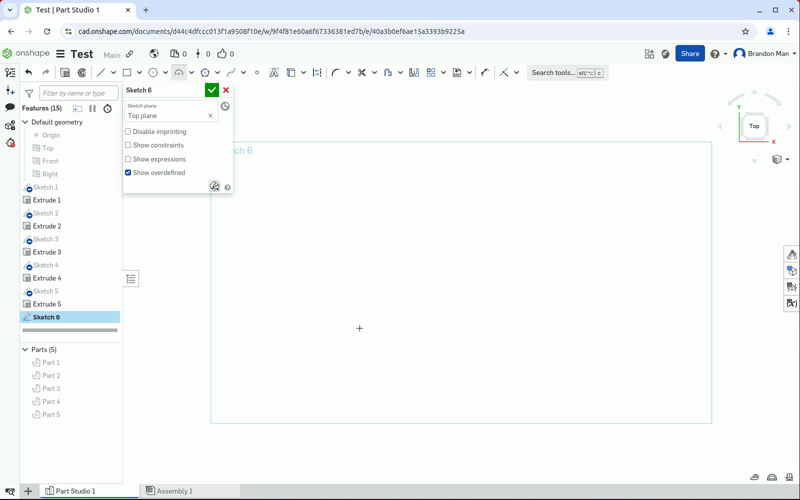
key_down(shift)
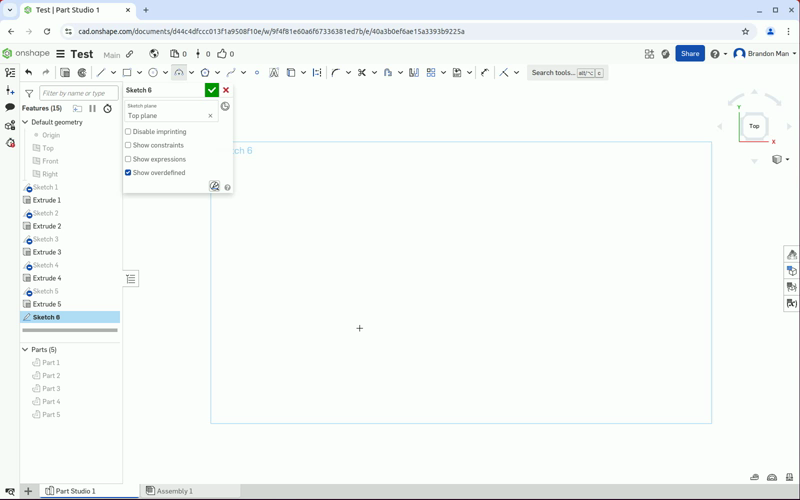
mouse_move(395, 363)
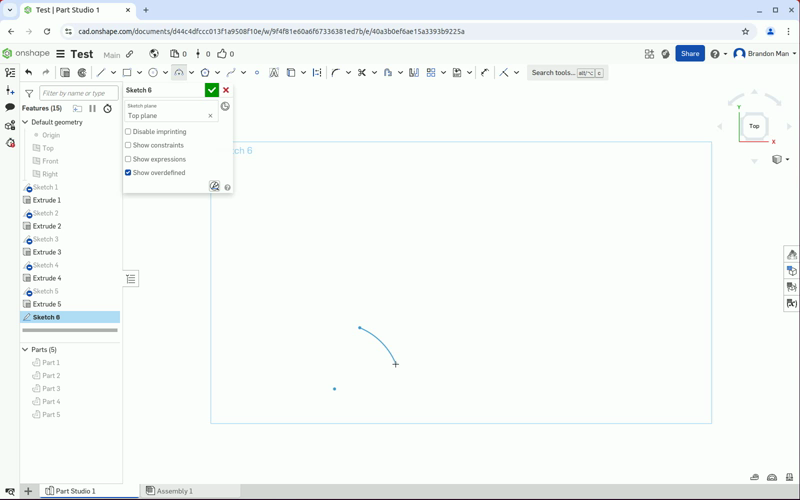
click(395, 363)
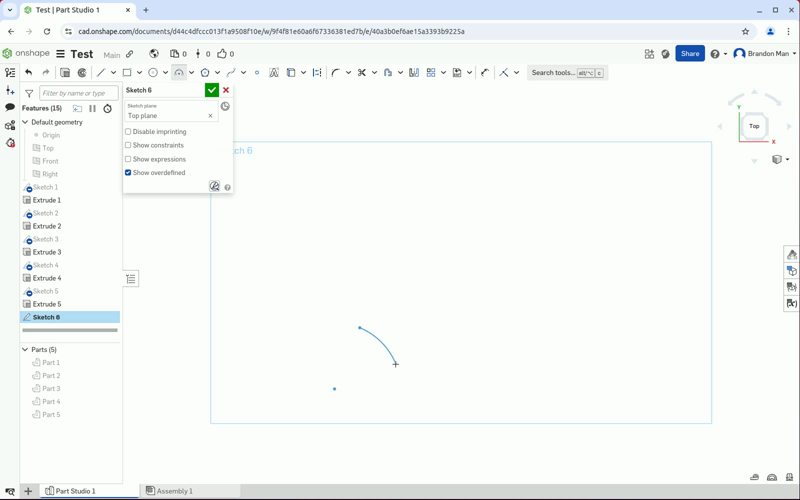
mouse_move(370, 352)
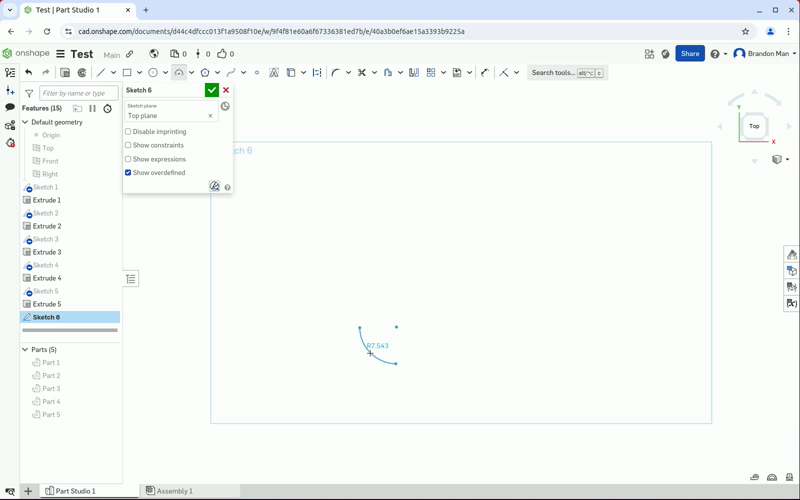
click(370, 352)
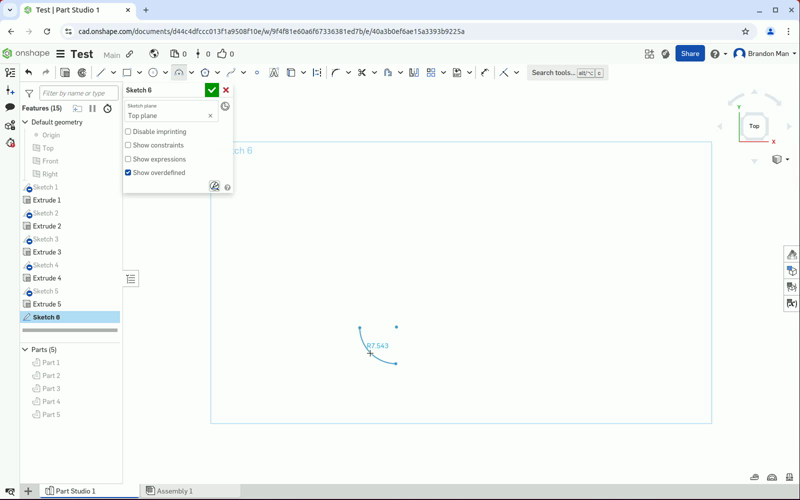
key_up(shift)
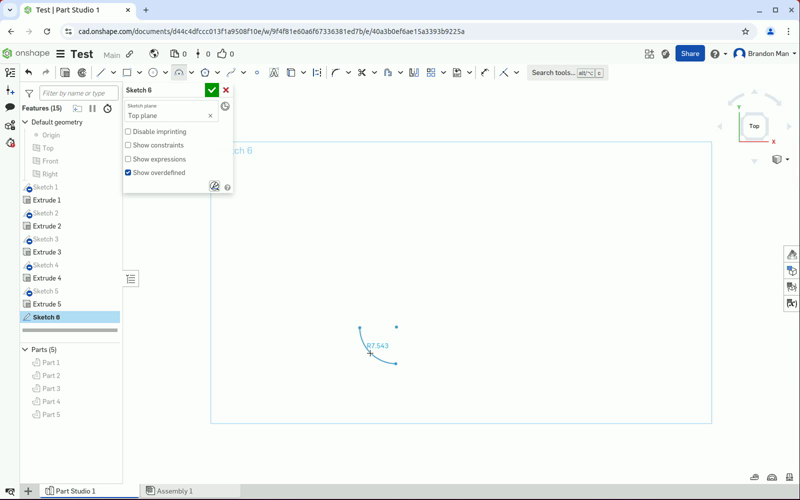
key(esc)
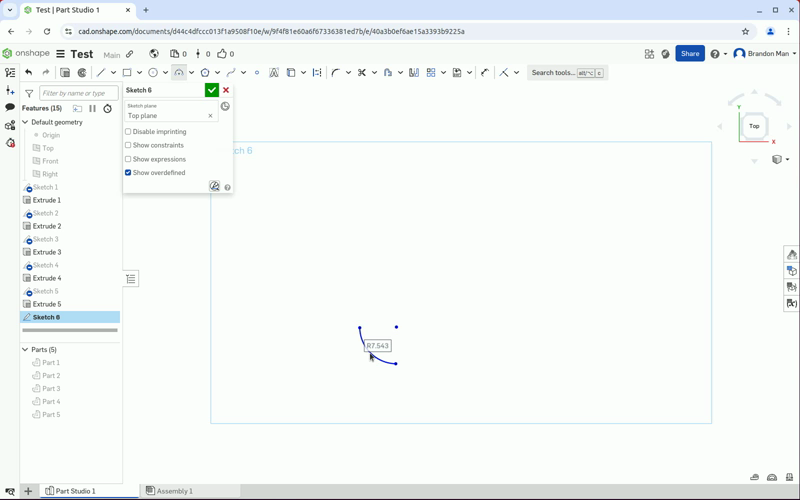
key(l)
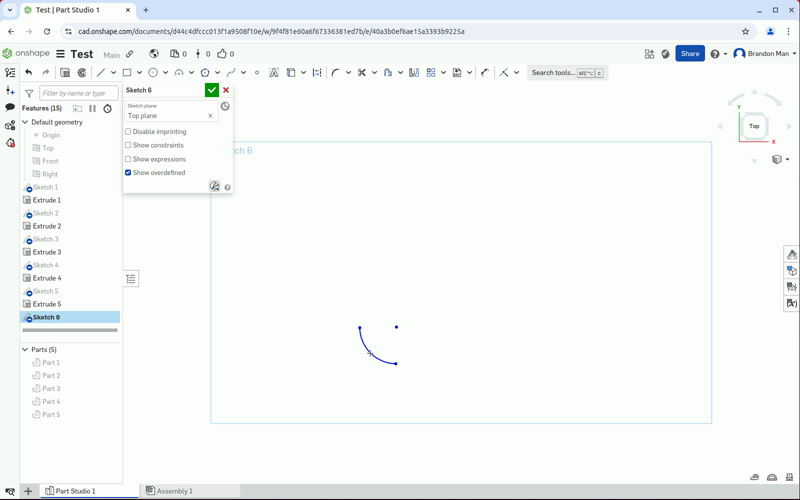
mouse_move(395, 363)
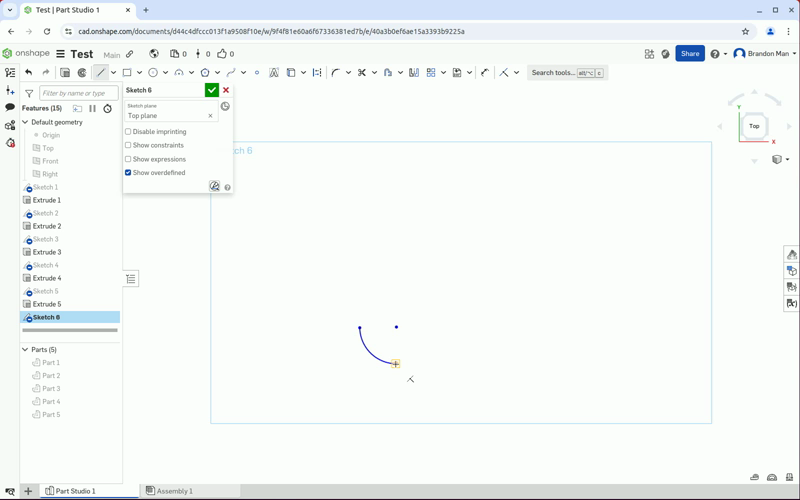
click(395, 363)
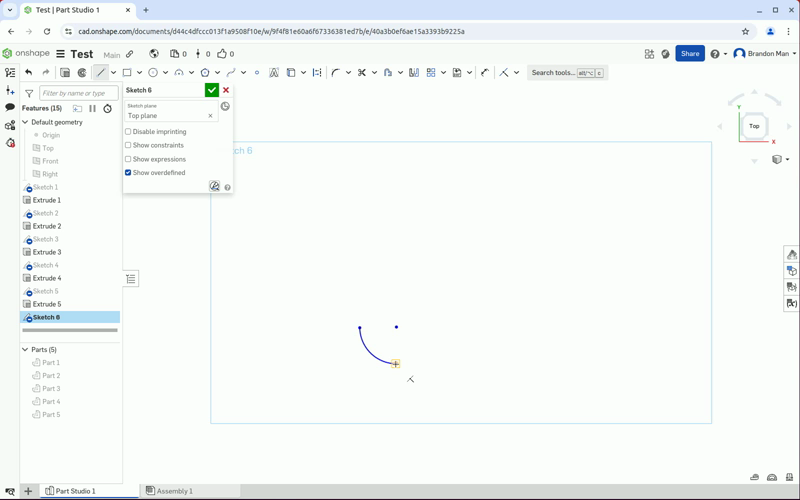
key_down(shift)
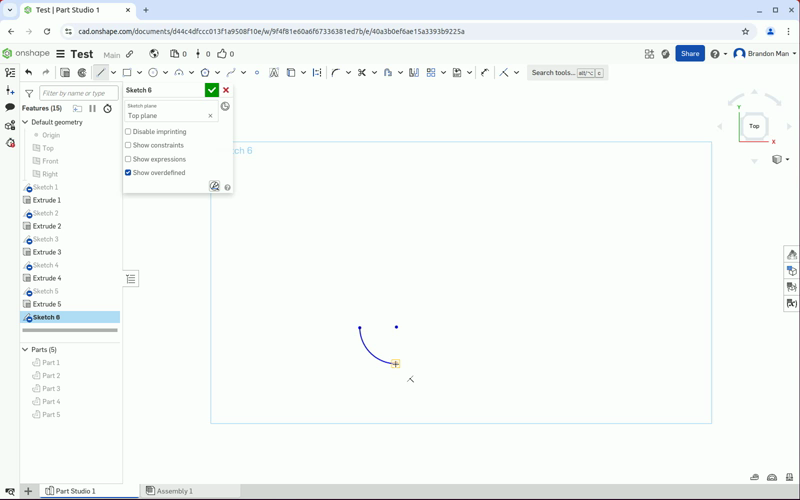
mouse_move(428, 307)
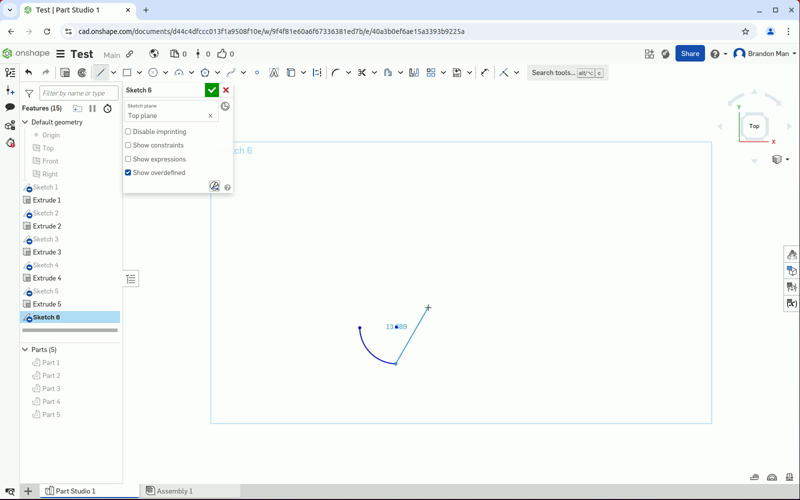
click(428, 307)
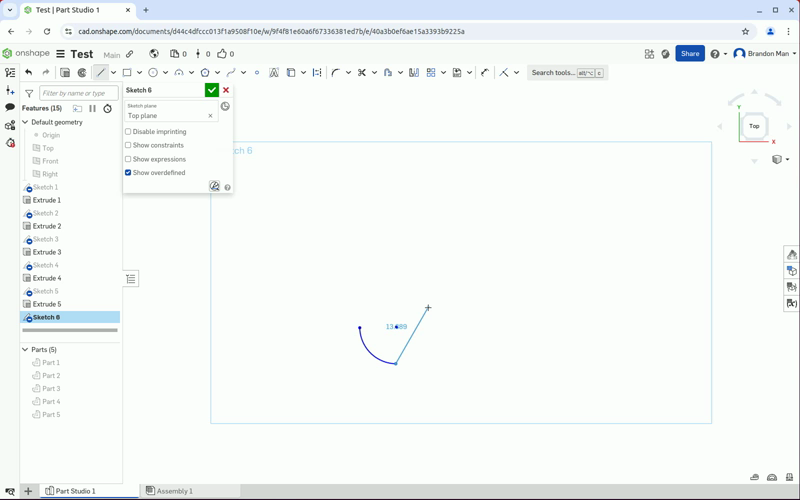
key_up(shift)
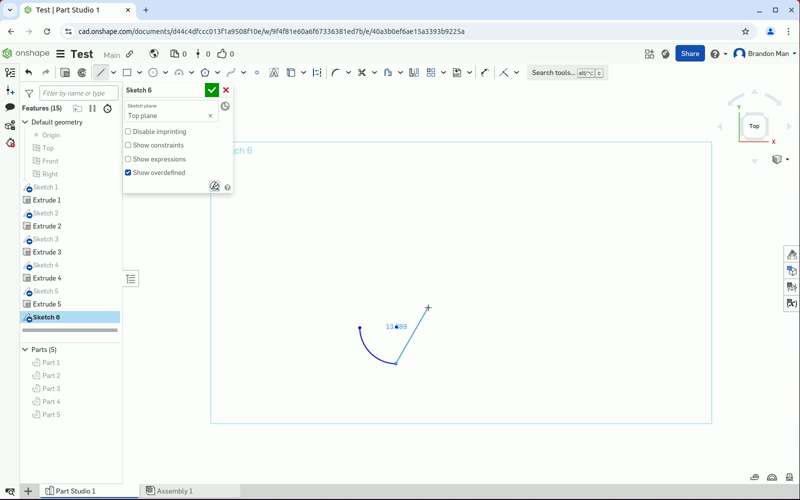
key_down(shift)
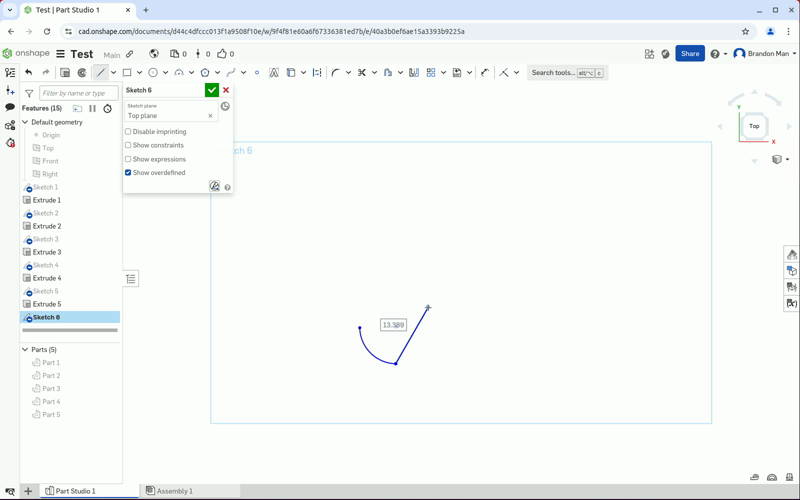
mouse_move(458, 307)
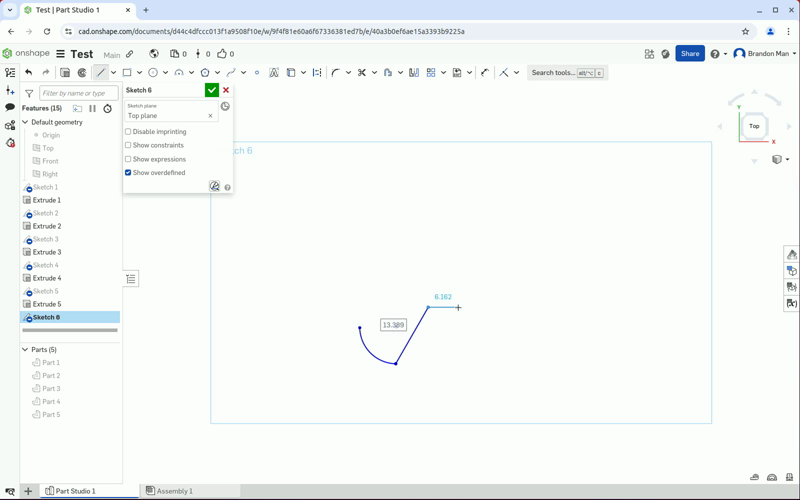
mouse_move(416, 307)
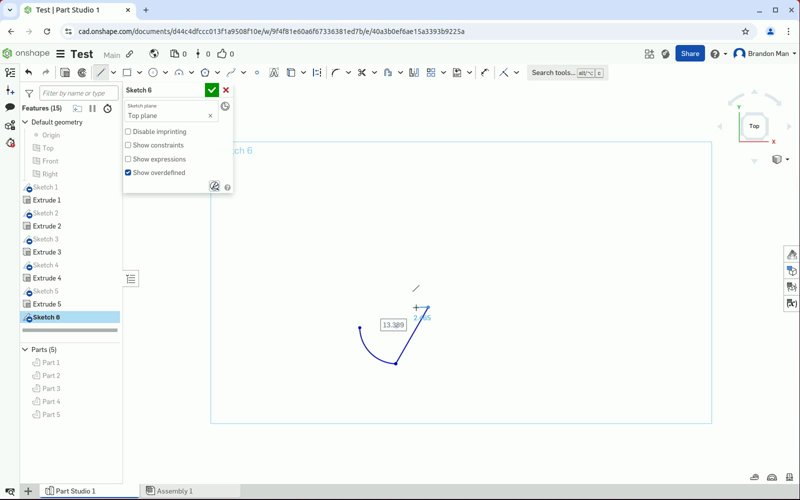
click(416, 307)
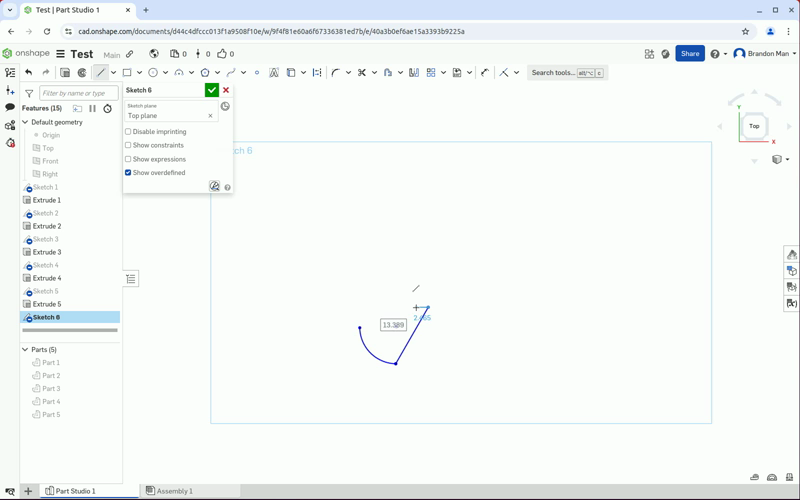
key_up(shift)
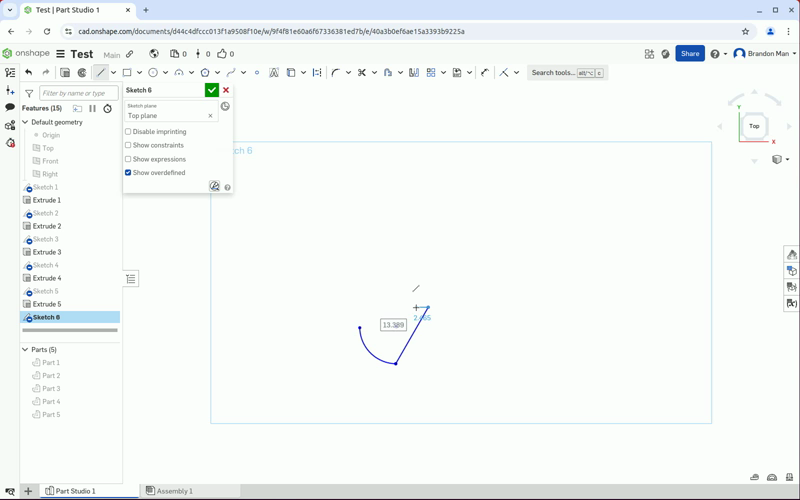
key_down(shift)
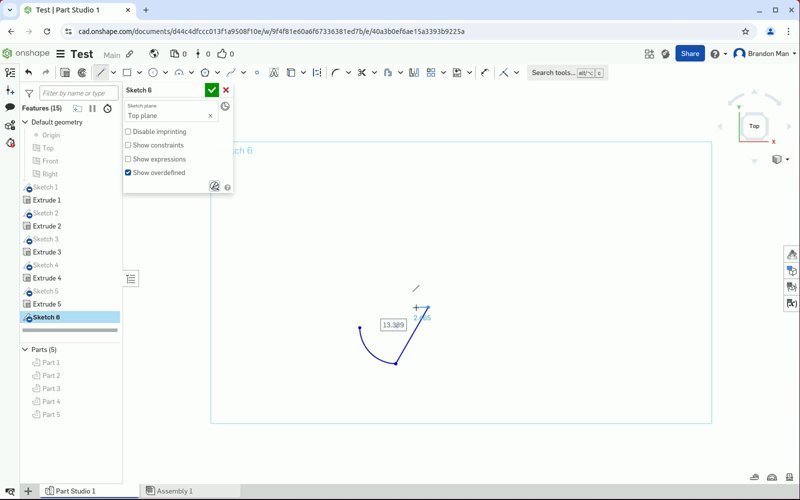
mouse_move(446, 307)
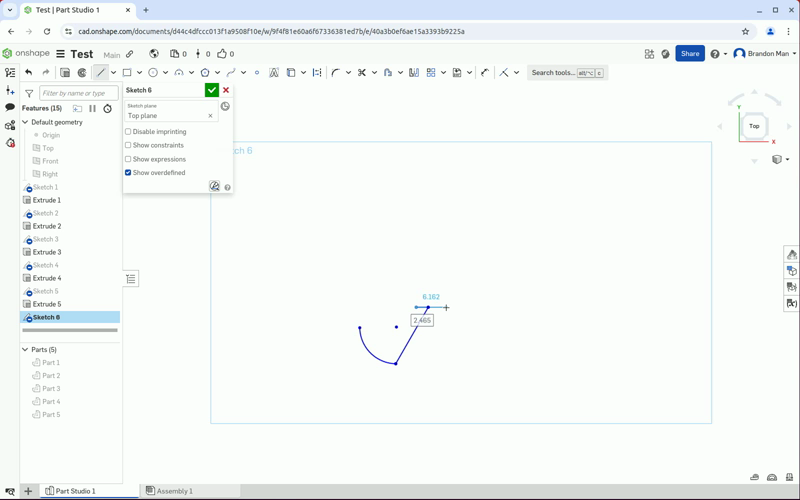
mouse_move(416, 295)
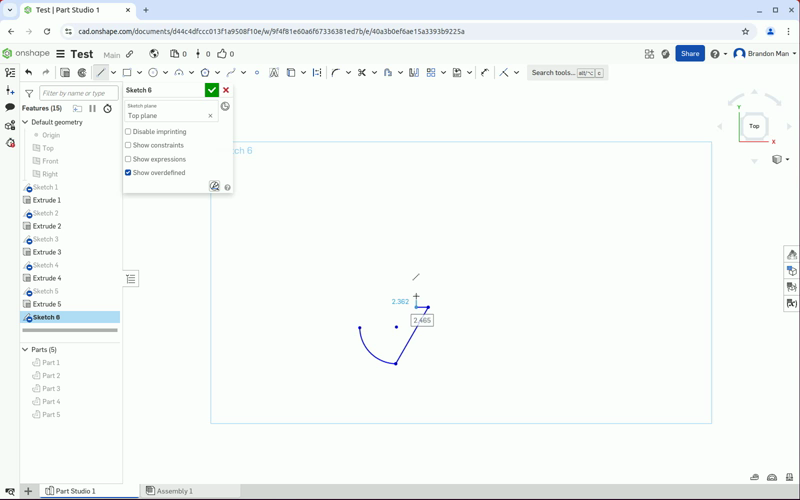
click(416, 295)
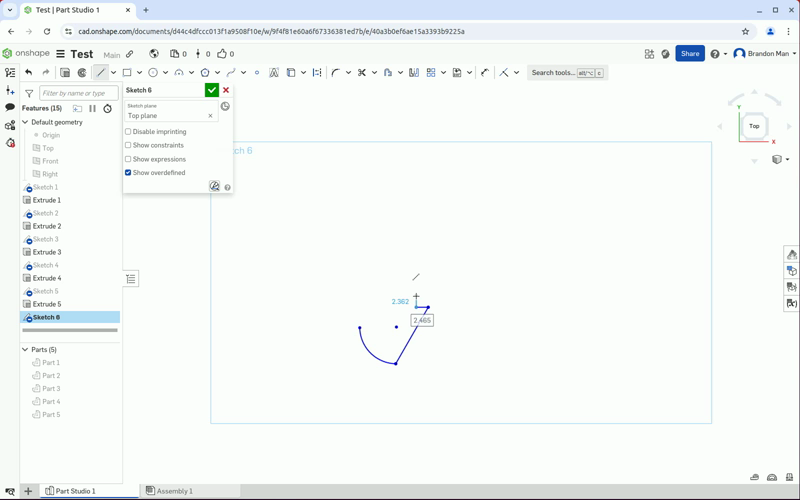
key_up(shift)
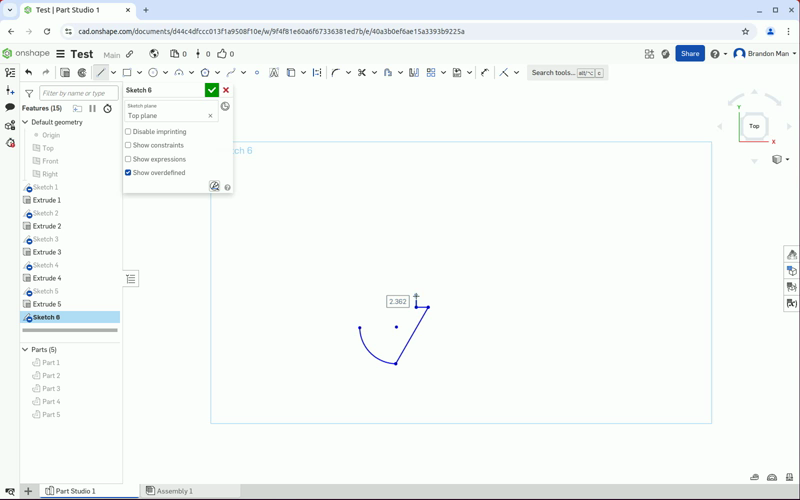
key_down(shift)
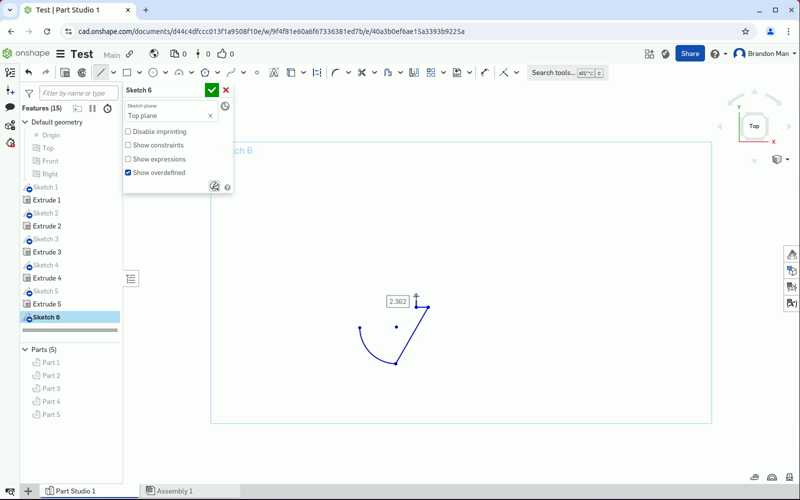
mouse_move(359, 327)
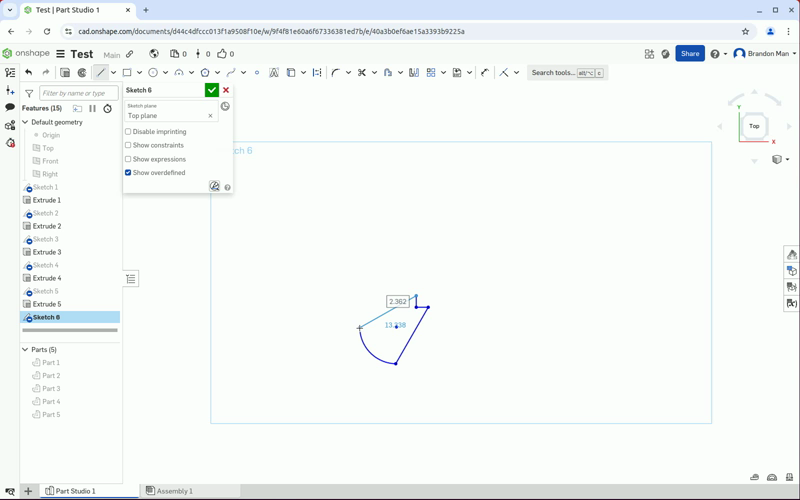
key_up(shift)
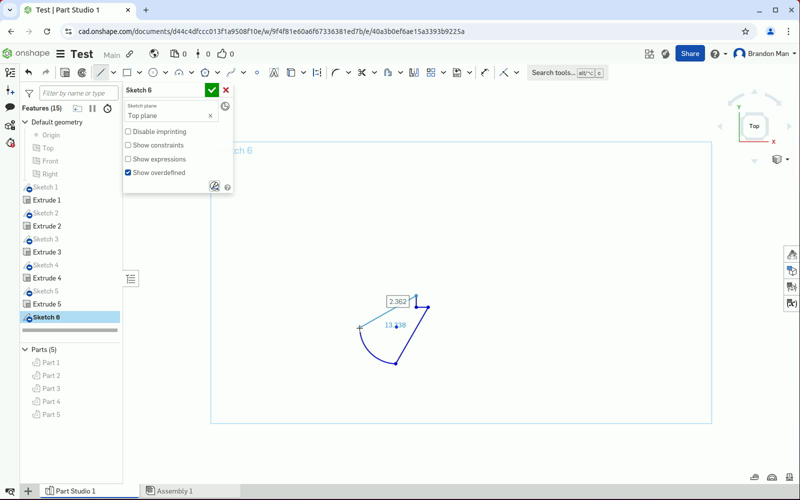
click(359, 327)
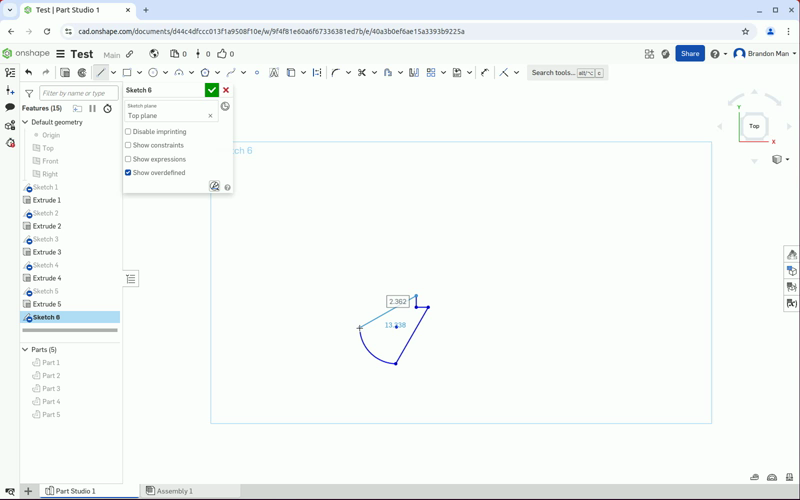
key(esc)
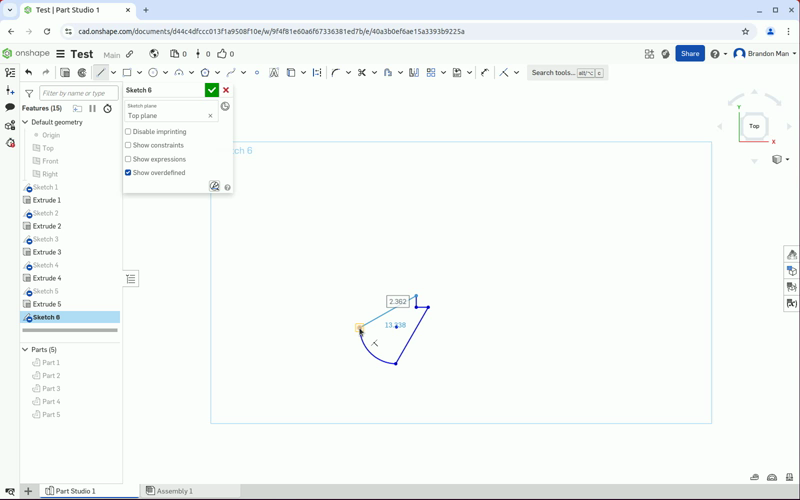
mouse_move(377, 326)
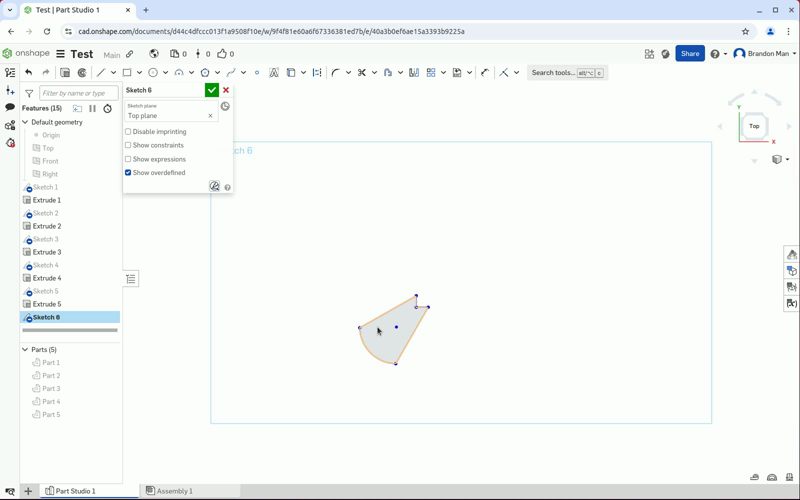
click(377, 326)
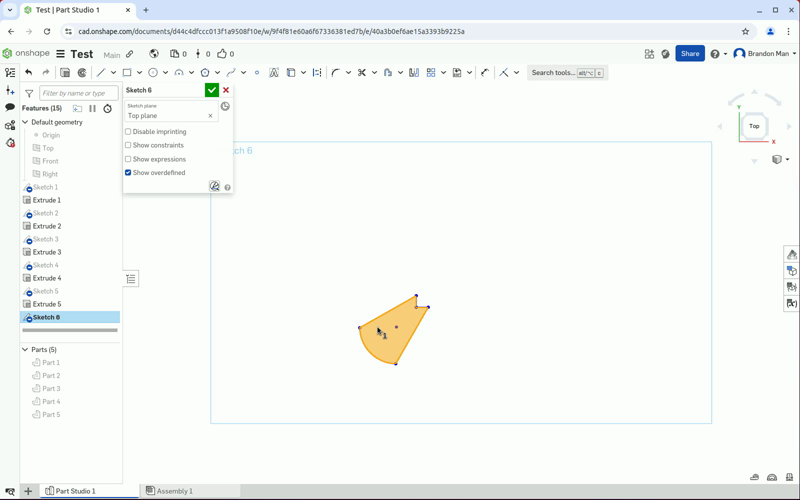
mouse_move(73, 352)
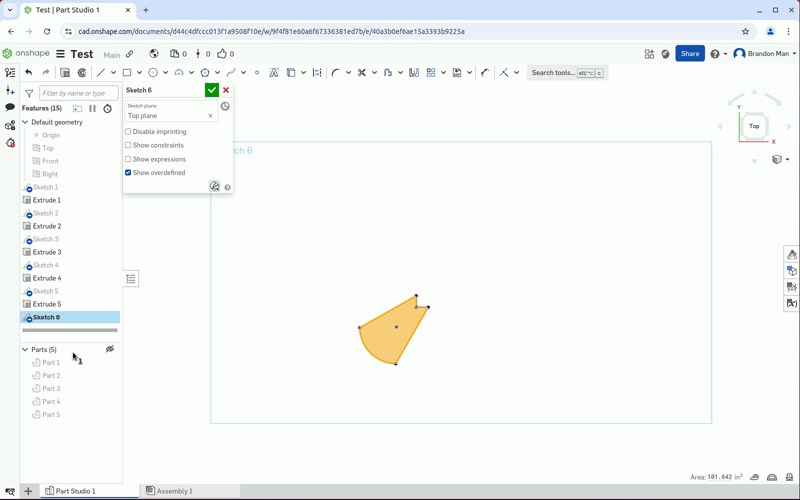
key(shift+y)
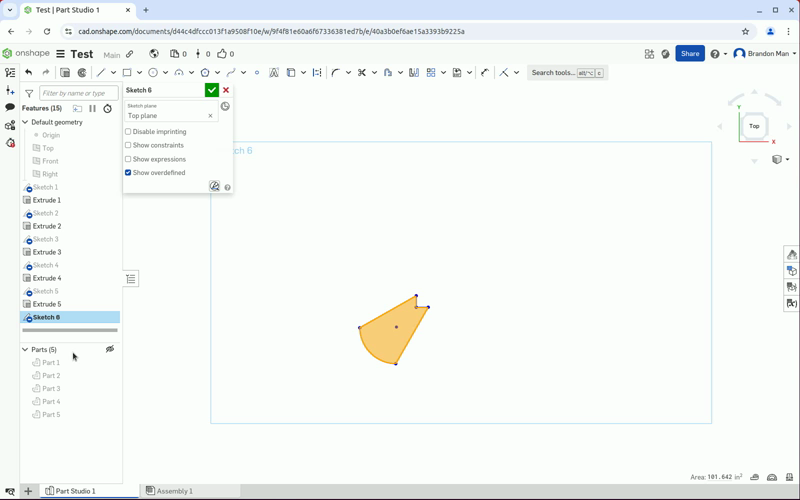
key(shift+e)
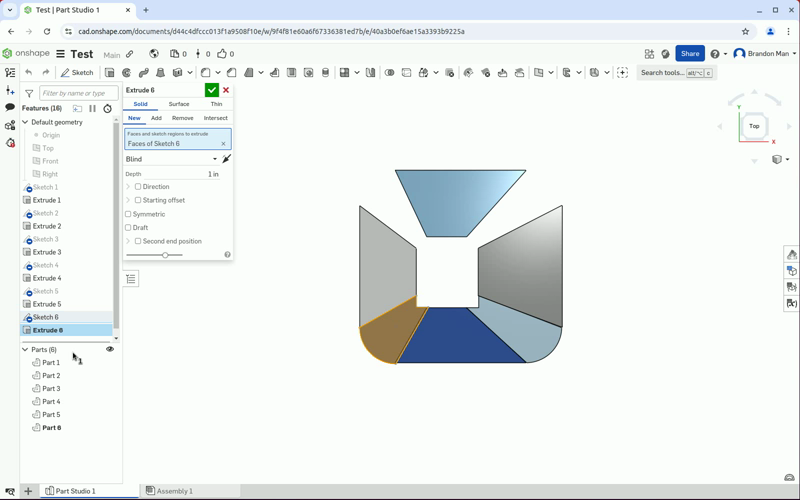
mouse_move(143, 106)
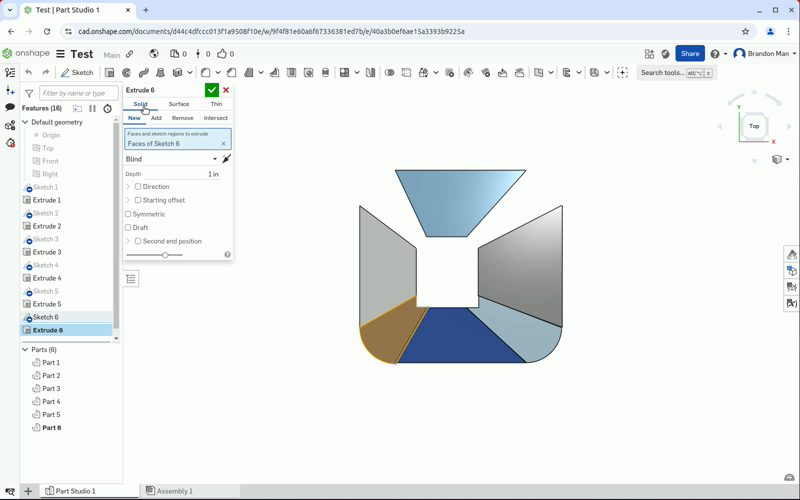
click(143, 106)
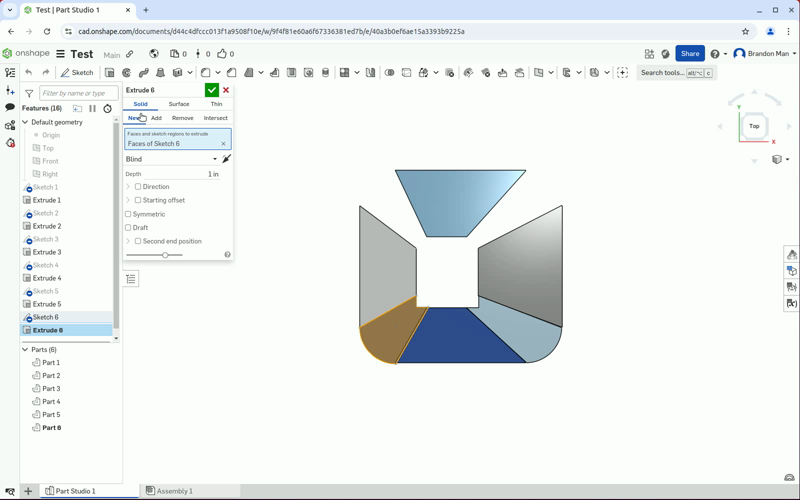
mouse_move(137, 120)
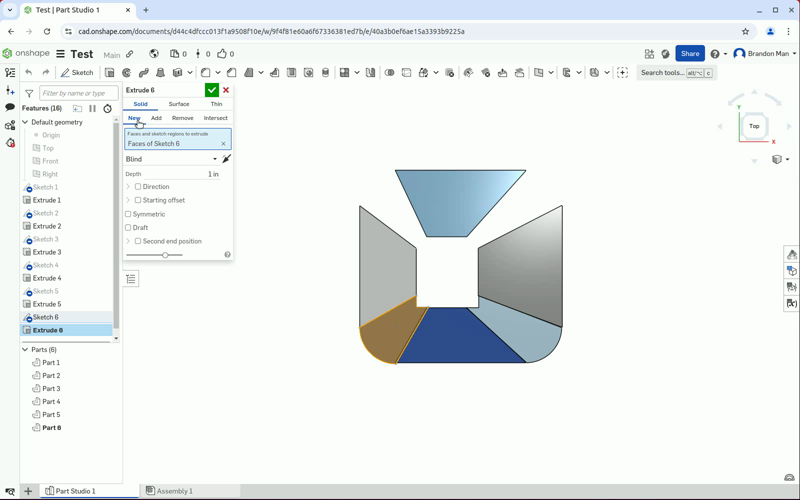
click(137, 120)
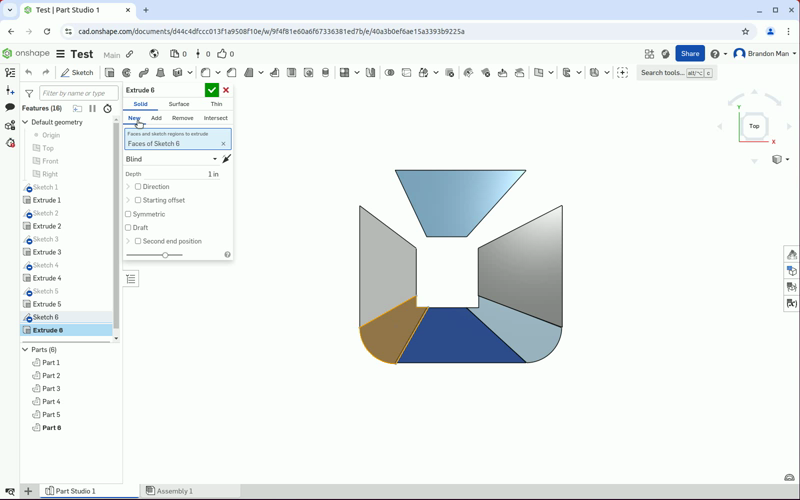
key(tab, 4)
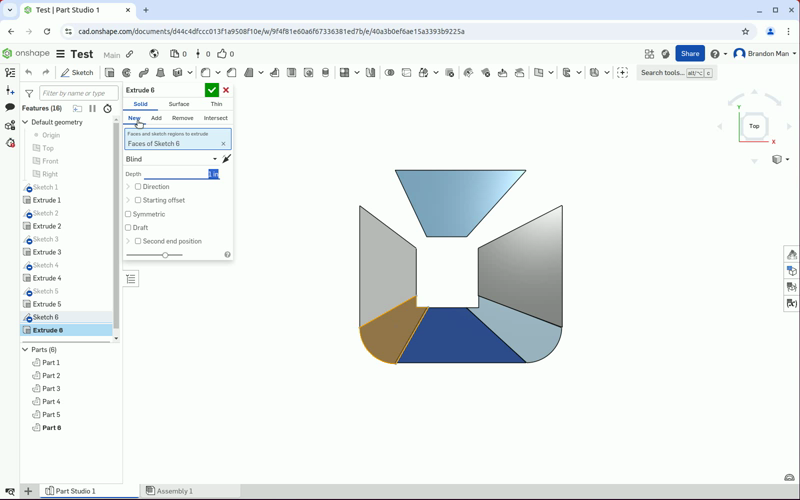
text(12.036)
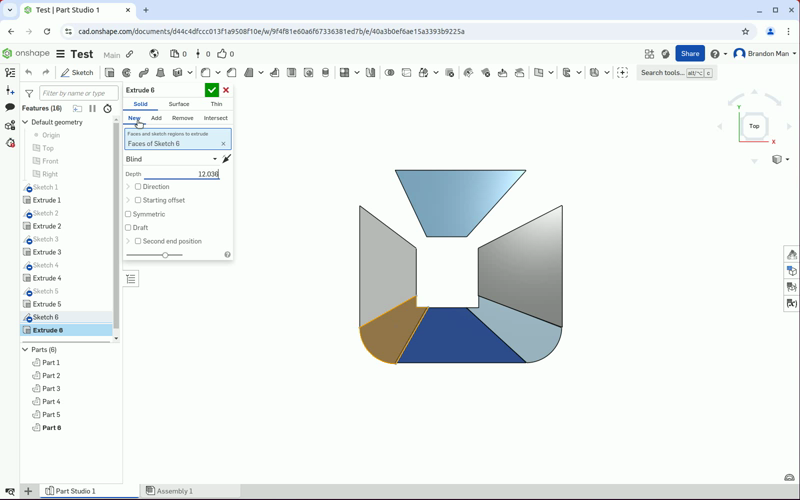
key(enter)
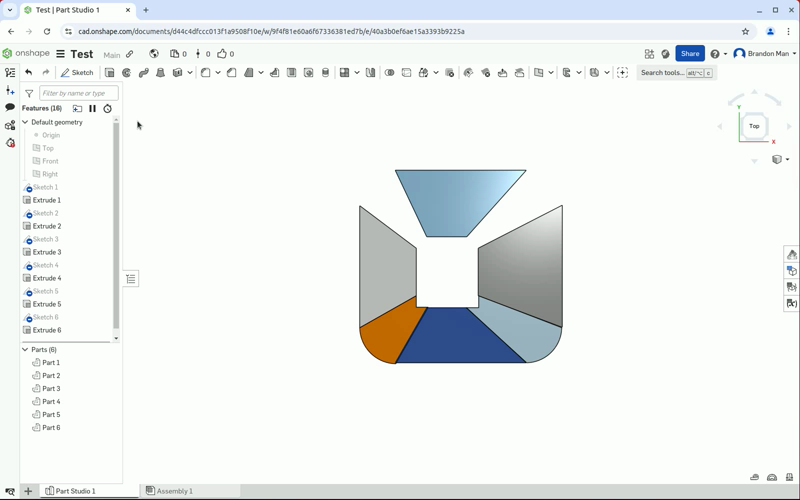
key(shift+h)
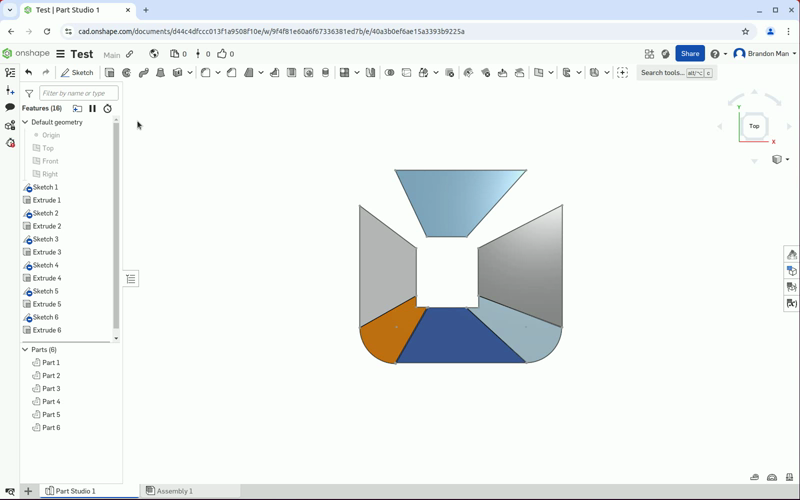
key(shift+h)
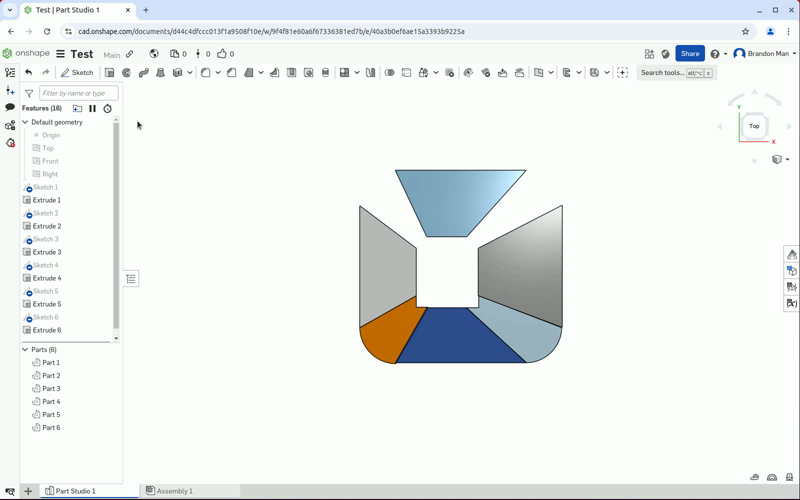
mouse_move(69, 189)
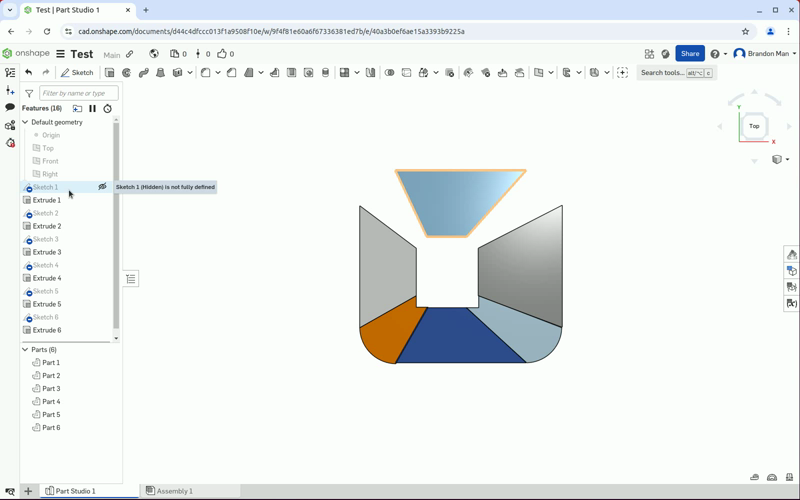
click(69, 189)
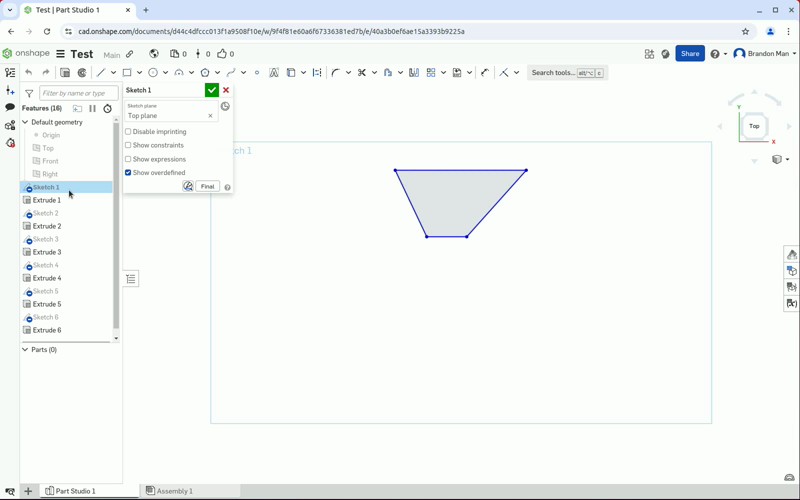
mouse_move(229, 92)
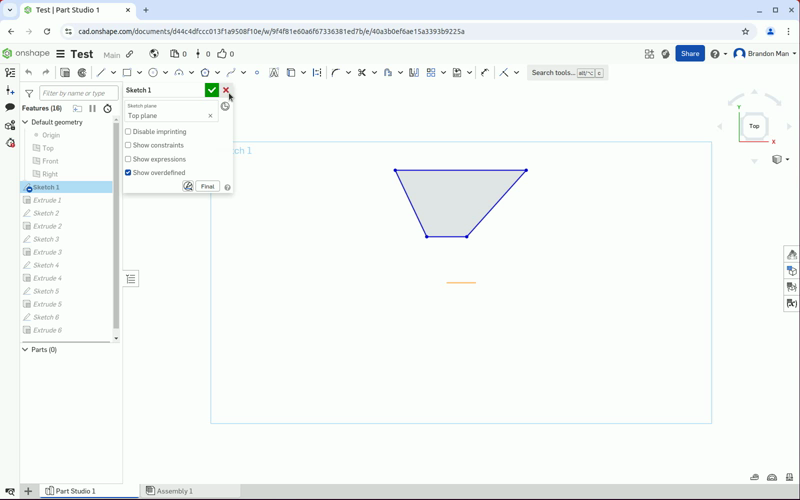
click(229, 92)
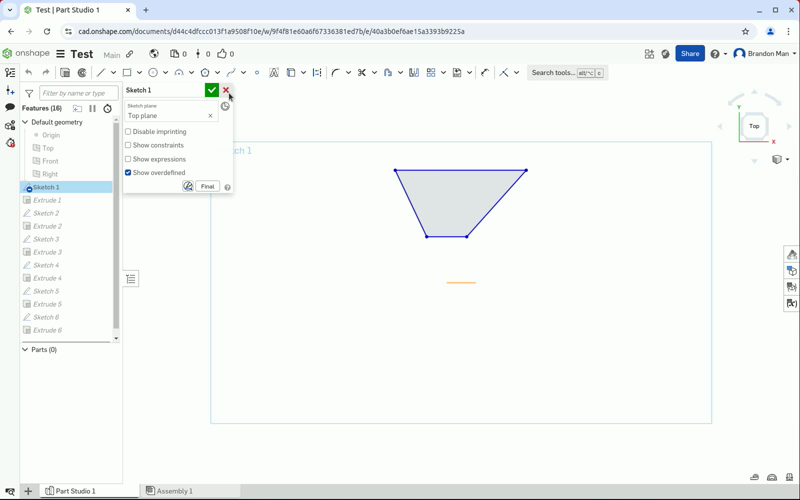
key(shift+s)
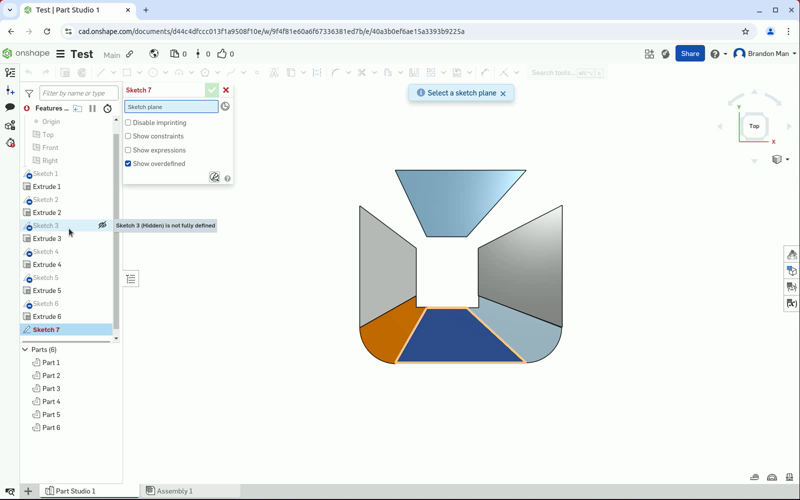
scroll(3)
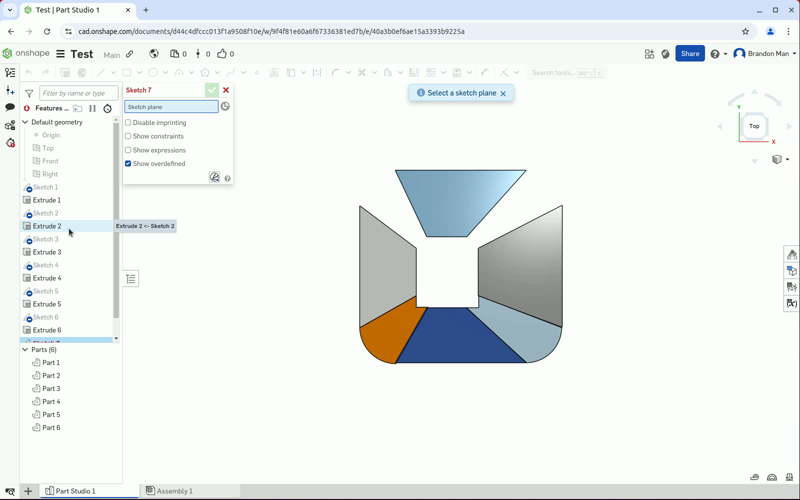
mouse_move(69, 150)
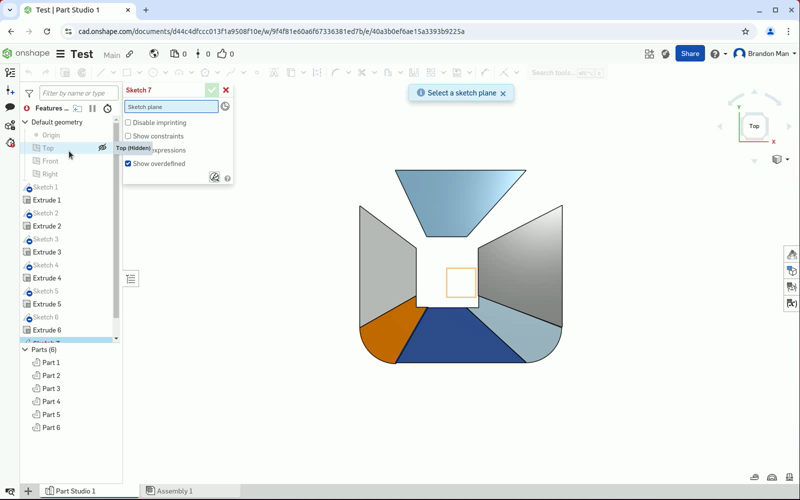
click(69, 150)
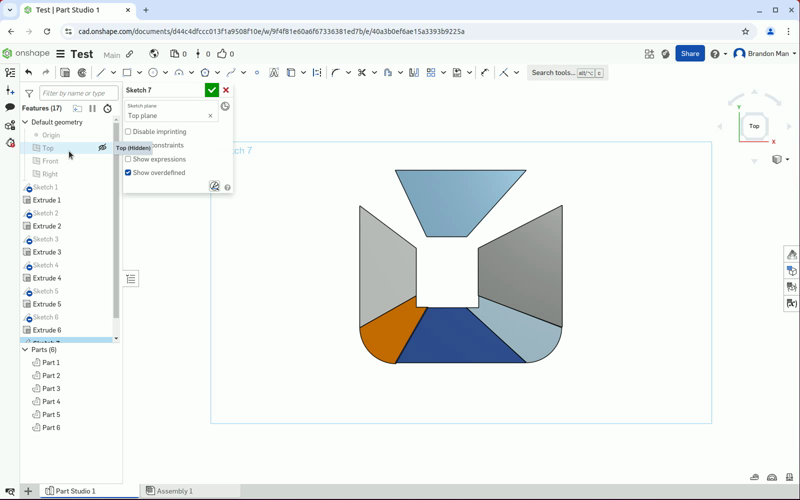
mouse_move(73, 352)
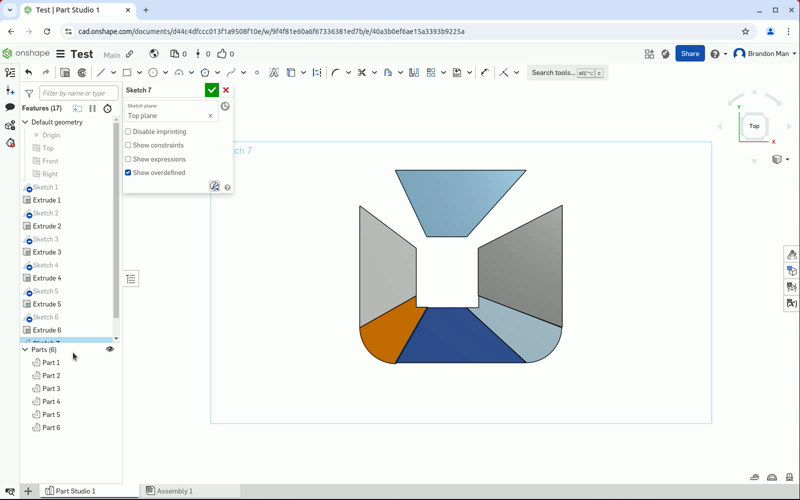
key(y)
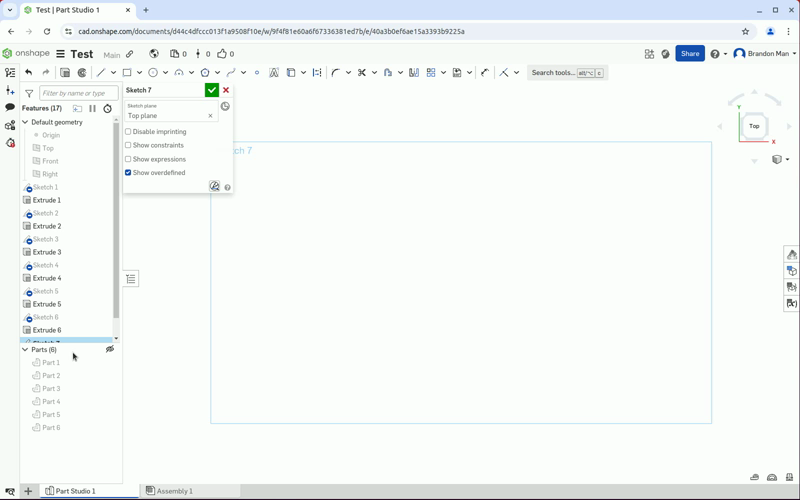
key(l)
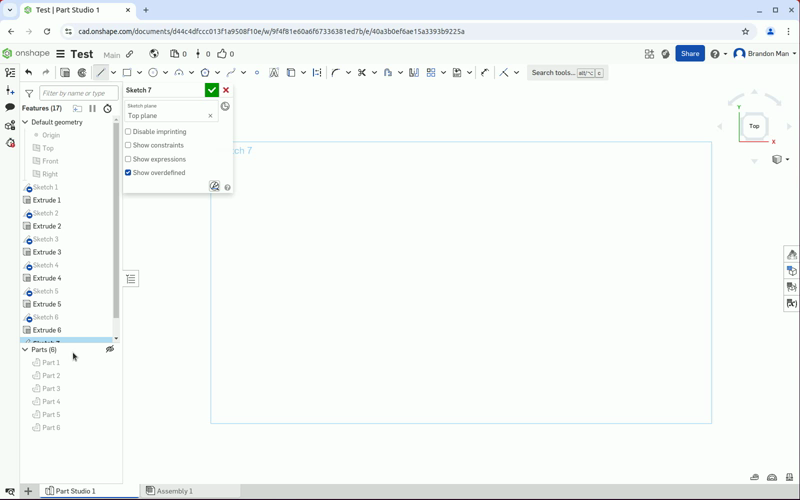
key_down(shift)
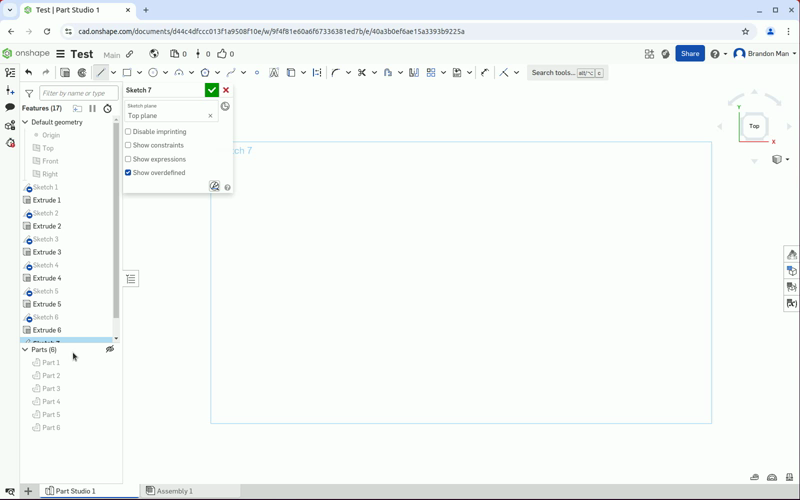
mouse_move(359, 205)
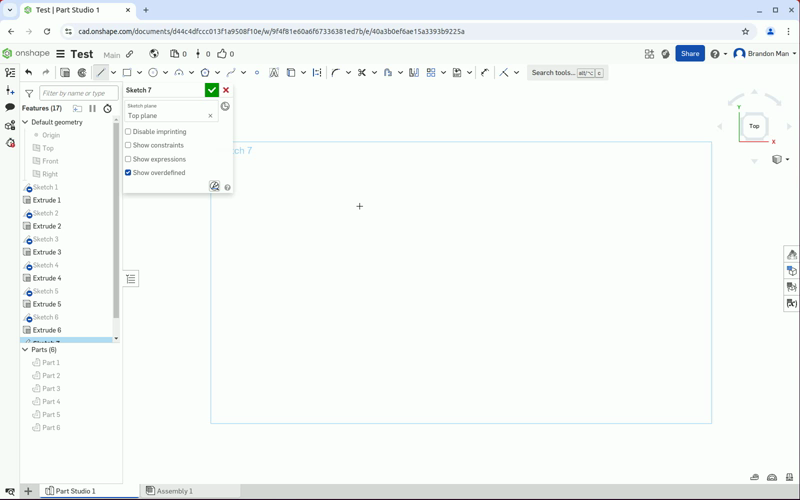
click(359, 205)
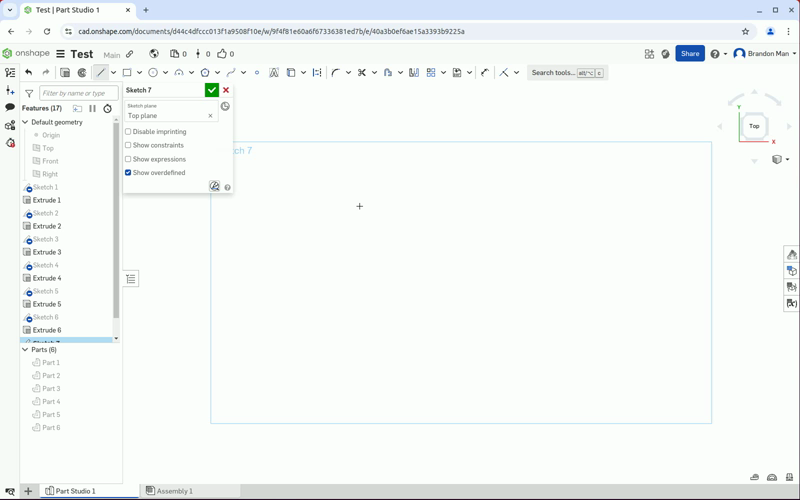
key_up(shift)
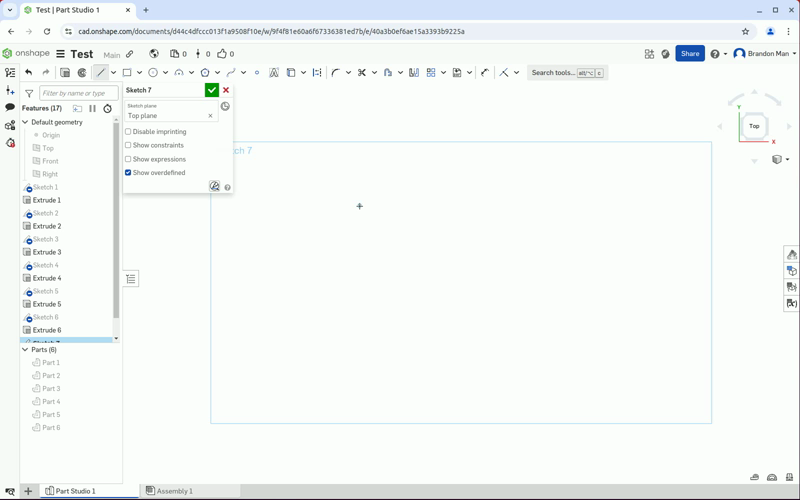
key_down(shift)
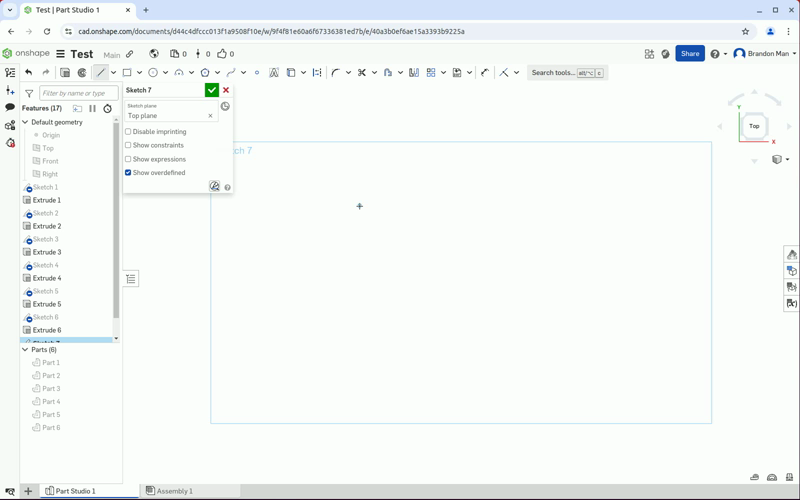
mouse_move(416, 248)
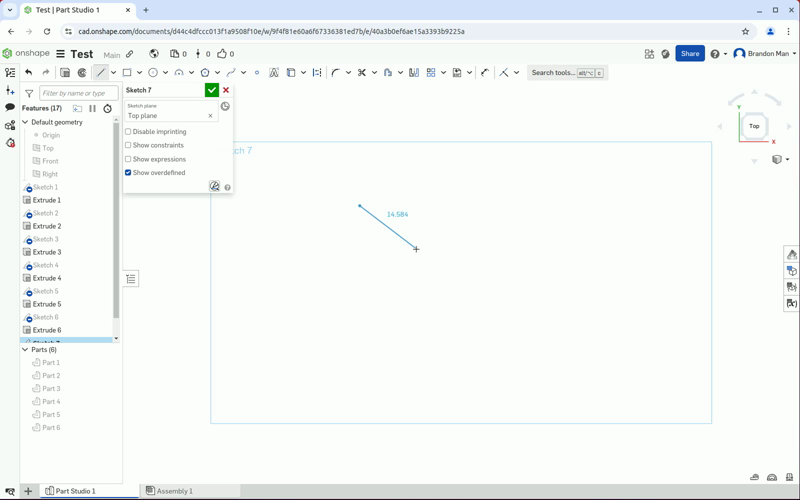
click(416, 248)
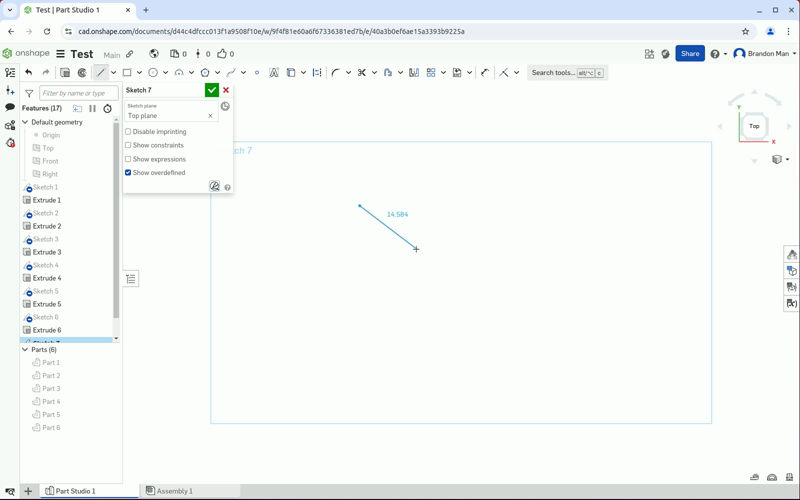
key_up(shift)
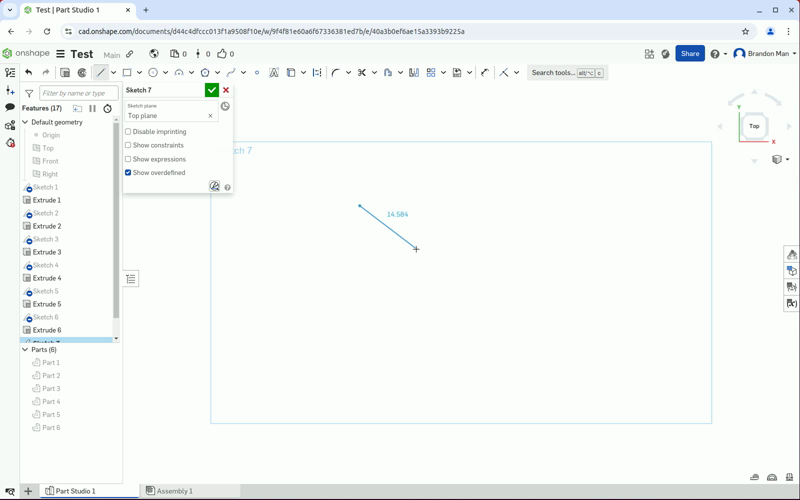
key_down(shift)
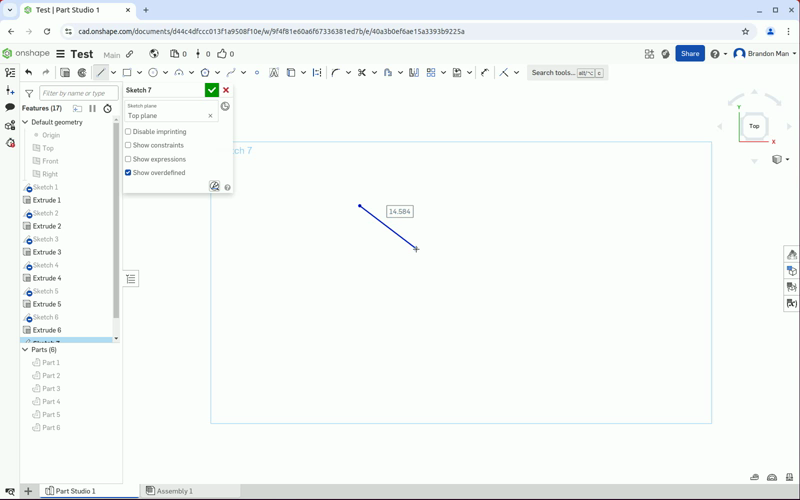
mouse_move(446, 248)
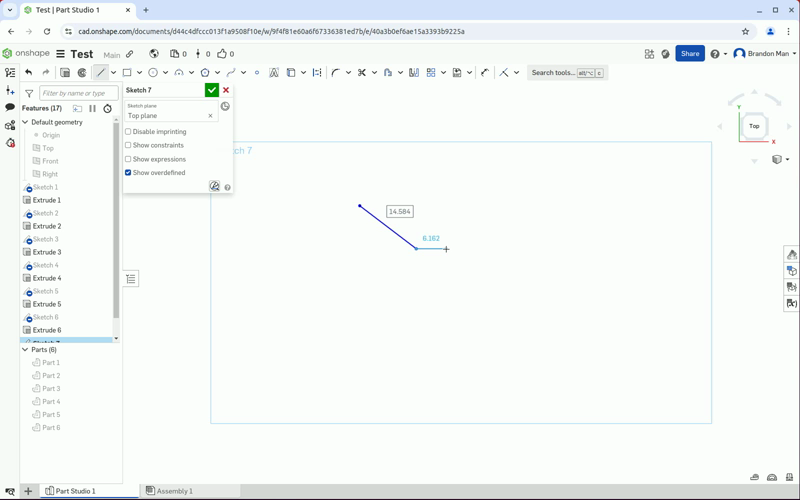
mouse_move(416, 239)
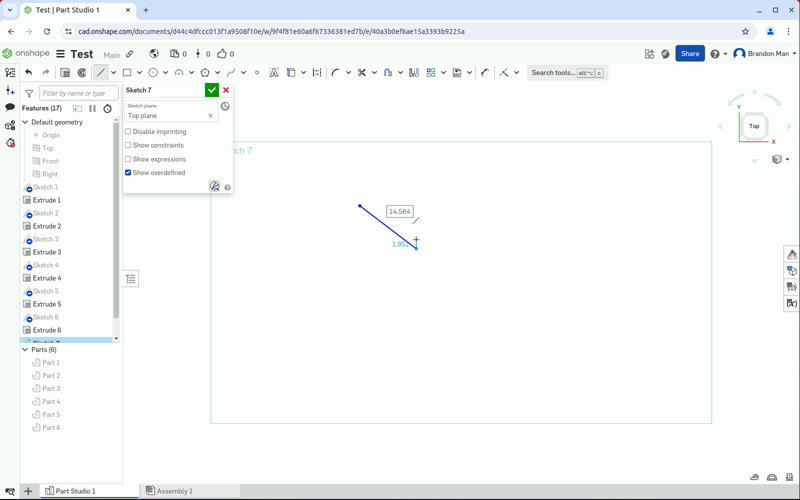
click(416, 239)
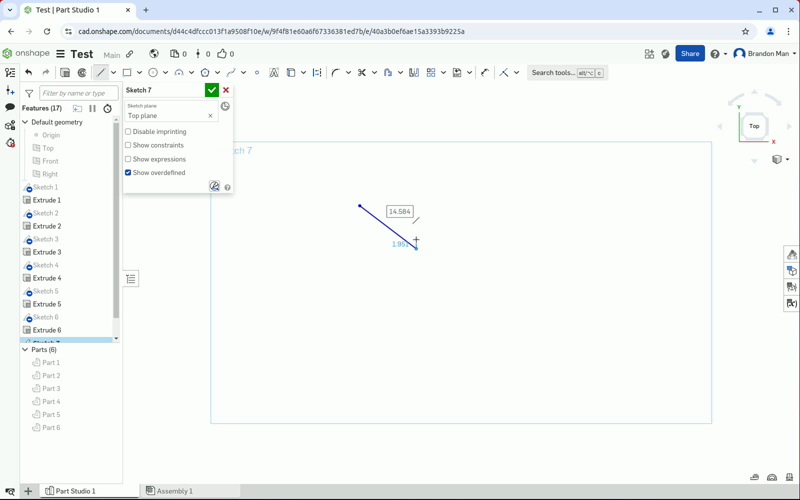
key_up(shift)
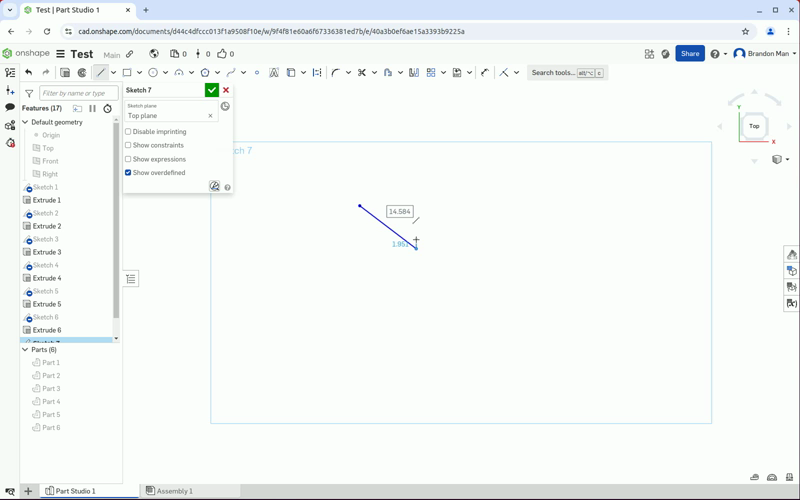
key_down(shift)
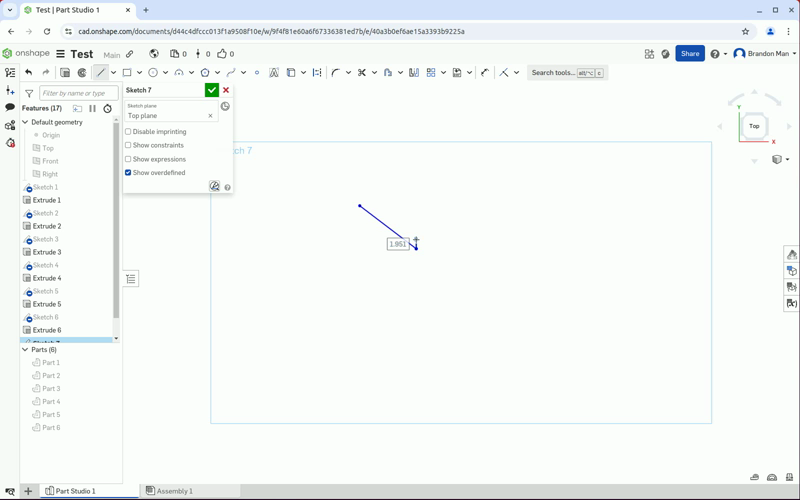
mouse_move(446, 239)
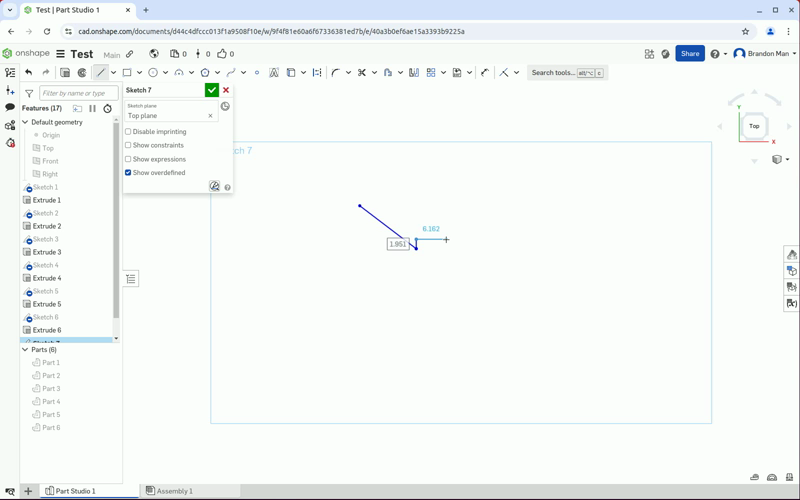
mouse_move(420, 239)
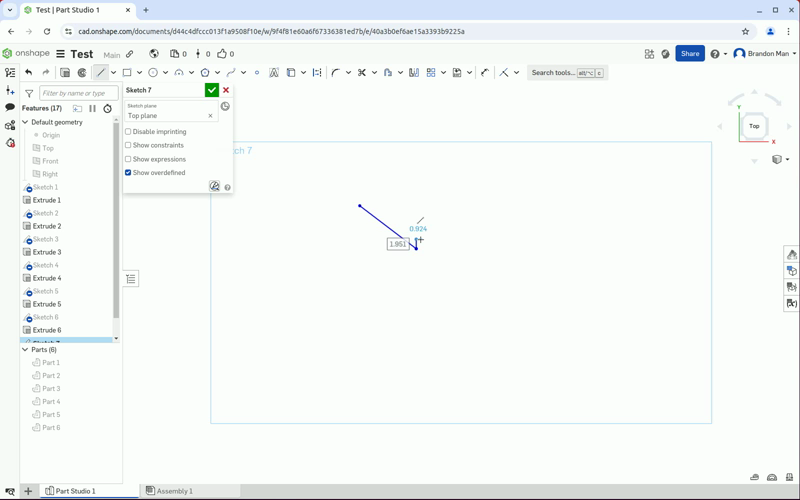
scroll(6)
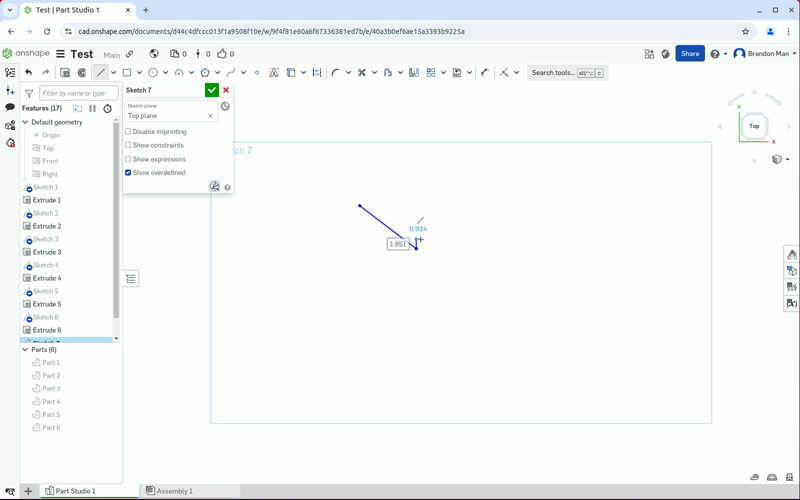
scroll(6)
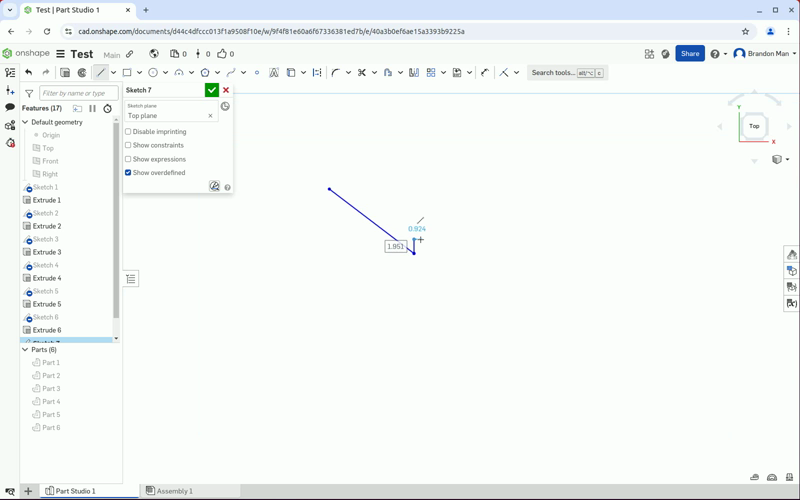
scroll(6)
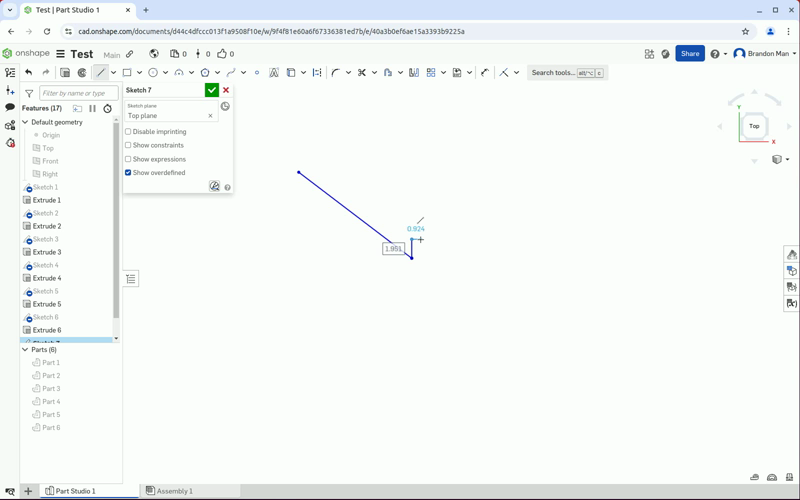
scroll(6)
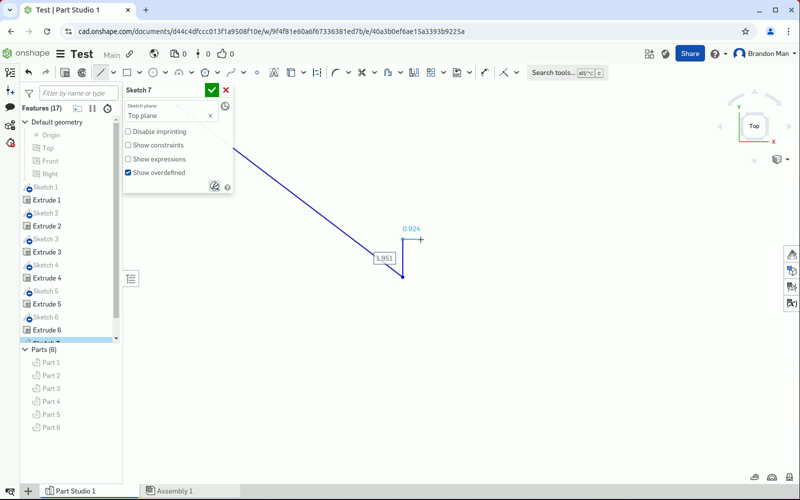
scroll(6)
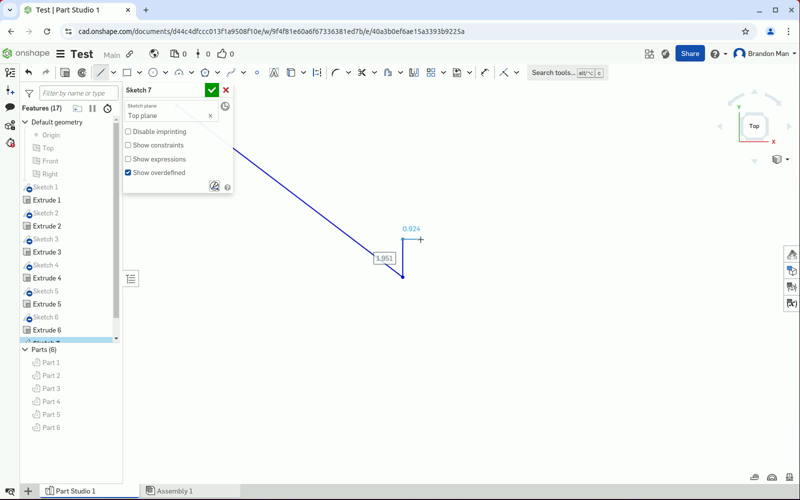
scroll(6)
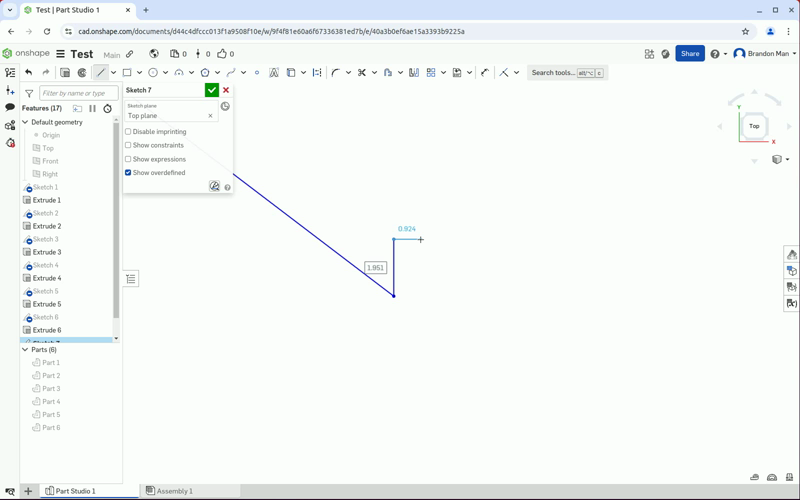
scroll(6)
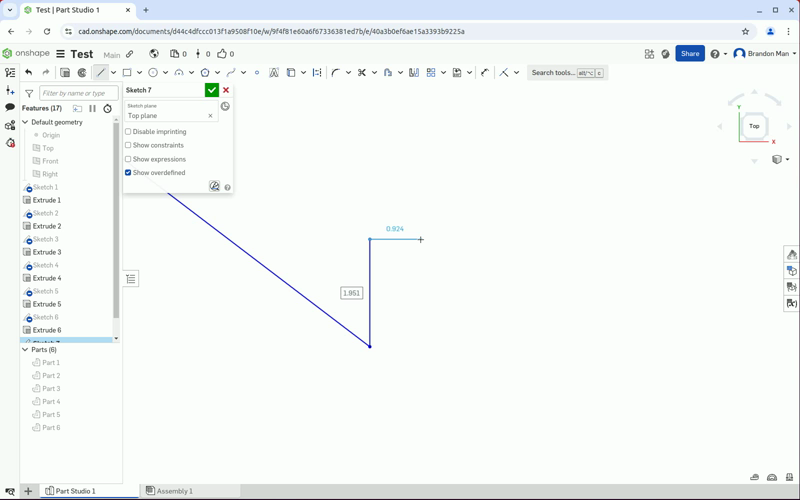
click(420, 239)
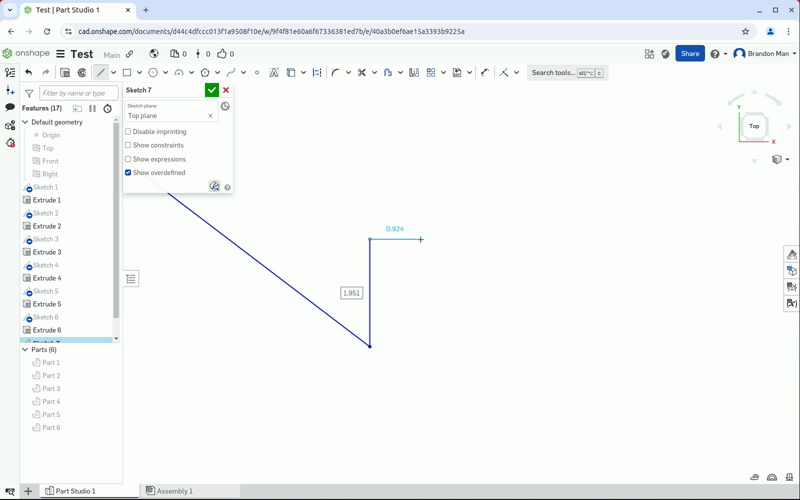
scroll(-6)
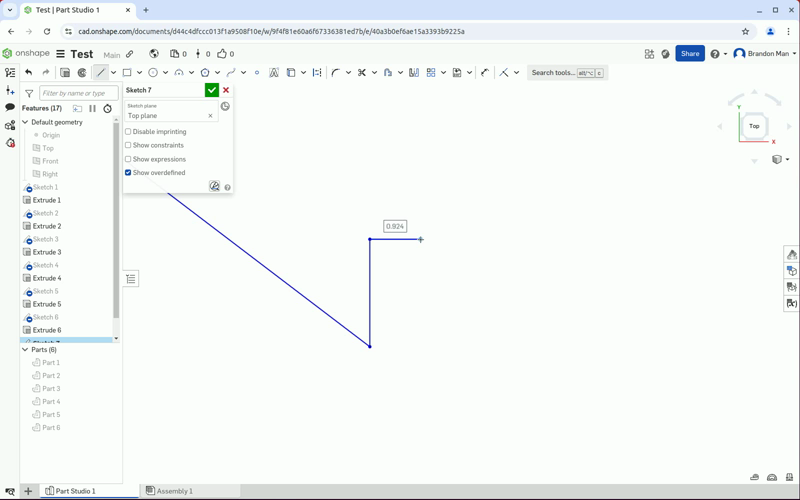
scroll(-6)
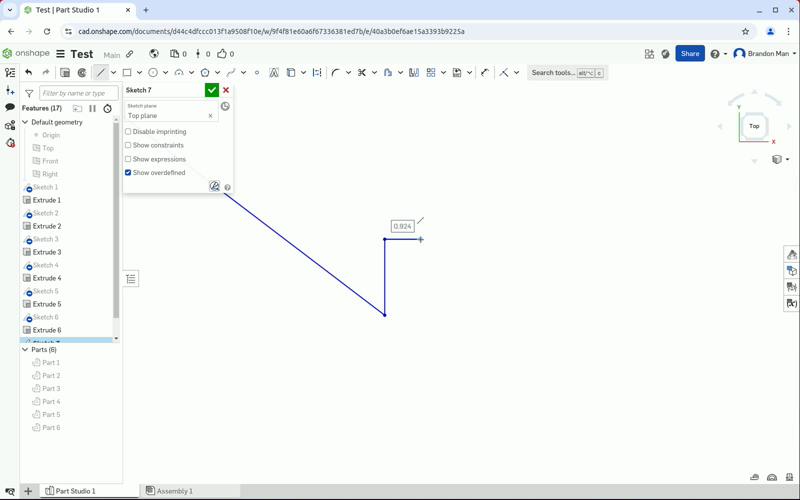
scroll(-6)
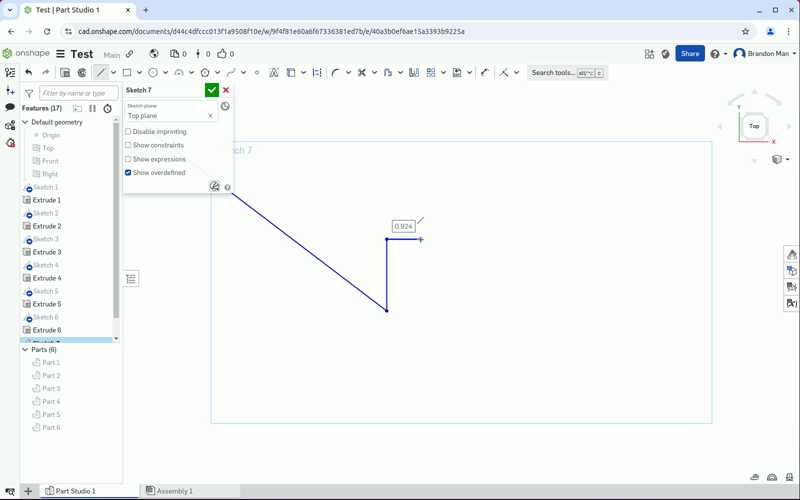
scroll(-6)
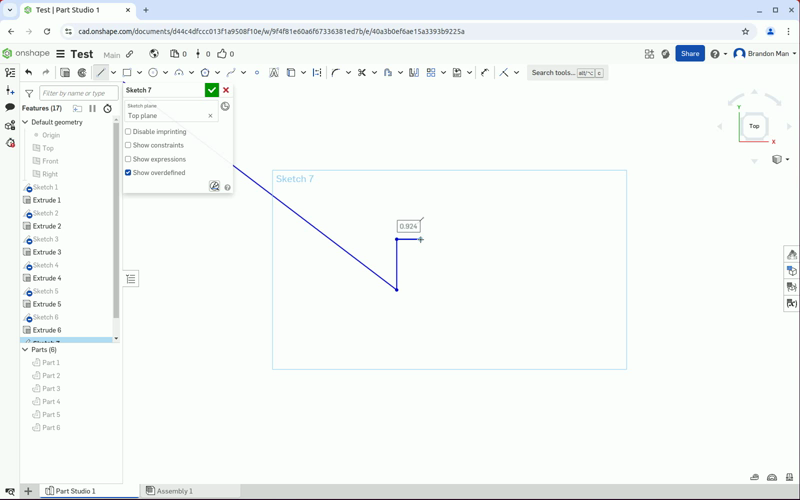
scroll(-6)
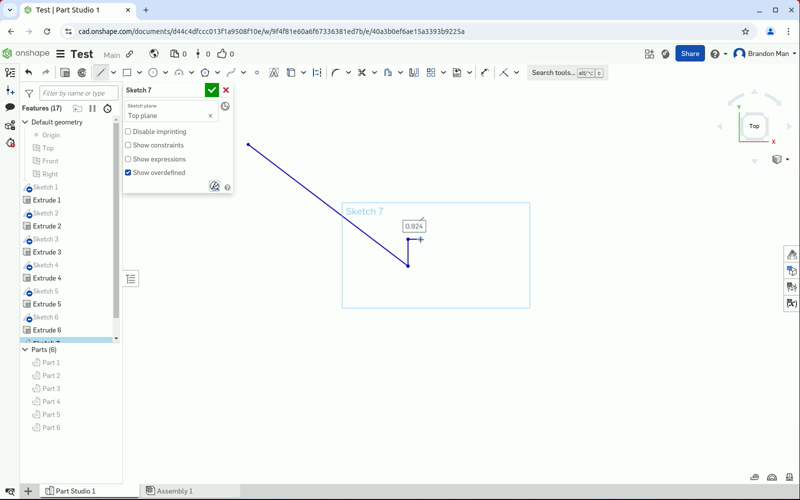
scroll(-6)
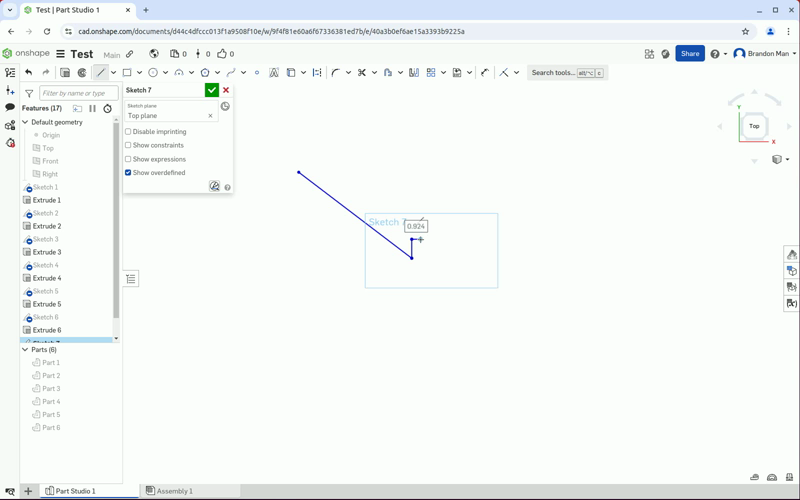
scroll(-6)
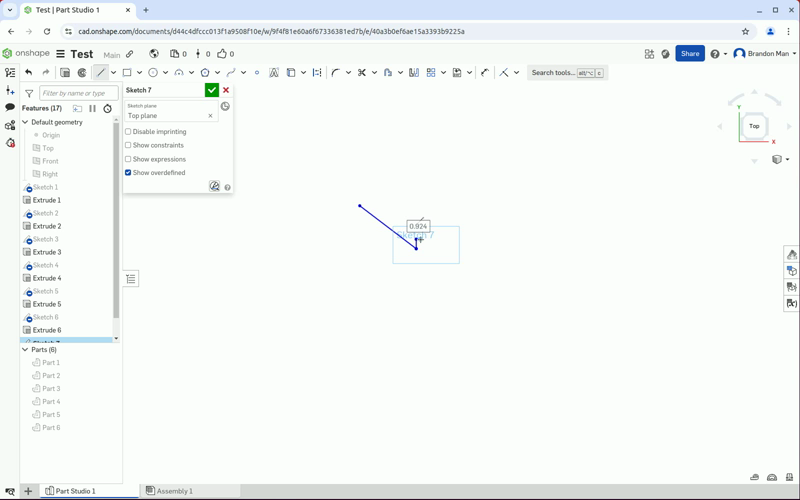
key_up(shift)
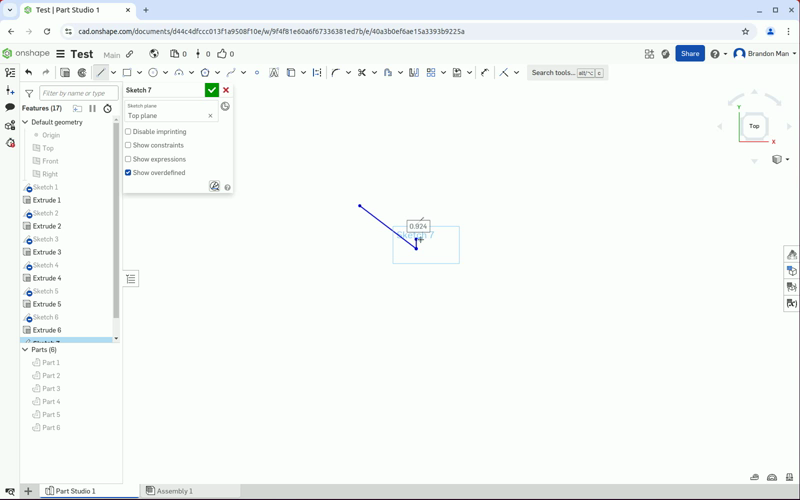
key(esc)
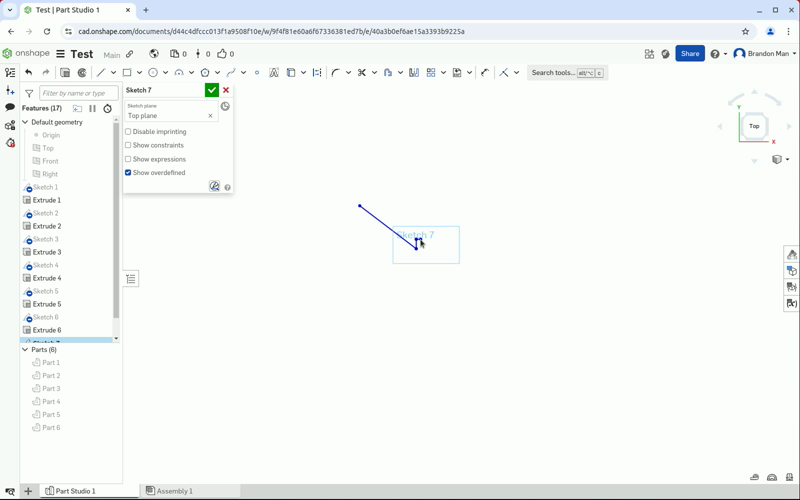
key(a)
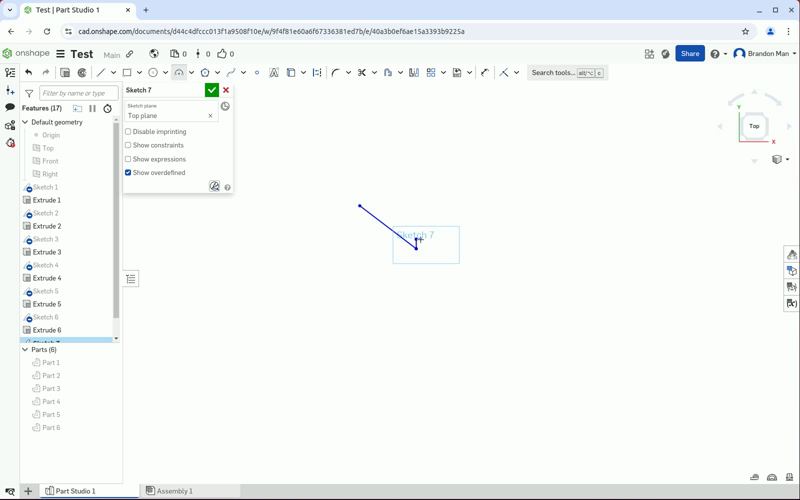
mouse_move(420, 239)
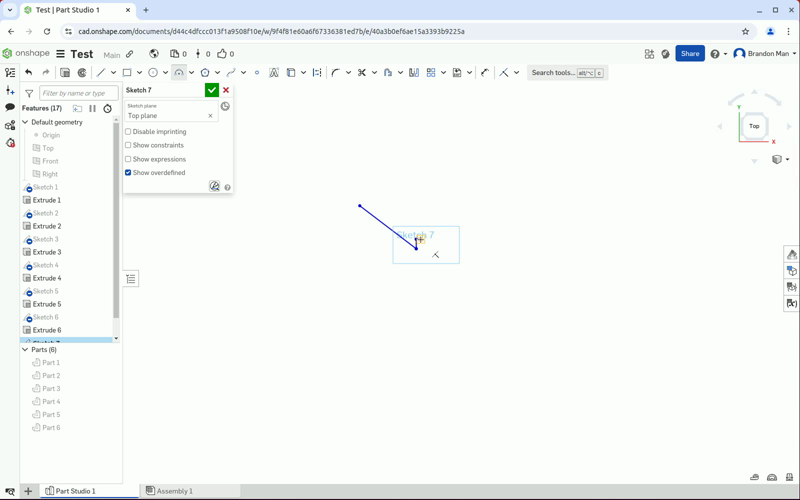
click(420, 239)
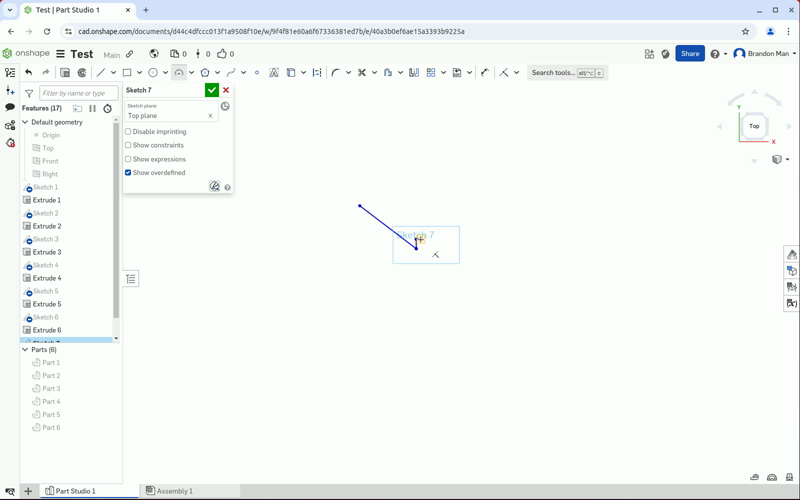
key_down(shift)
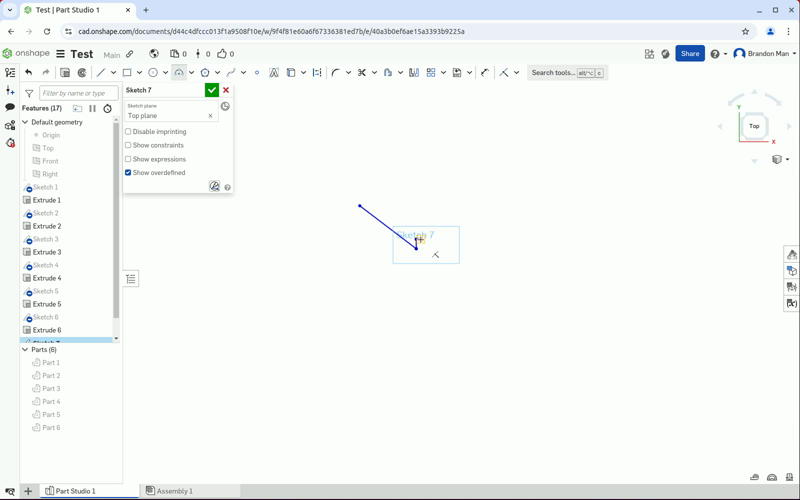
mouse_move(428, 236)
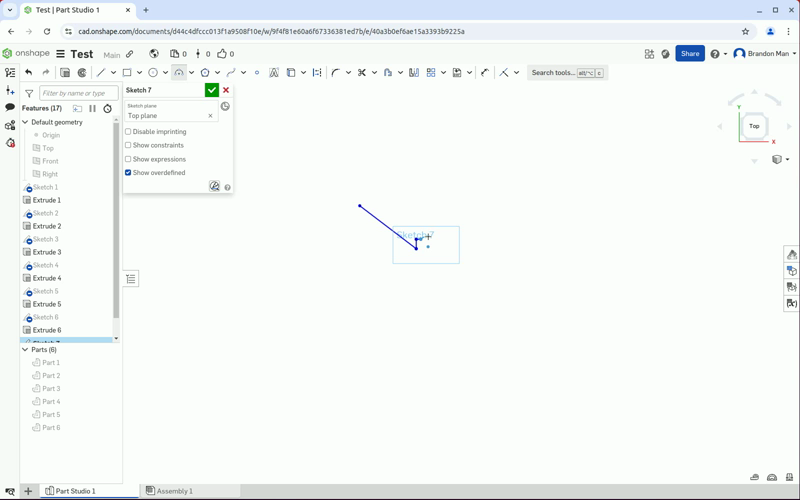
click(428, 236)
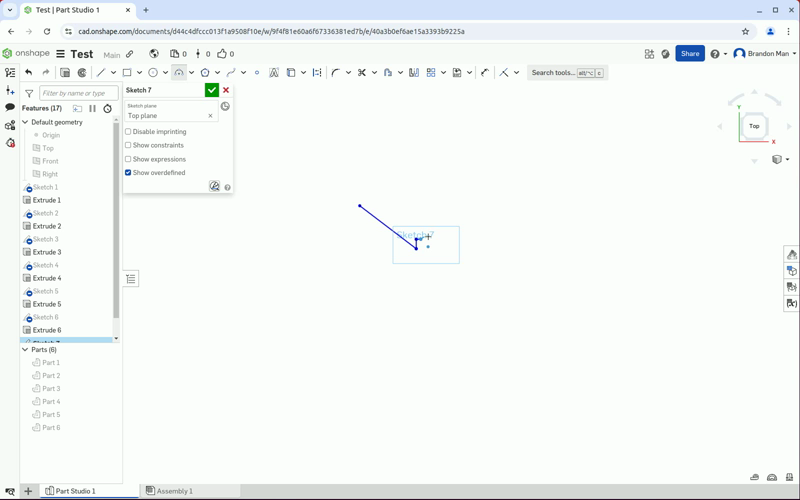
mouse_move(424, 237)
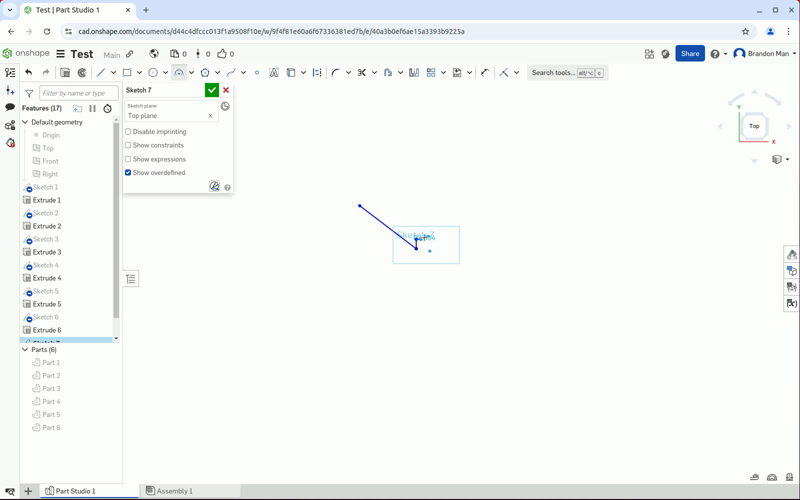
scroll(6)
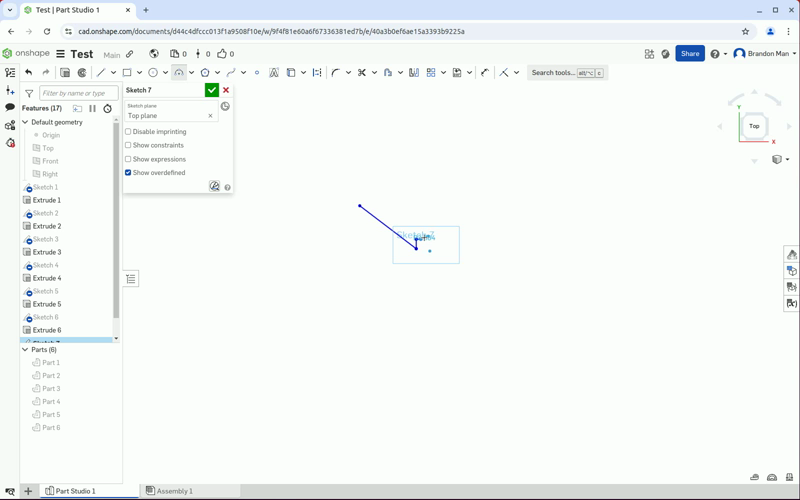
scroll(6)
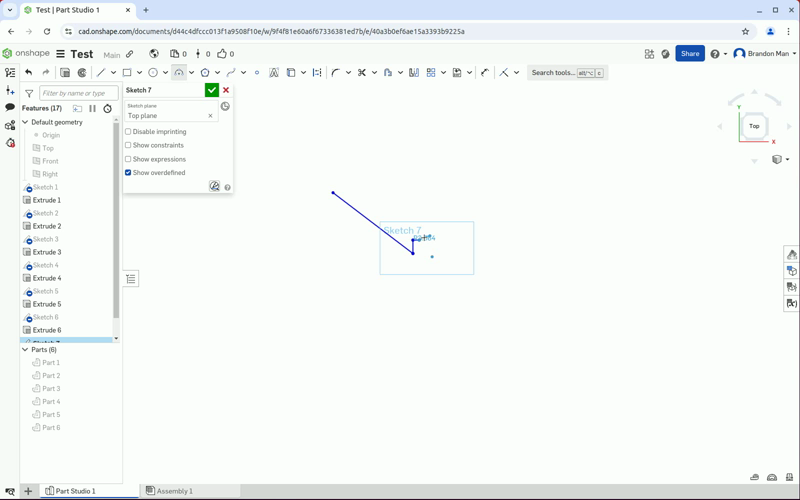
scroll(6)
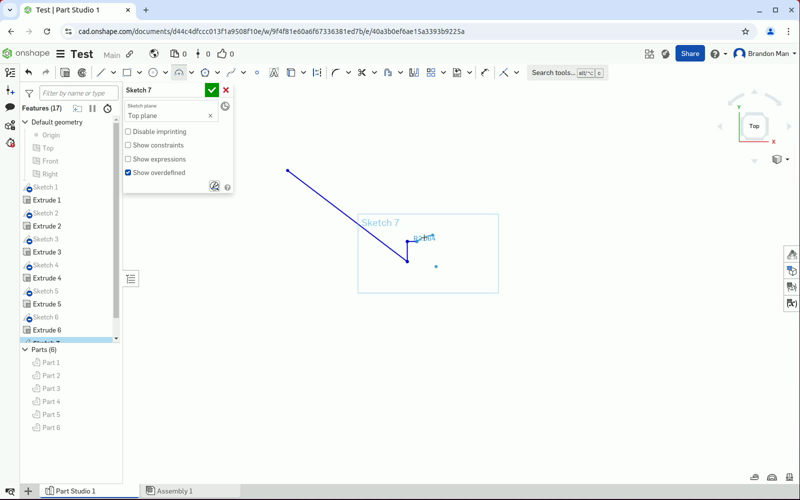
scroll(6)
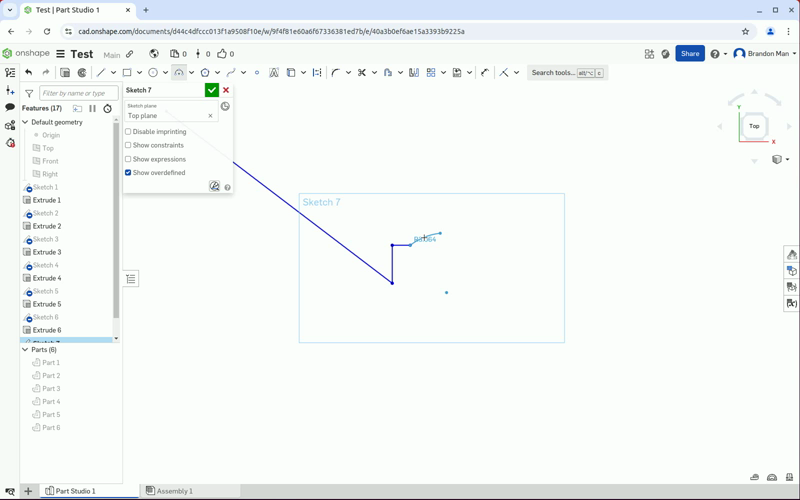
scroll(6)
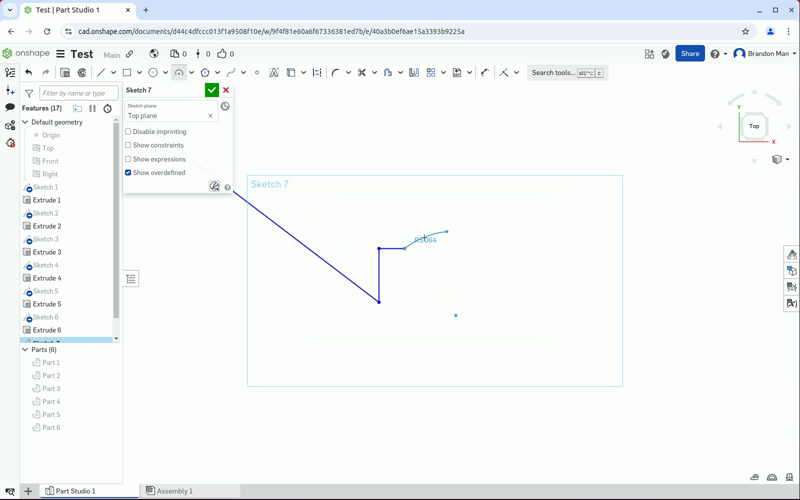
scroll(6)
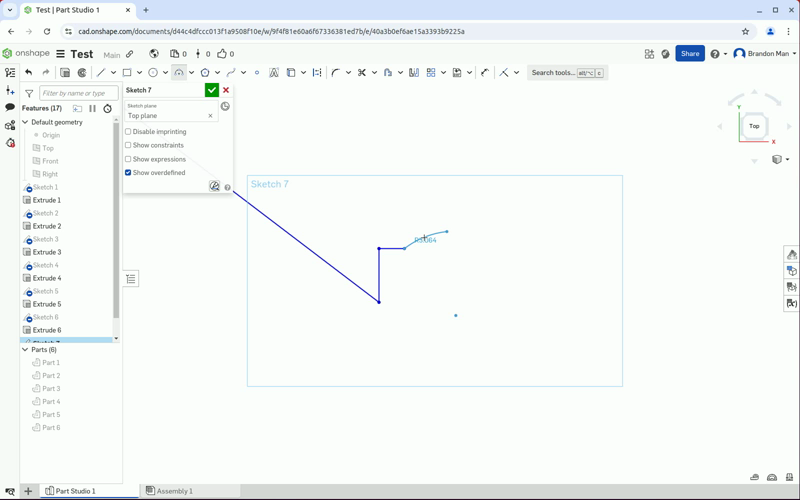
scroll(6)
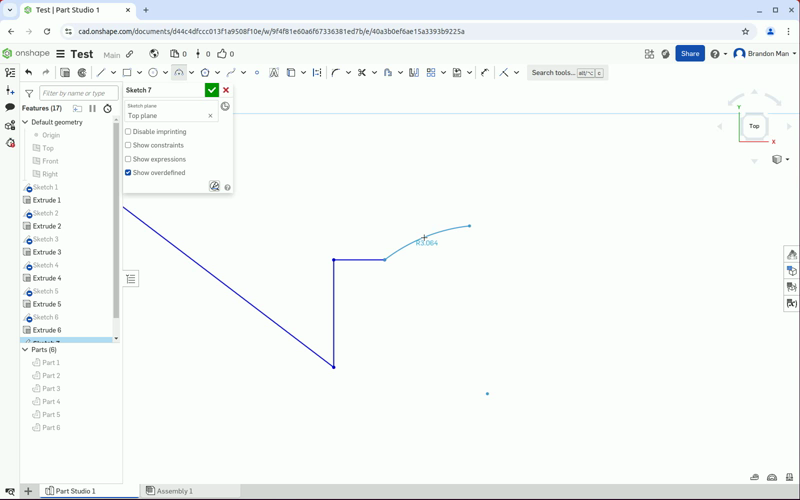
click(424, 237)
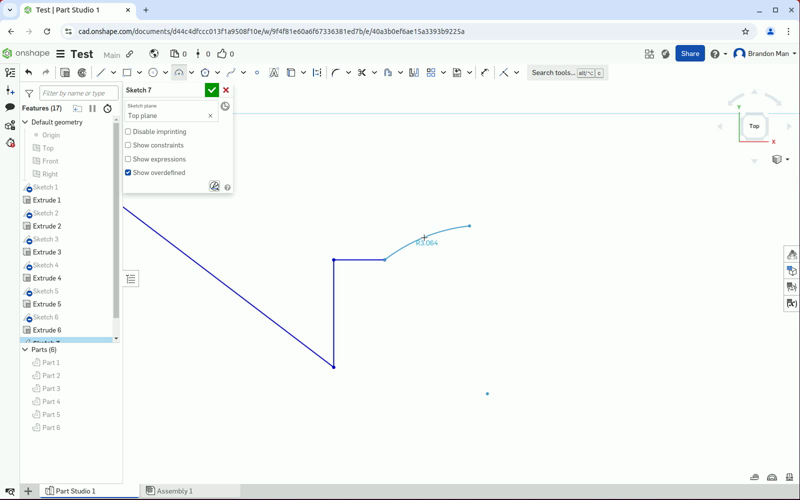
scroll(-6)
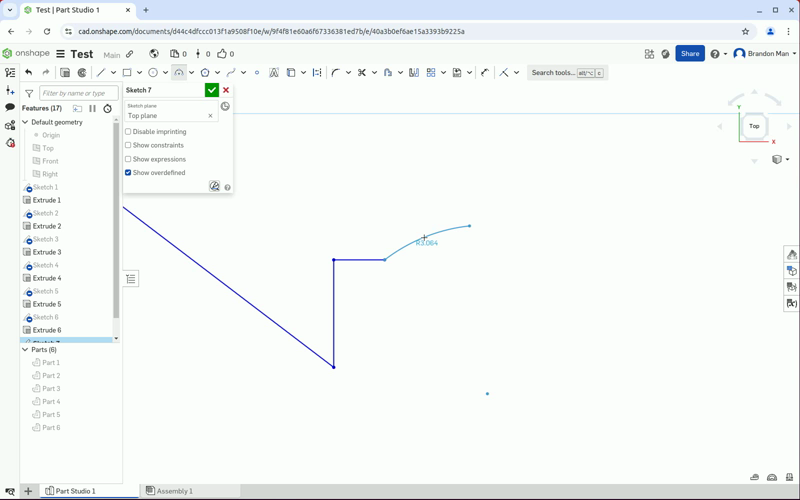
scroll(-6)
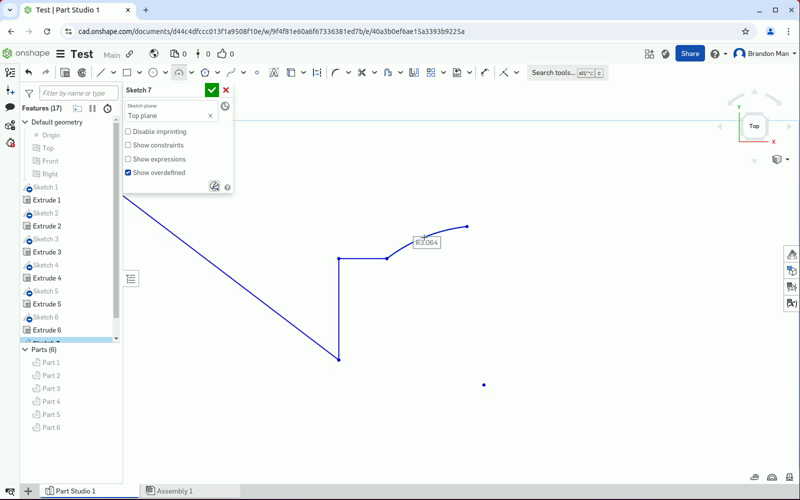
scroll(-6)
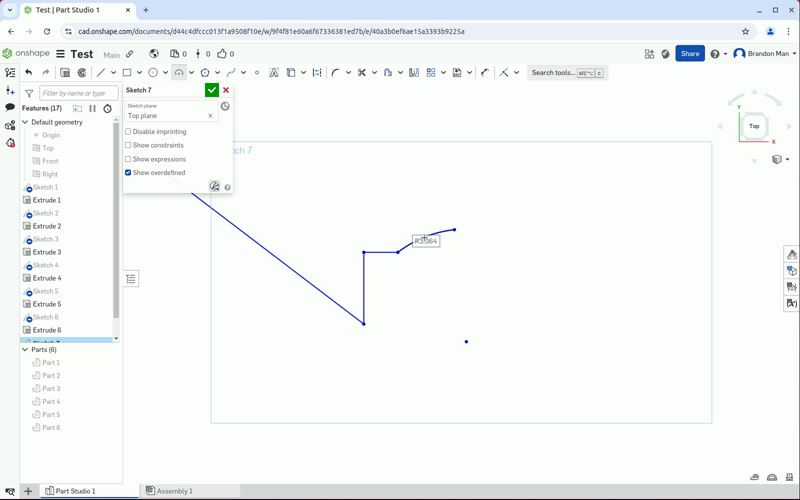
scroll(-6)
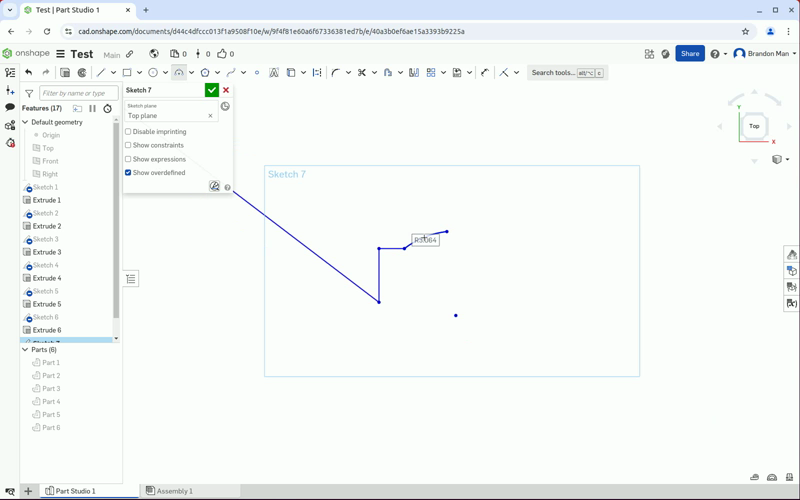
scroll(-6)
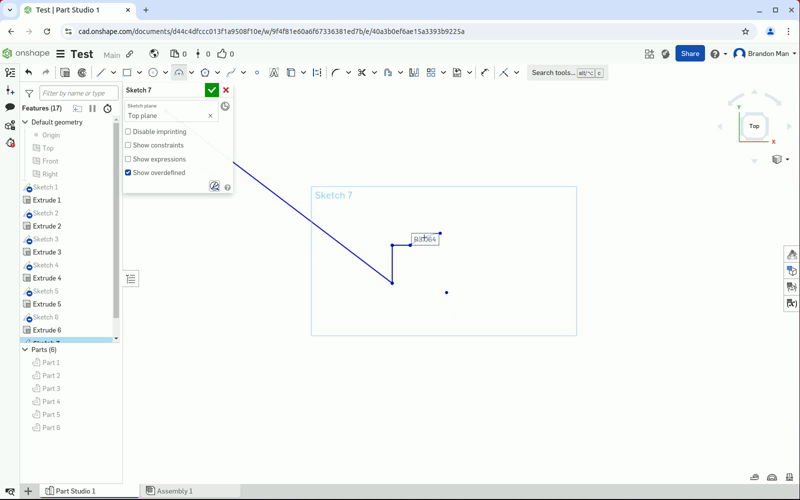
scroll(-6)
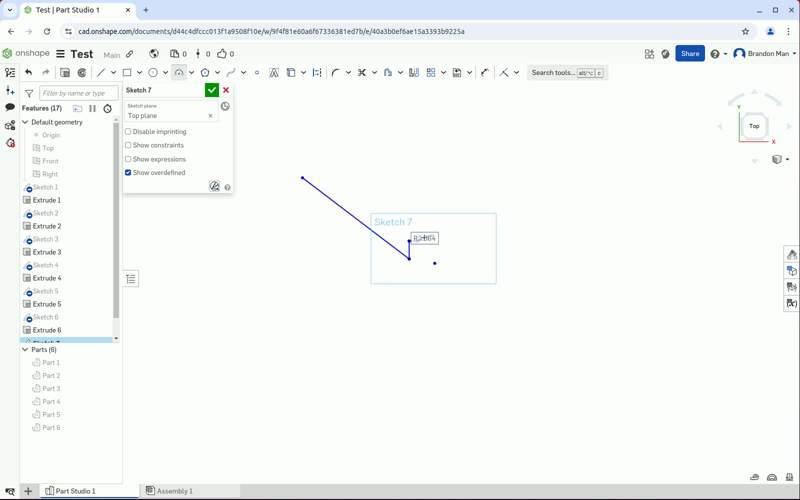
scroll(-6)
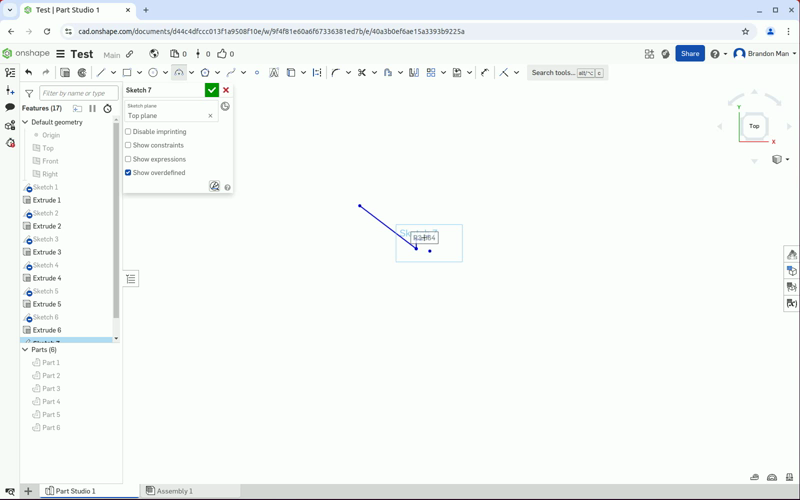
key_up(shift)
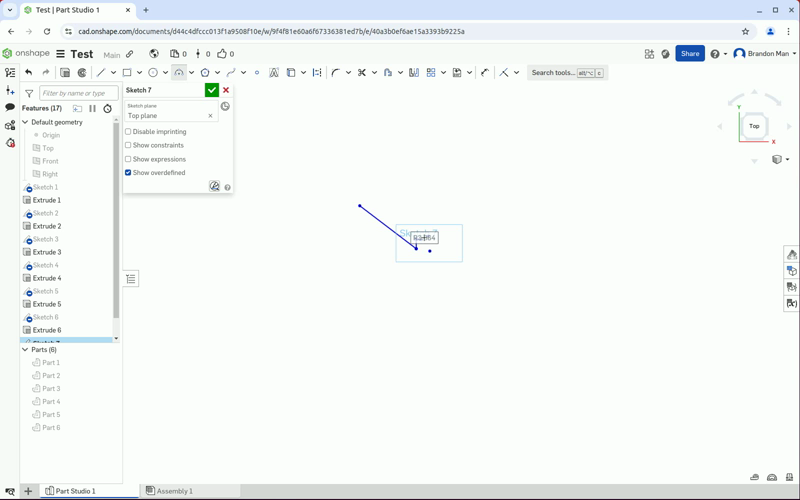
key(esc)
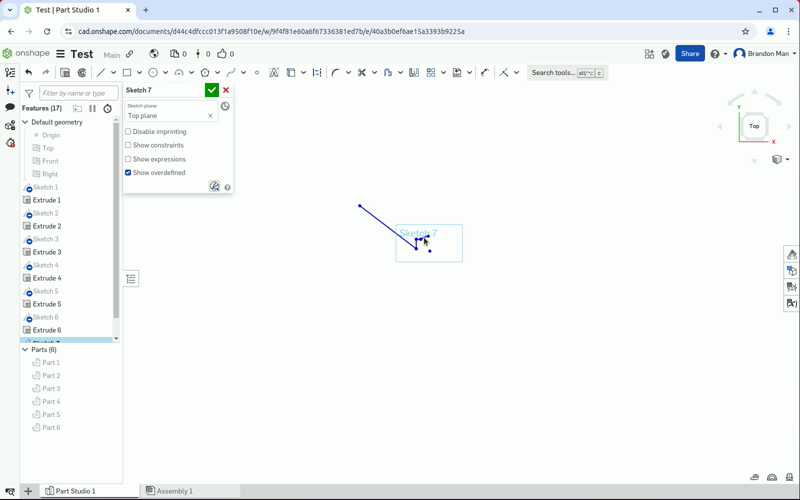
key(l)
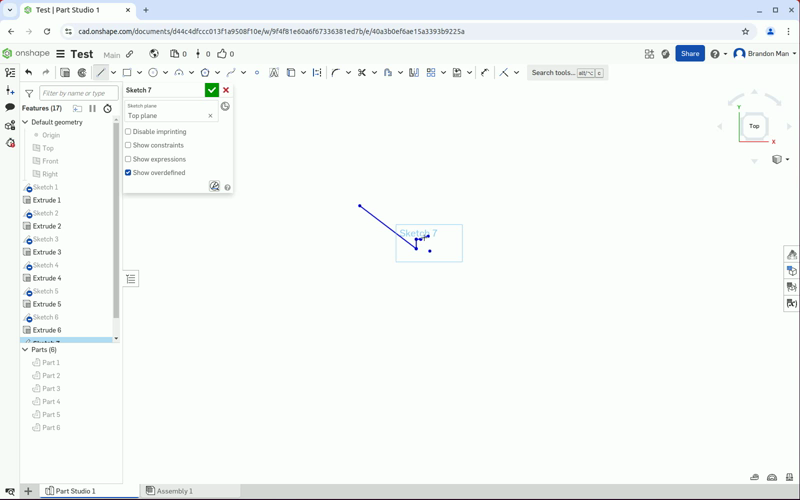
mouse_move(428, 236)
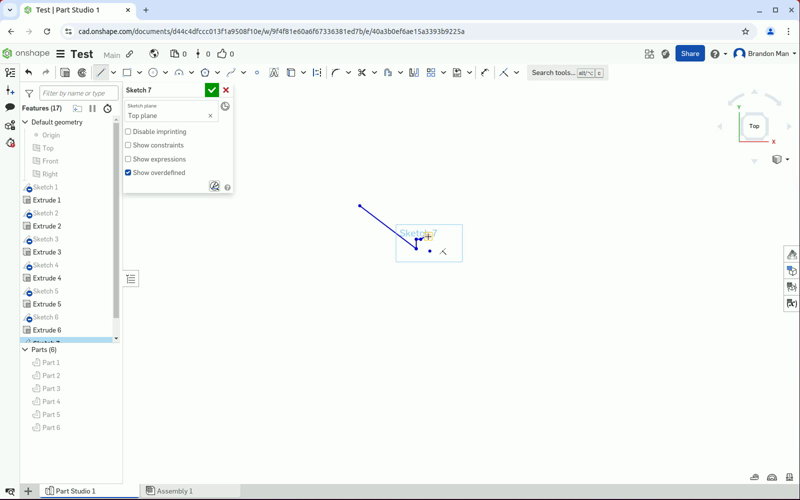
scroll(6)
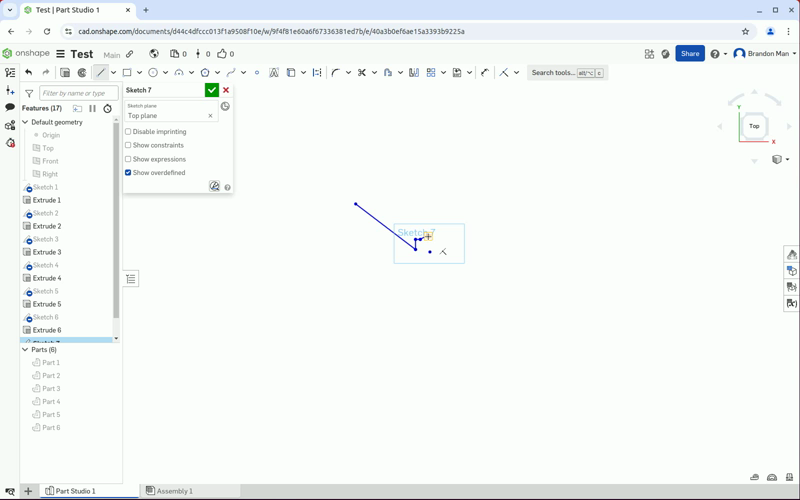
scroll(6)
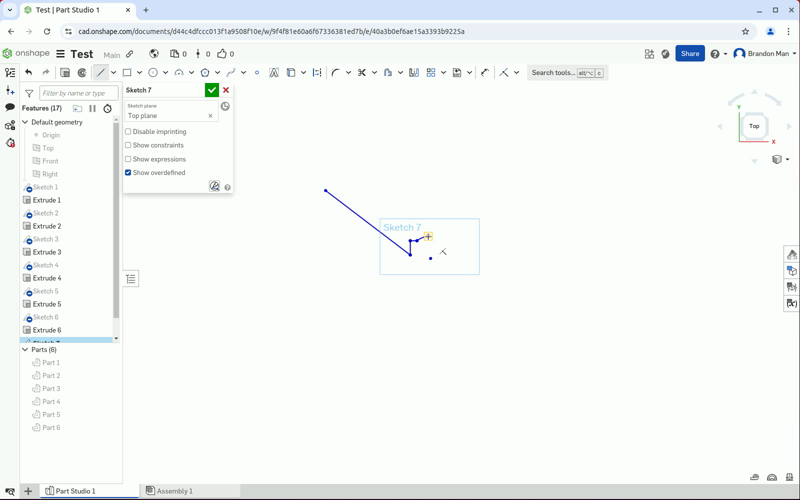
scroll(6)
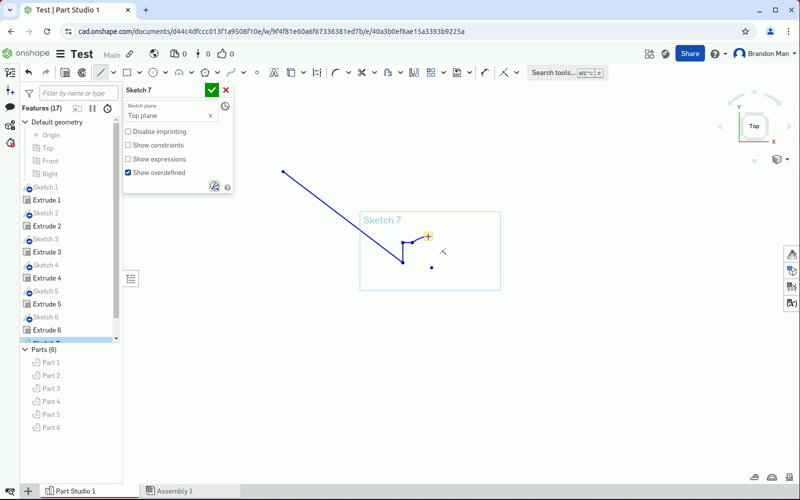
scroll(6)
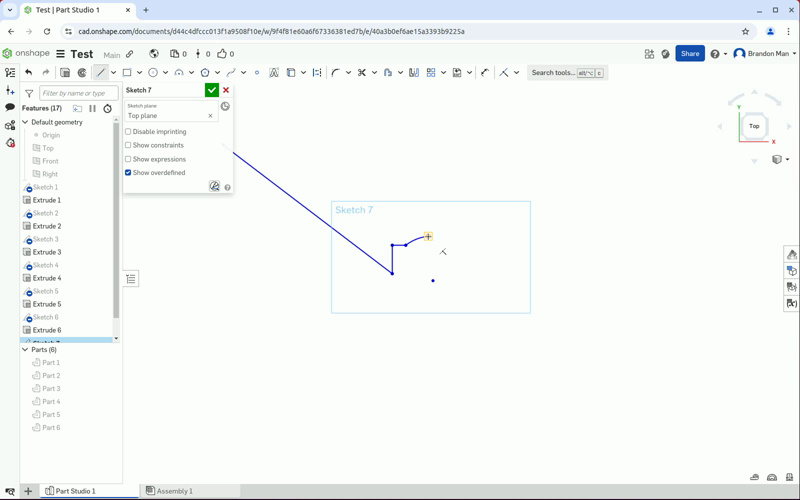
scroll(6)
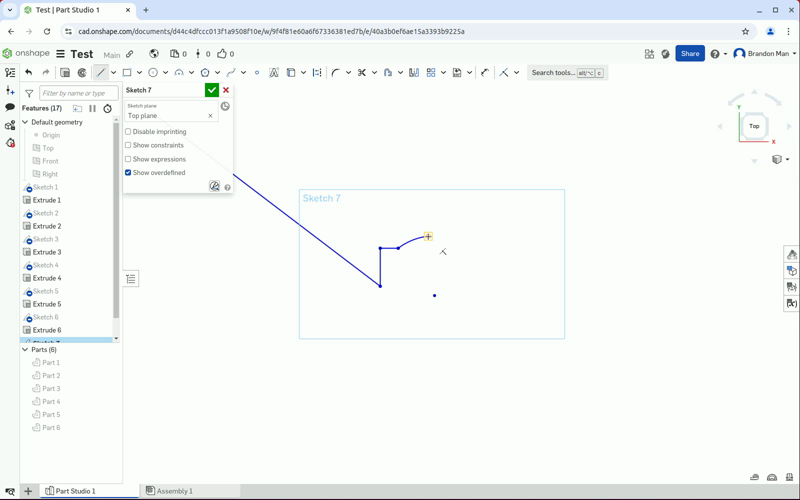
scroll(6)
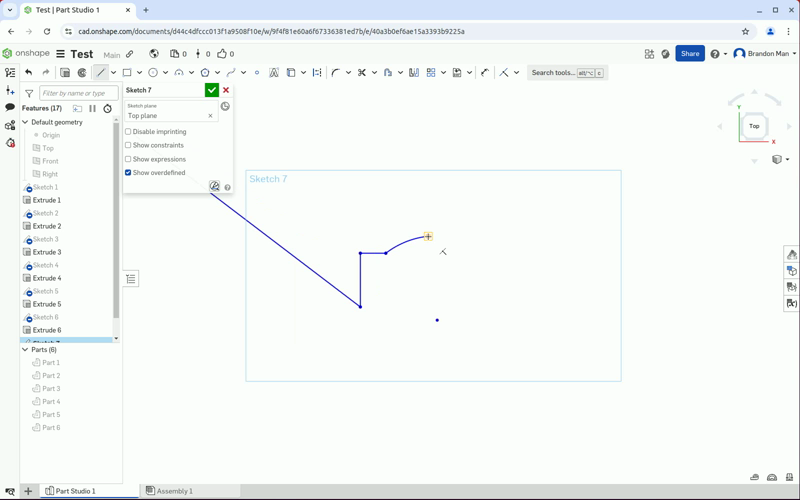
scroll(6)
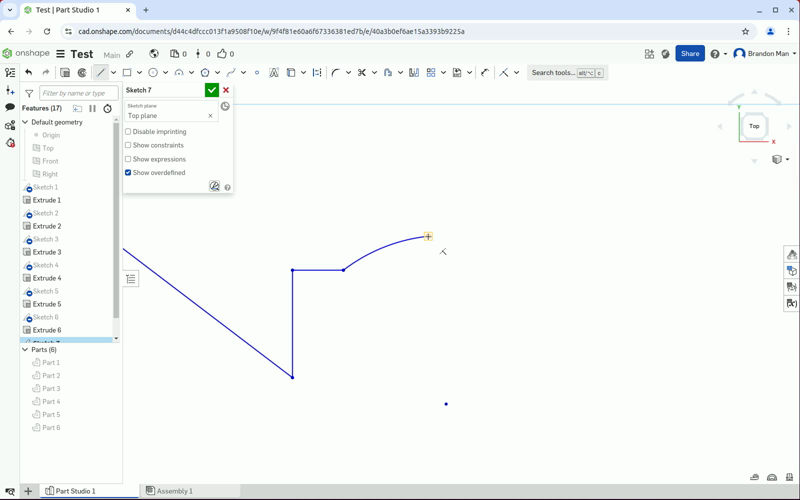
click(428, 236)
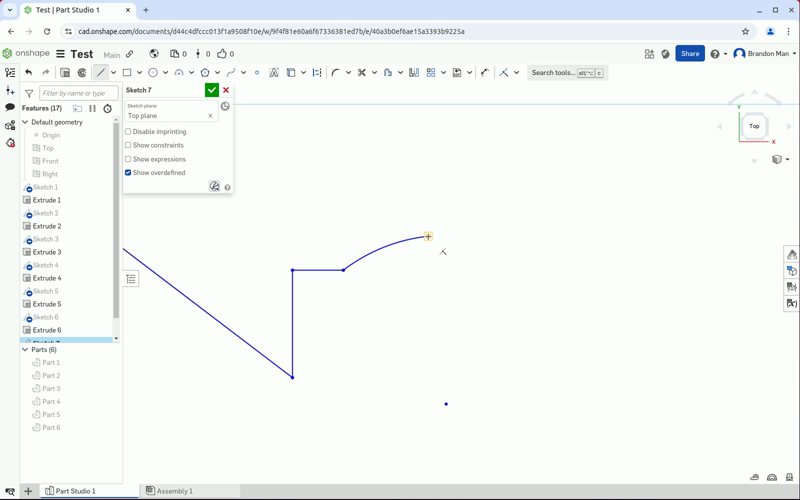
scroll(-6)
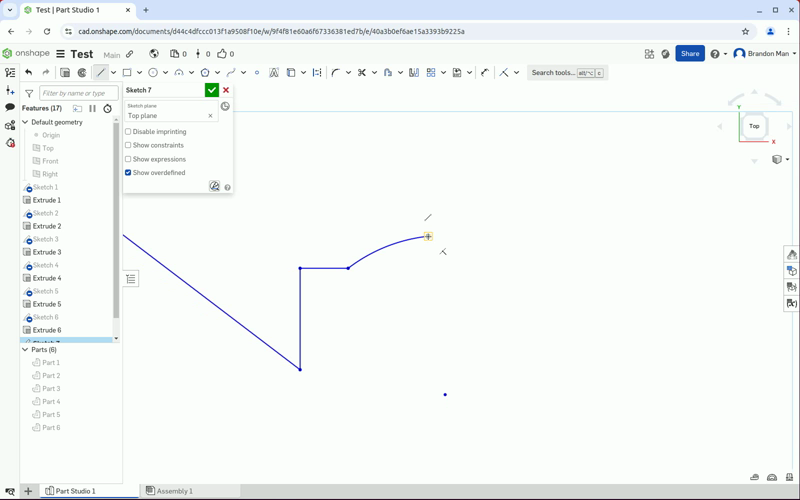
scroll(-6)
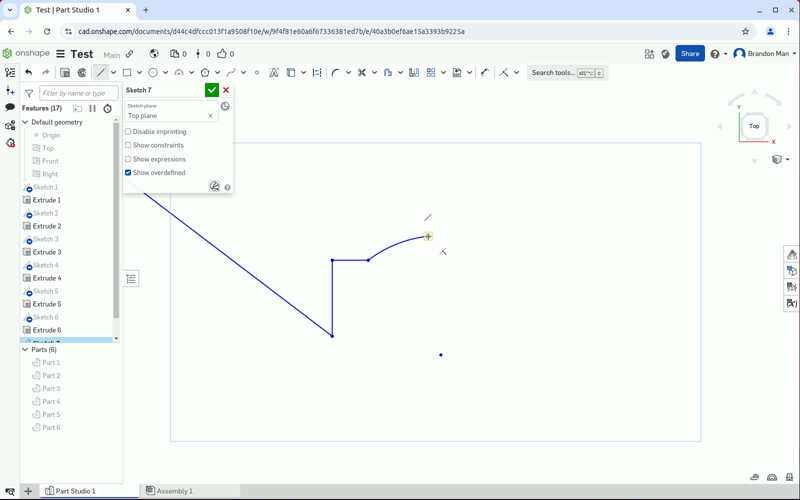
scroll(-6)
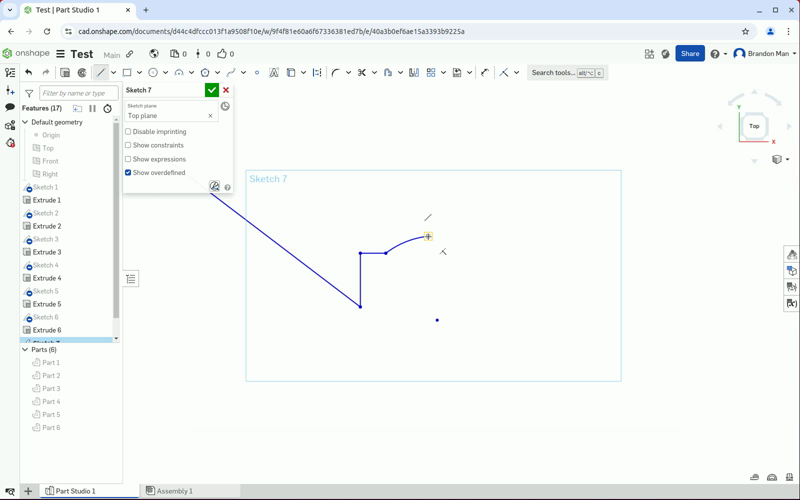
scroll(-6)
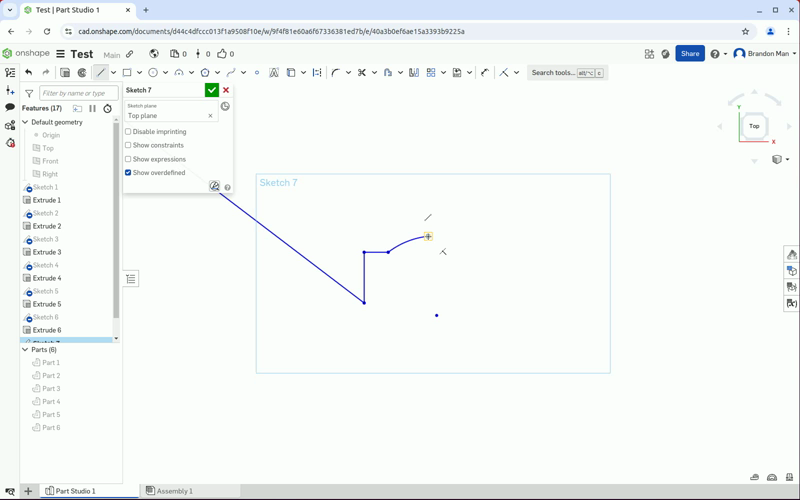
scroll(-6)
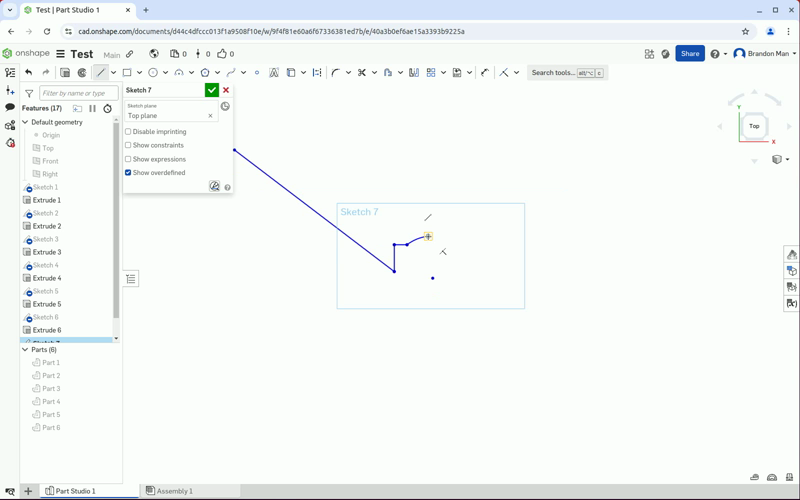
scroll(-6)
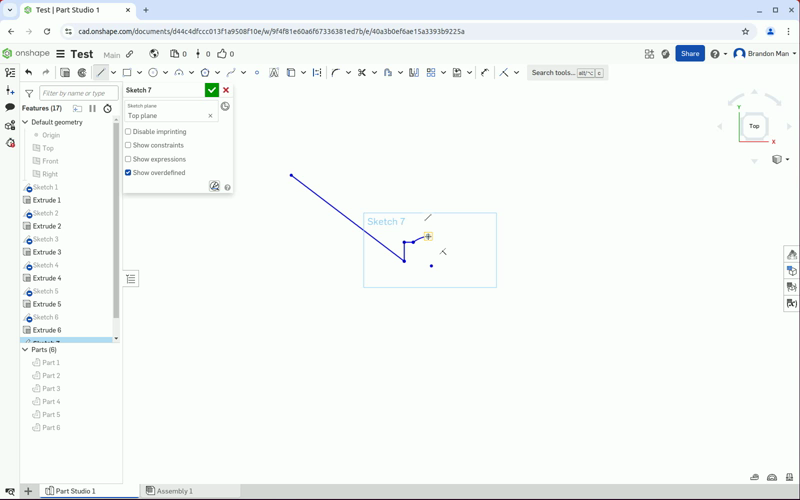
scroll(-6)
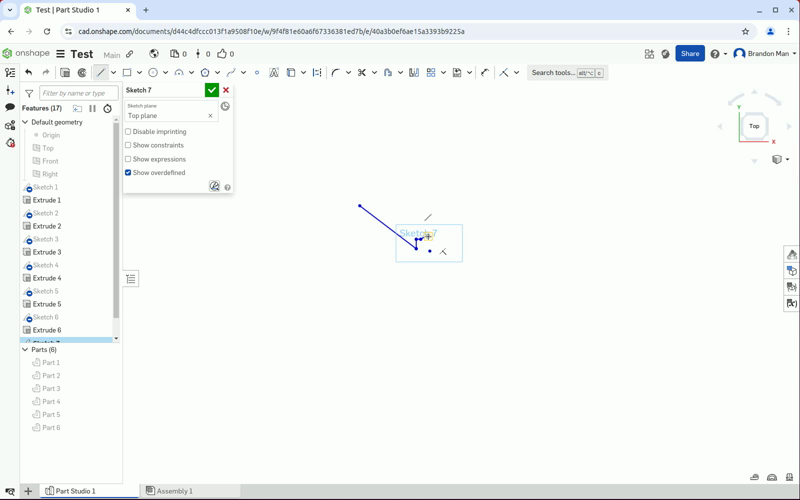
key_down(shift)
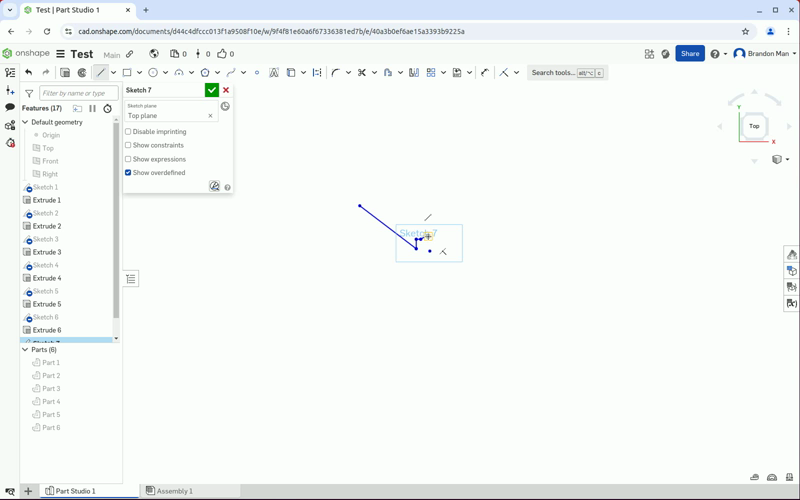
mouse_move(395, 169)
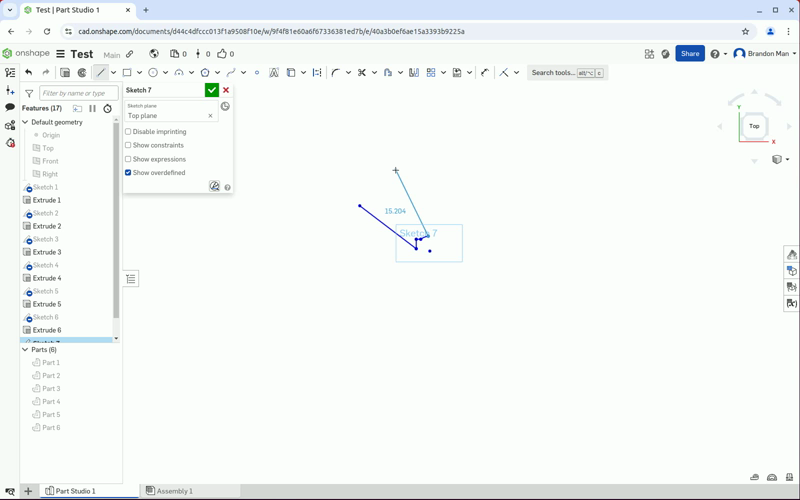
click(395, 169)
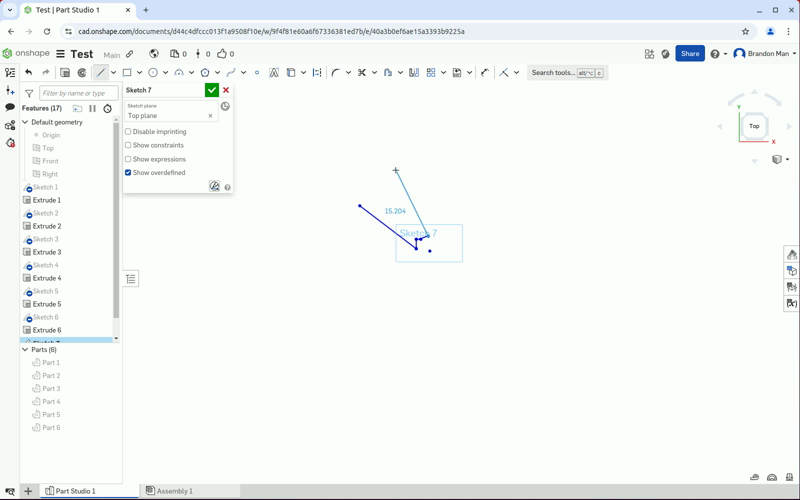
key_up(shift)
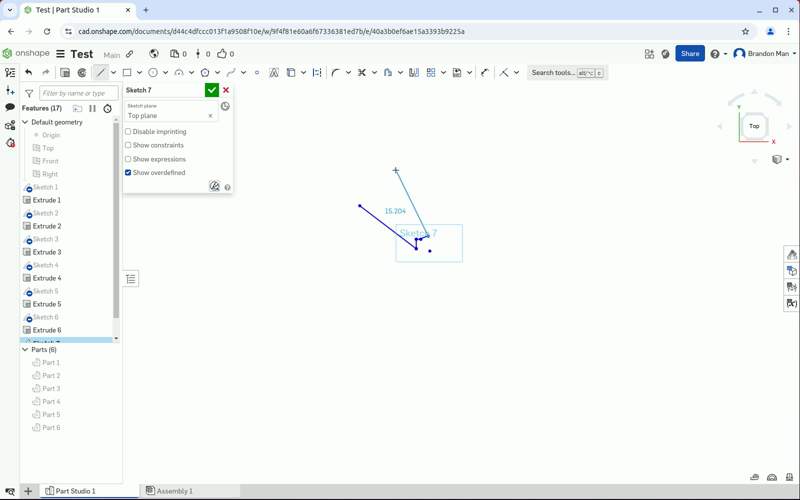
key(esc)
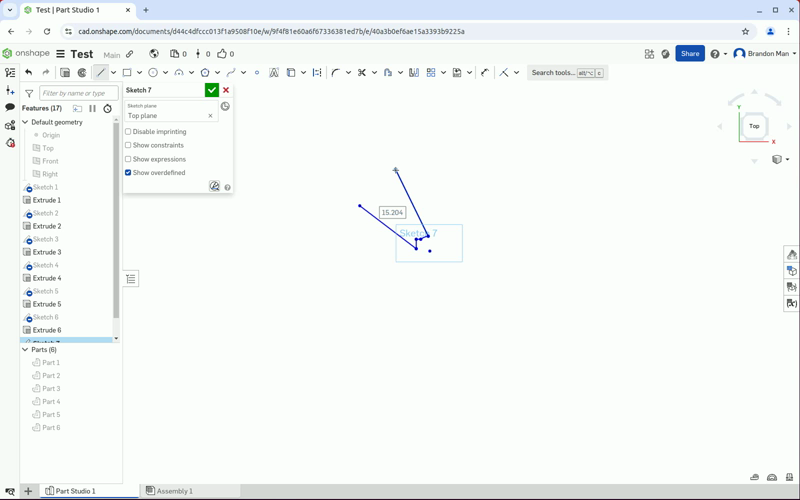
key(a)
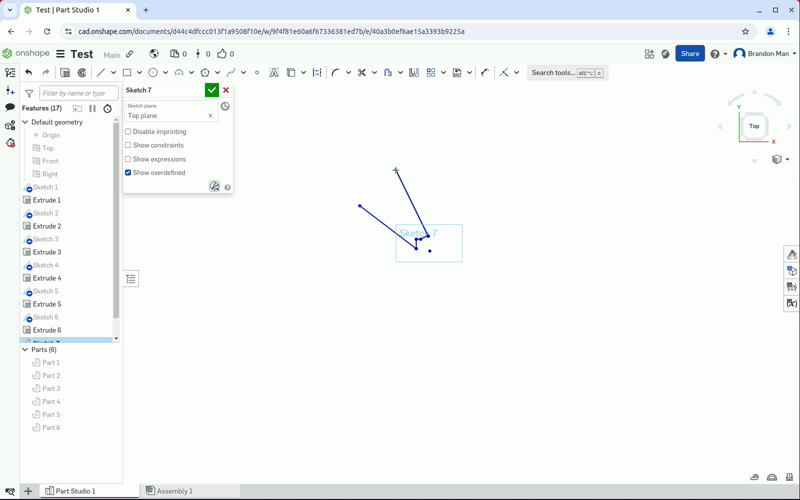
mouse_move(395, 169)
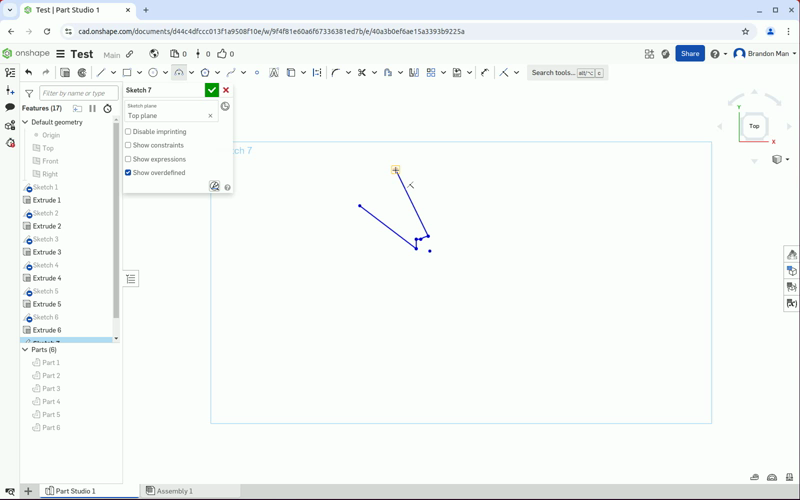
click(395, 169)
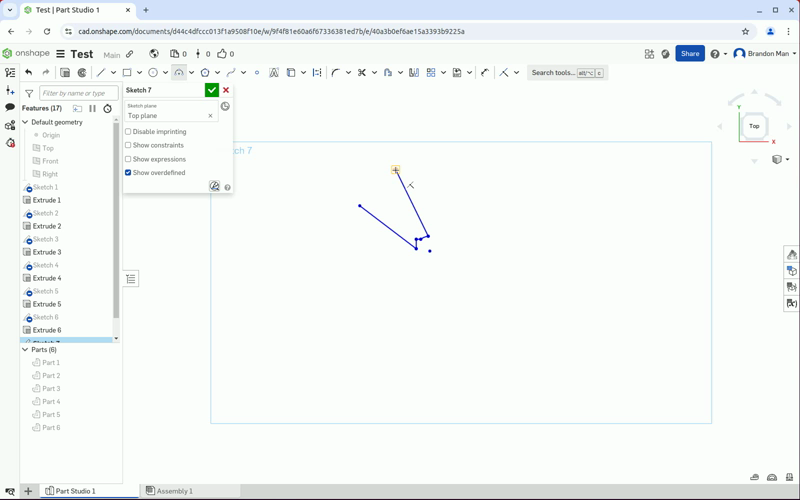
mouse_move(359, 205)
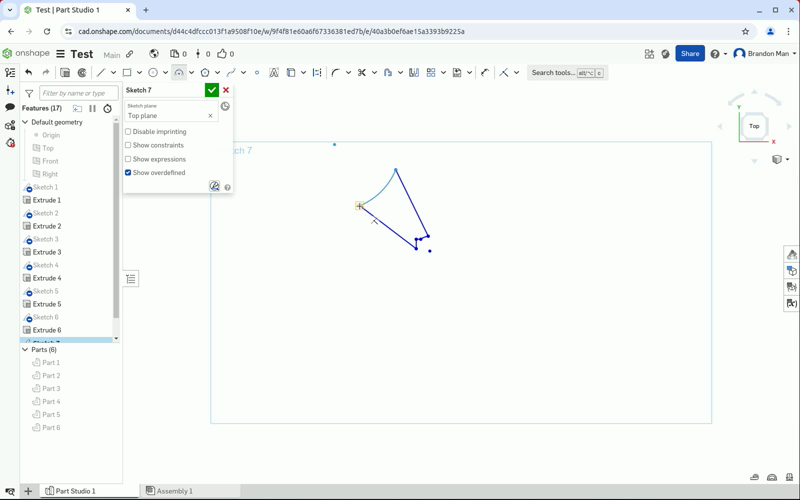
click(359, 205)
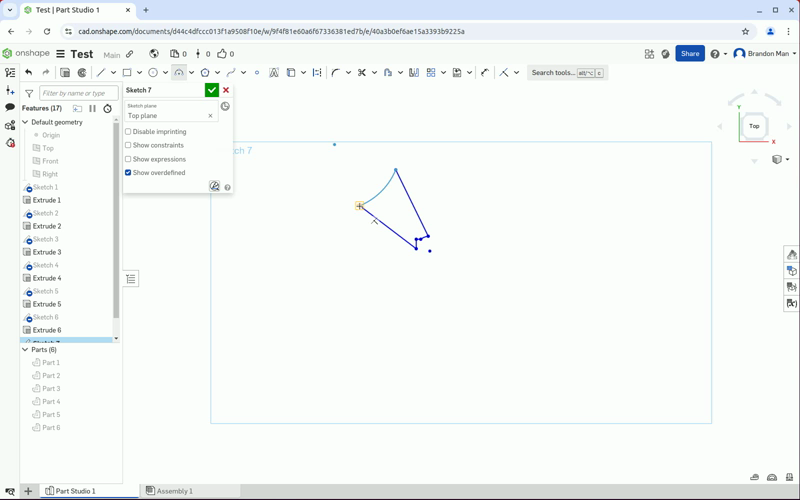
key_down(shift)
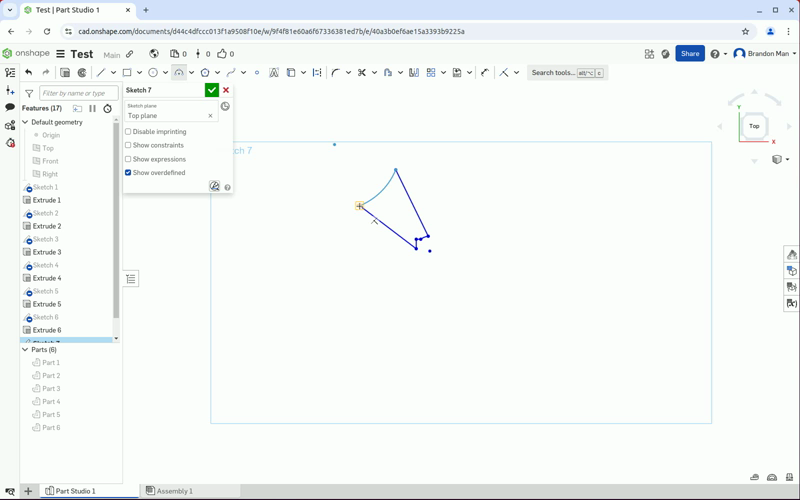
mouse_move(370, 180)
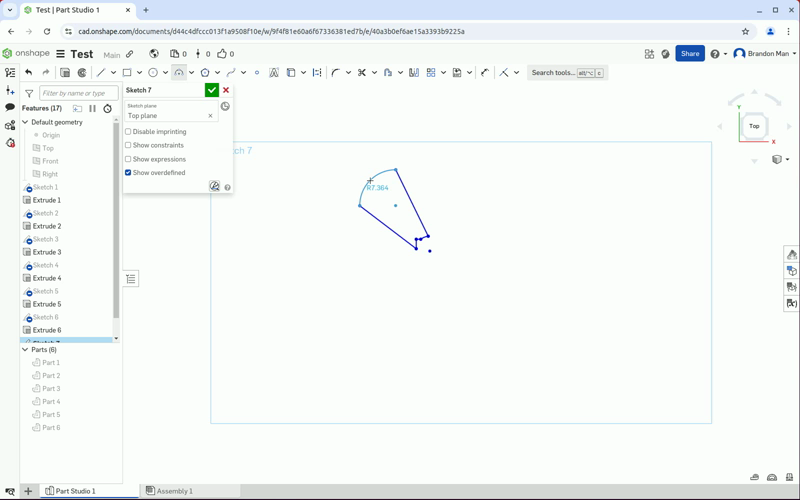
click(370, 180)
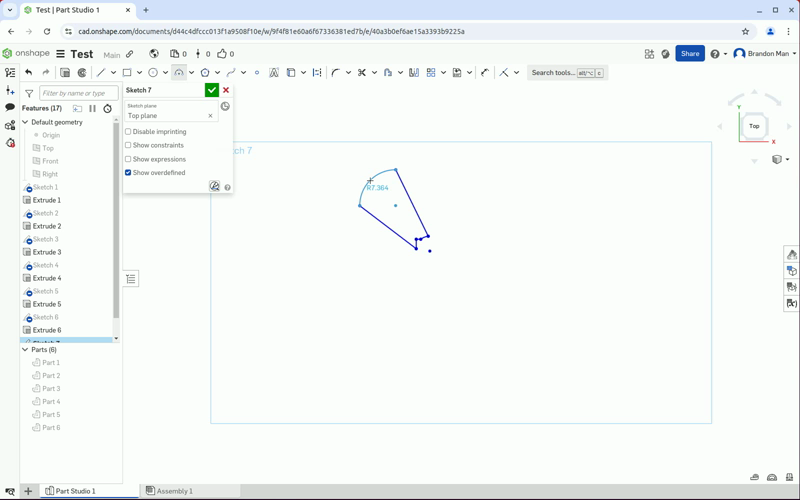
key_up(shift)
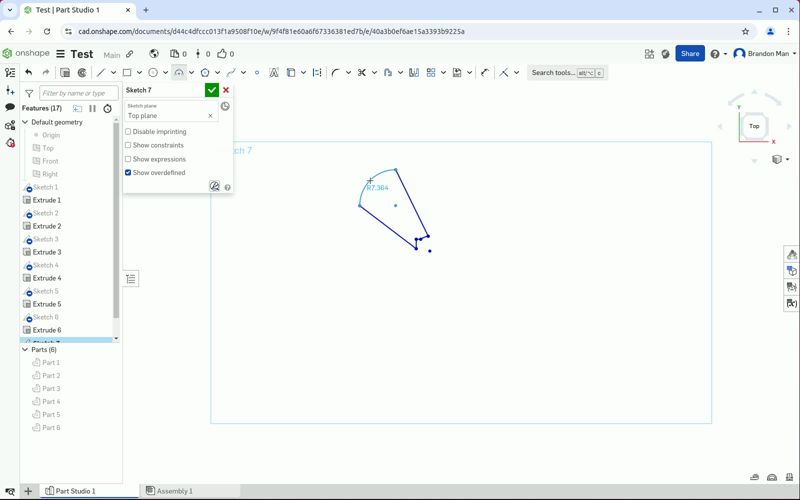
key(esc)
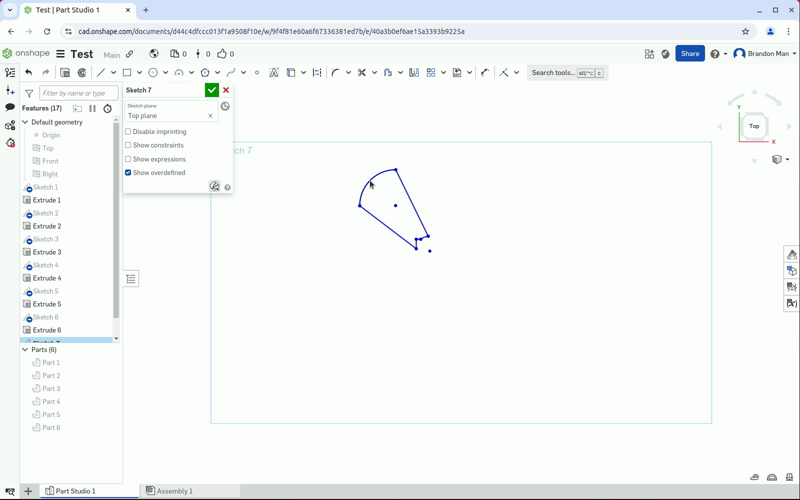
mouse_move(408, 207)
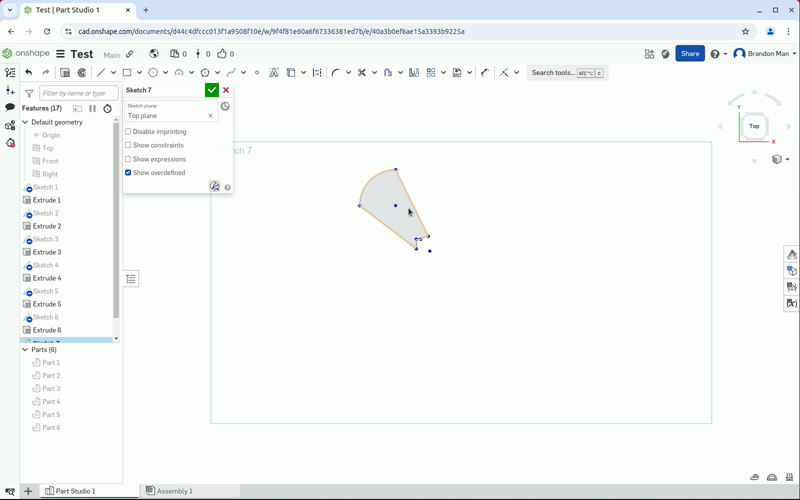
click(408, 207)
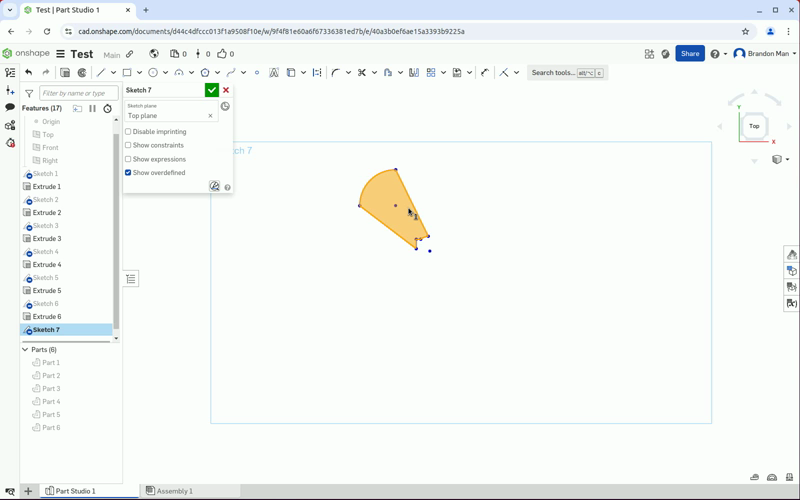
mouse_move(73, 352)
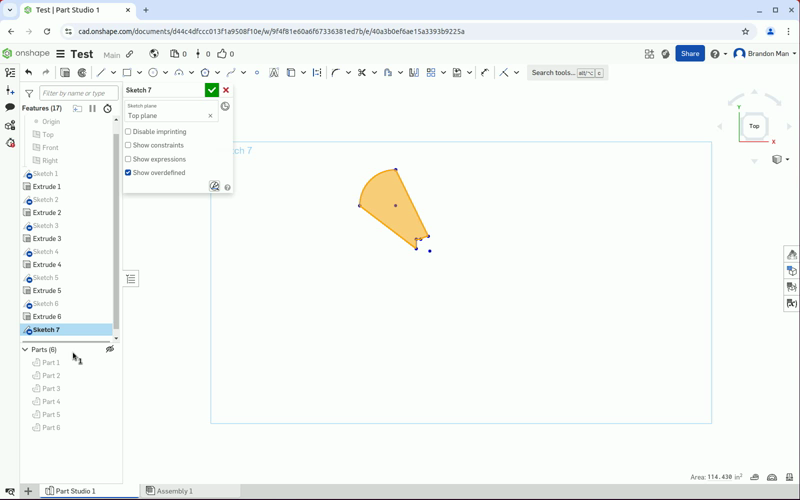
key(shift+y)
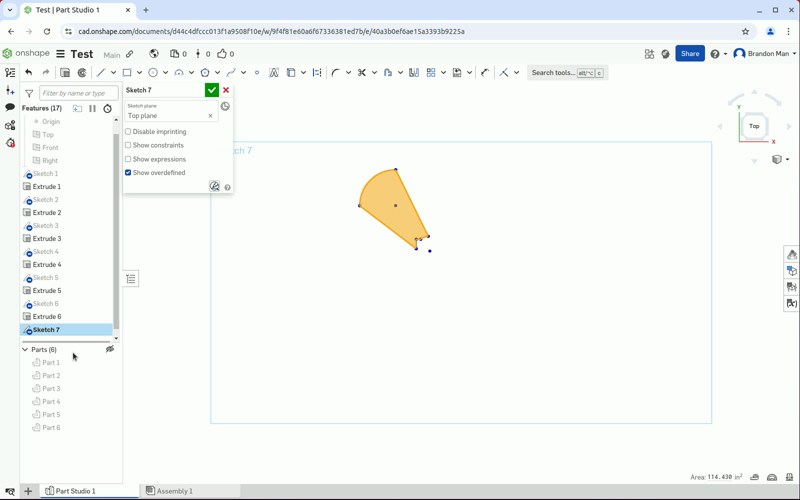
key(shift+e)
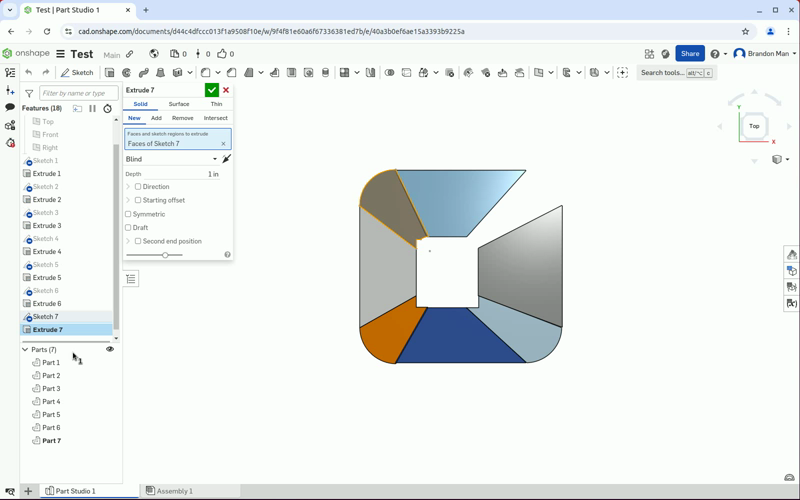
mouse_move(143, 106)
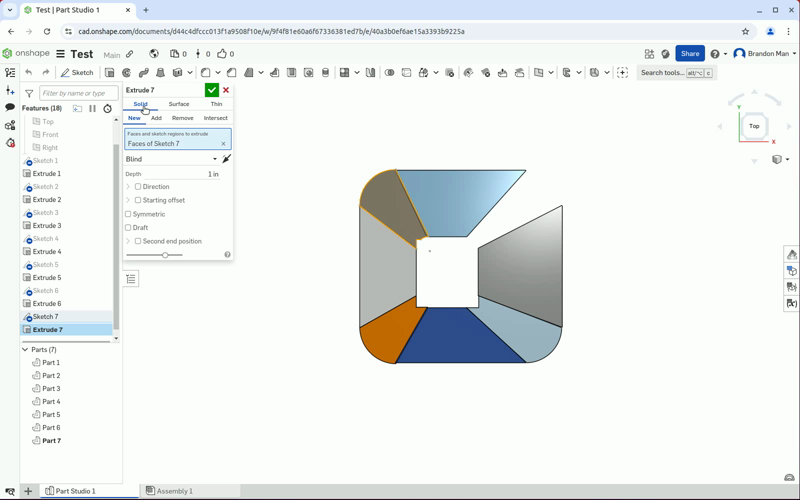
click(143, 106)
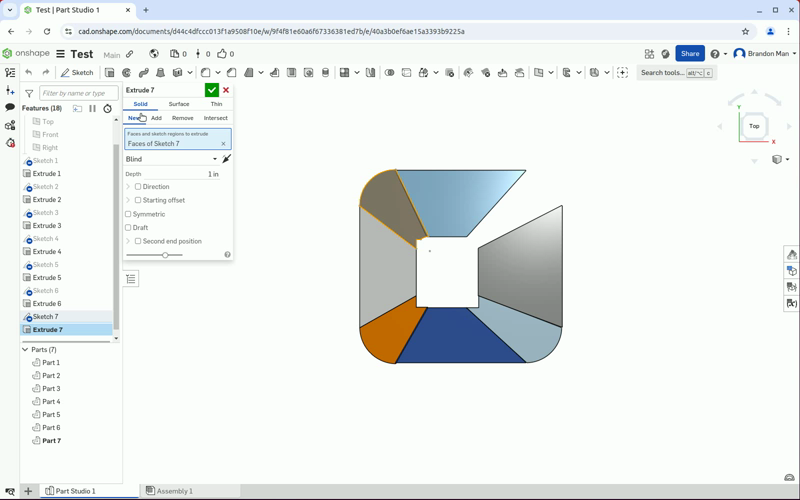
mouse_move(137, 120)
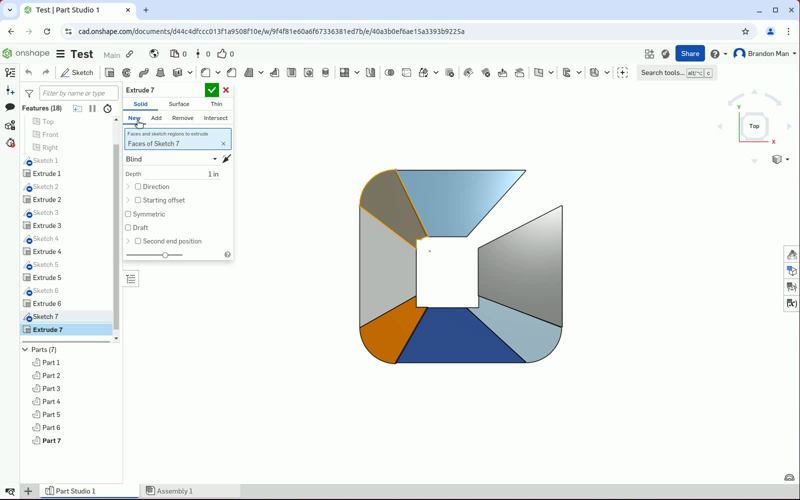
click(137, 120)
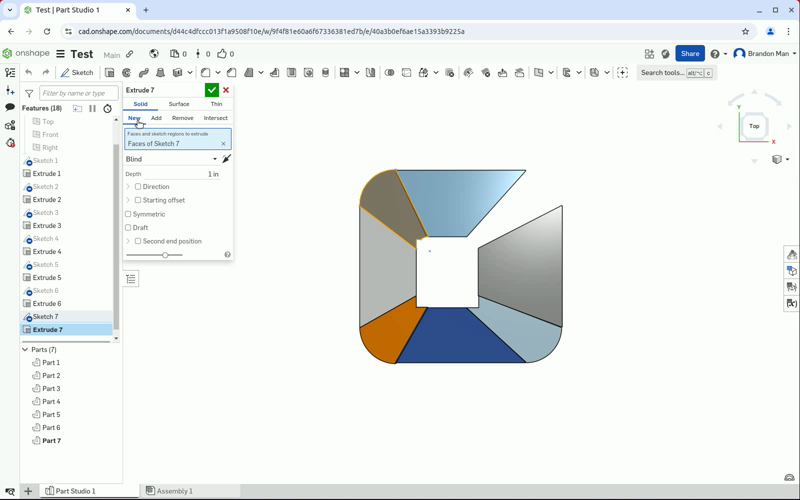
key(tab, 4)
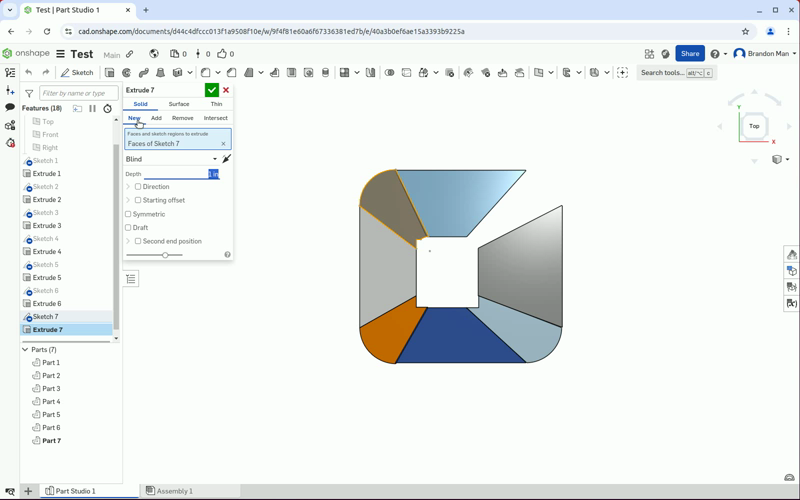
text(12.036)
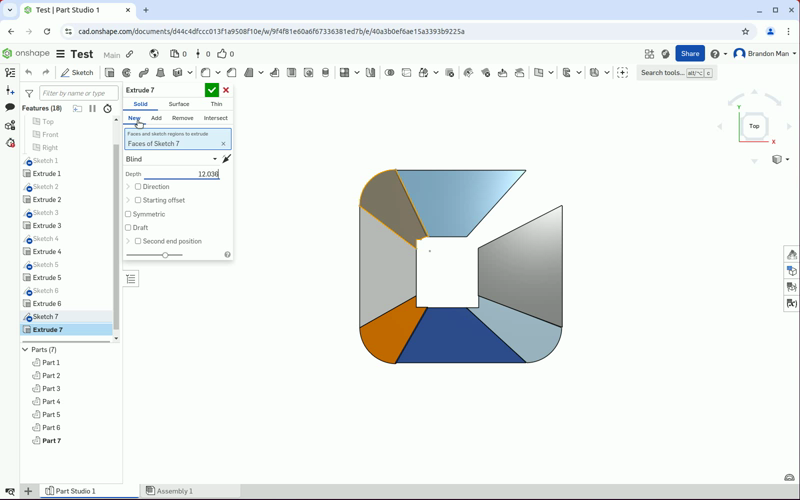
key(enter)
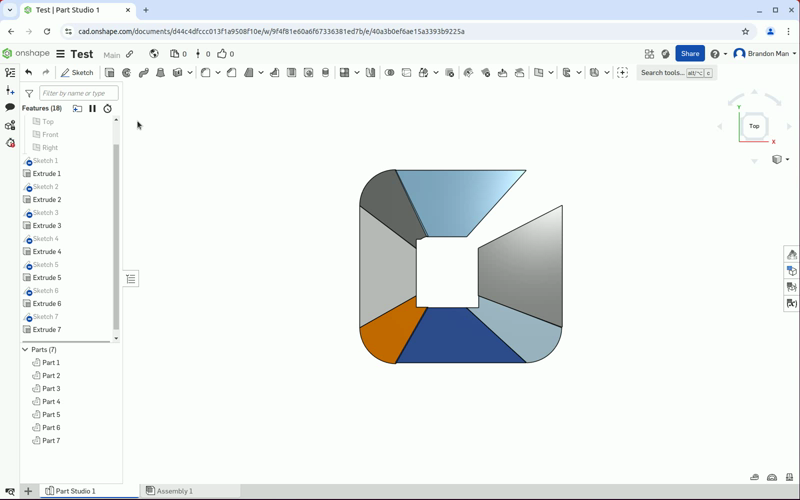
key(shift+h)
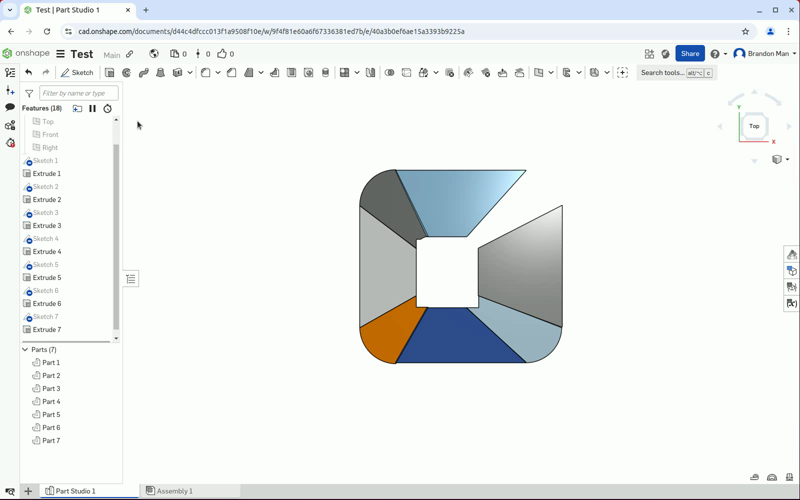
key(shift+h)
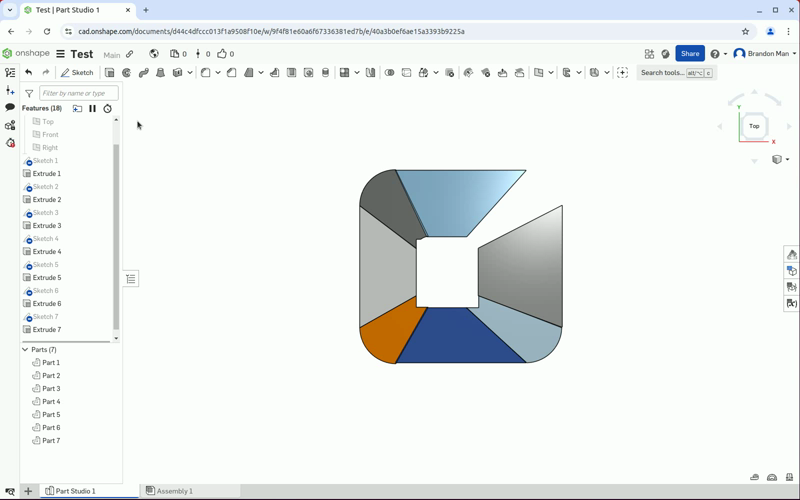
mouse_move(69, 163)
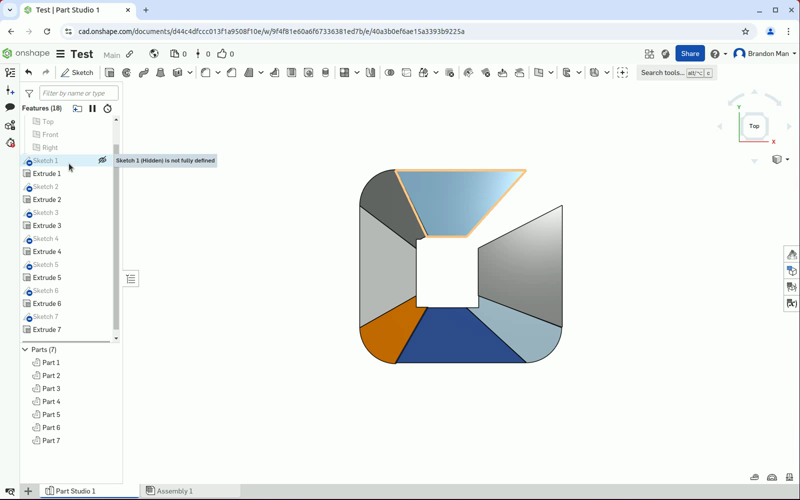
click(69, 163)
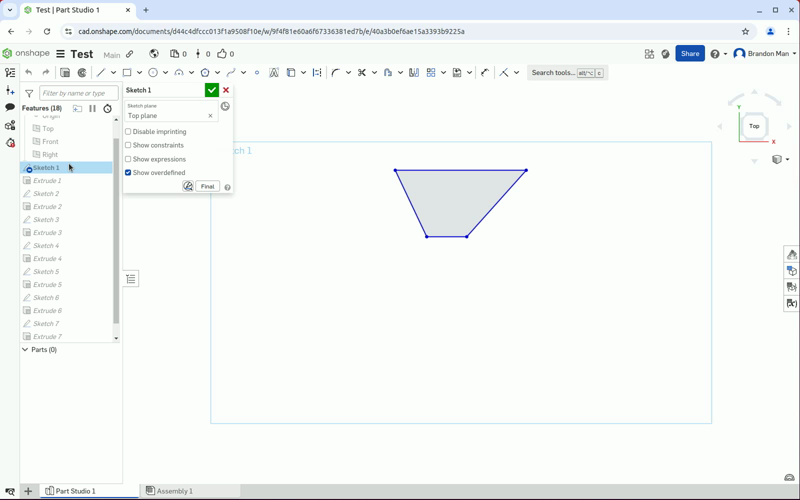
mouse_move(229, 92)
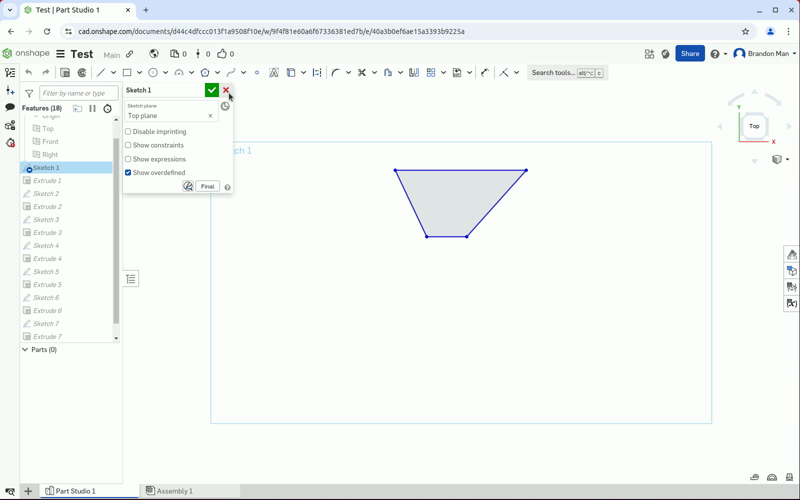
click(229, 92)
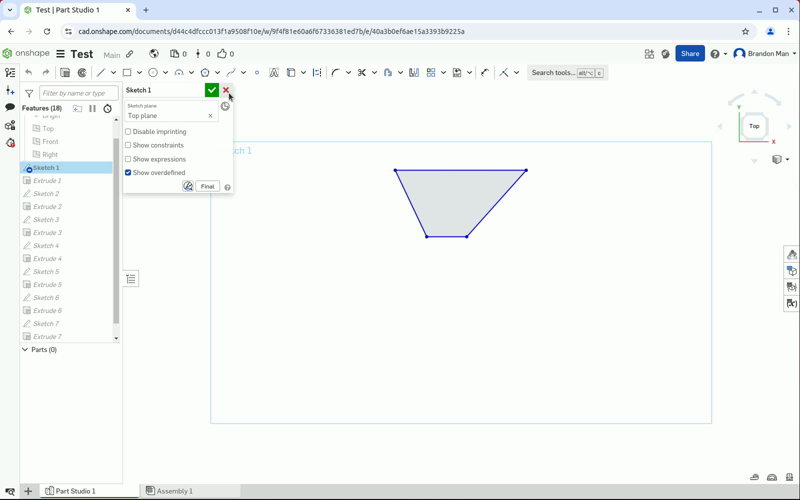
key(shift+s)
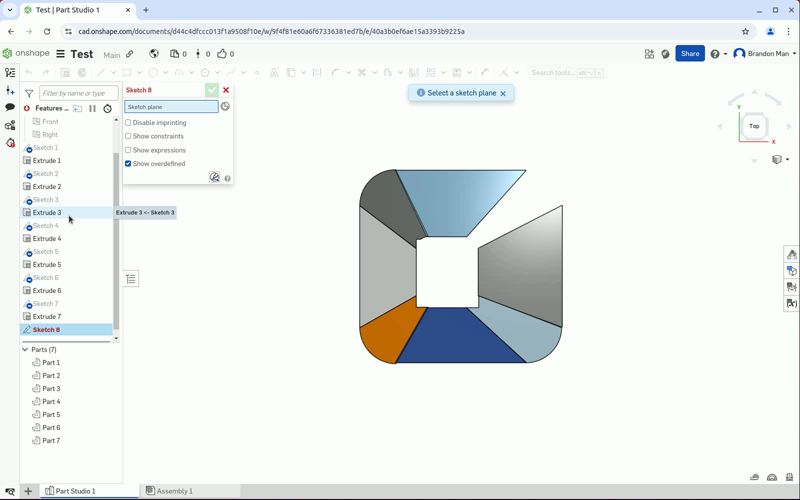
scroll(3)
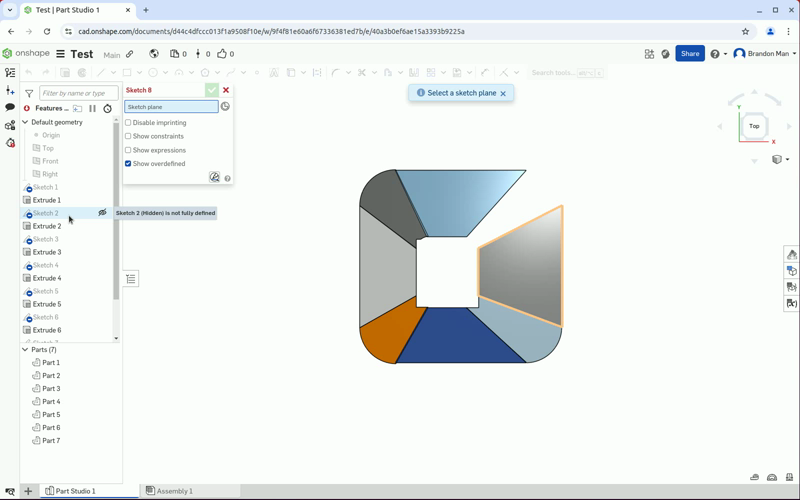
mouse_move(69, 150)
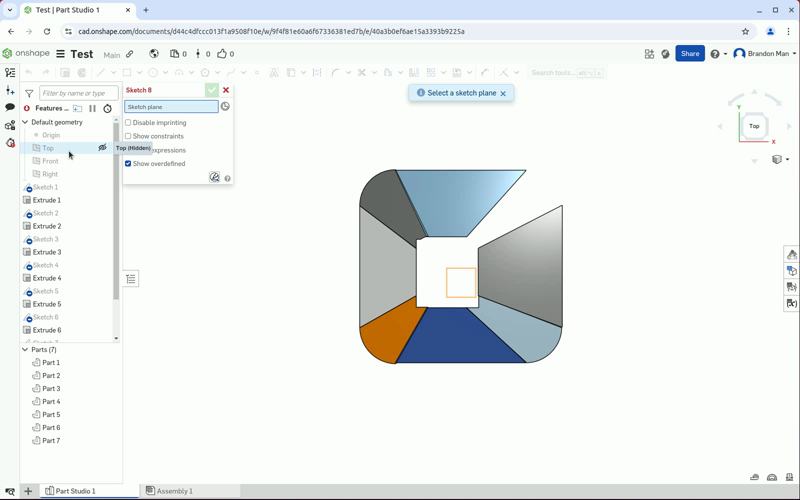
click(69, 150)
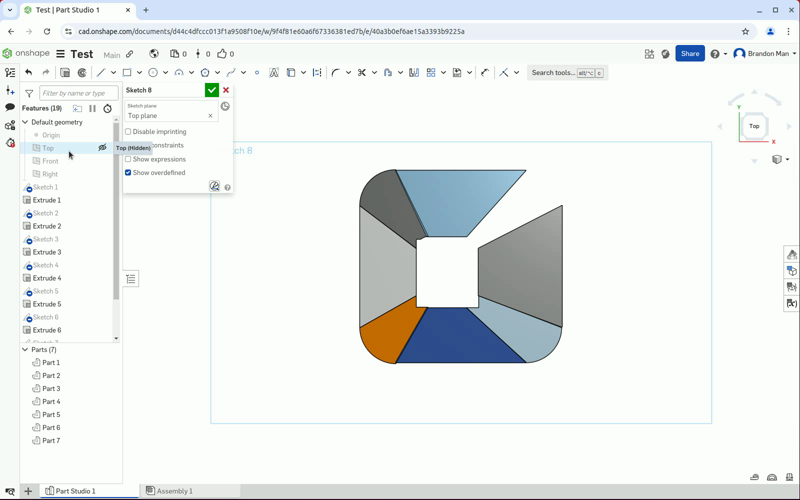
mouse_move(73, 352)
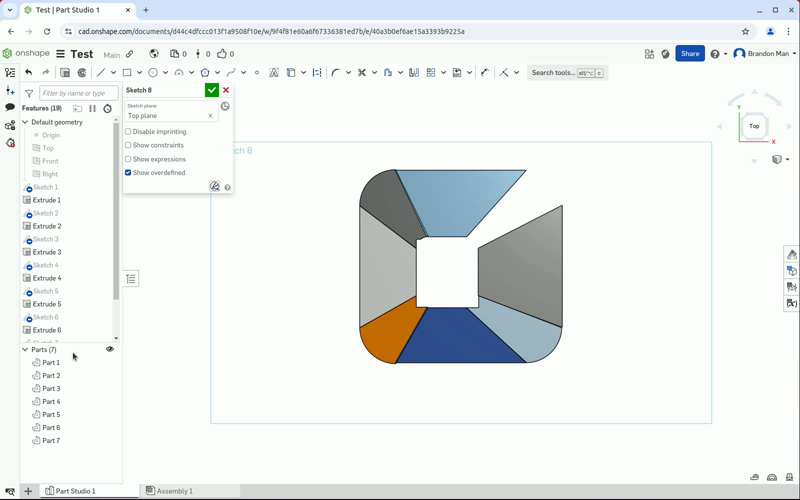
key(y)
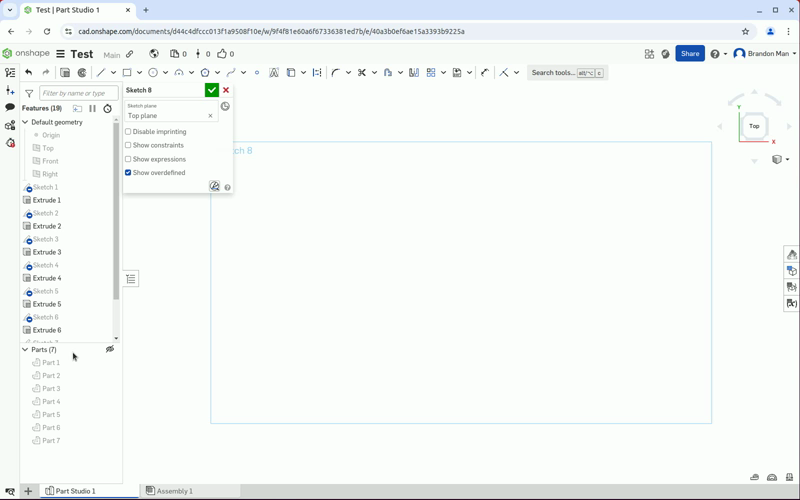
key(a)
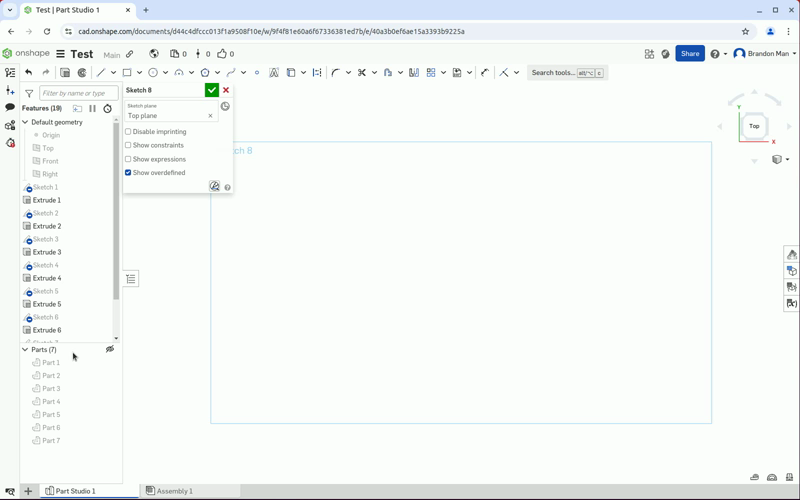
key_down(shift)
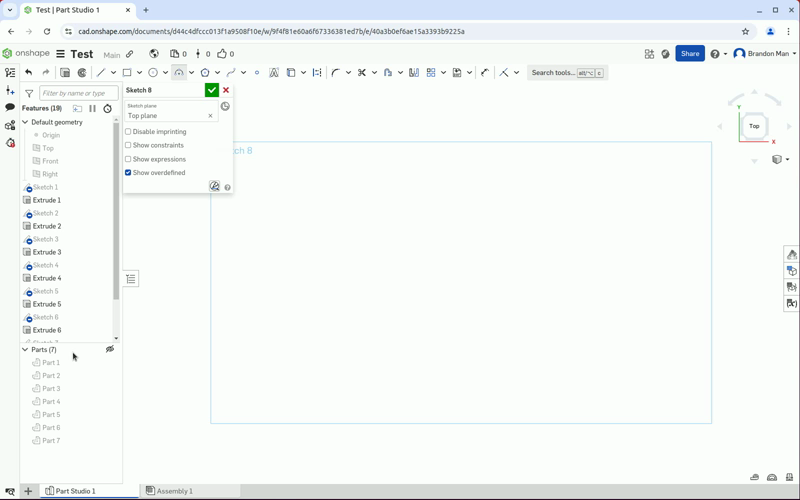
mouse_move(466, 237)
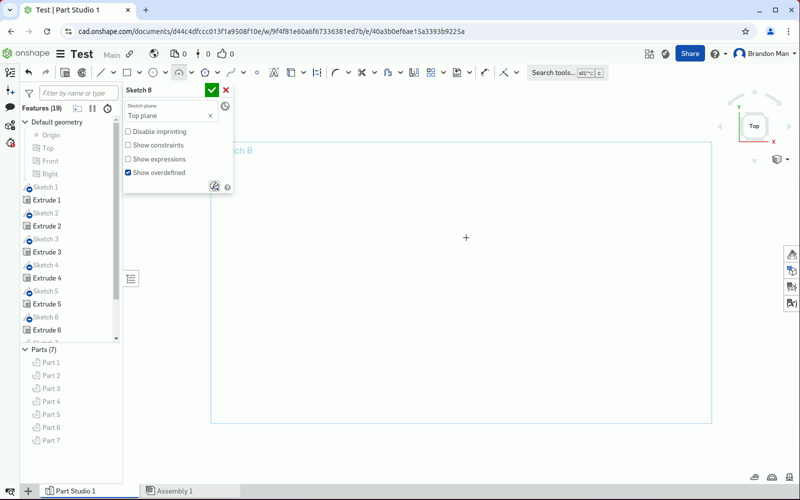
click(466, 237)
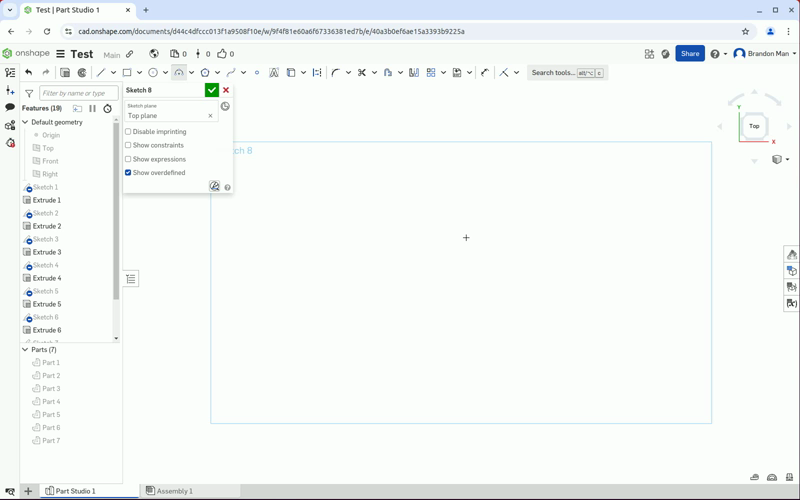
key_up(shift)
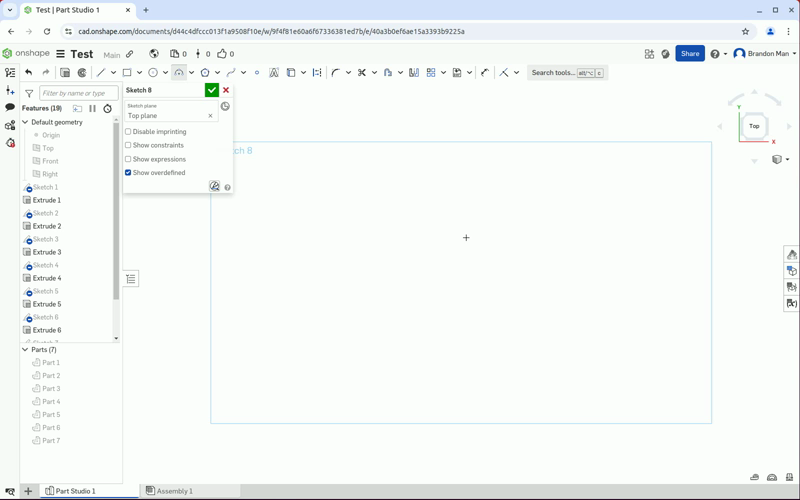
key_down(shift)
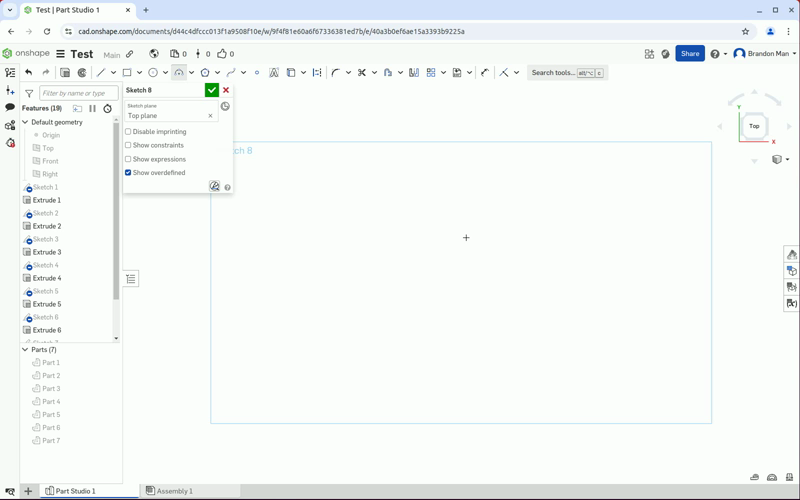
mouse_move(474, 240)
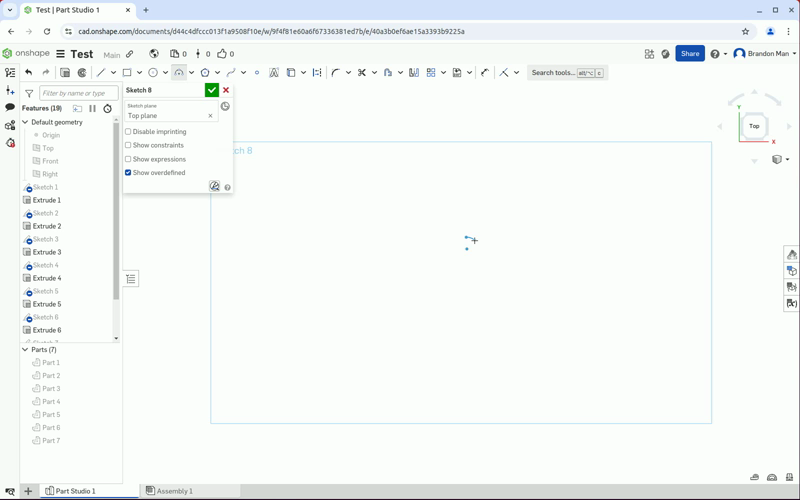
click(474, 240)
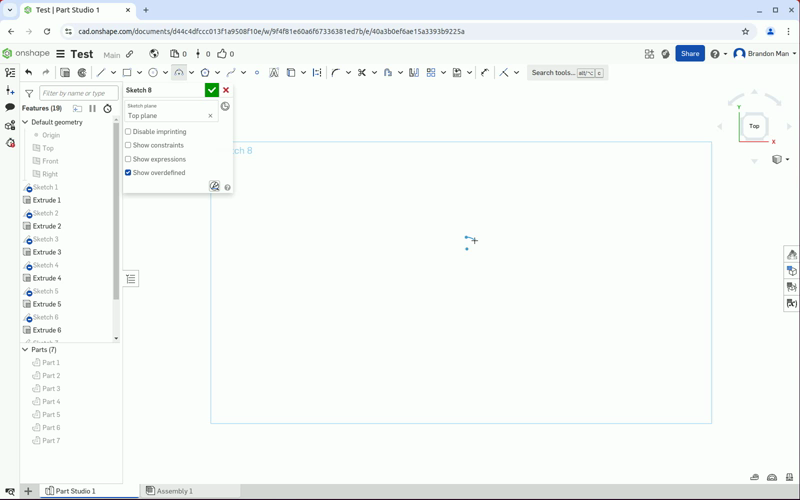
mouse_move(470, 237)
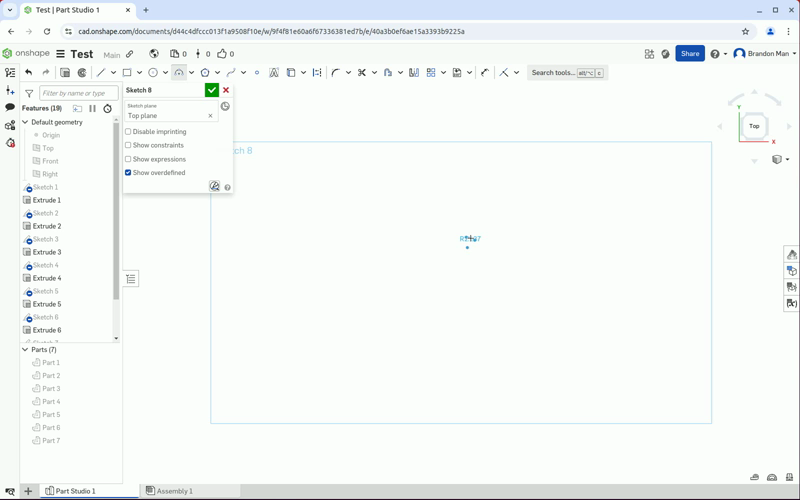
click(470, 237)
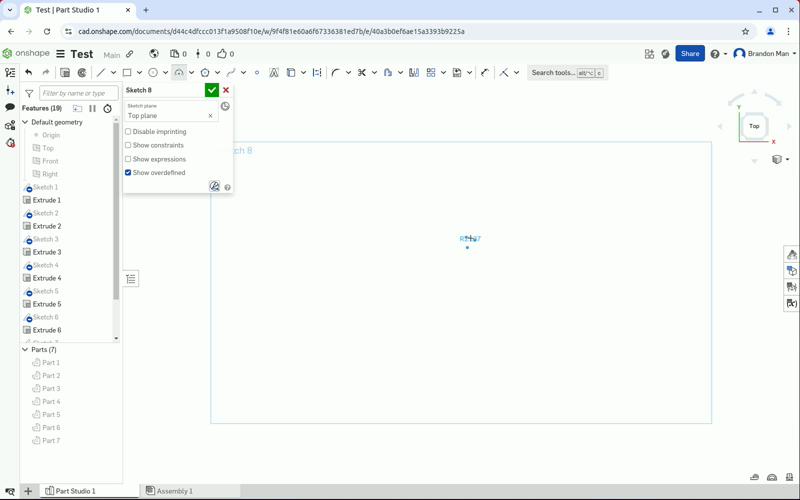
key_up(shift)
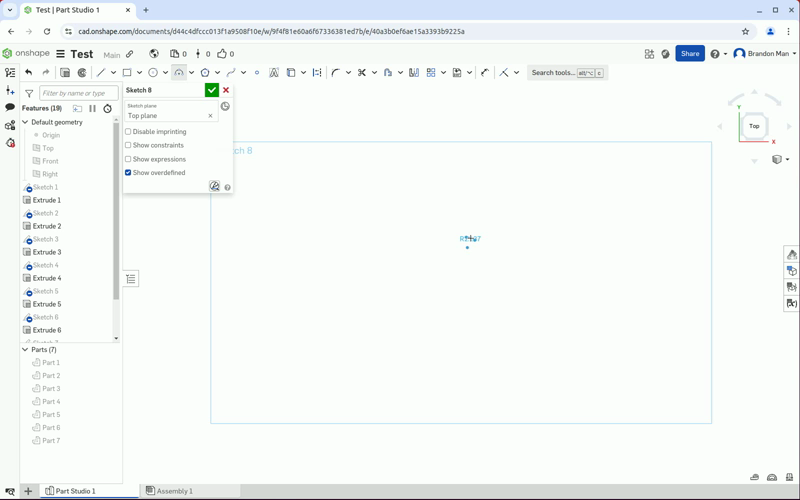
key(esc)
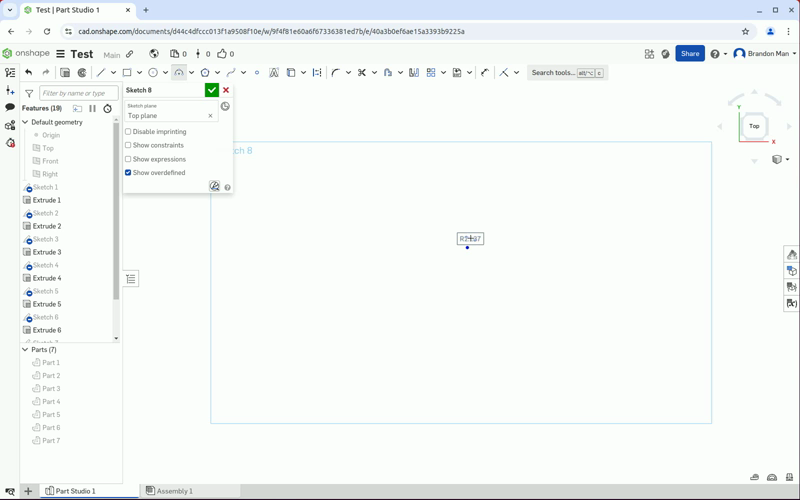
key(l)
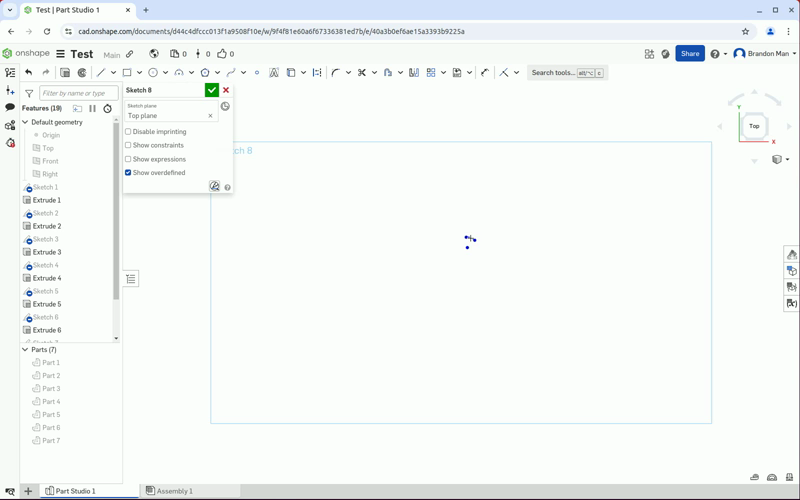
mouse_move(474, 240)
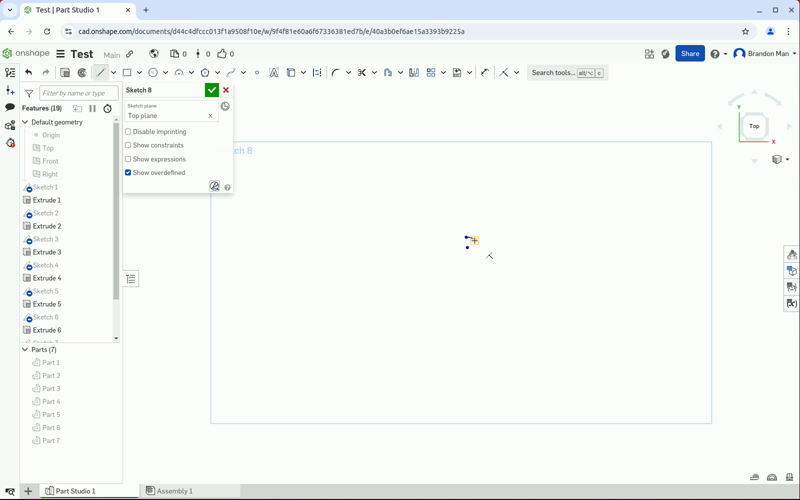
scroll(6)
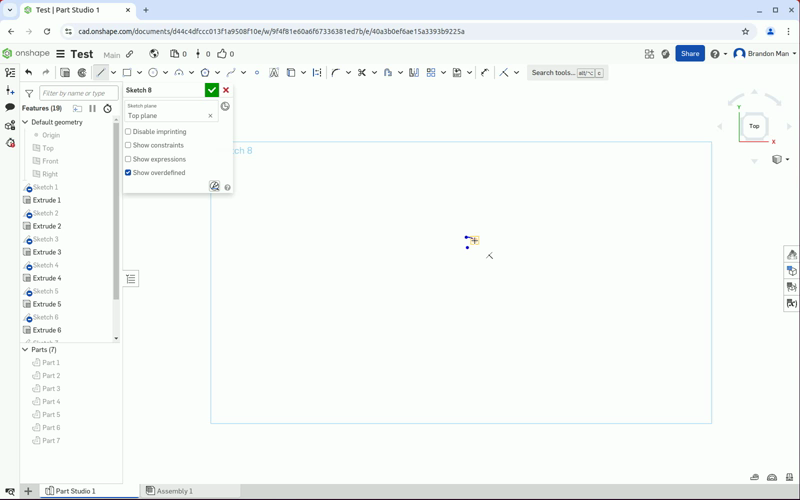
scroll(6)
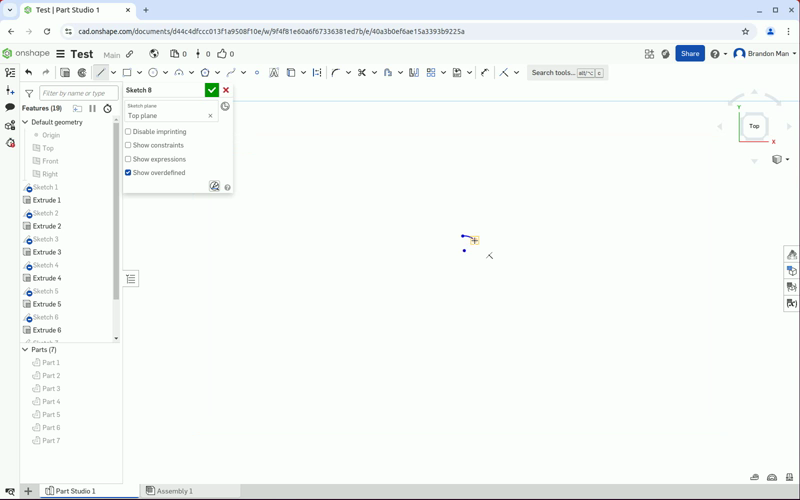
scroll(6)
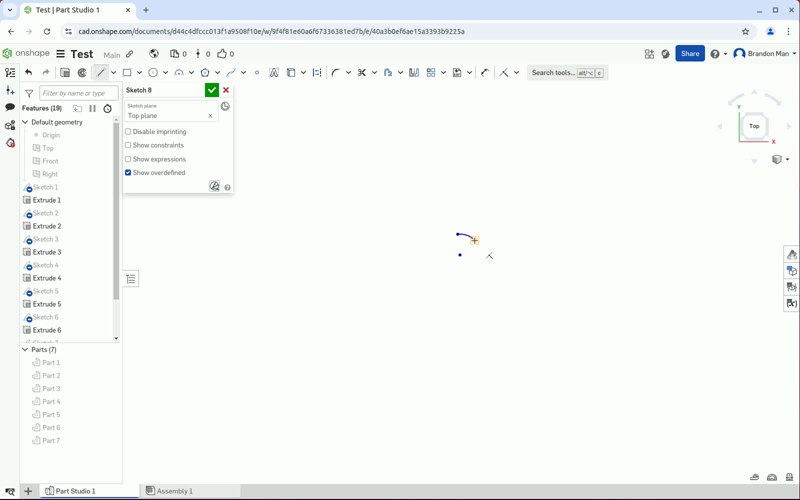
scroll(6)
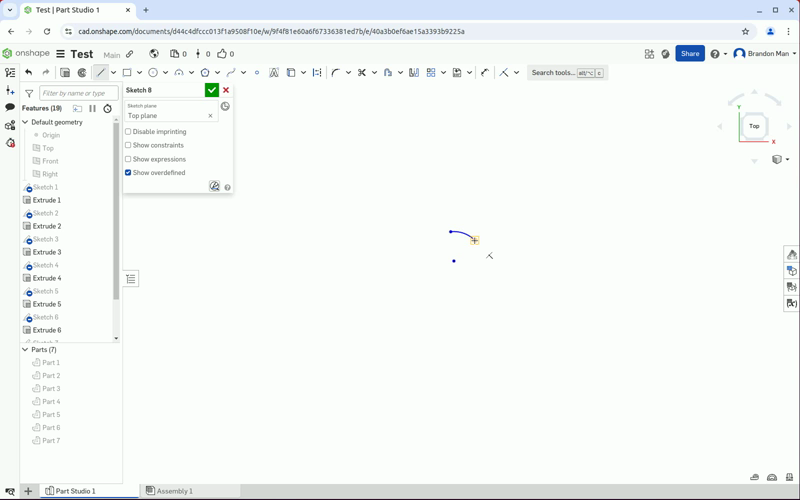
scroll(6)
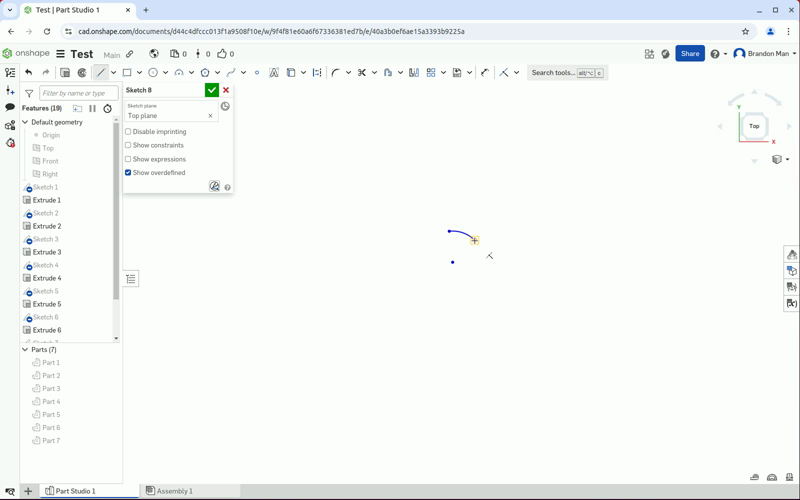
scroll(6)
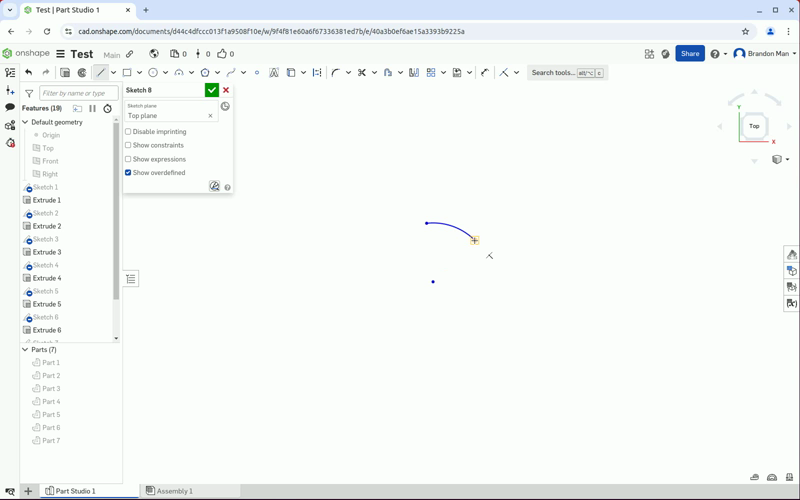
scroll(6)
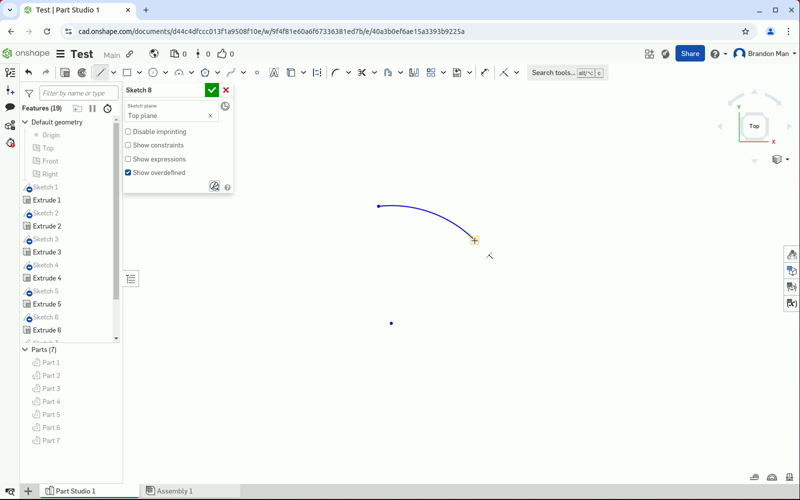
click(474, 240)
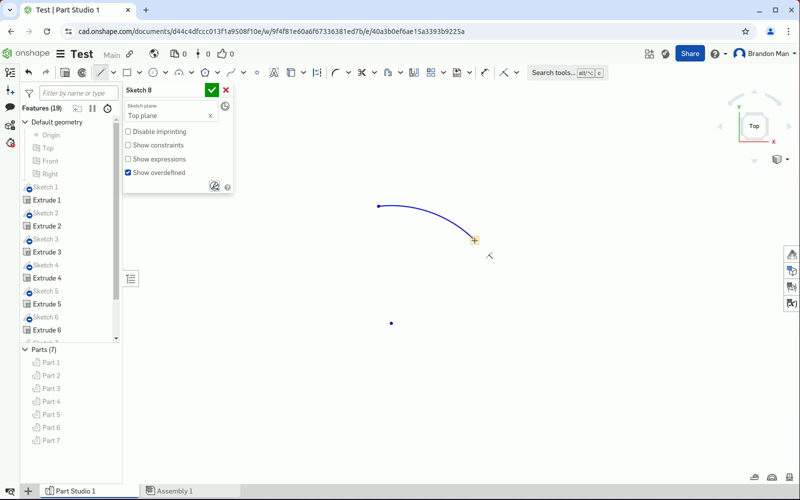
scroll(-6)
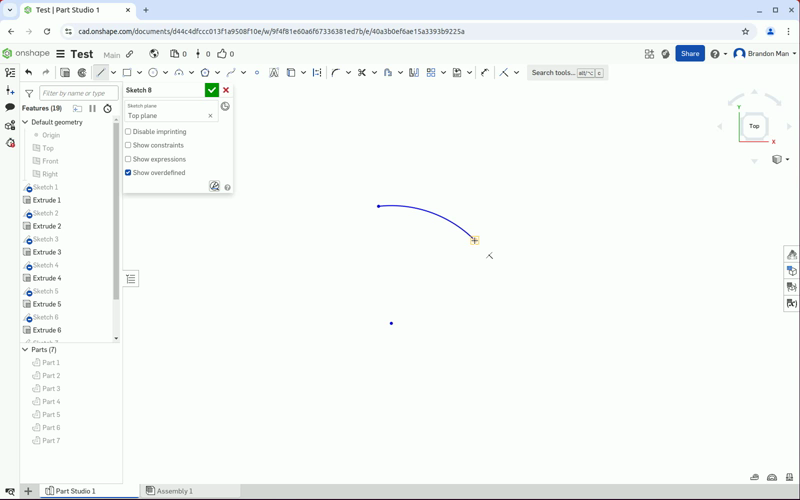
scroll(-6)
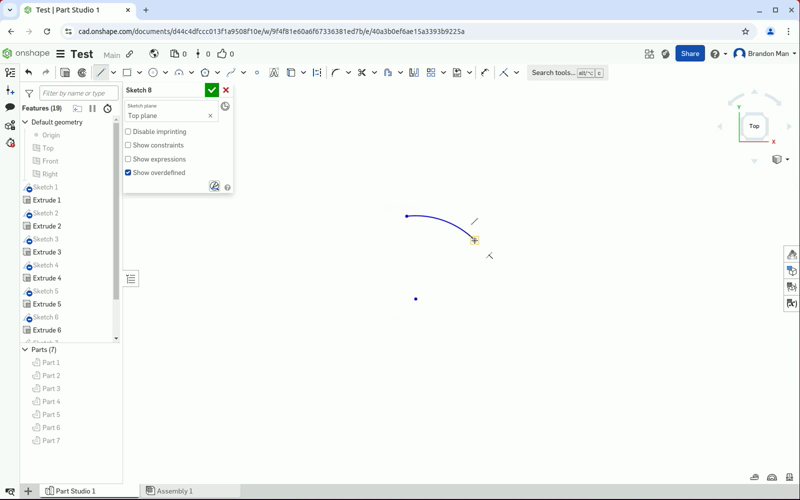
scroll(-6)
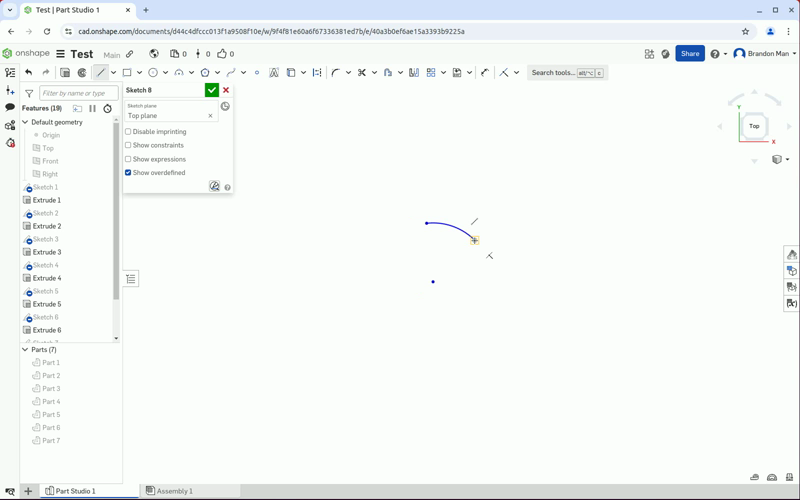
scroll(-6)
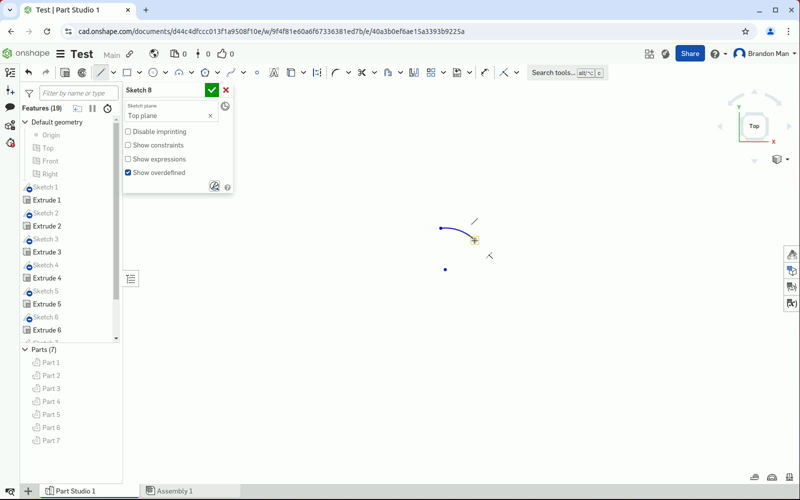
scroll(-6)
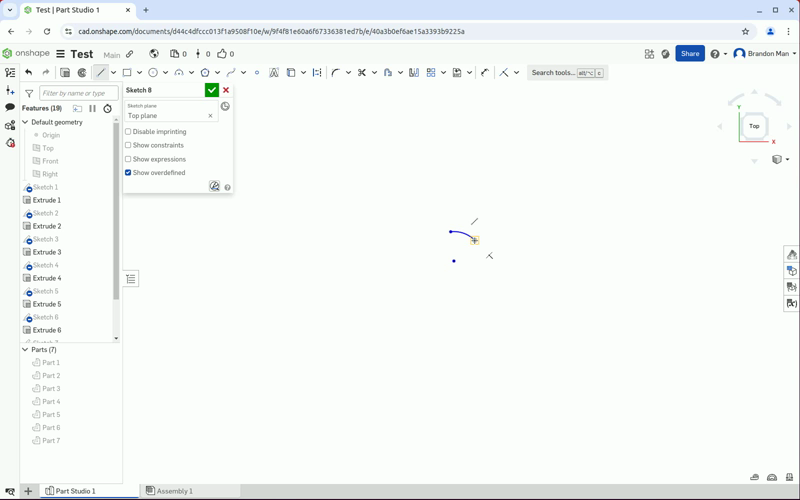
scroll(-6)
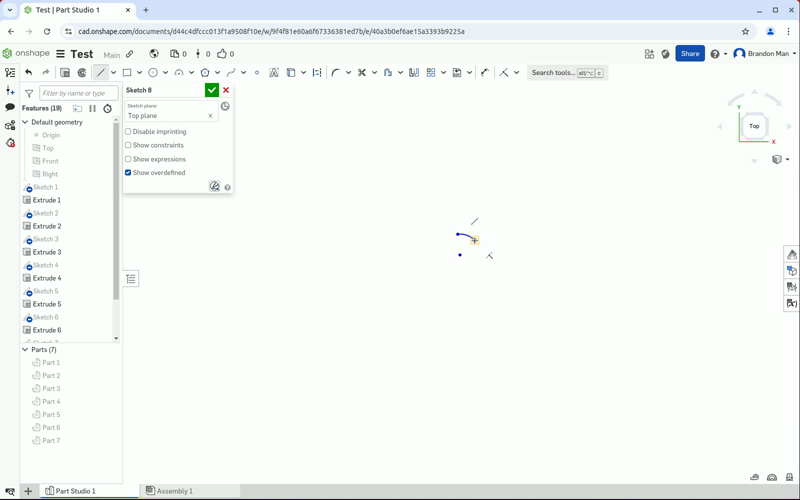
scroll(-6)
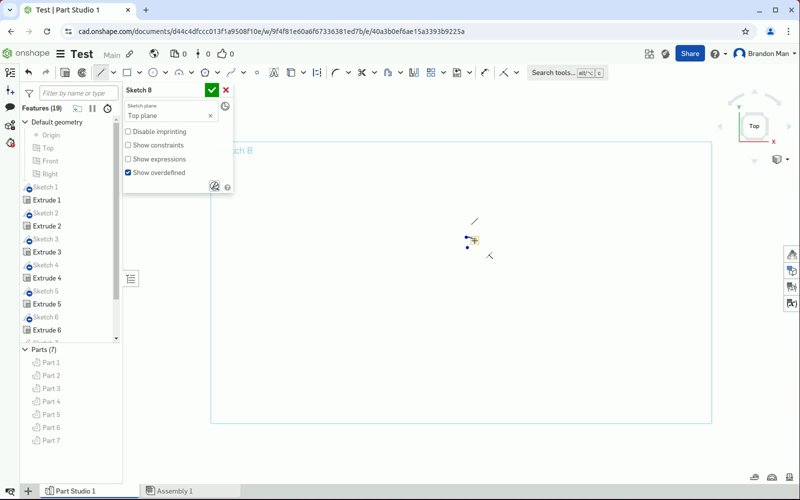
key_down(shift)
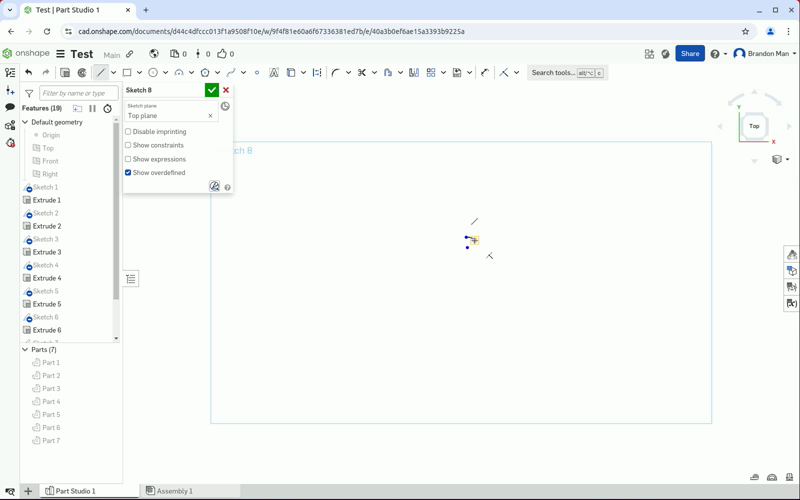
mouse_move(504, 240)
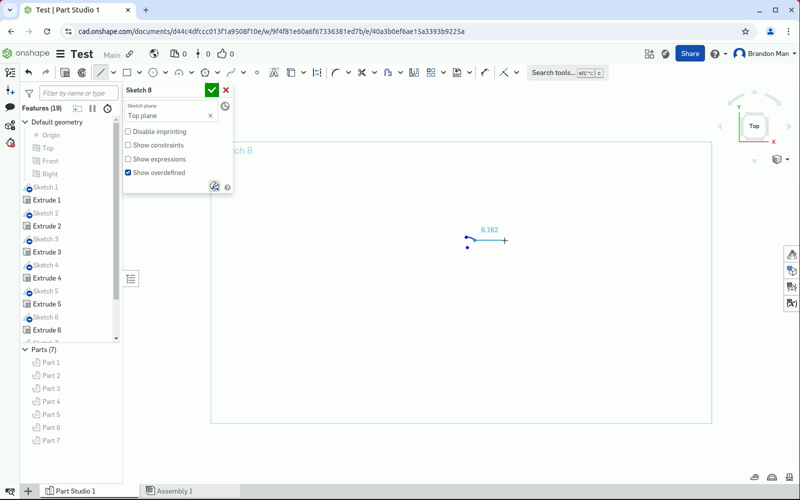
mouse_move(478, 240)
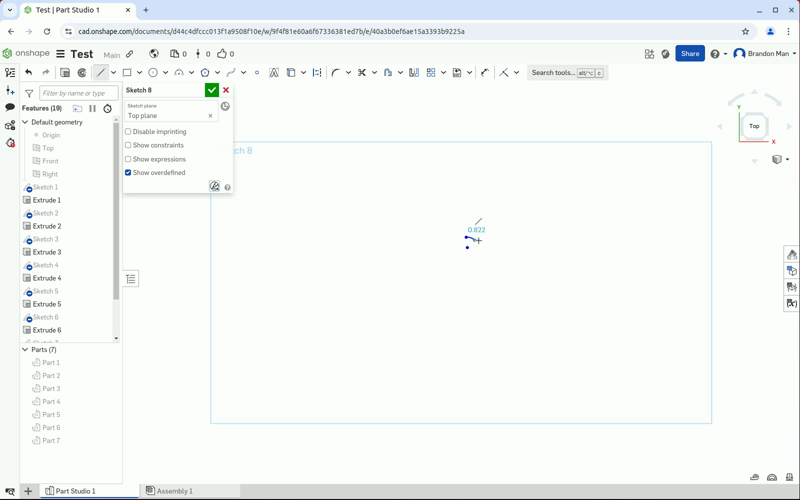
scroll(6)
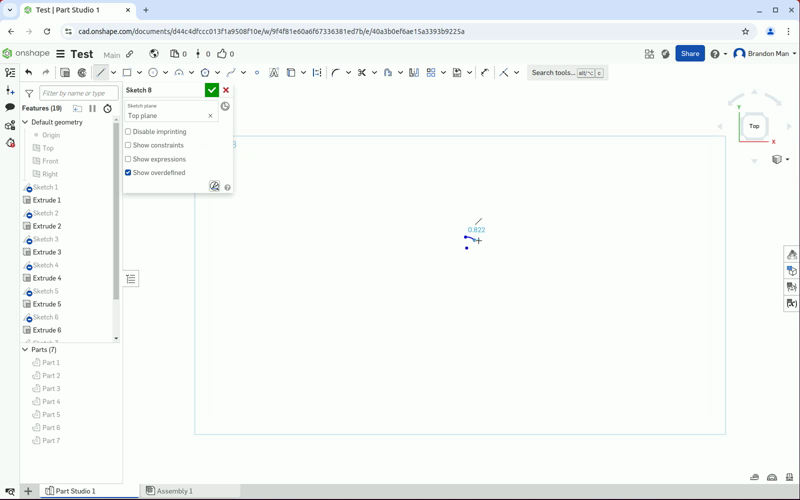
scroll(6)
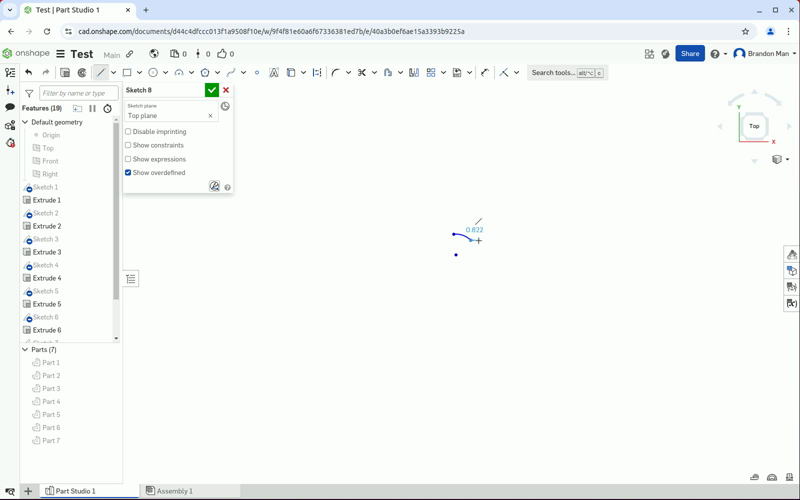
scroll(6)
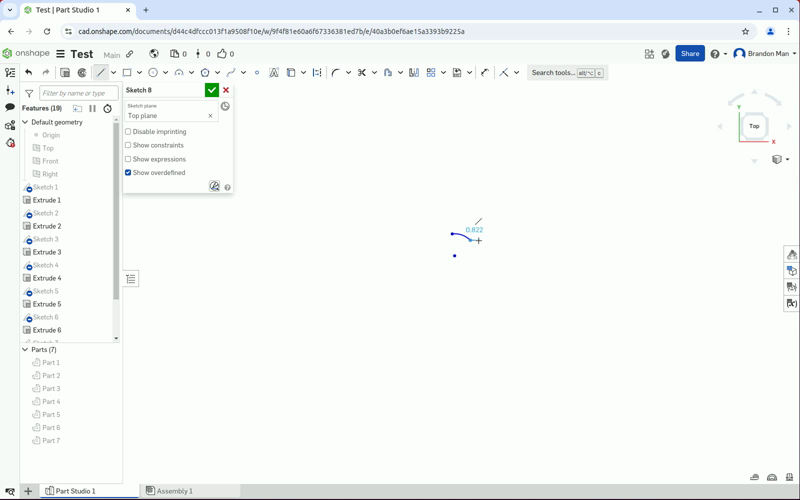
scroll(6)
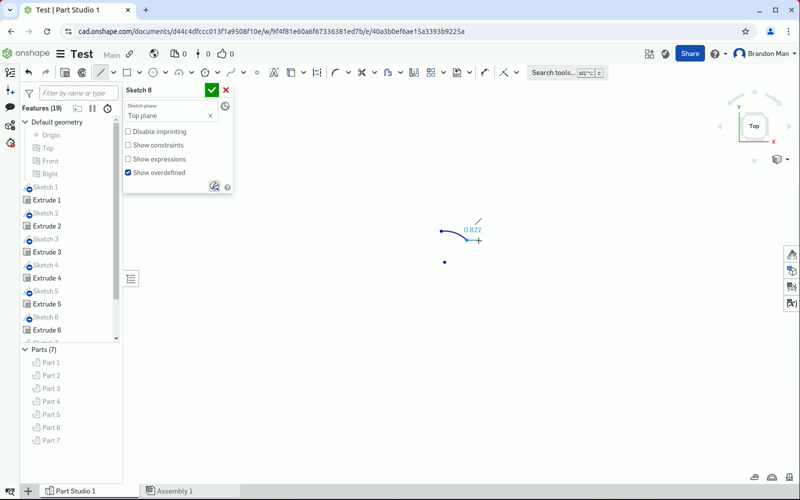
scroll(6)
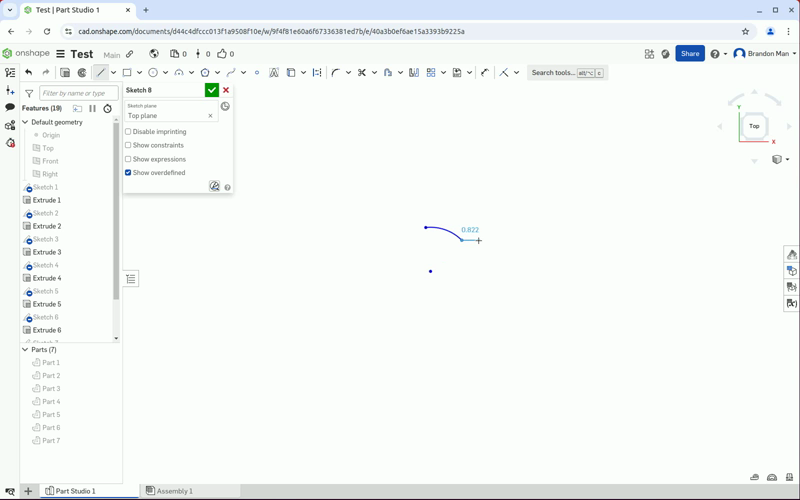
scroll(6)
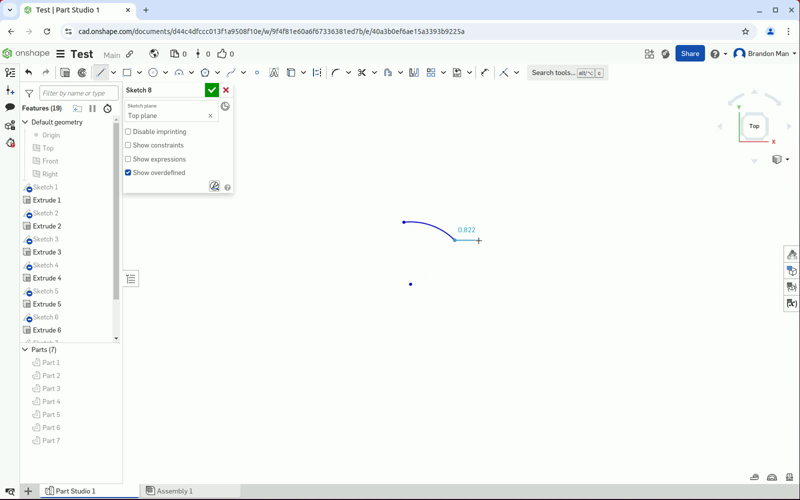
scroll(6)
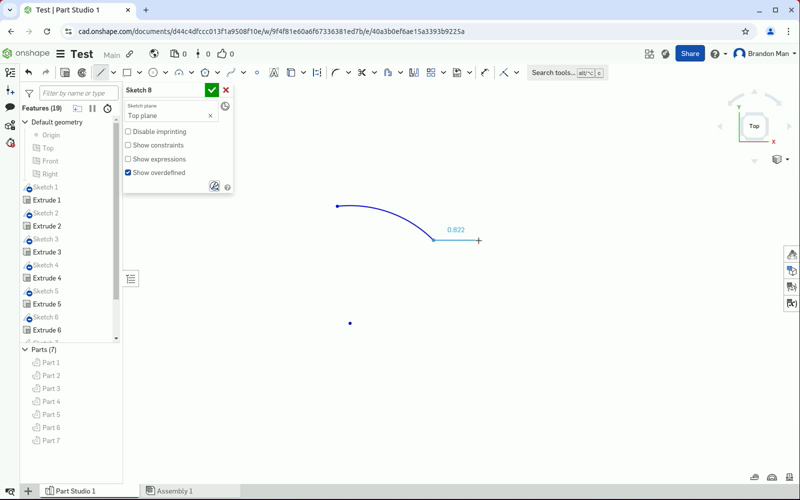
click(478, 240)
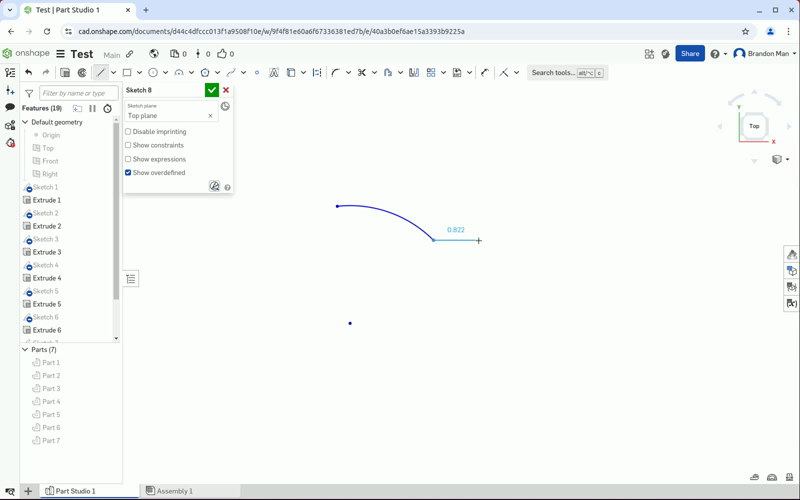
scroll(-6)
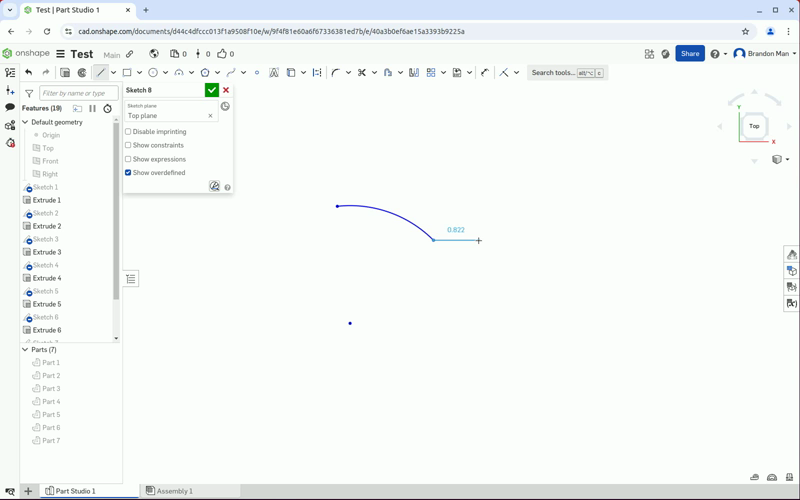
scroll(-6)
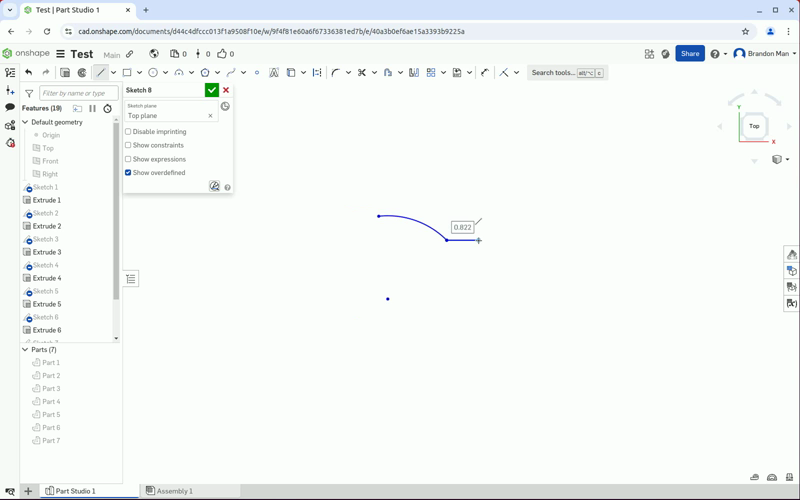
scroll(-6)
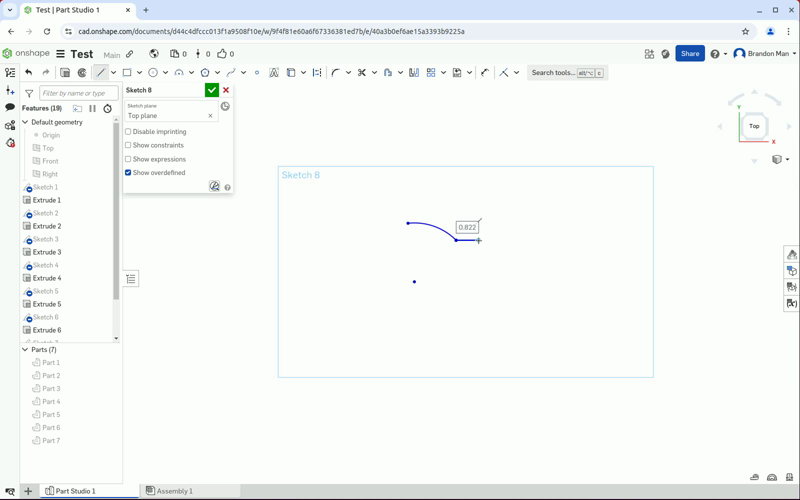
scroll(-6)
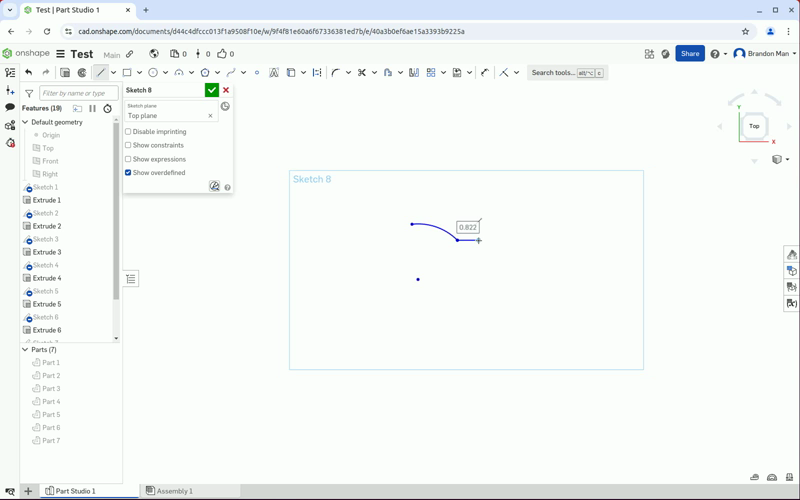
scroll(-6)
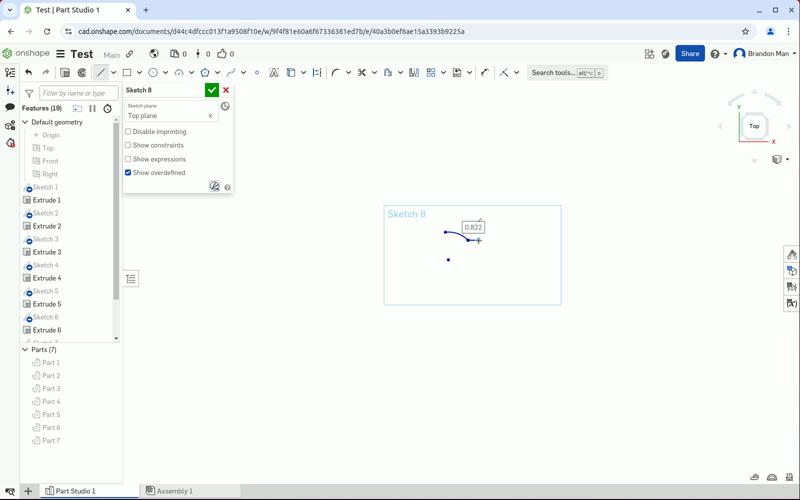
scroll(-6)
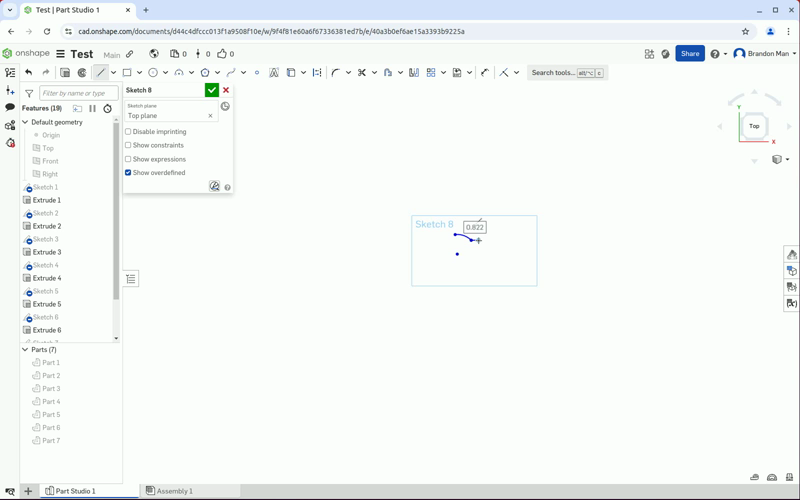
scroll(-6)
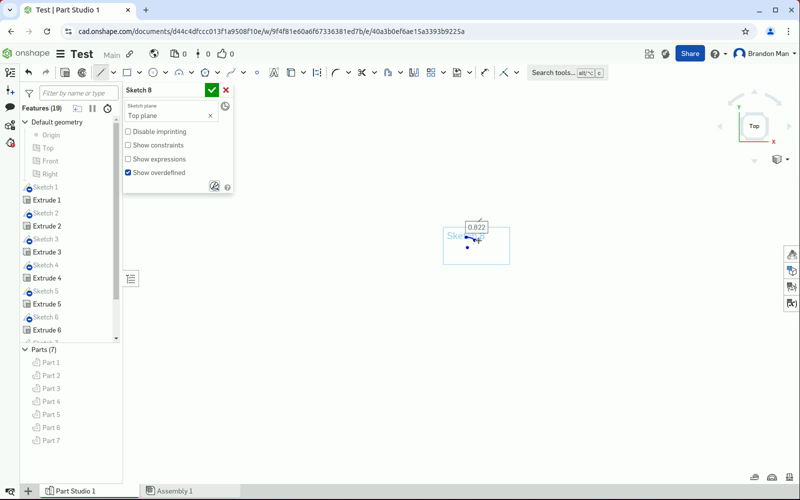
key_up(shift)
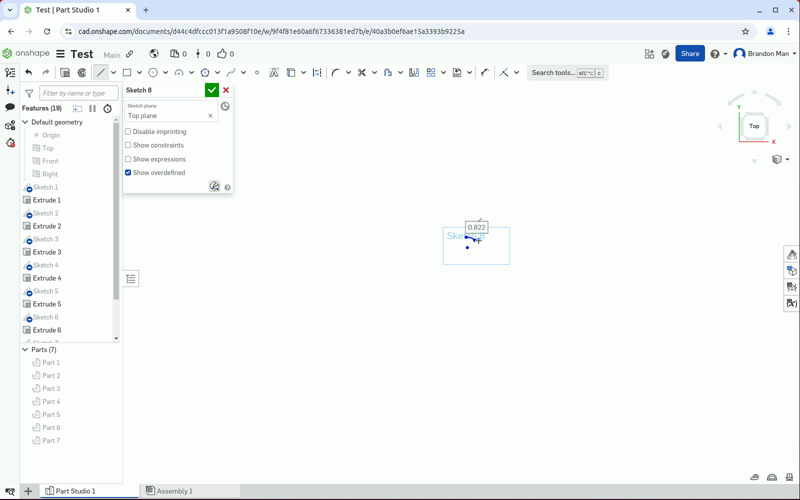
key_down(shift)
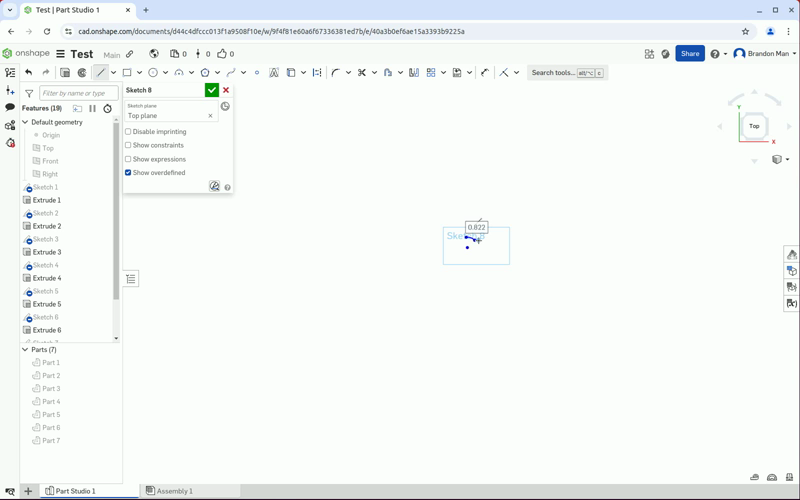
mouse_move(508, 240)
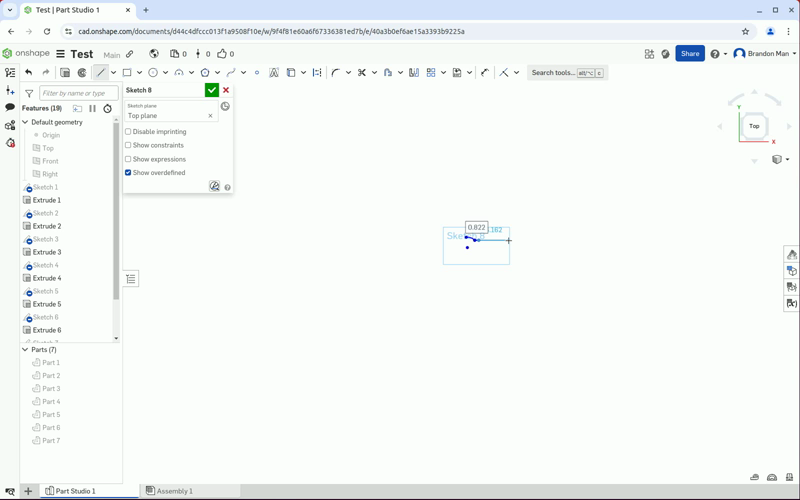
mouse_move(478, 249)
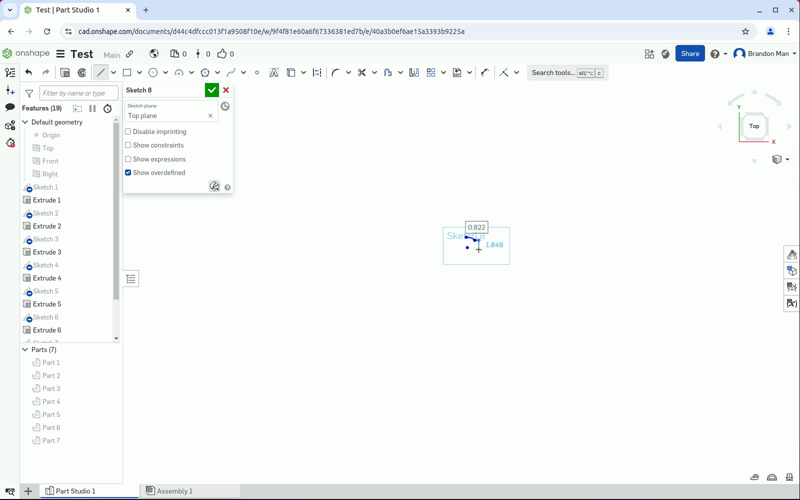
click(478, 249)
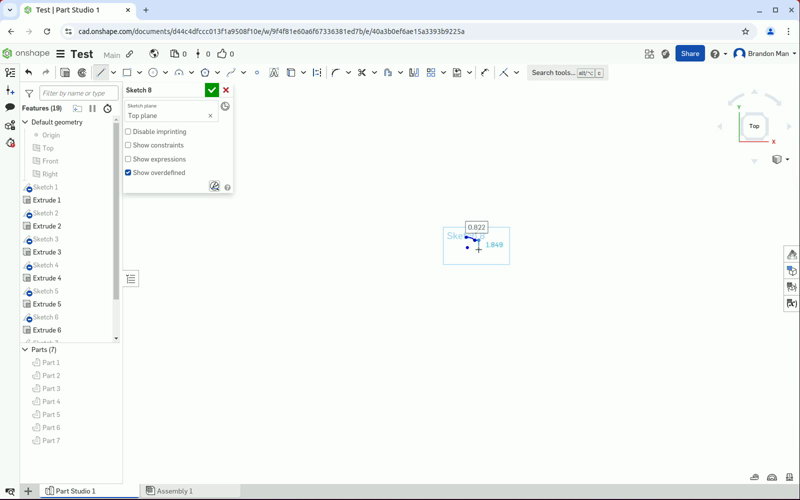
key_up(shift)
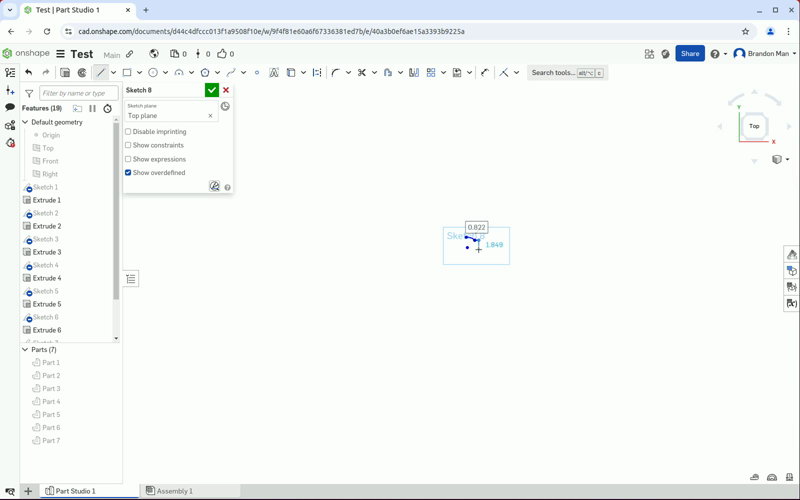
key_down(shift)
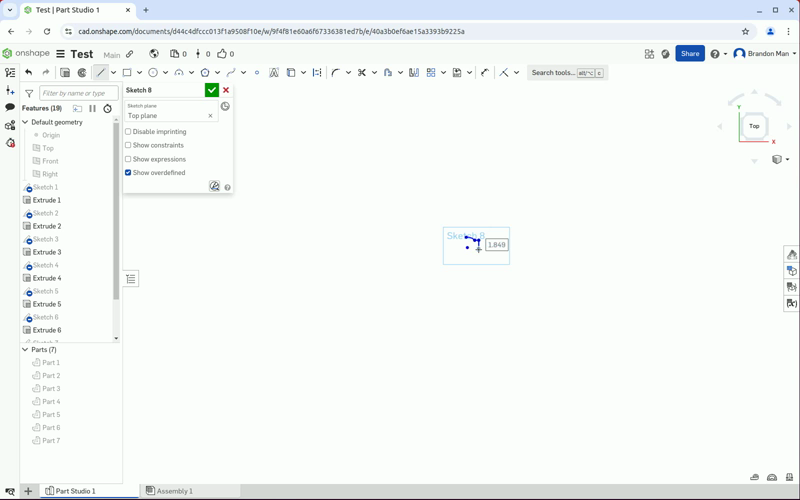
mouse_move(561, 206)
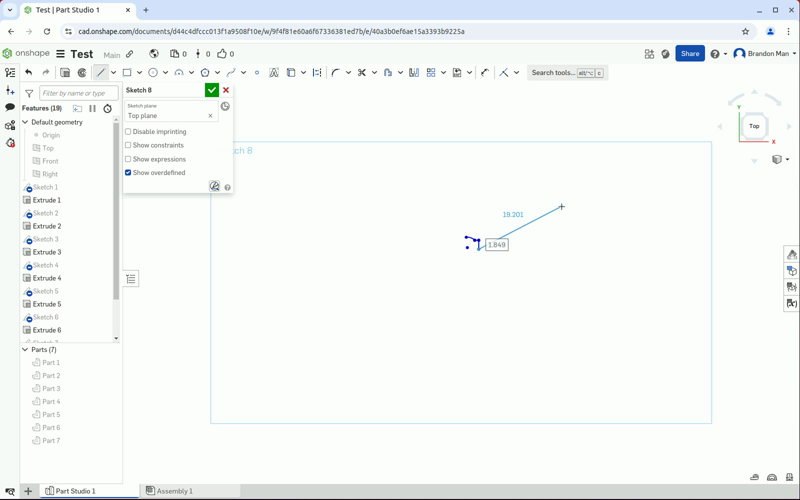
click(561, 206)
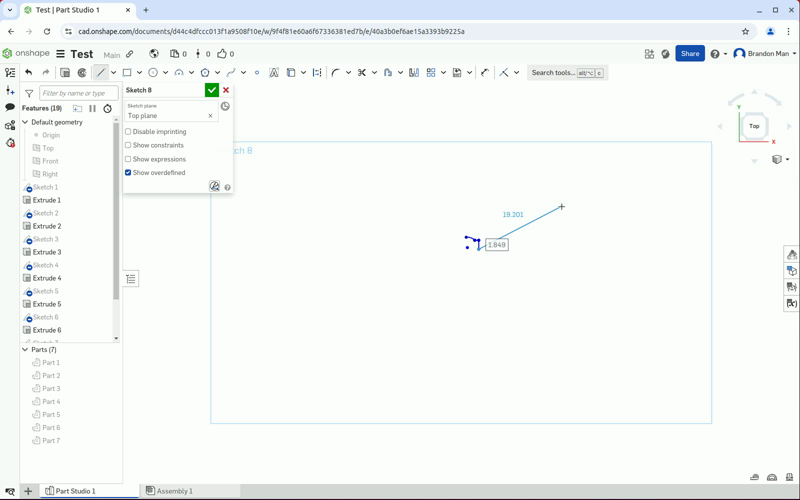
key_up(shift)
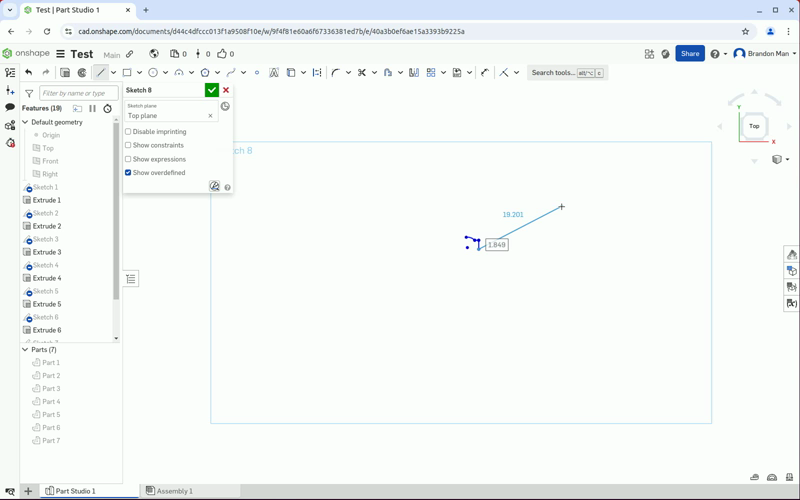
key(esc)
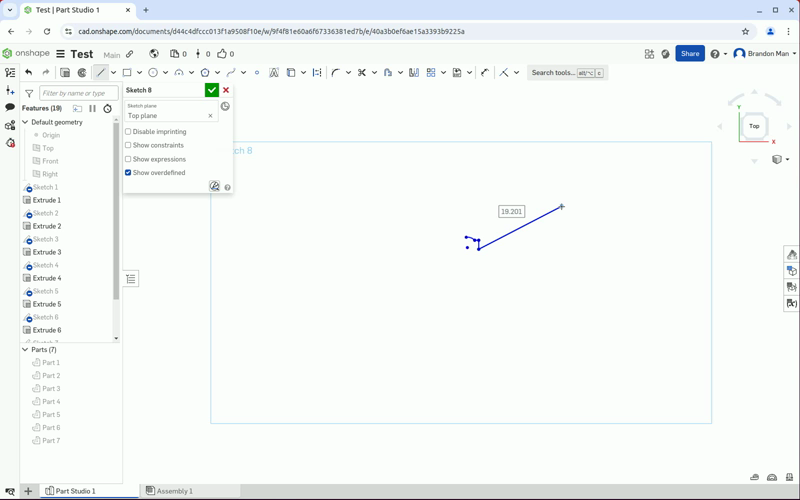
key(a)
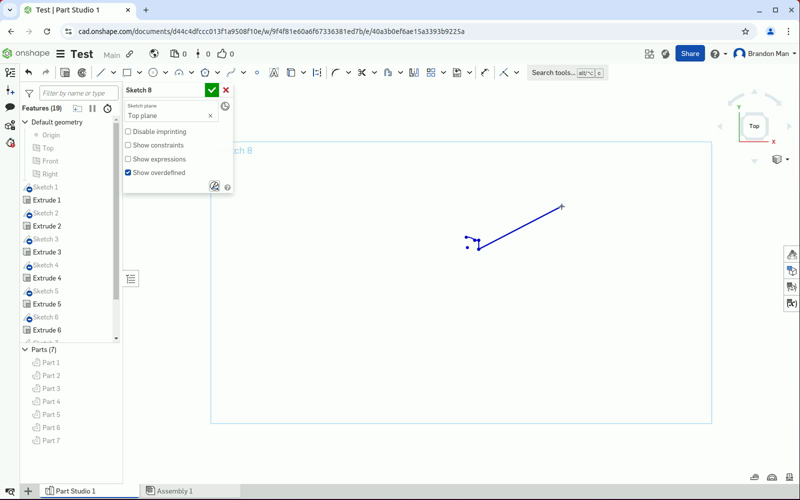
mouse_move(561, 206)
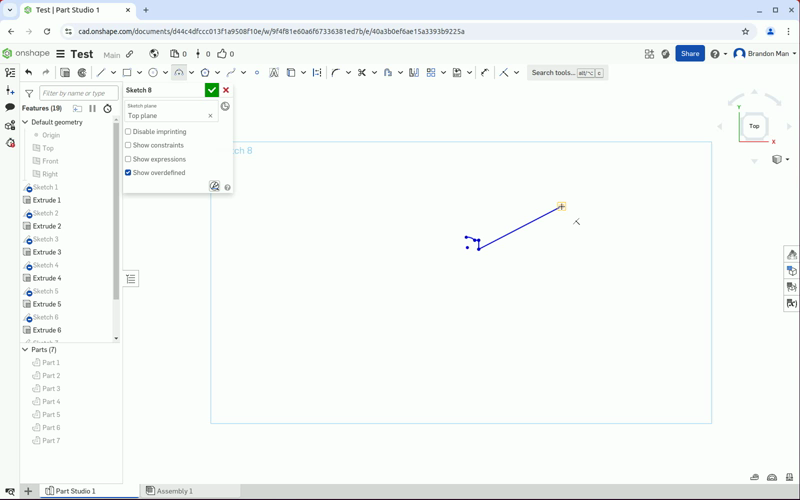
click(561, 206)
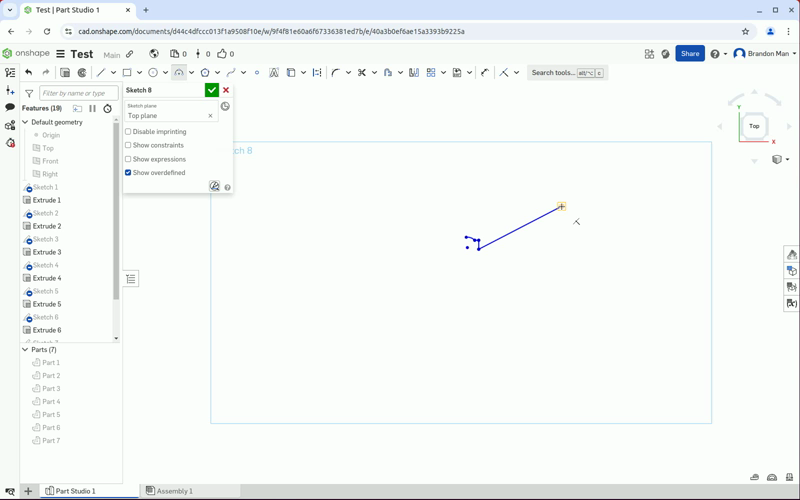
key_down(shift)
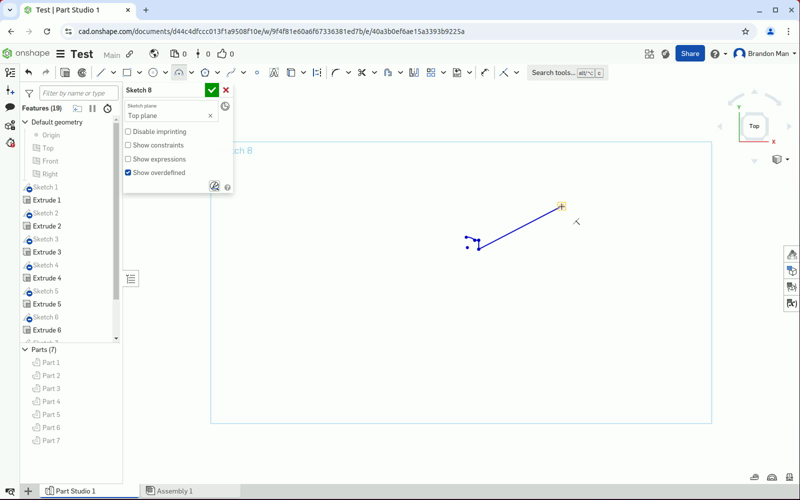
mouse_move(526, 170)
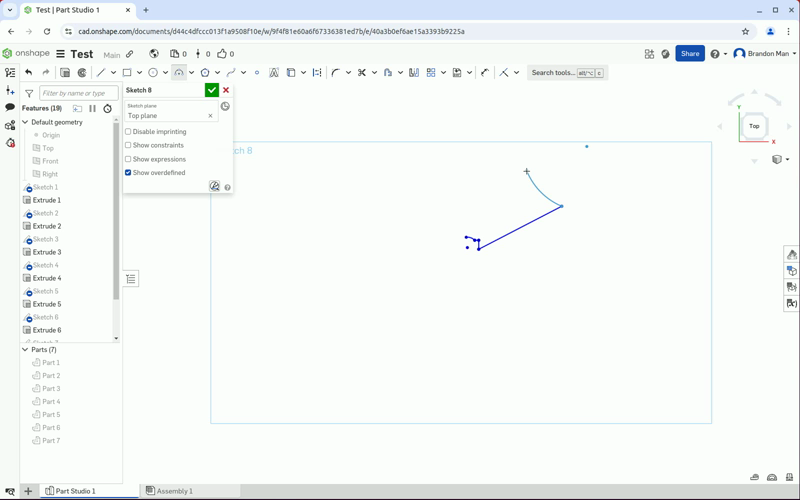
click(526, 170)
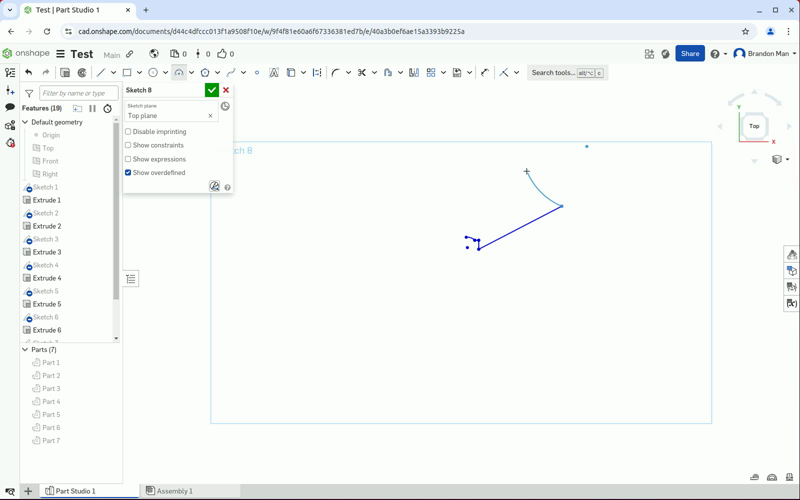
mouse_move(551, 181)
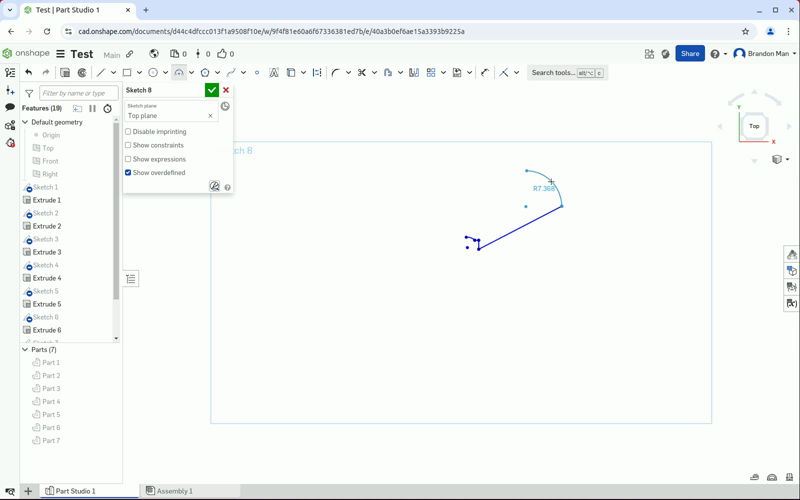
click(551, 181)
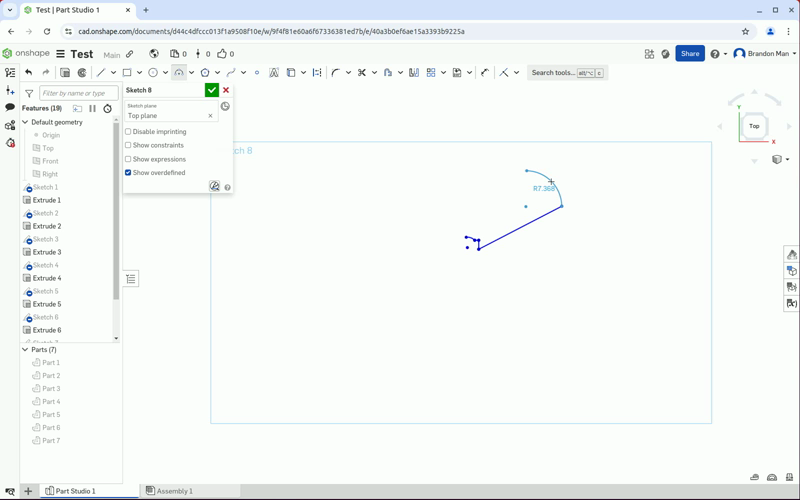
key_up(shift)
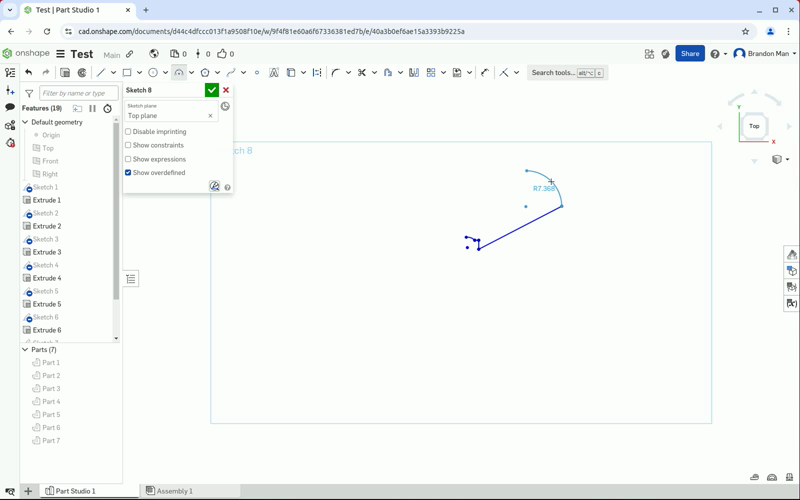
key(esc)
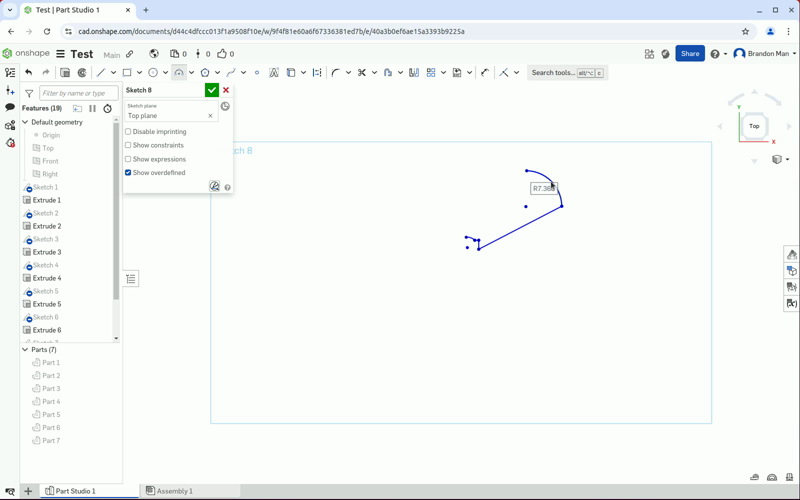
key(l)
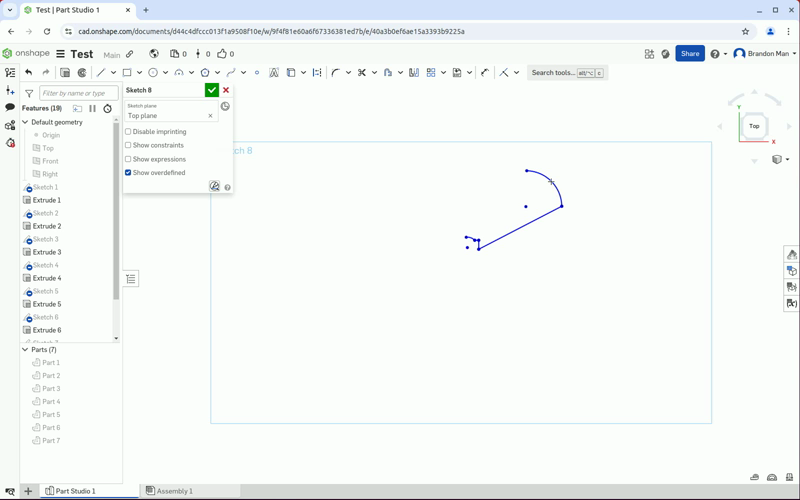
mouse_move(526, 170)
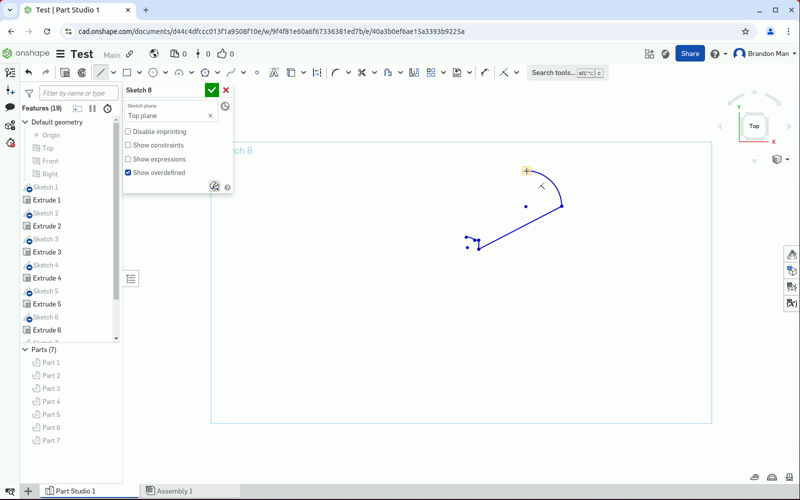
click(526, 170)
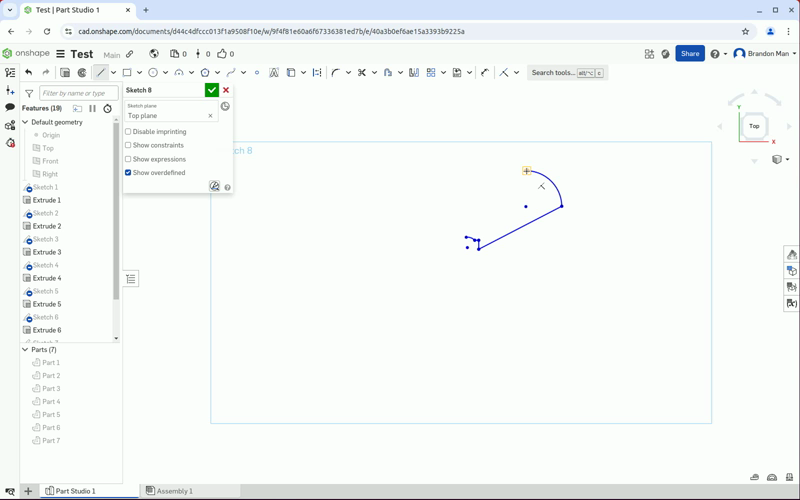
key_down(shift)
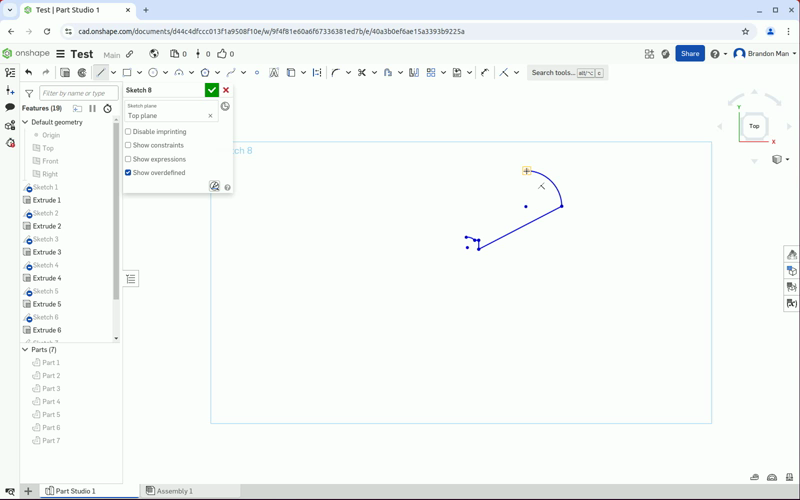
mouse_move(466, 237)
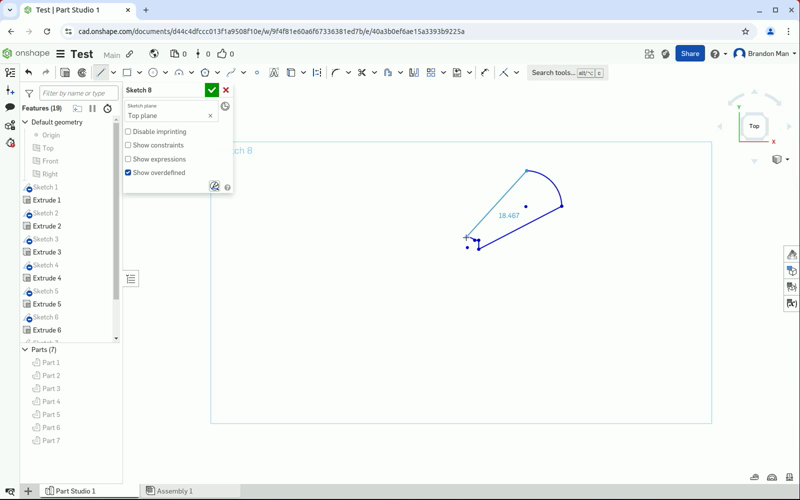
key_up(shift)
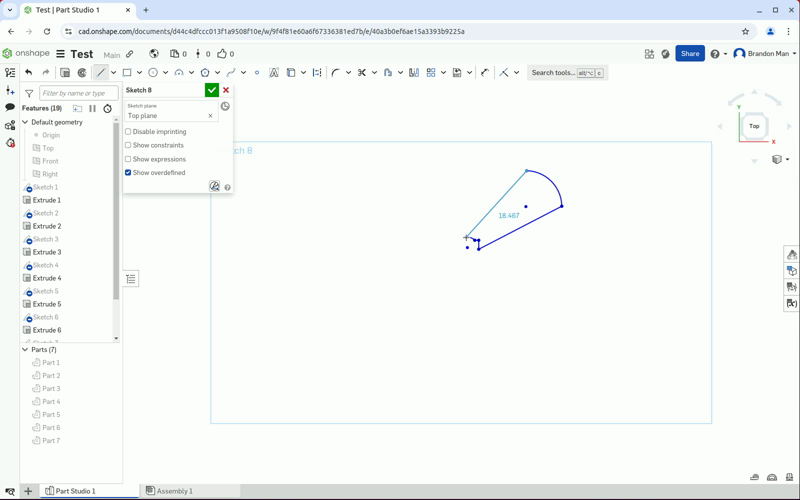
click(466, 237)
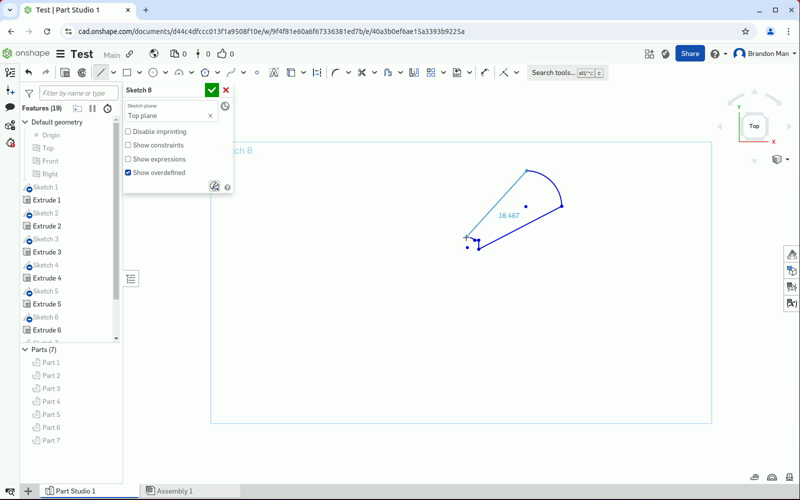
key(esc)
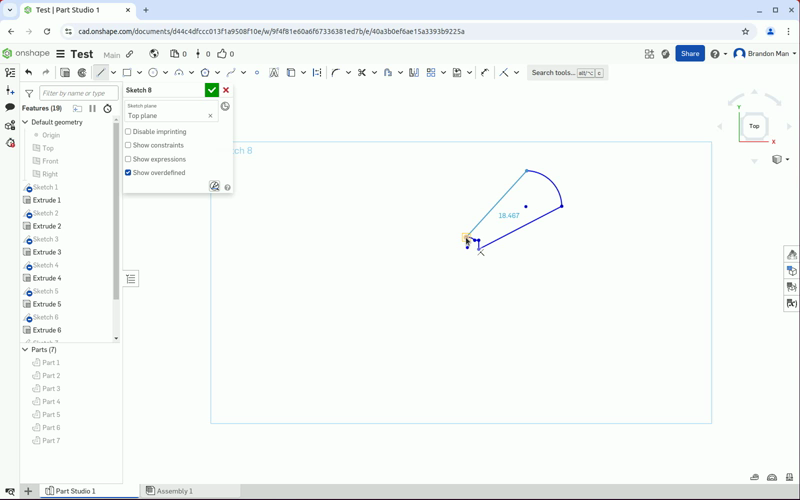
mouse_move(499, 205)
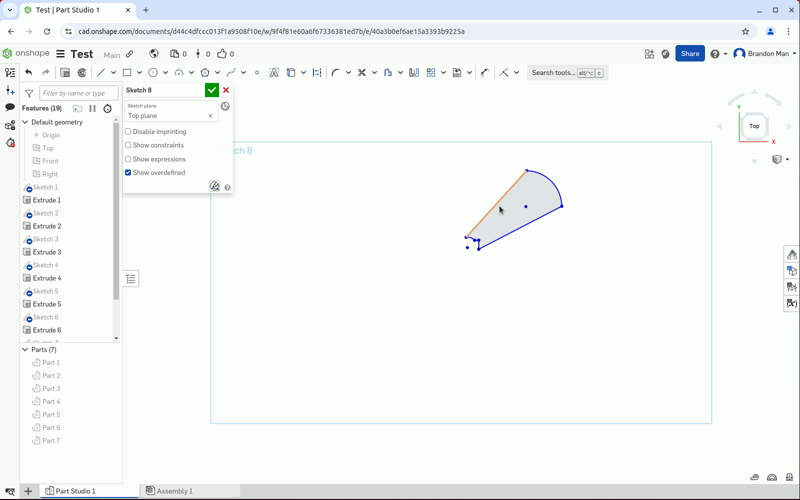
click(499, 205)
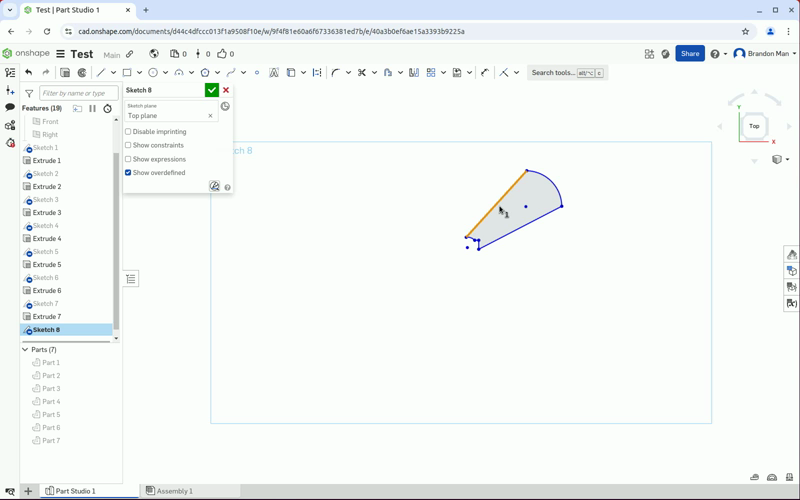
mouse_move(73, 352)
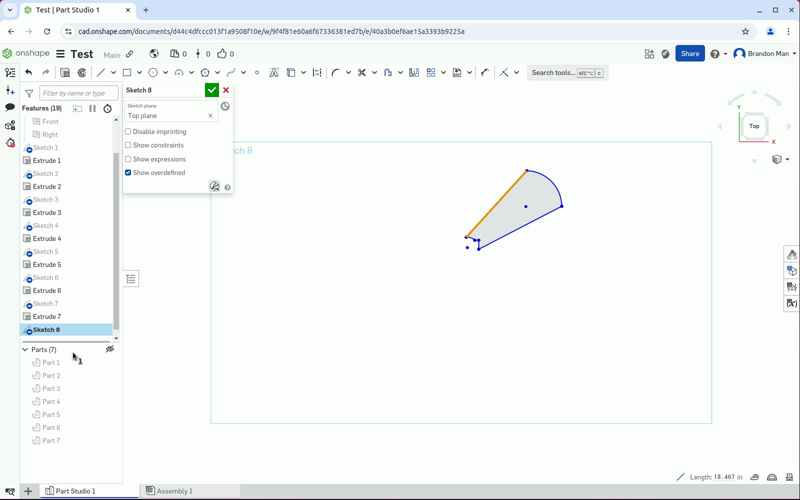
key(shift+y)
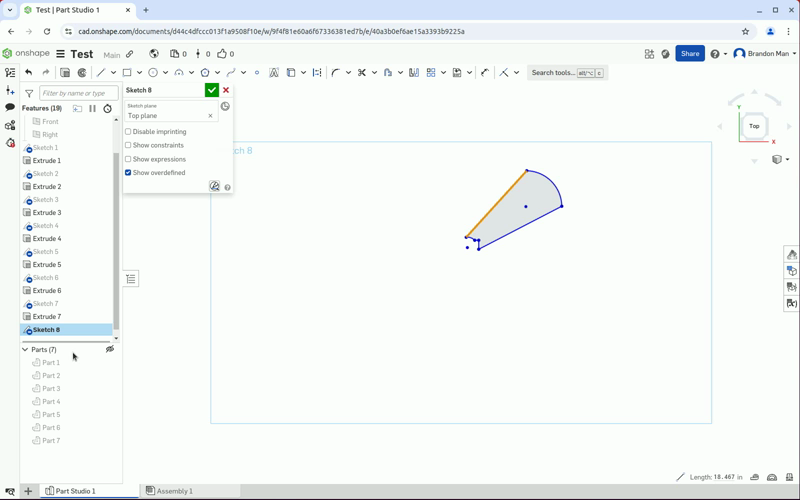
key(shift+e)
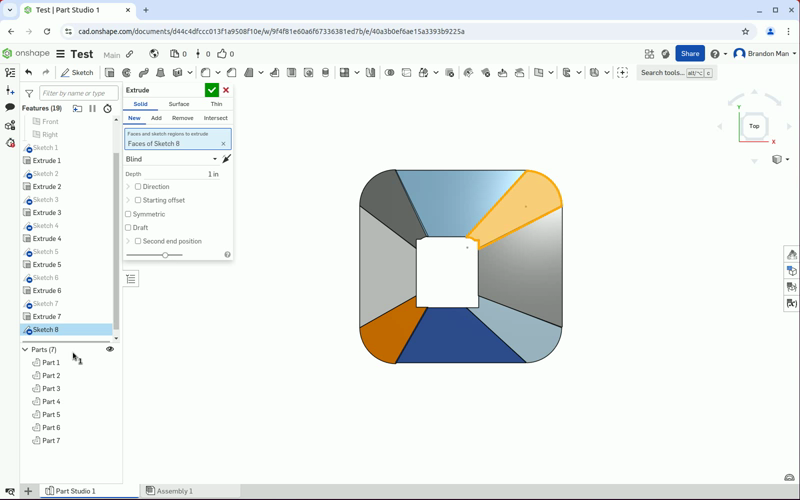
mouse_move(143, 106)
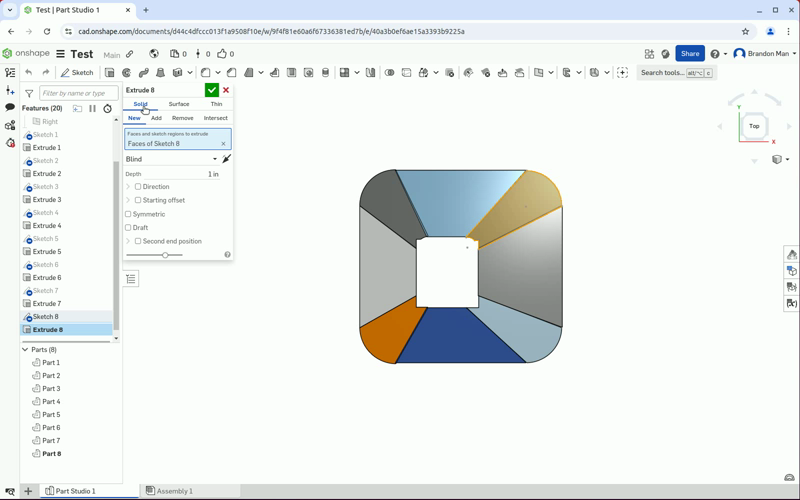
click(143, 106)
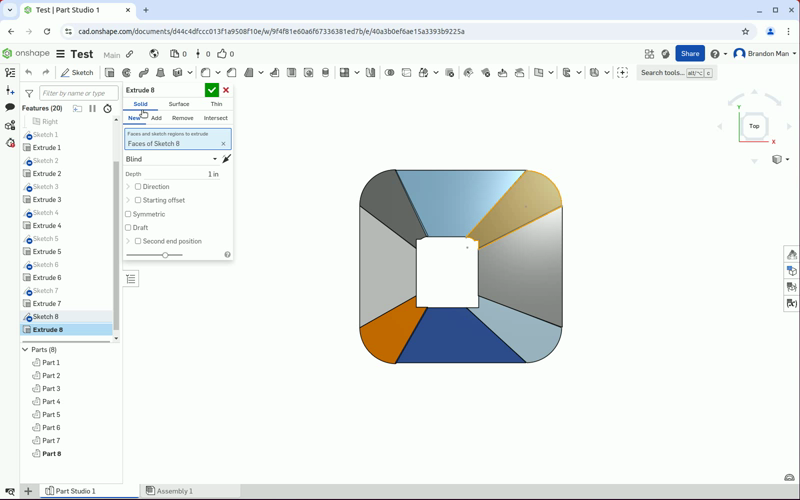
mouse_move(137, 120)
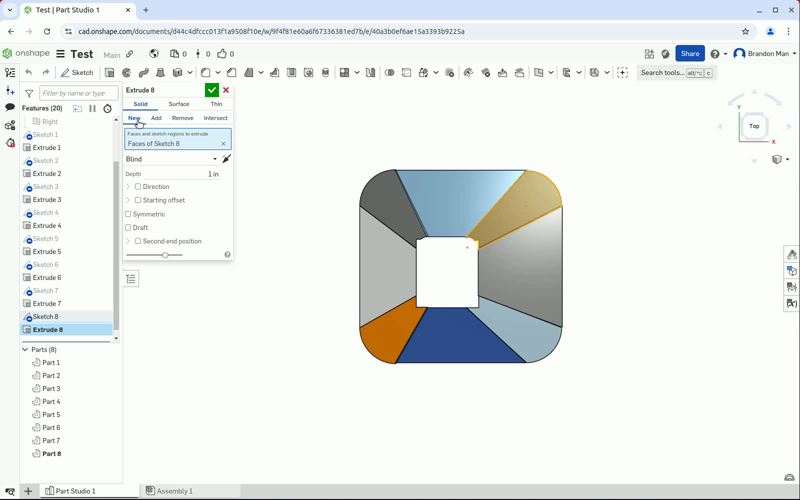
click(137, 120)
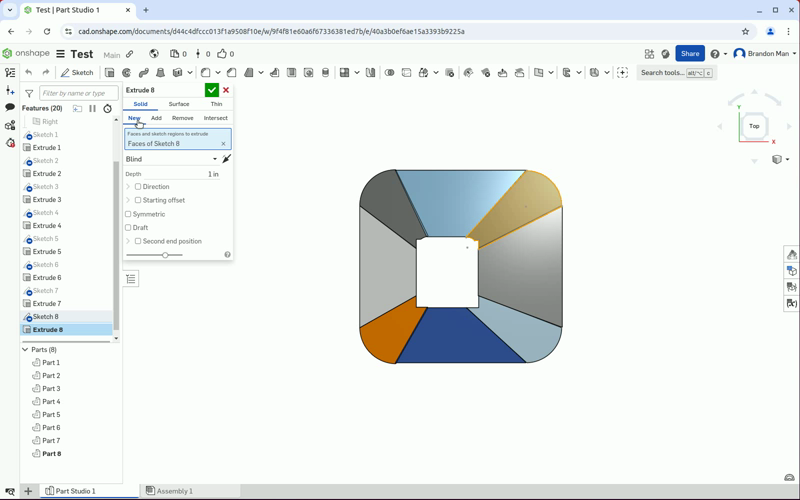
key(tab, 4)
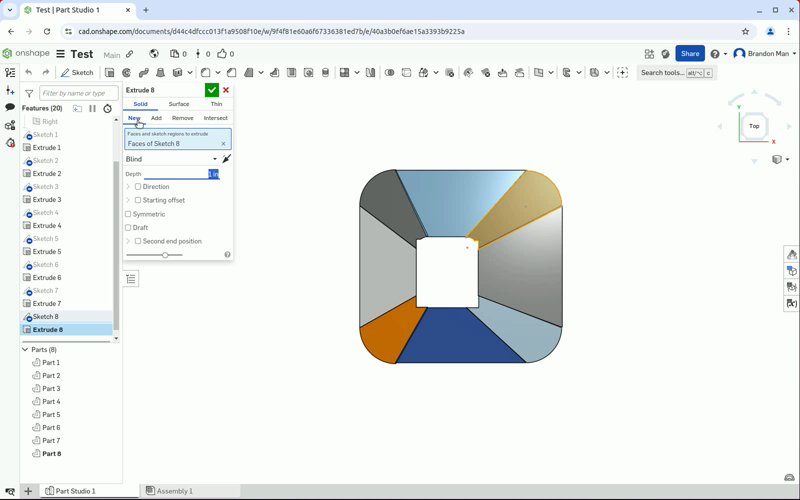
text(12.036)
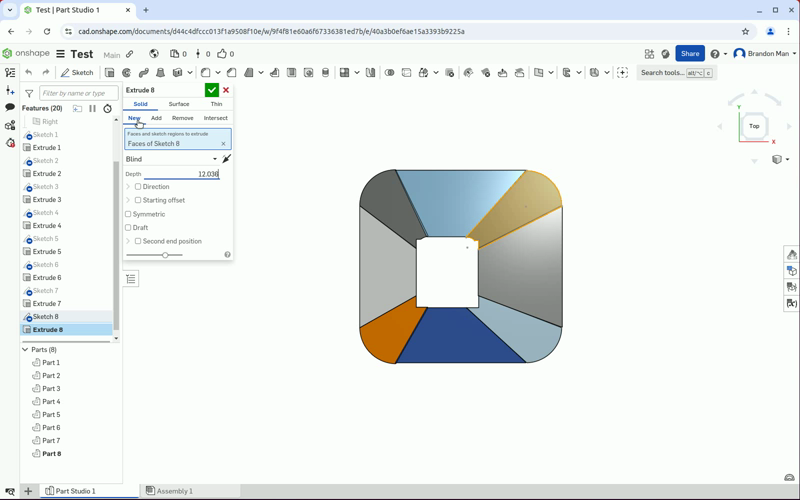
key(enter)
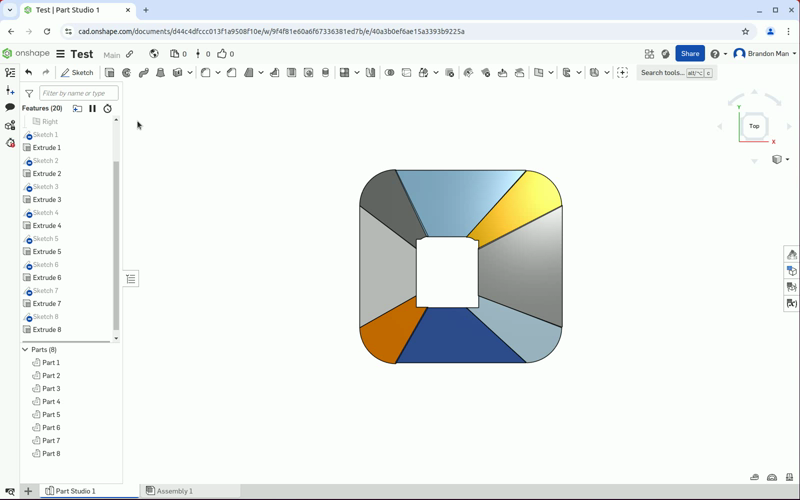
key(shift+h)
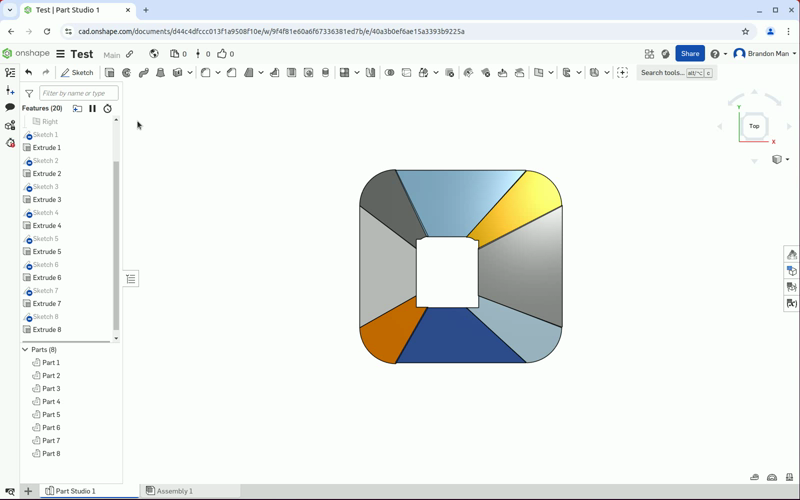
key(shift+h)
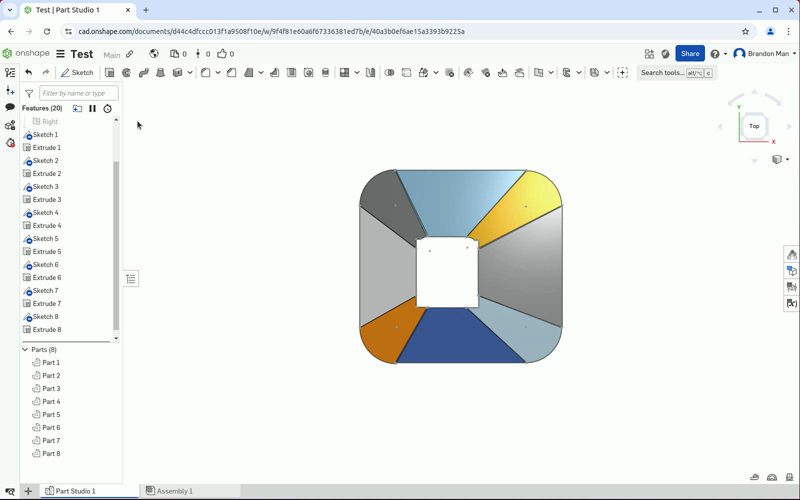
key(shift+7)
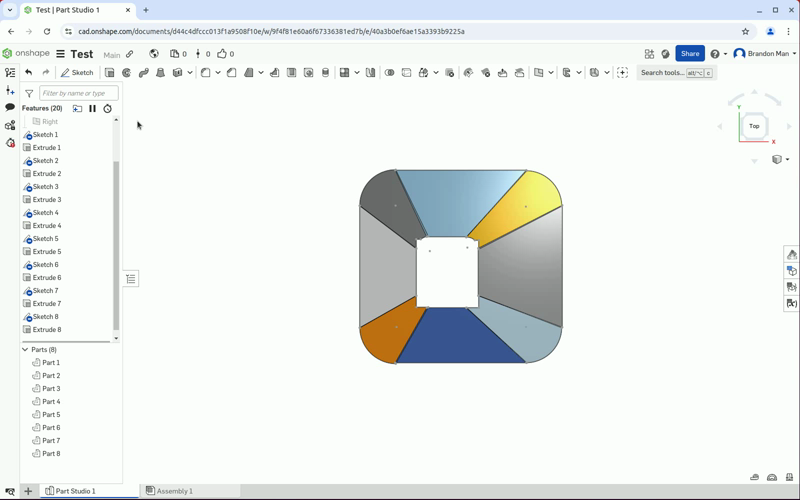
key(up, 3)
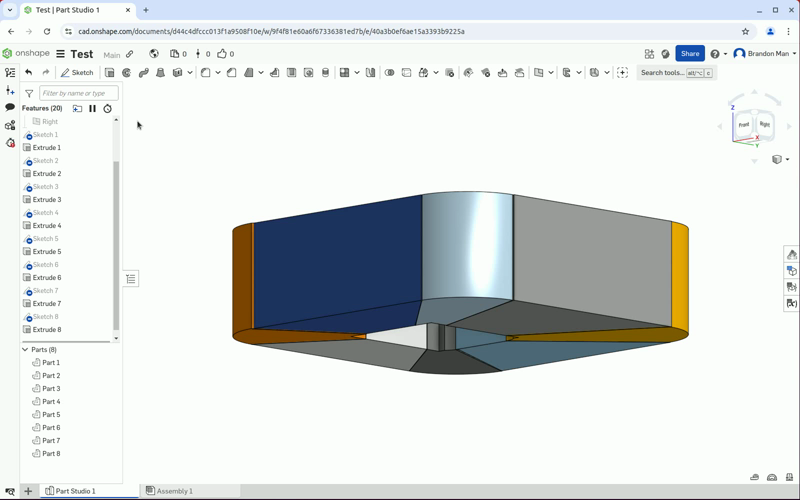
key(left, 3)
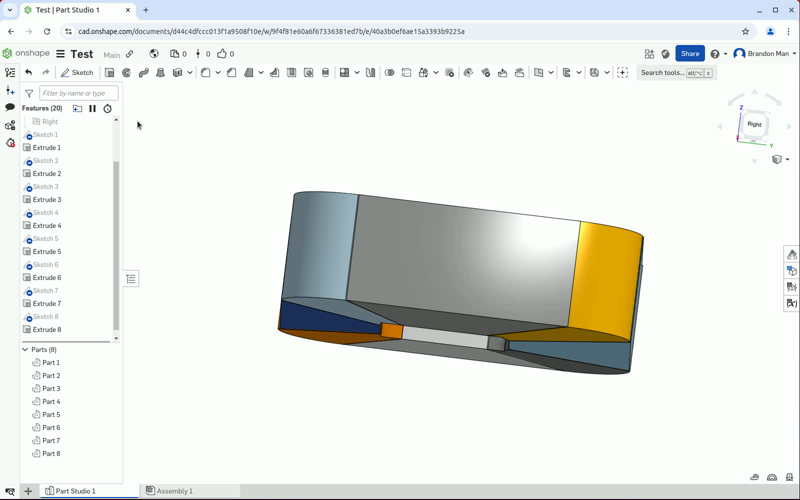
key(right, 3)
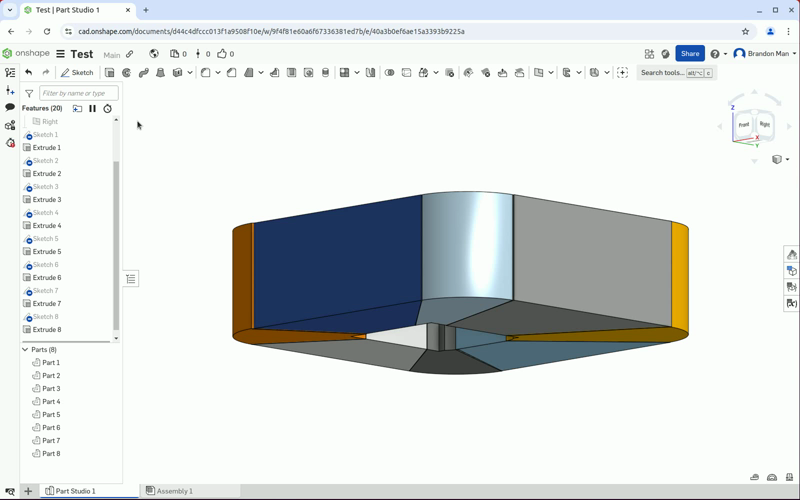
key(down, 3)
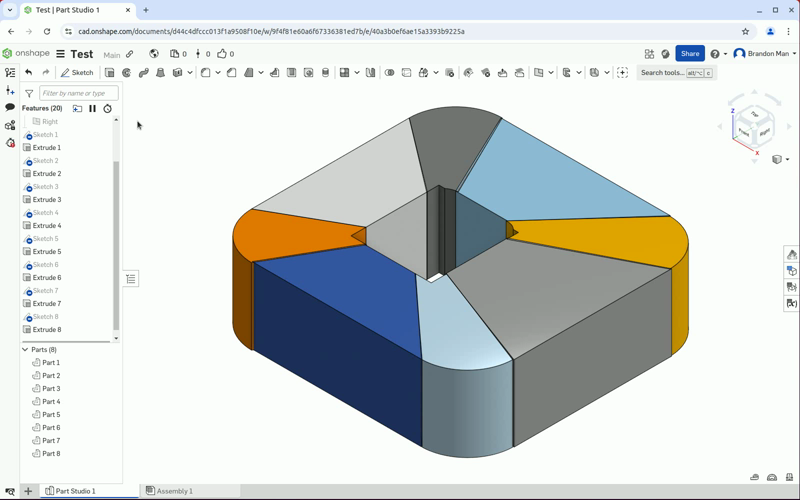
mouse_move(69, 137)
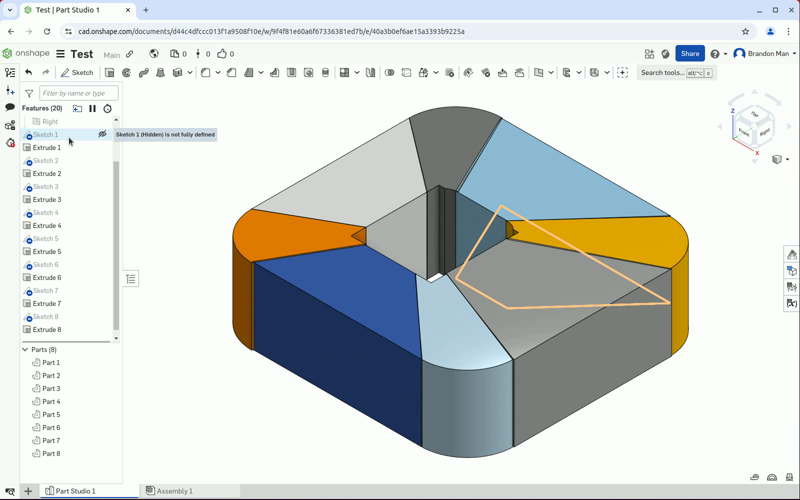
click(69, 137)